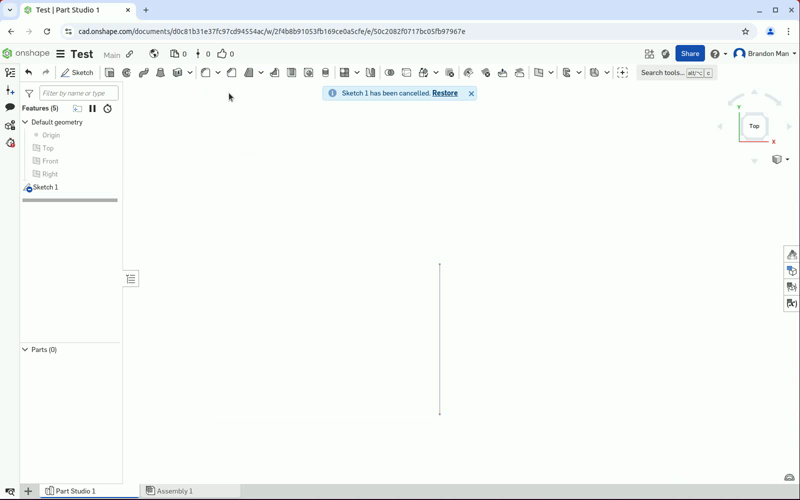
key(shift+h)
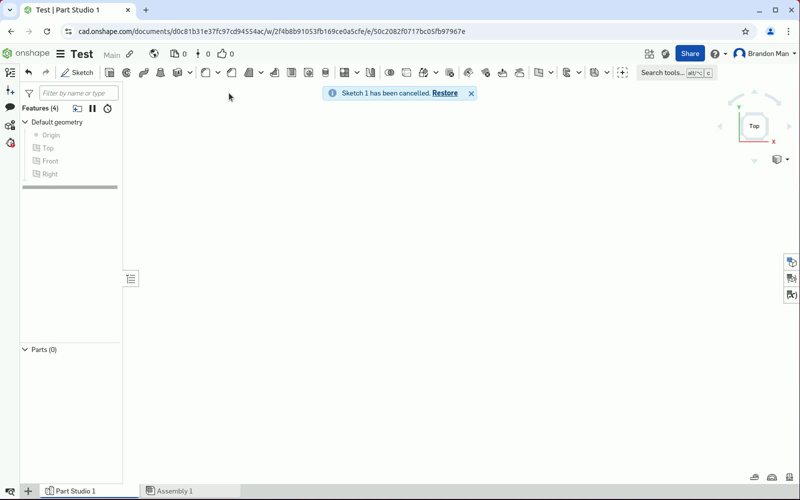
mouse_move(73, 352)
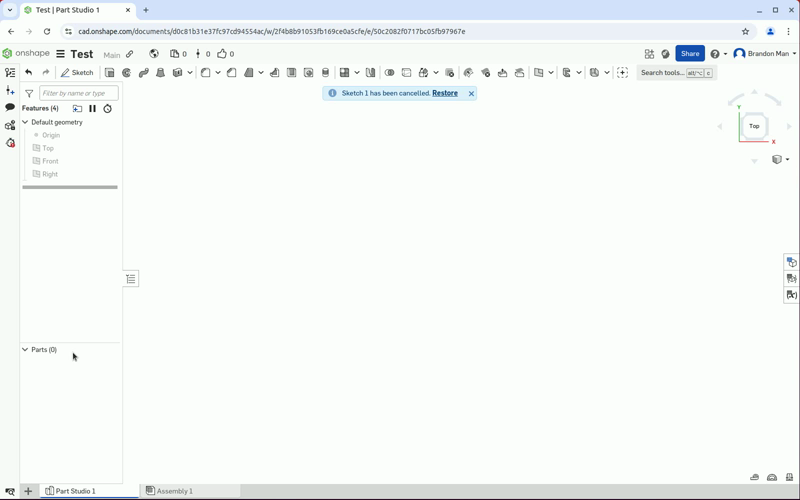
key(y)
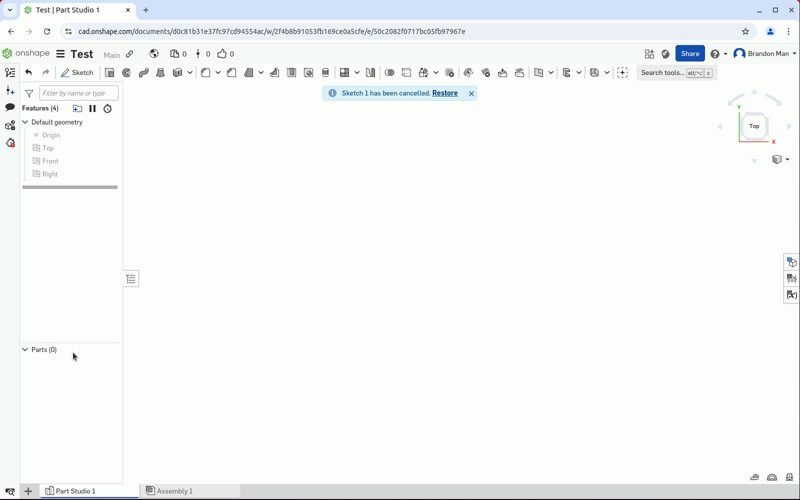
key(shift+p)
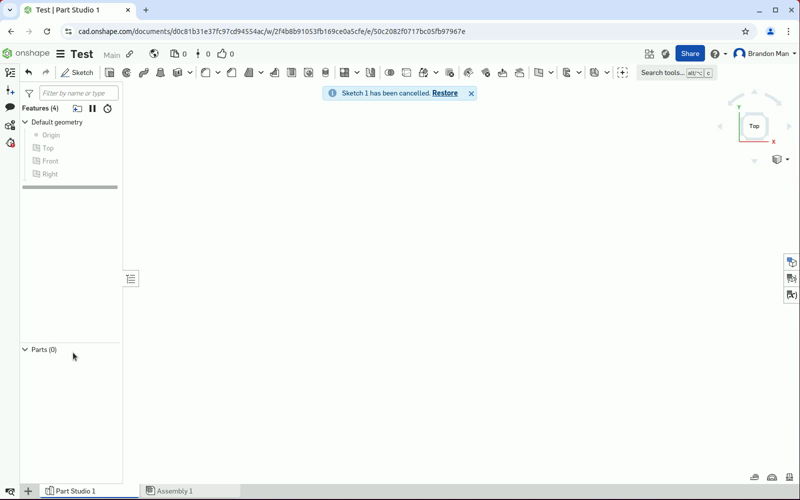
key(space)
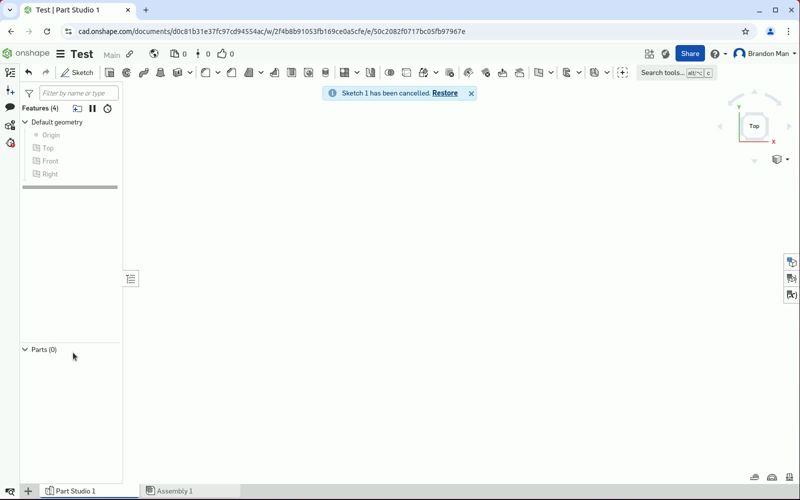
key_down(shift)
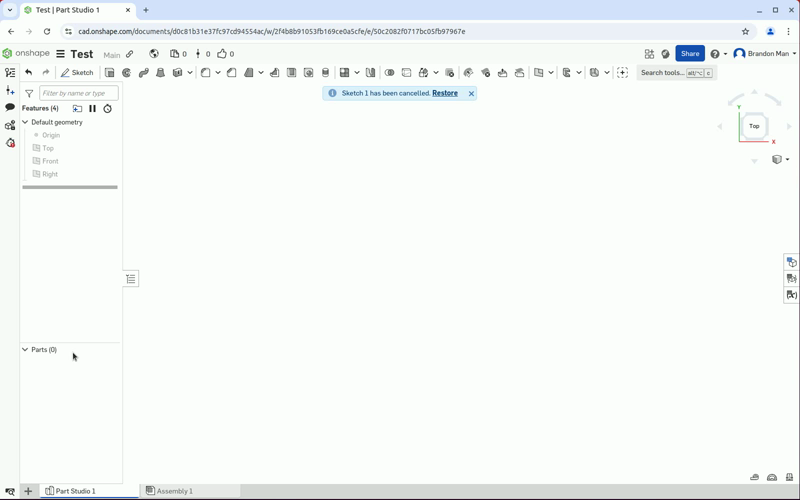
key(up)
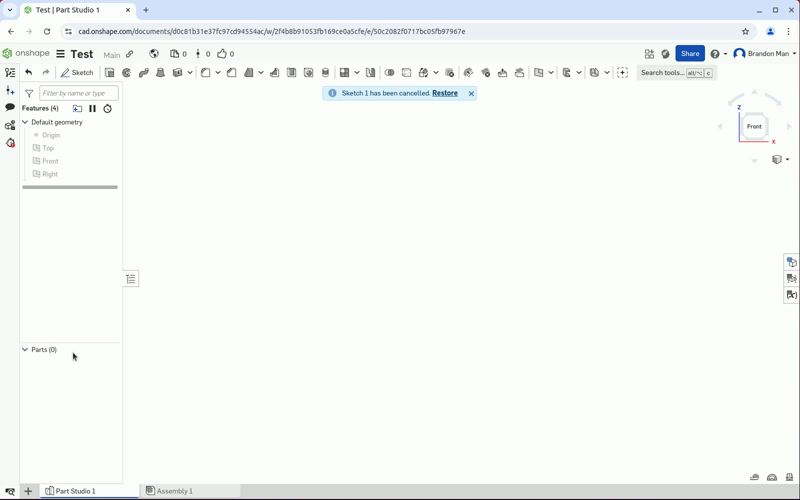
key_up(shift)
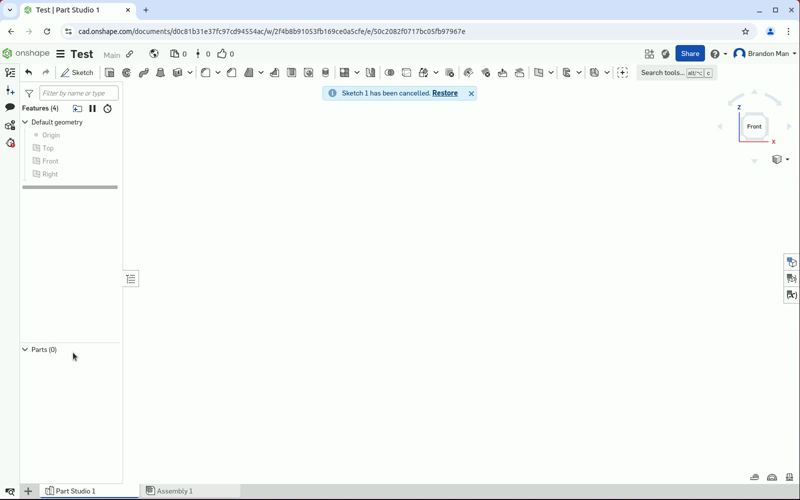
mouse_move(73, 352)
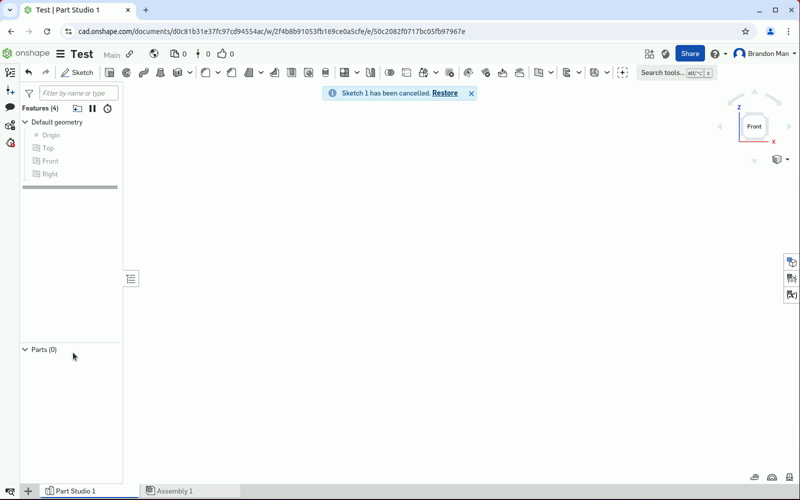
key(shift+y)
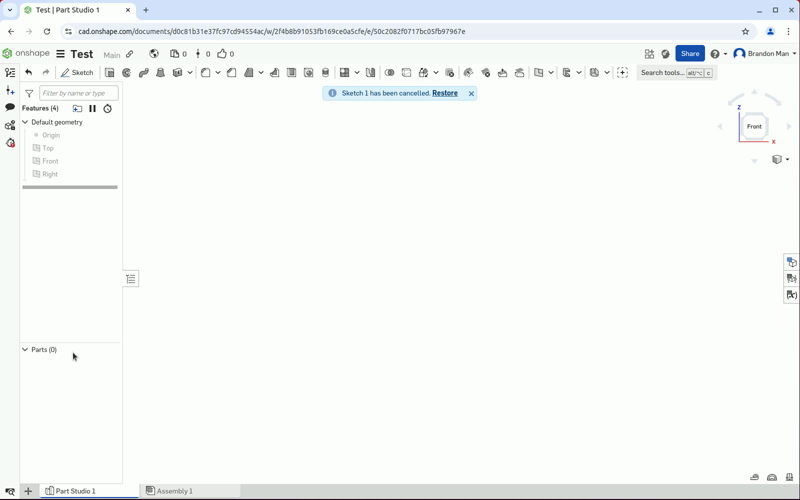
key(shift+s)
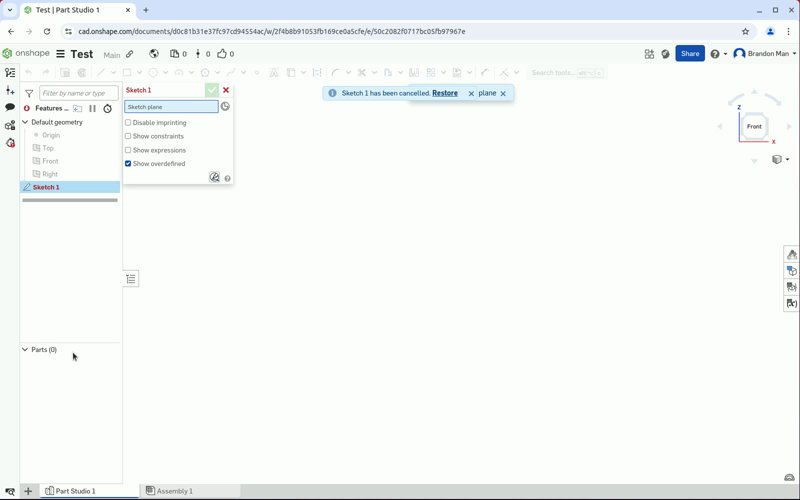
mouse_move(73, 163)
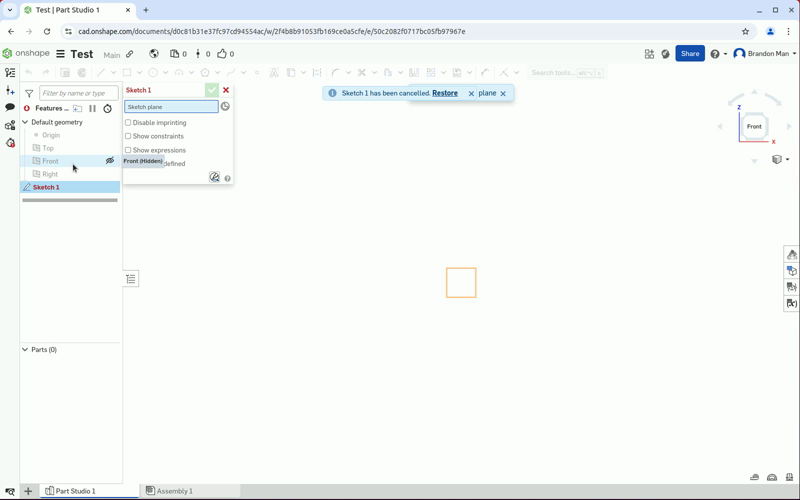
click(73, 163)
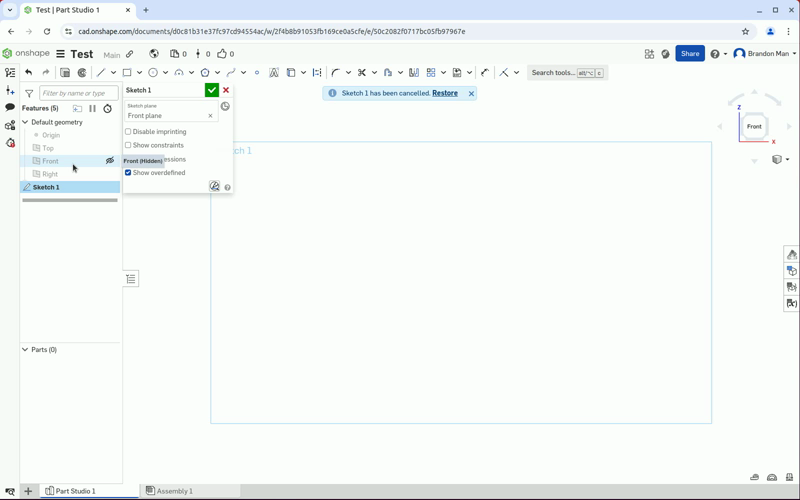
mouse_move(73, 352)
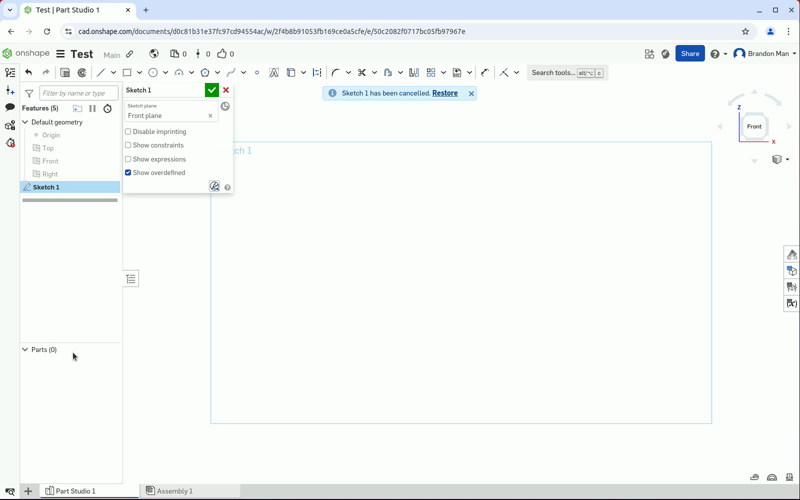
key(y)
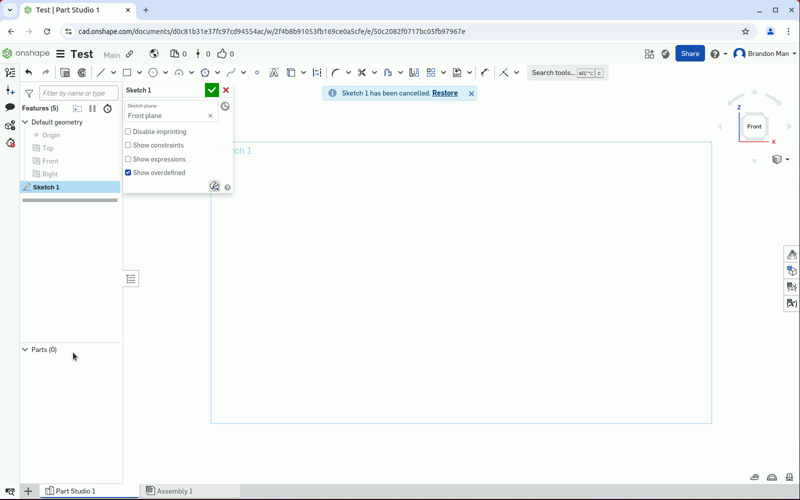
key(a)
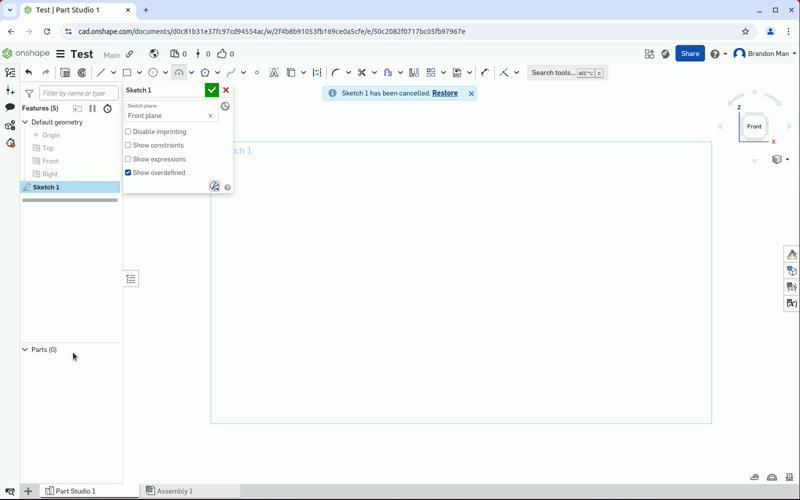
key_down(shift)
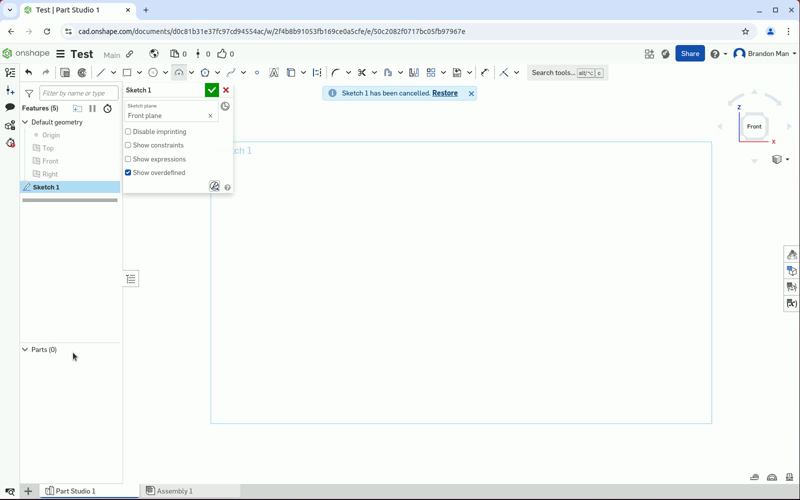
mouse_move(356, 258)
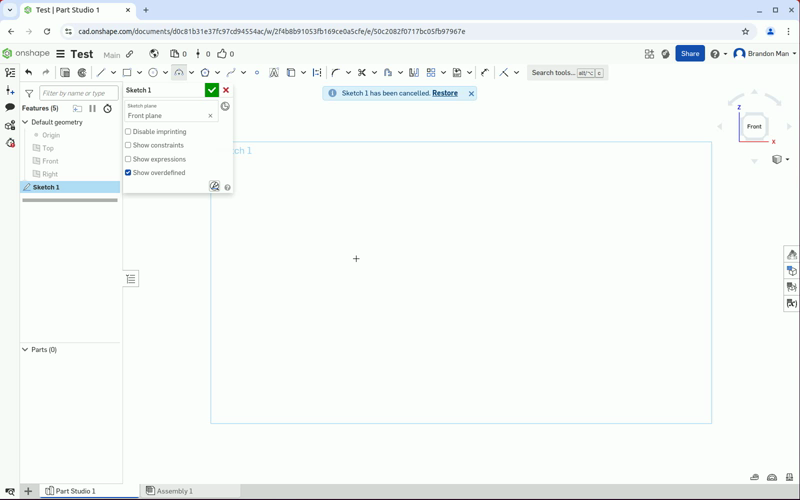
click(356, 258)
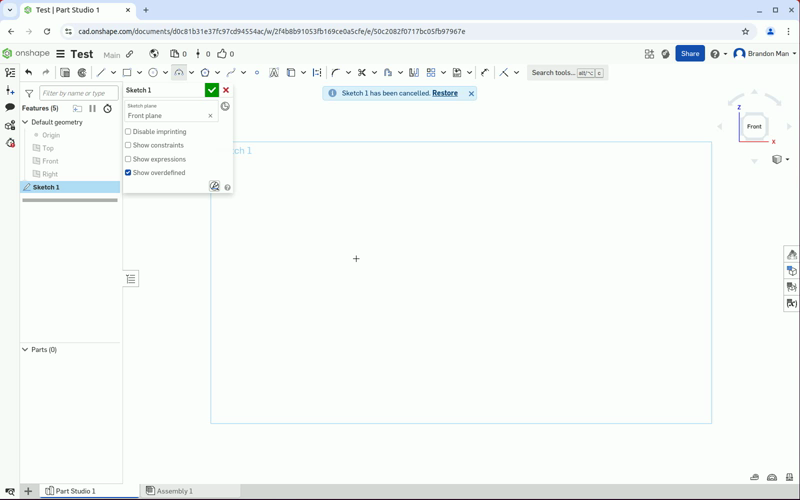
key_up(shift)
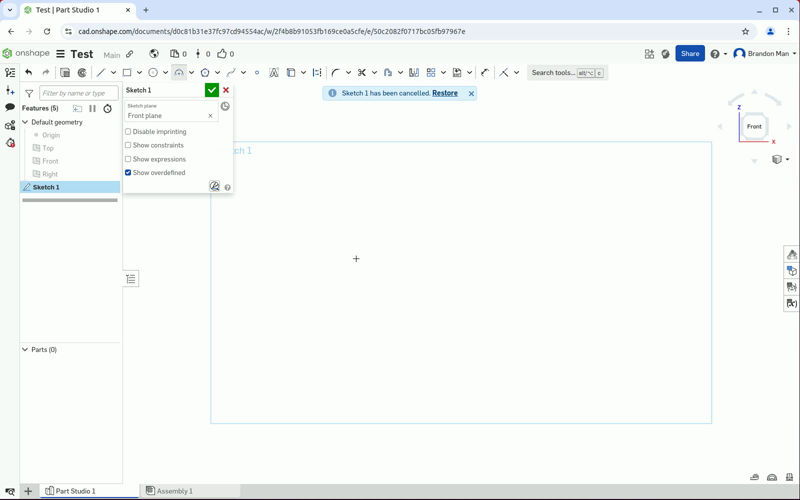
key_down(shift)
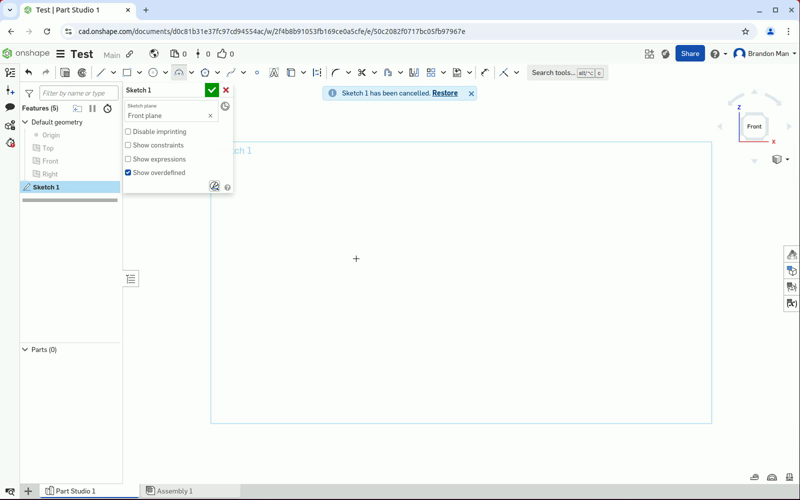
mouse_move(360, 262)
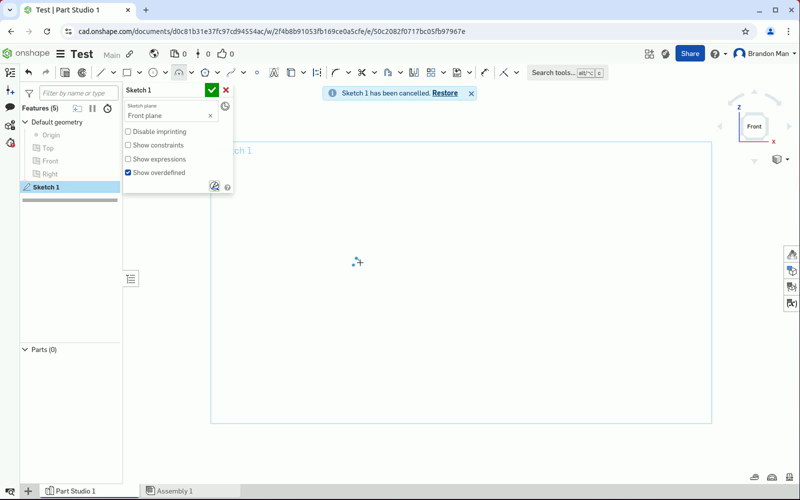
scroll(6)
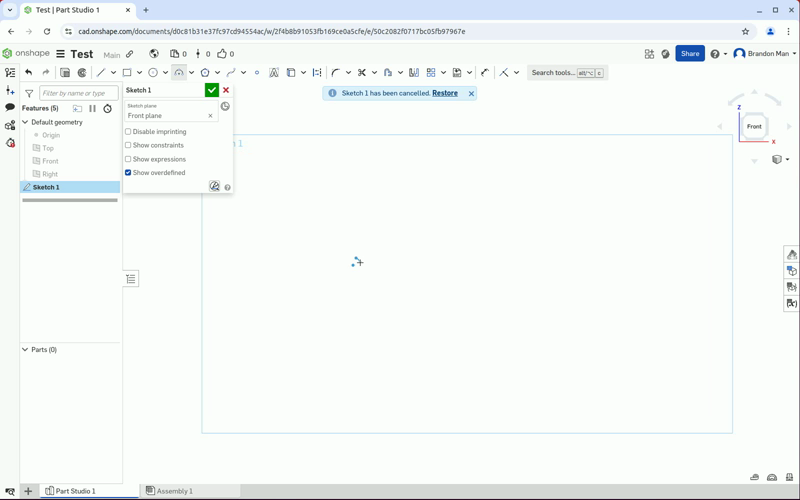
scroll(6)
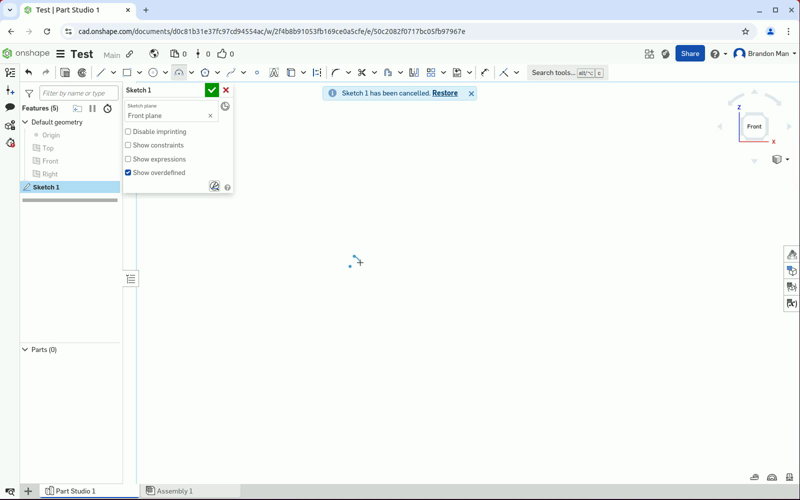
scroll(6)
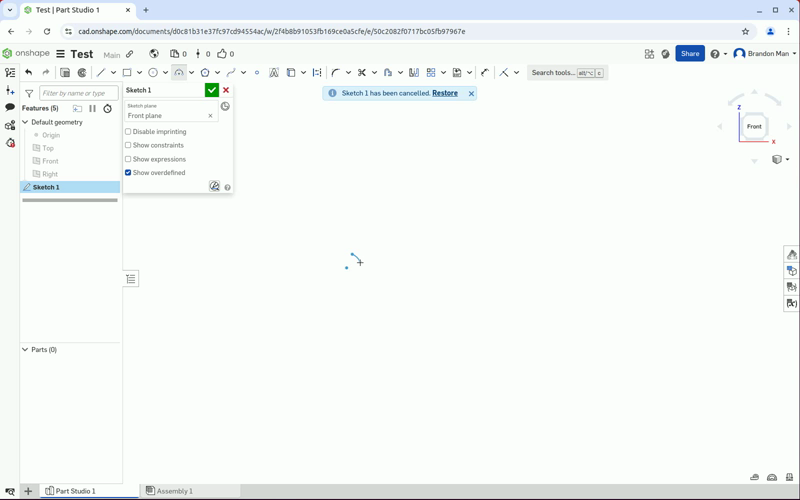
scroll(6)
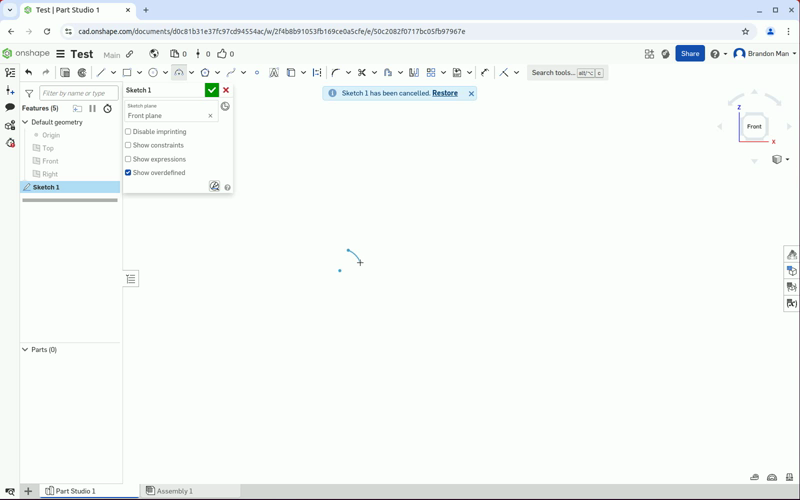
scroll(6)
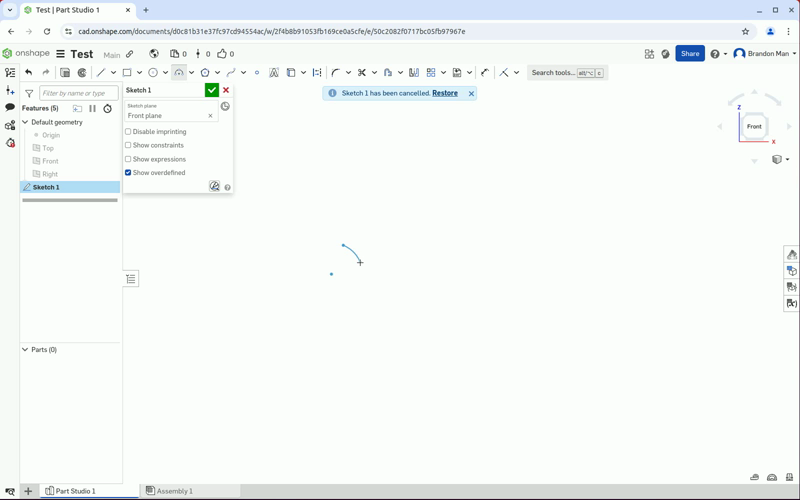
scroll(6)
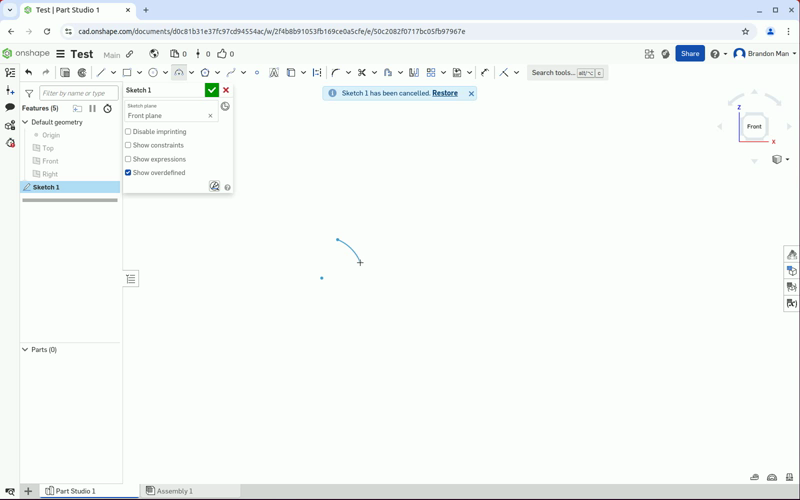
scroll(6)
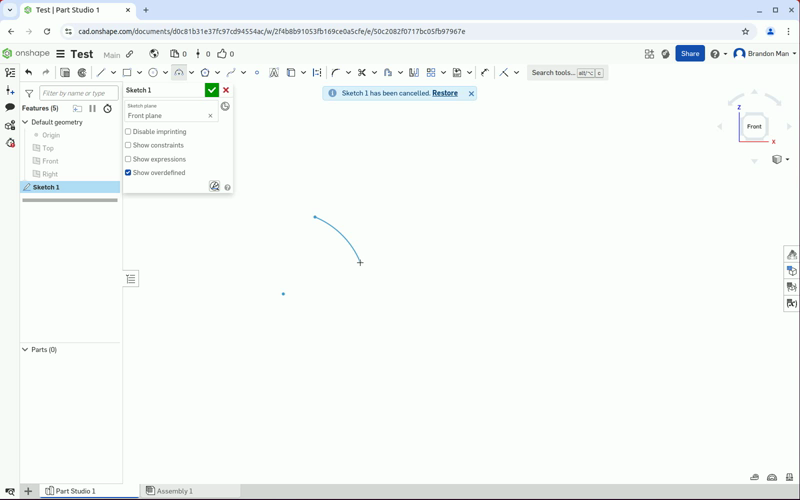
click(360, 262)
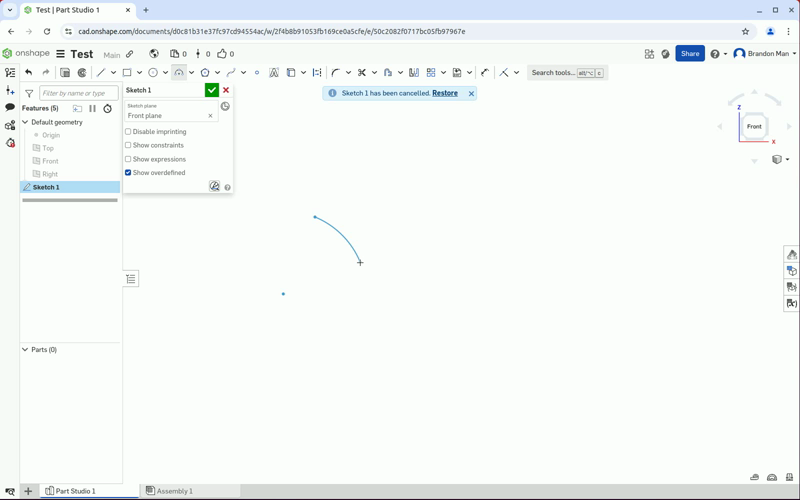
scroll(-6)
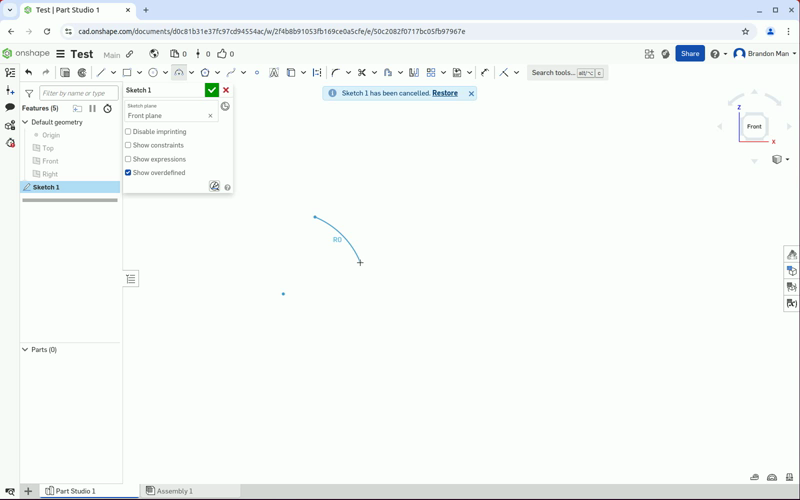
scroll(-6)
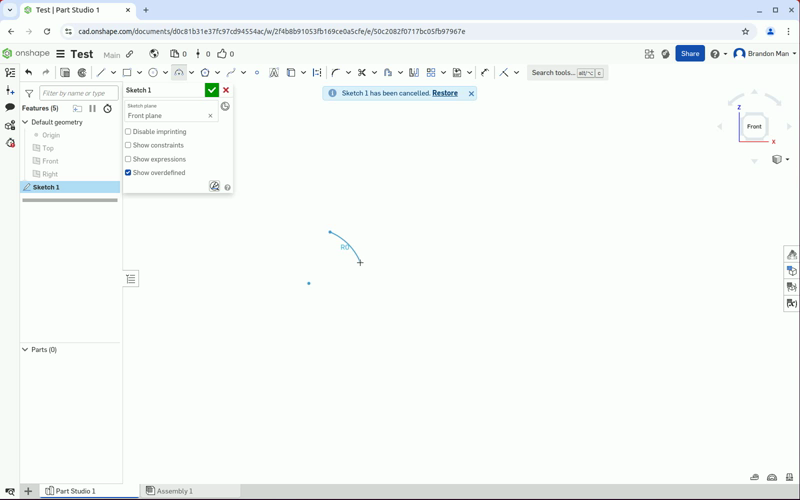
scroll(-6)
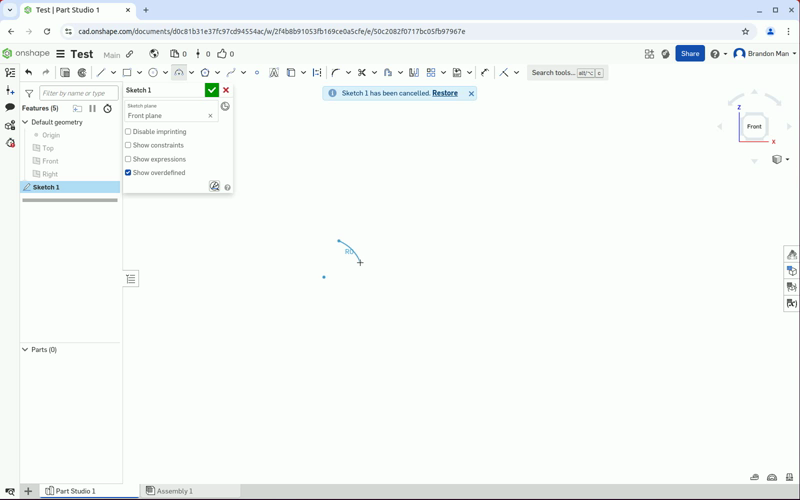
scroll(-6)
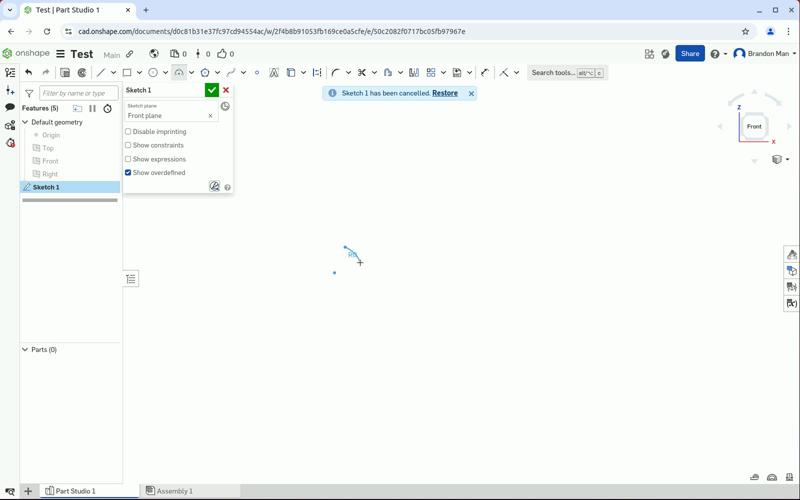
scroll(-6)
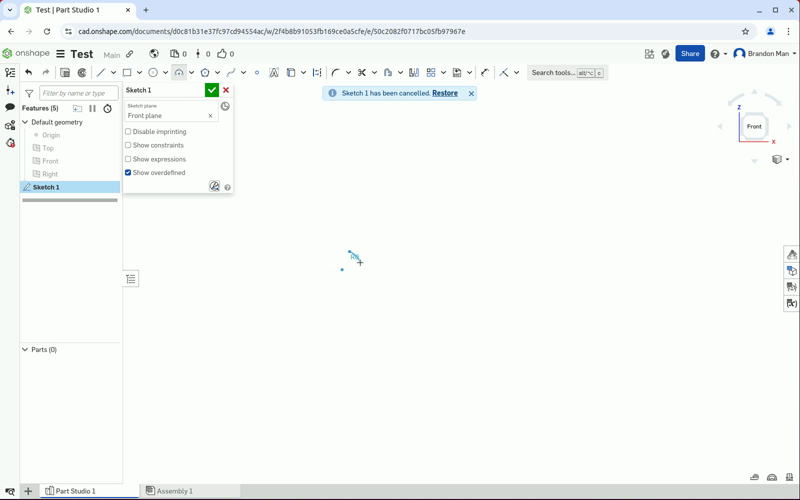
scroll(-6)
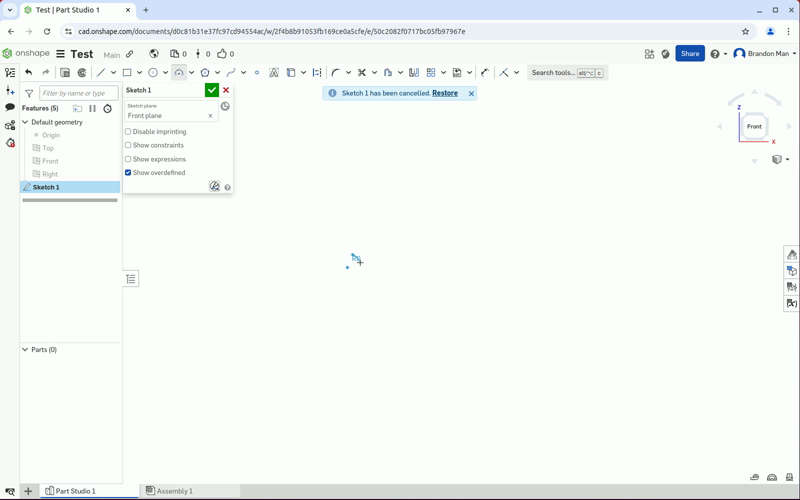
scroll(-6)
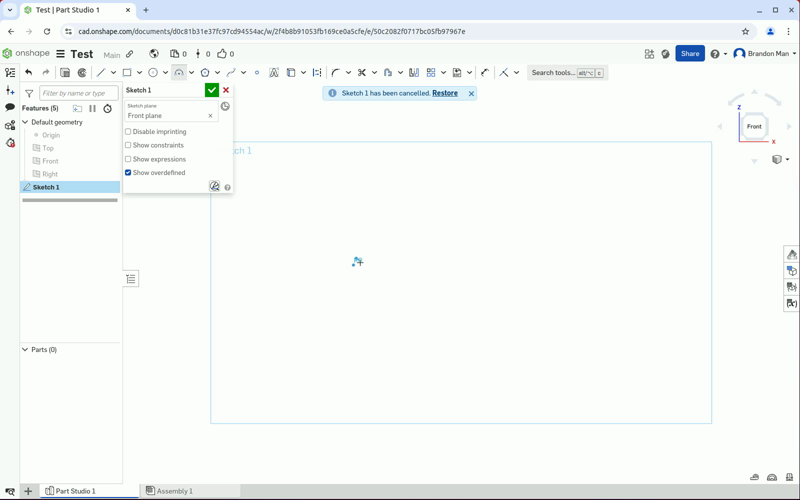
mouse_move(359, 259)
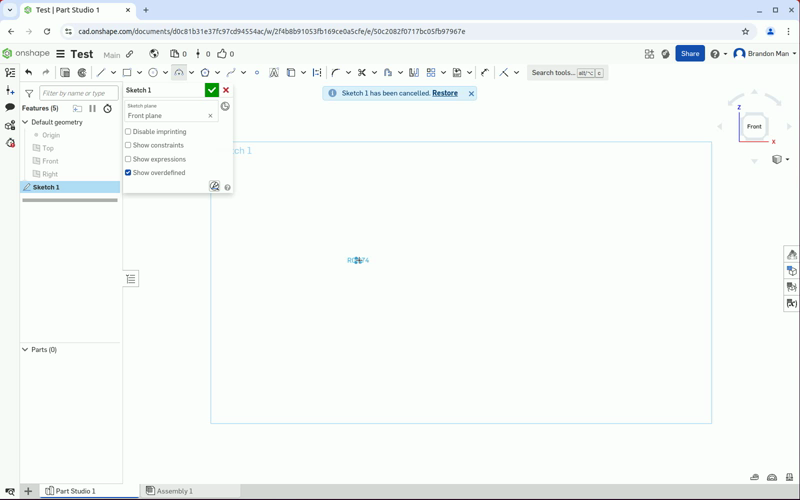
scroll(6)
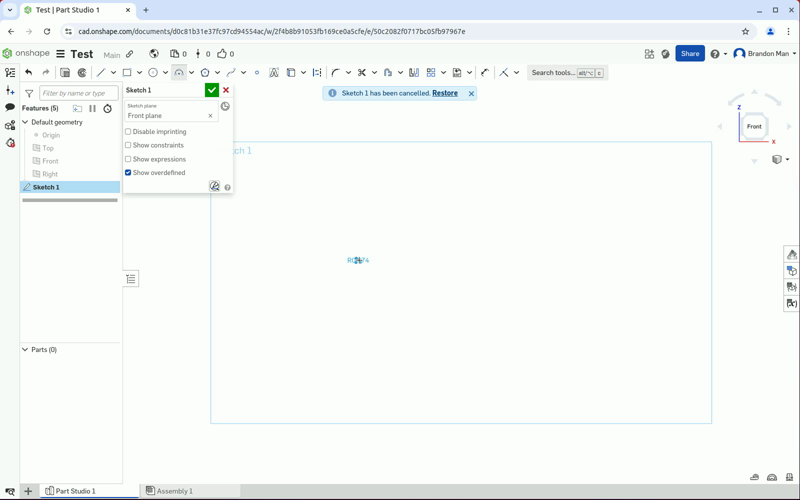
scroll(6)
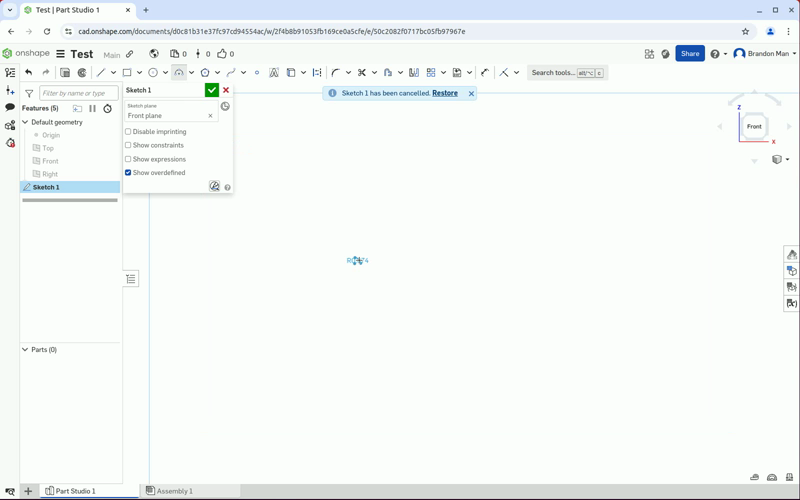
scroll(6)
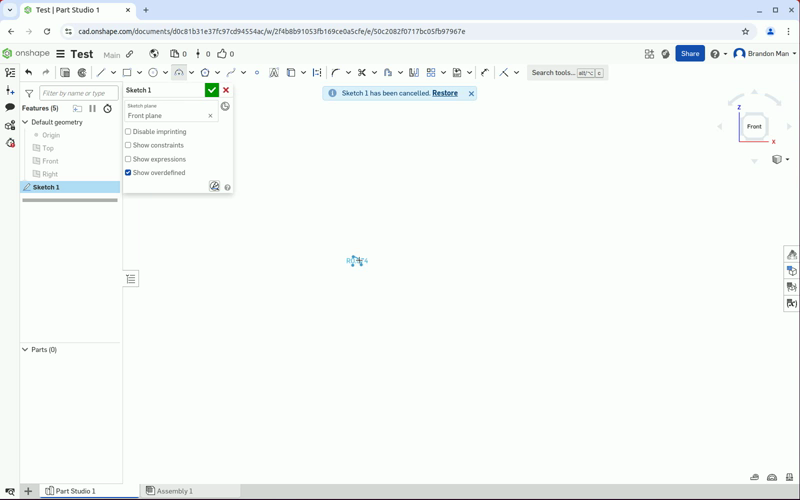
scroll(6)
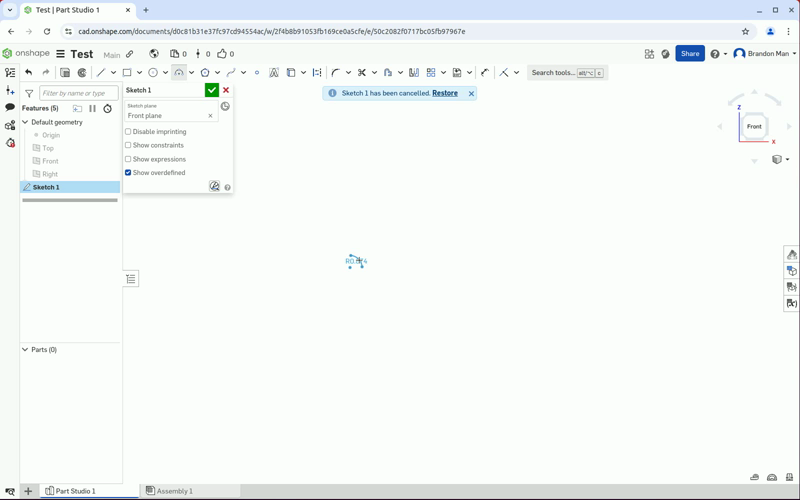
scroll(6)
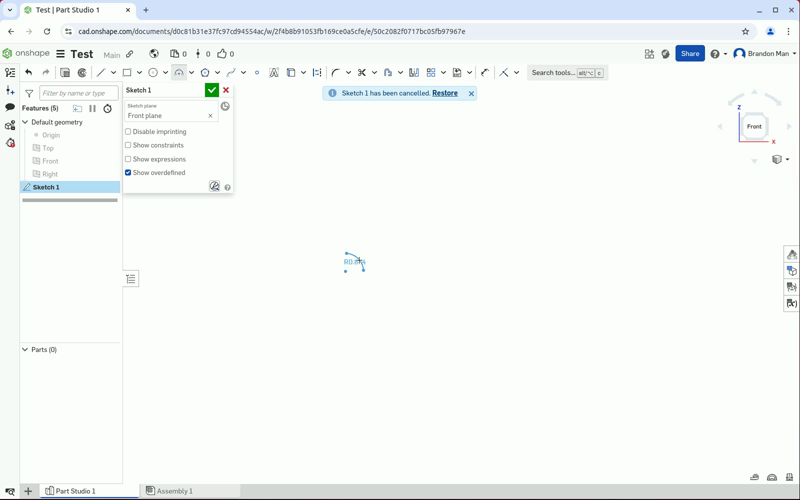
scroll(6)
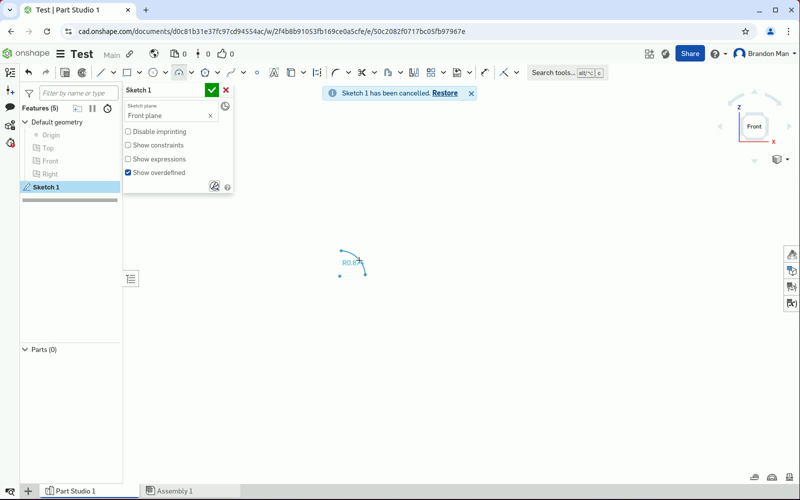
scroll(6)
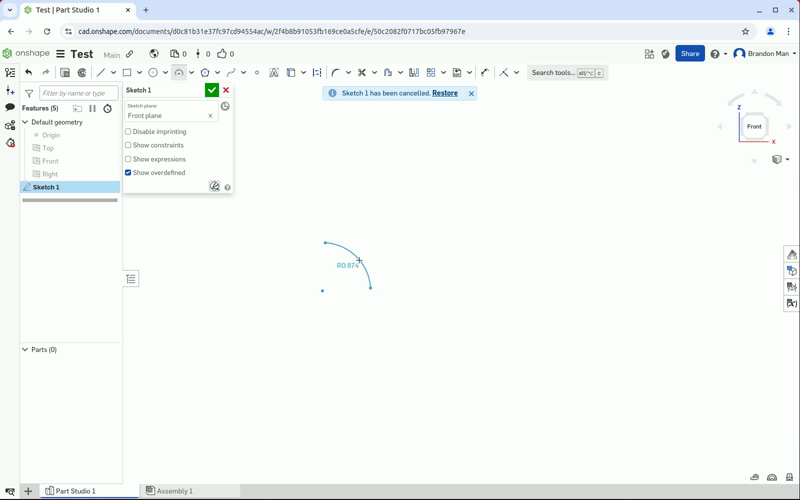
click(359, 259)
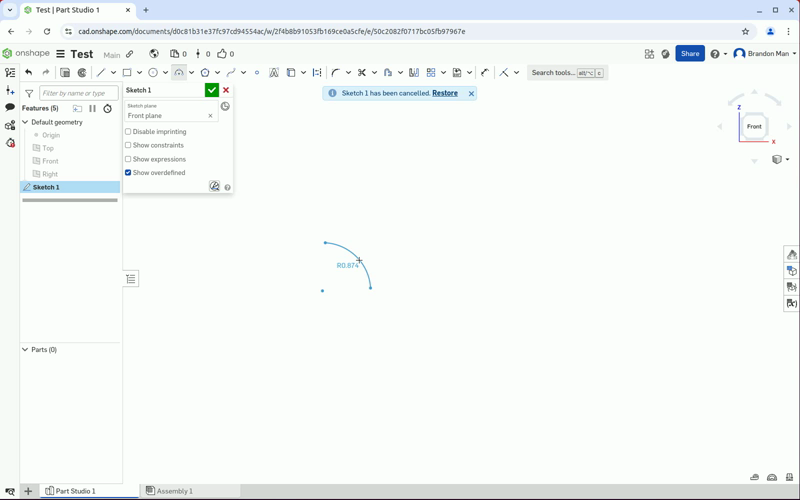
scroll(-6)
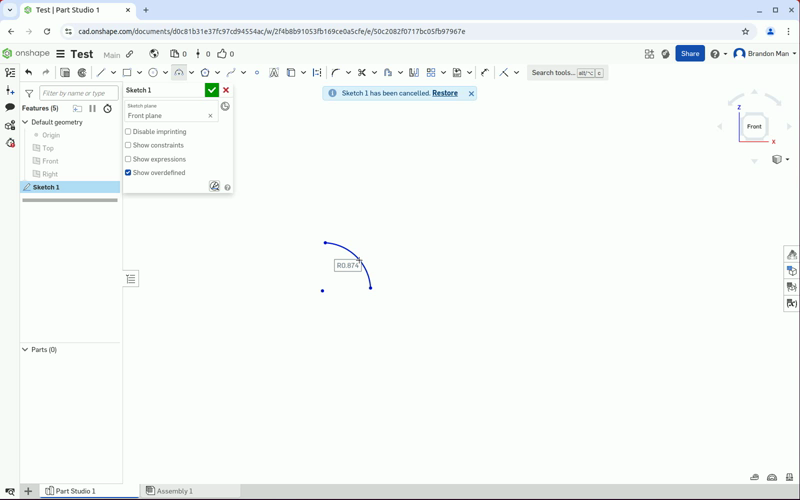
scroll(-6)
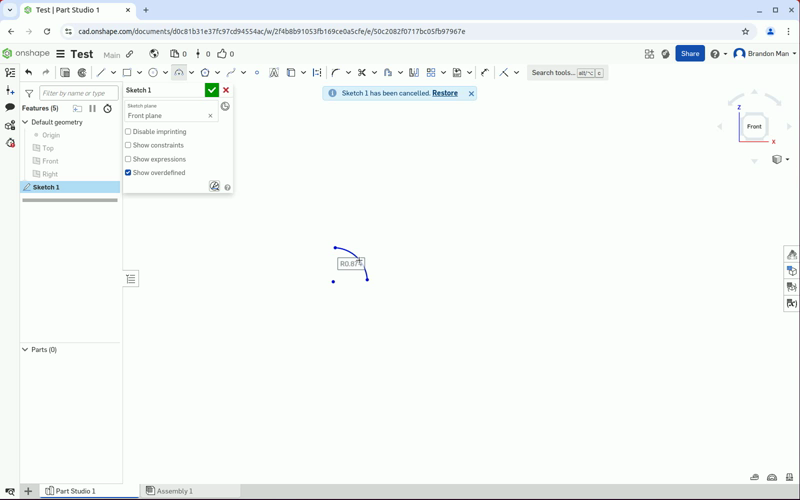
scroll(-6)
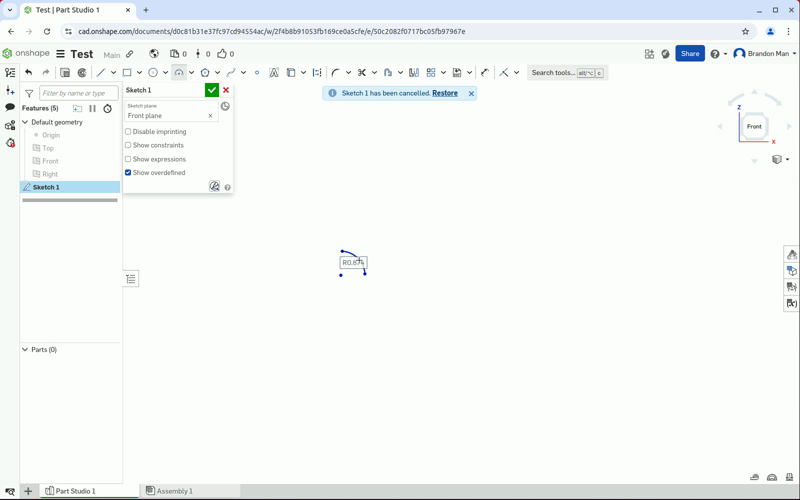
scroll(-6)
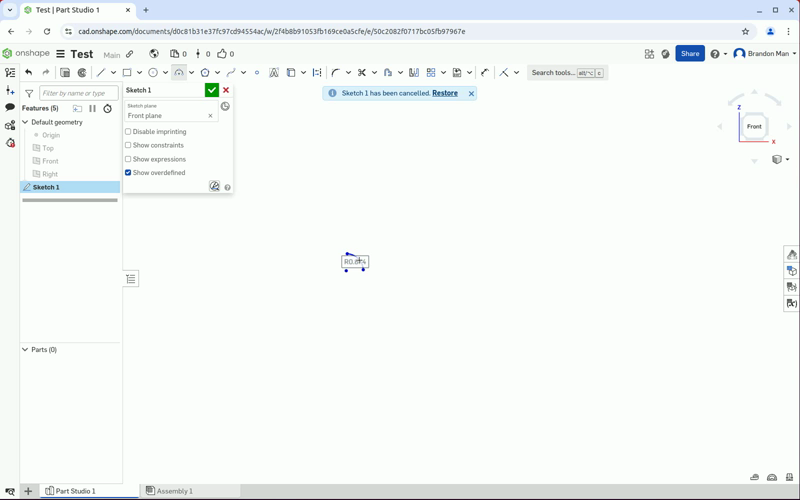
scroll(-6)
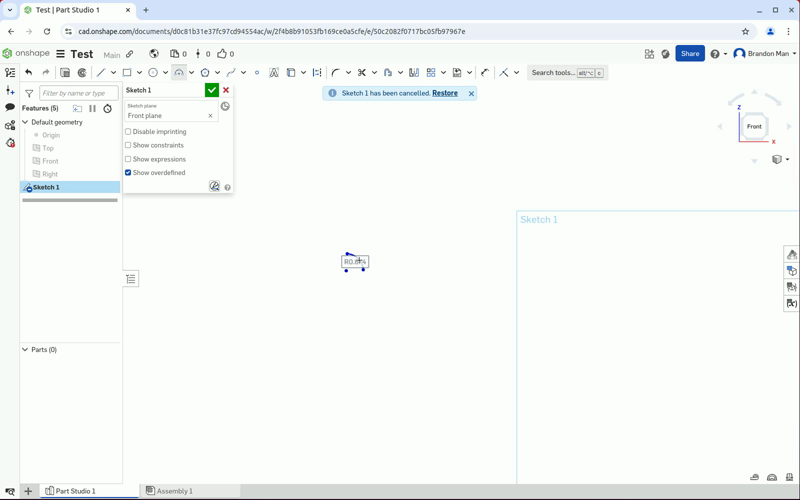
scroll(-6)
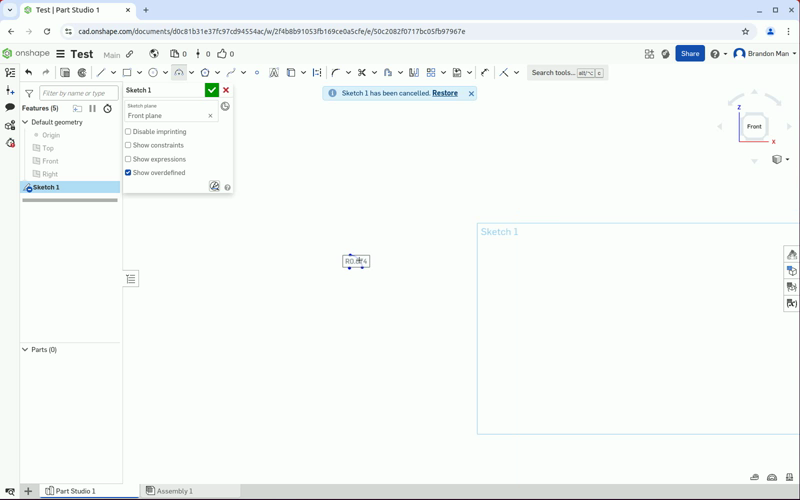
scroll(-6)
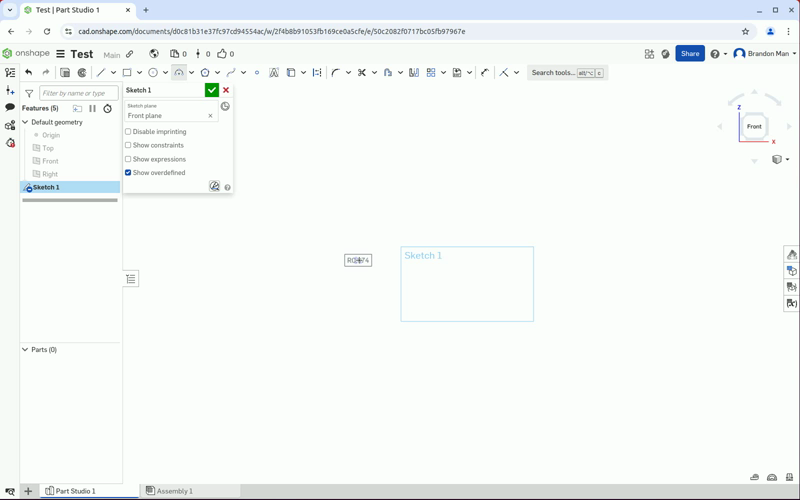
key_up(shift)
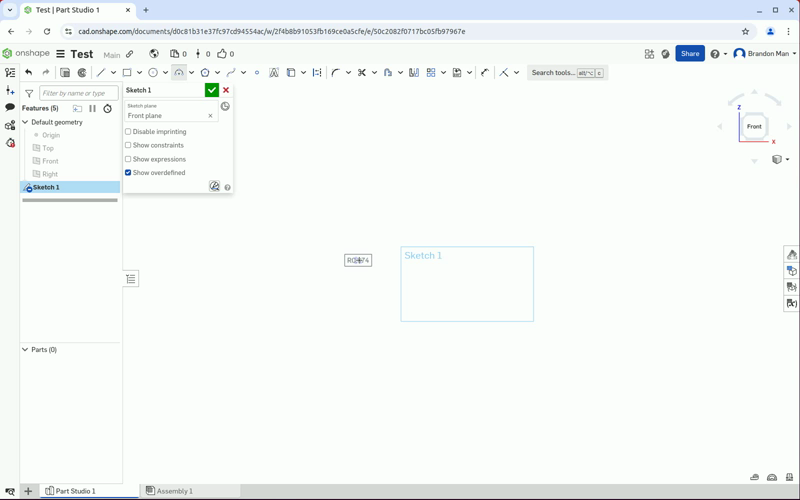
key(esc)
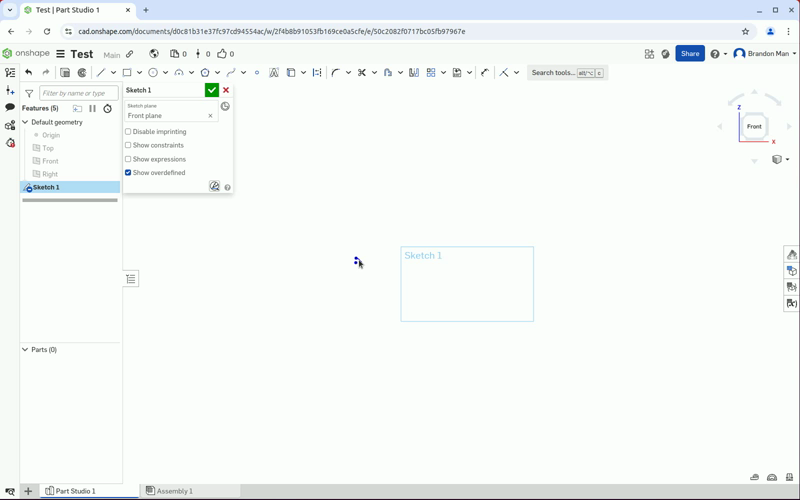
key(l)
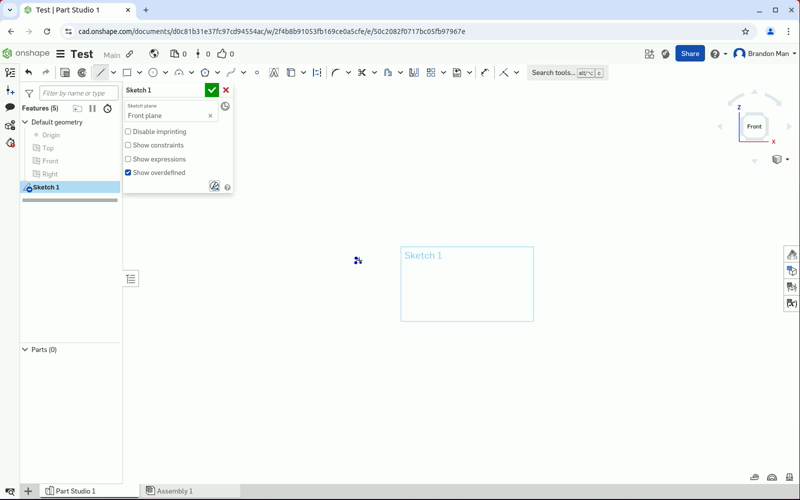
mouse_move(360, 262)
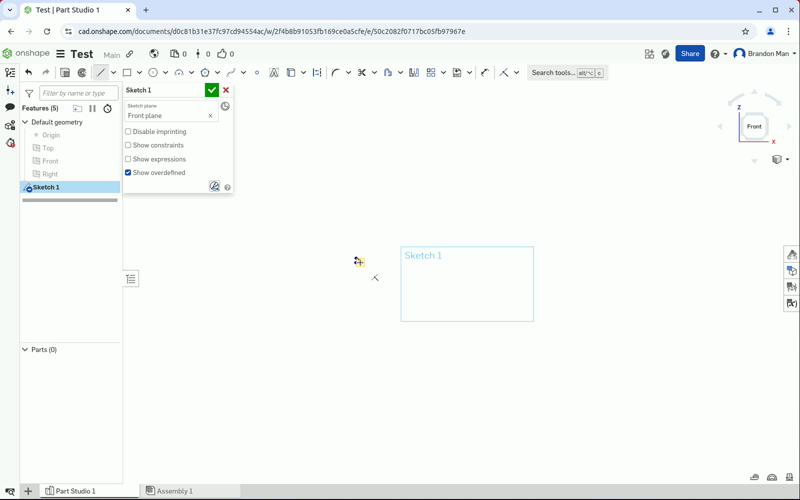
scroll(6)
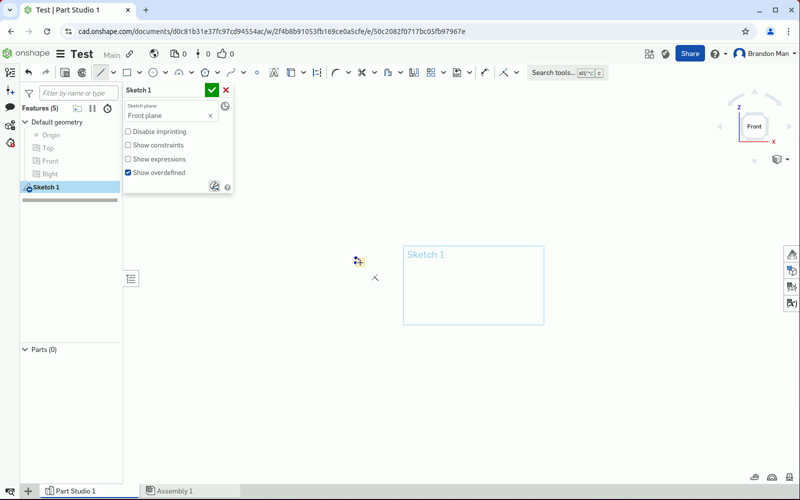
scroll(6)
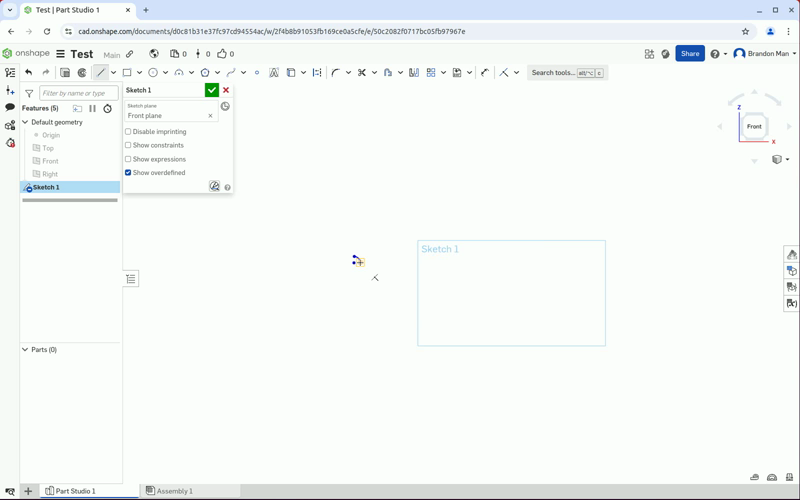
scroll(6)
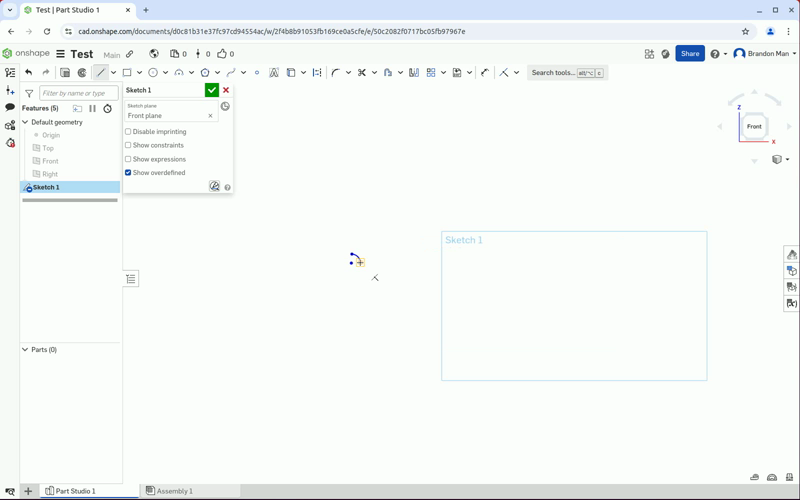
scroll(6)
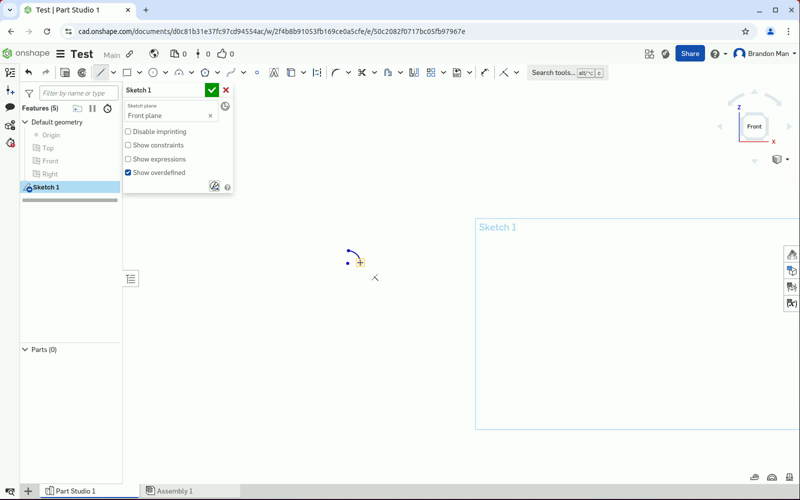
scroll(6)
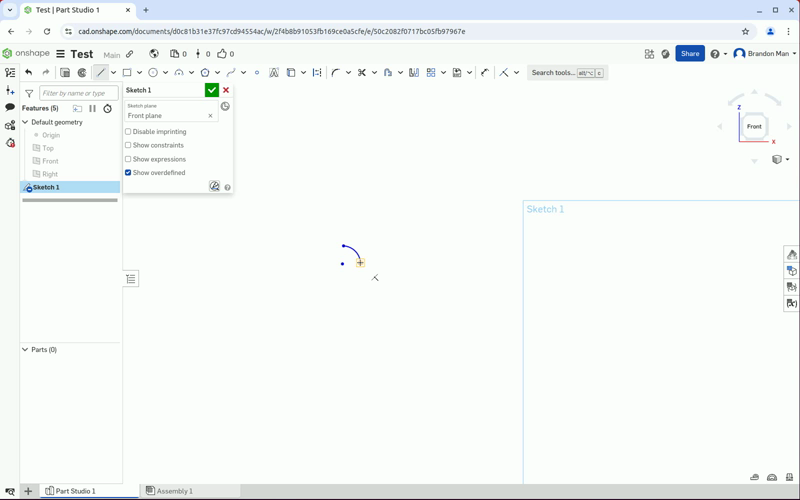
scroll(6)
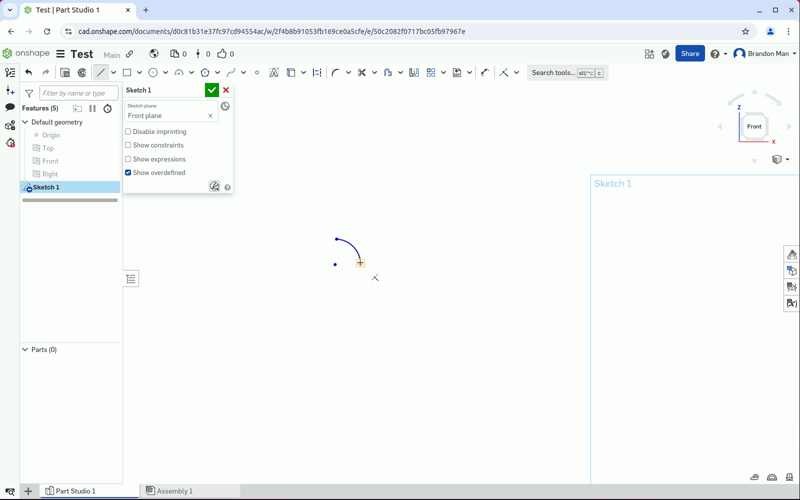
scroll(6)
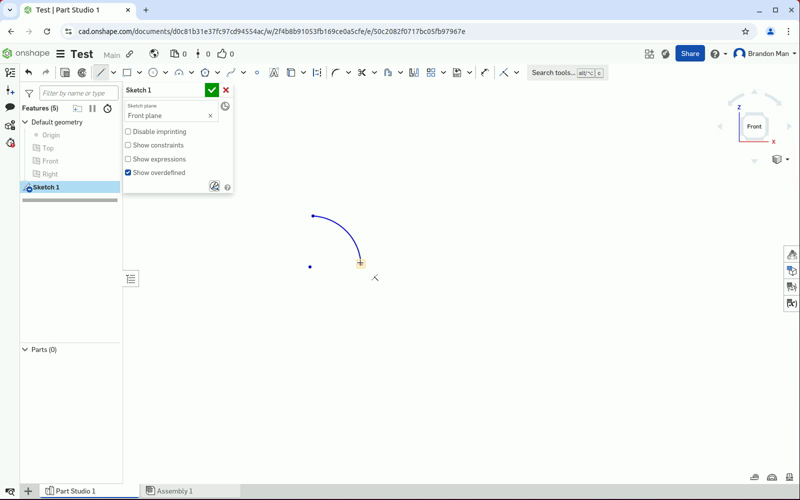
click(360, 262)
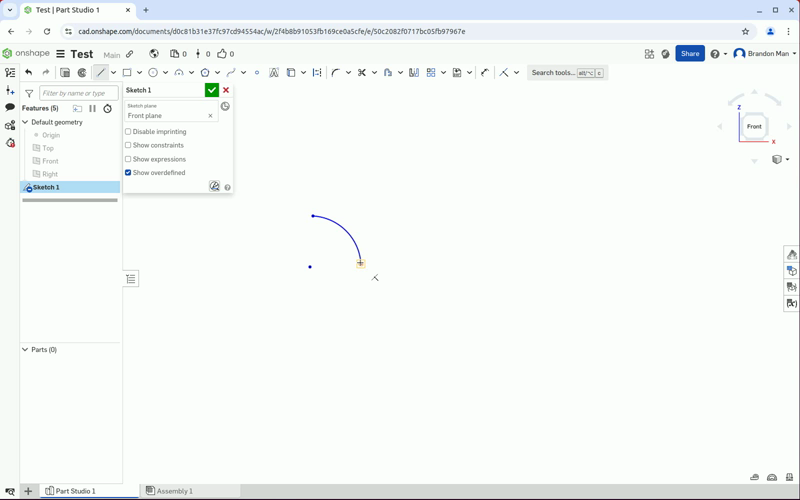
scroll(-6)
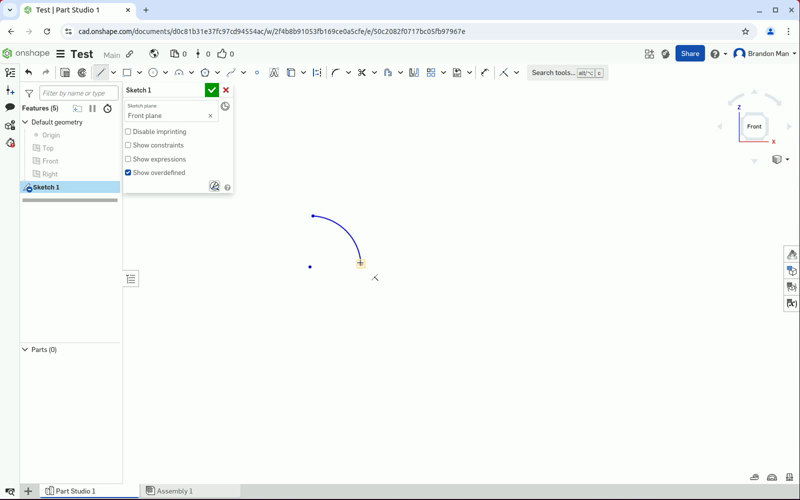
scroll(-6)
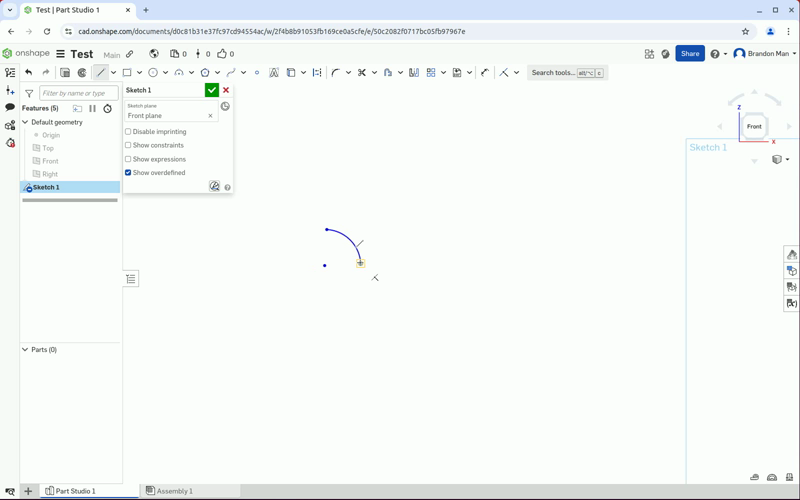
scroll(-6)
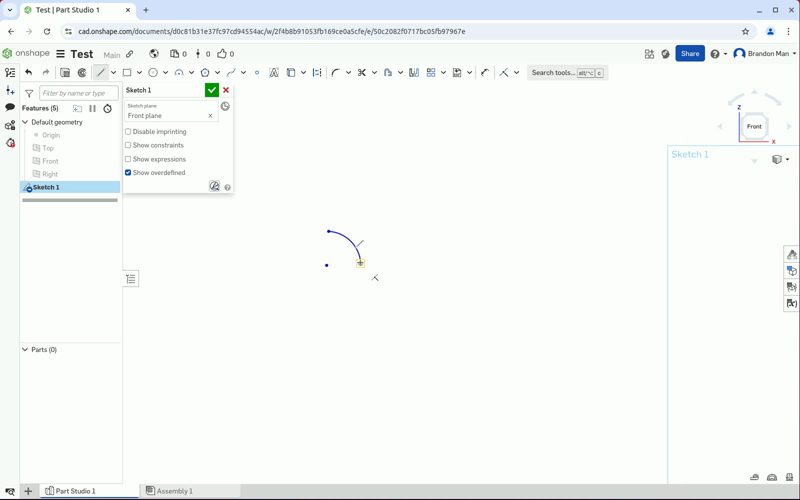
scroll(-6)
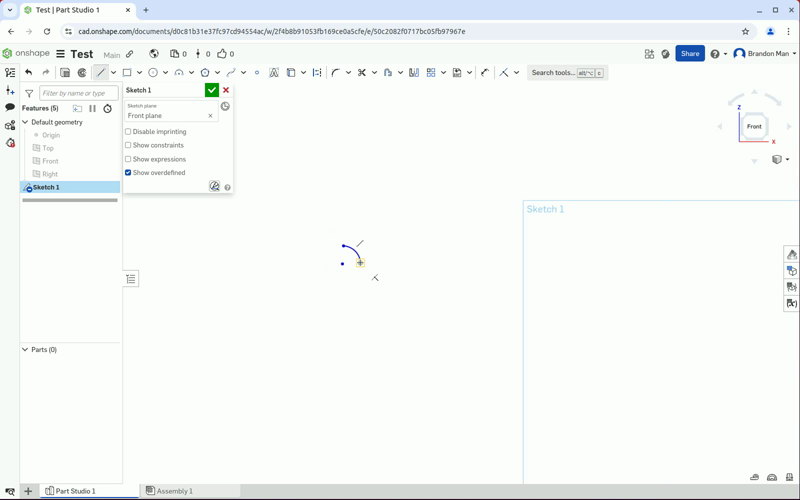
scroll(-6)
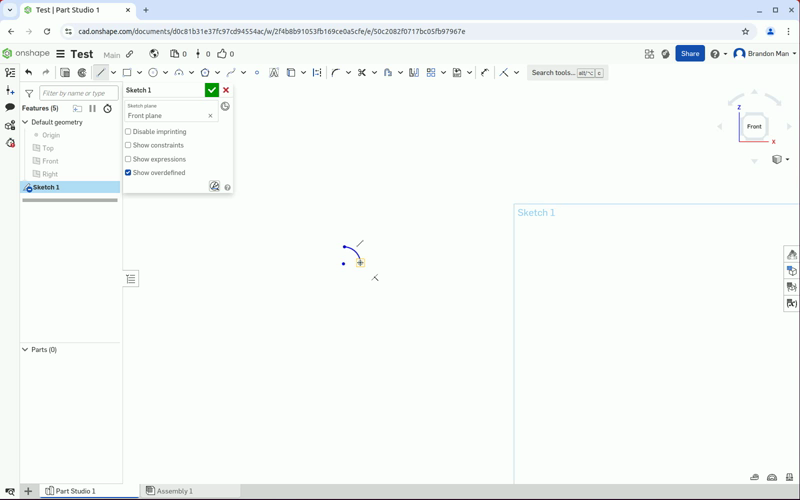
scroll(-6)
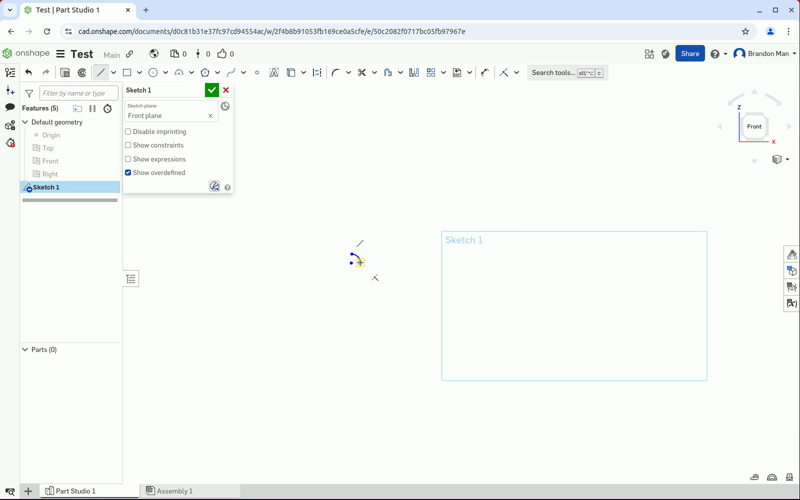
scroll(-6)
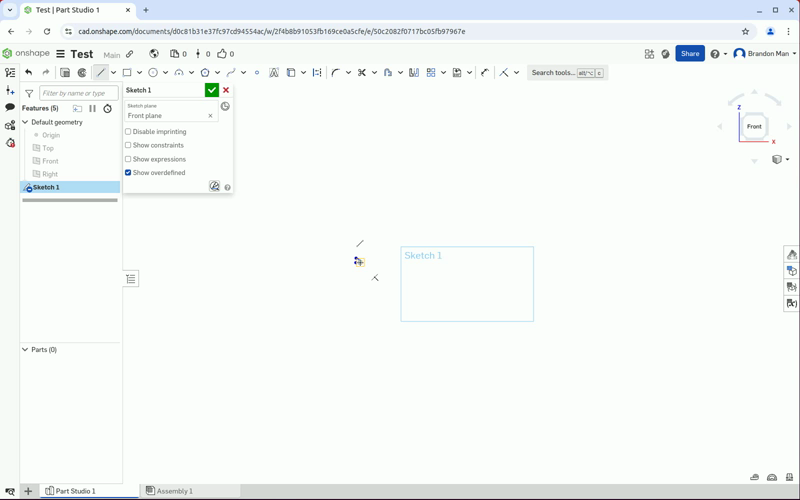
key_down(shift)
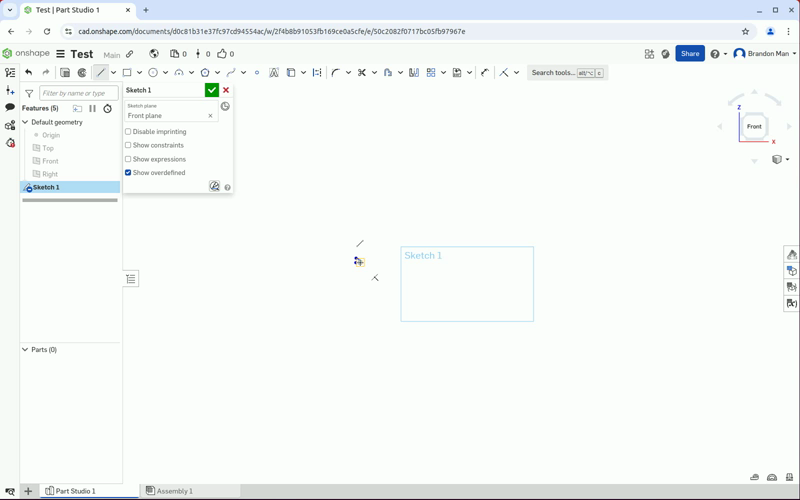
mouse_move(390, 262)
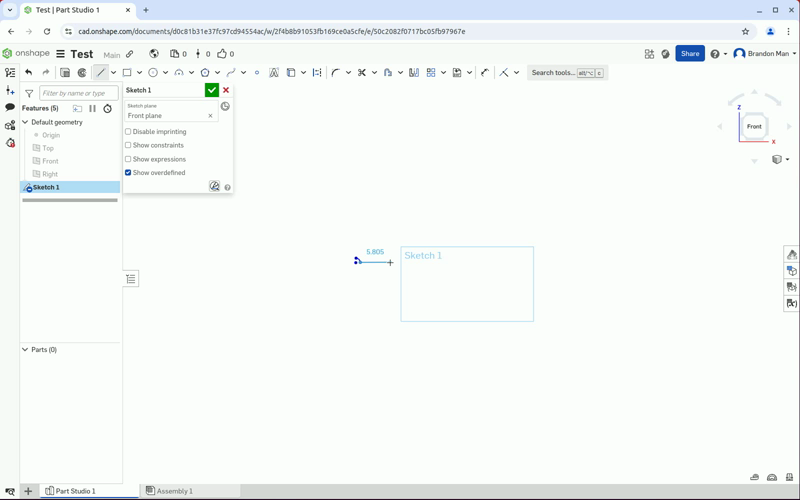
mouse_move(413, 262)
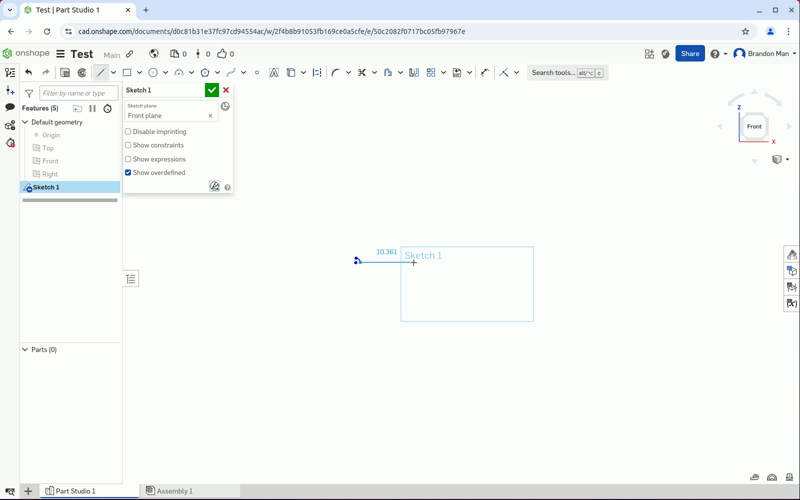
click(413, 262)
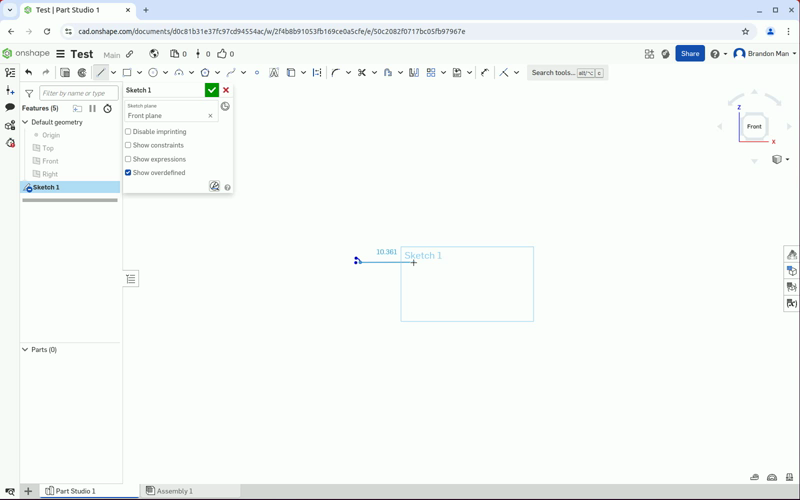
key_up(shift)
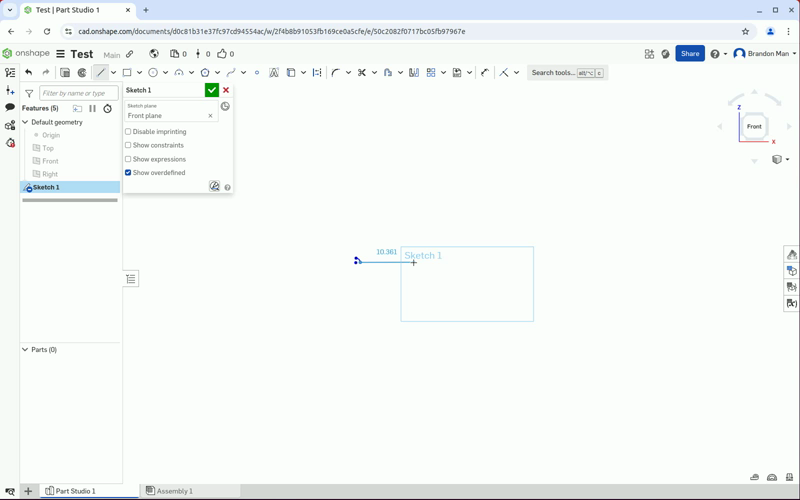
key(esc)
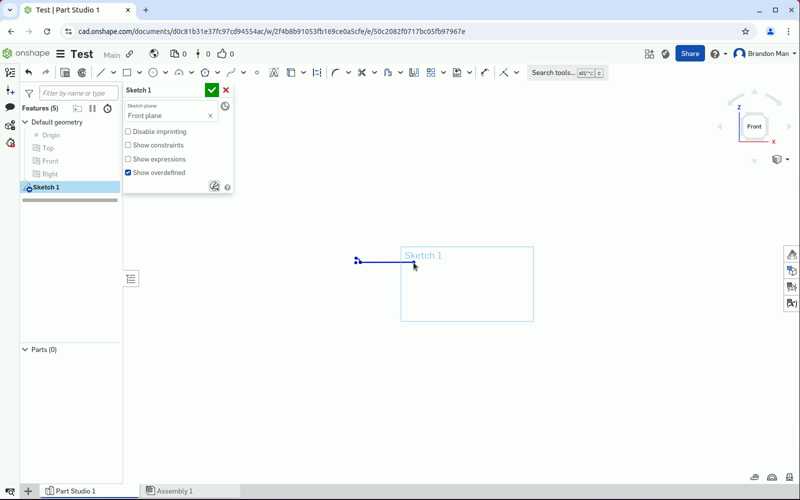
key(a)
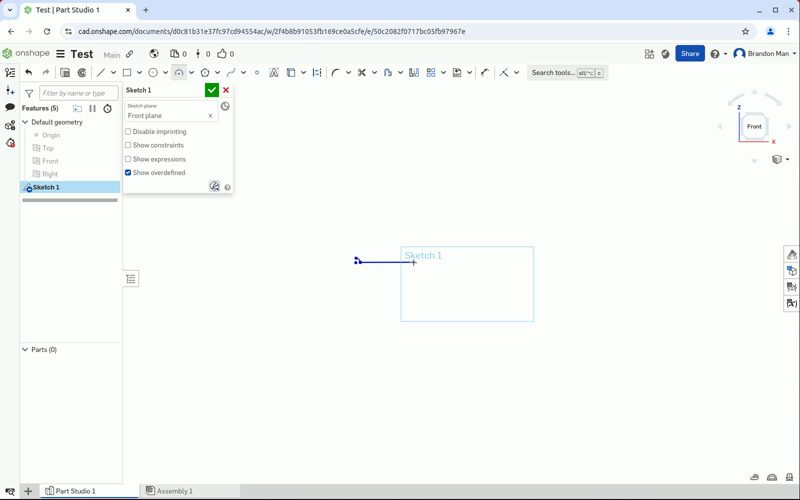
mouse_move(413, 262)
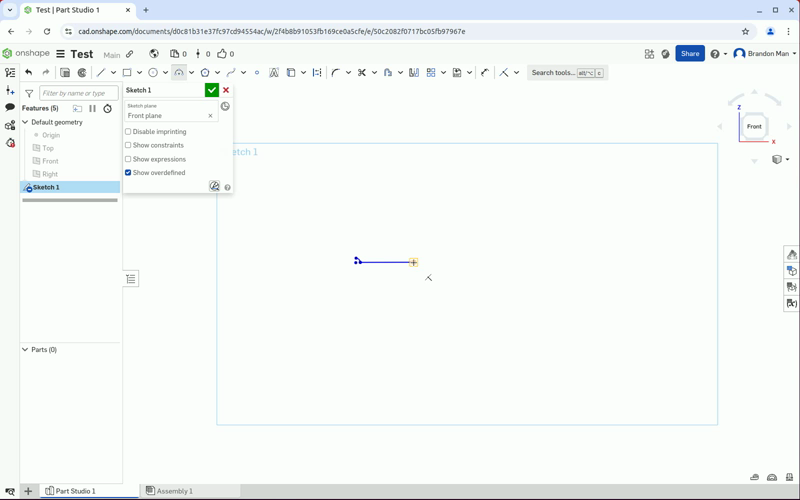
click(413, 262)
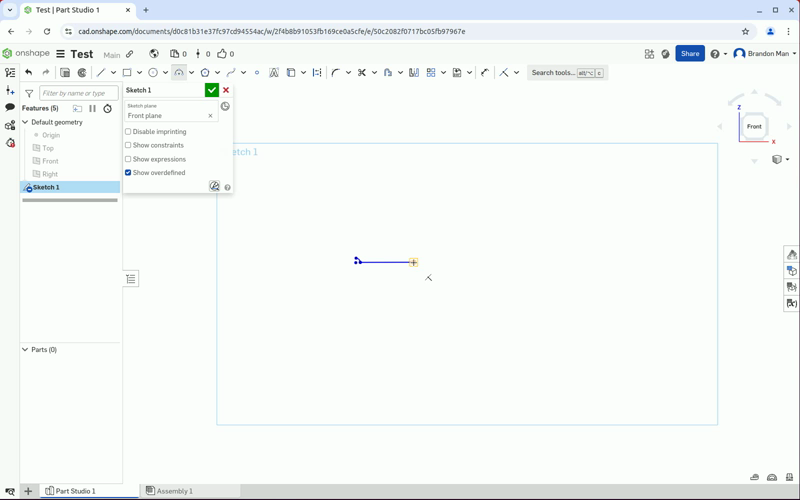
key_down(shift)
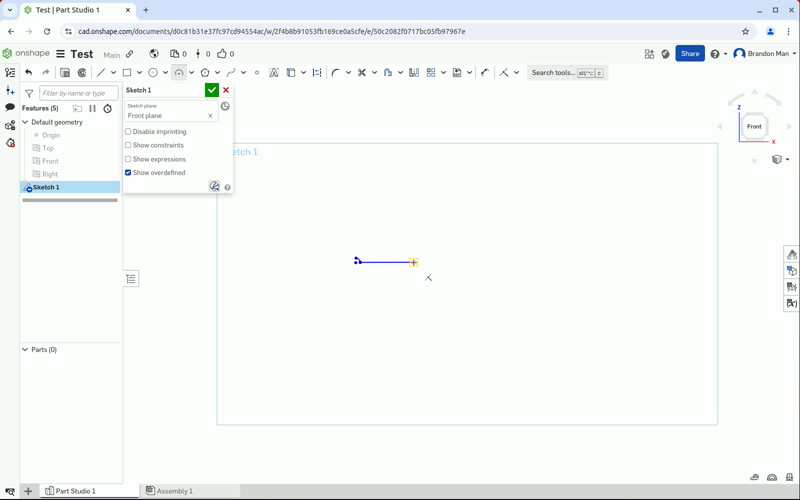
mouse_move(417, 258)
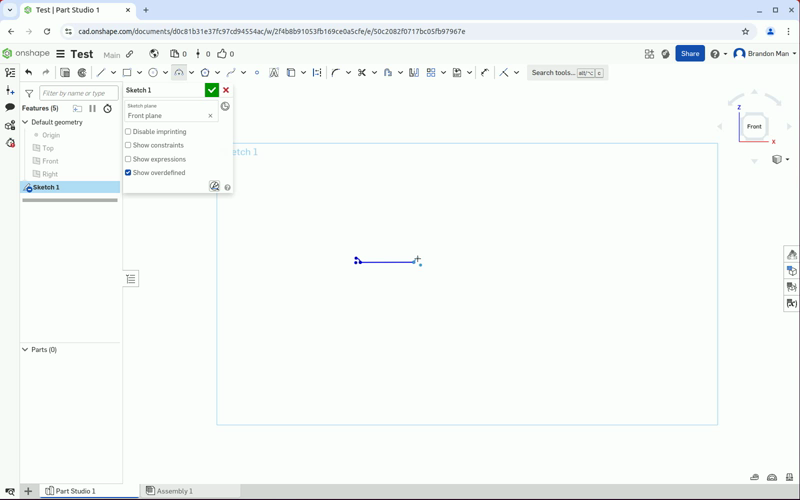
scroll(6)
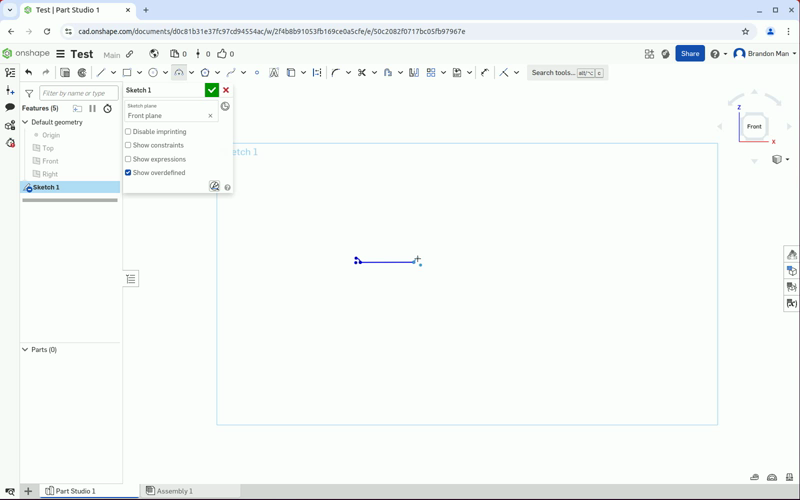
scroll(6)
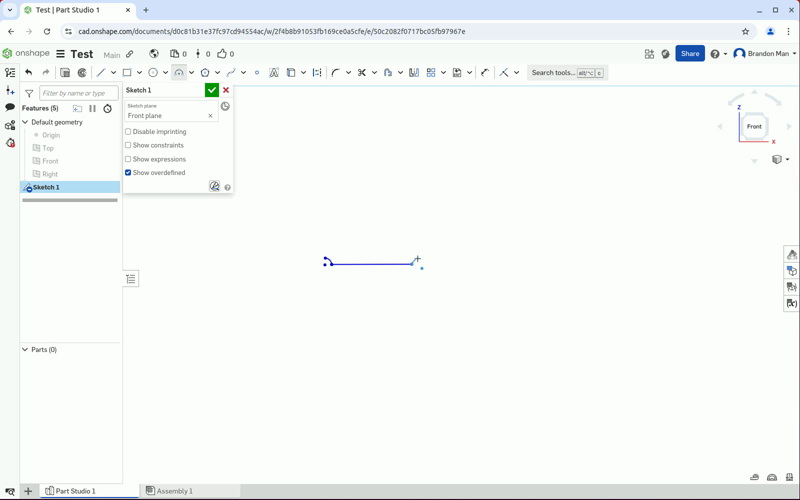
scroll(6)
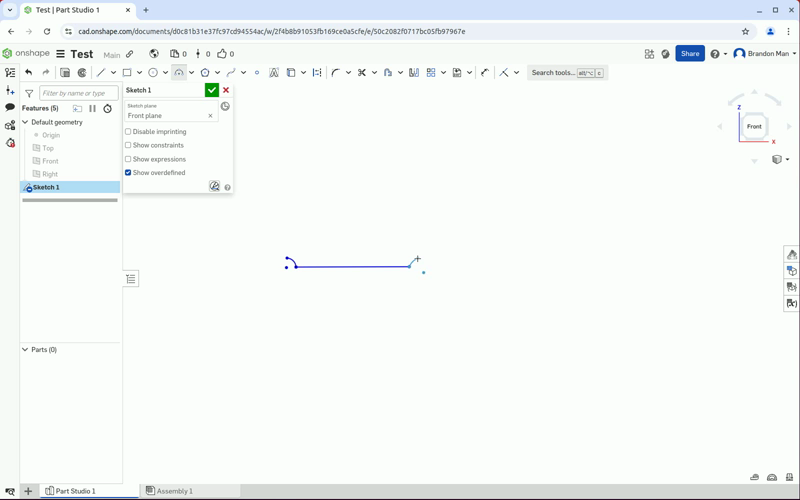
scroll(6)
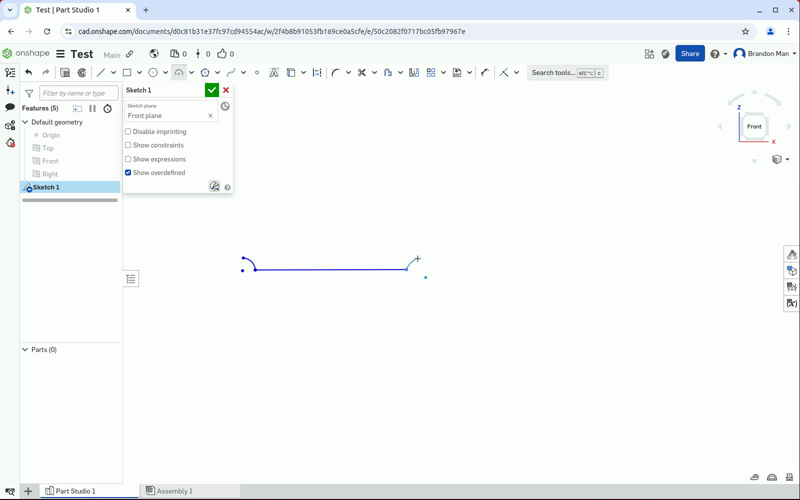
scroll(6)
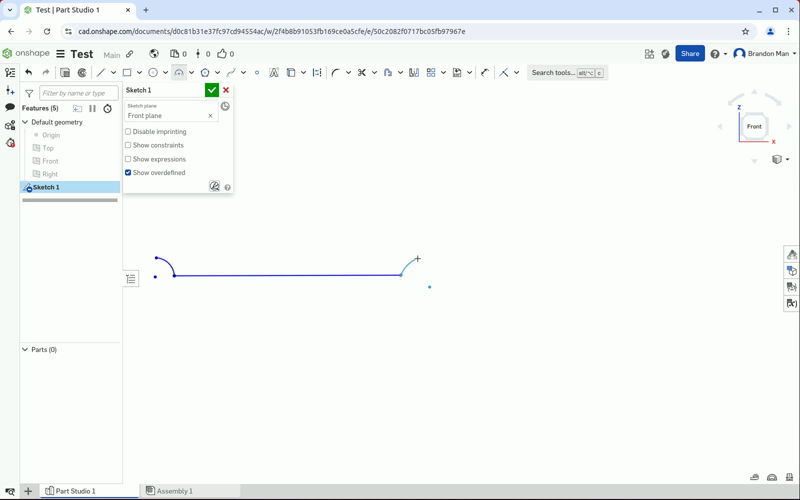
scroll(6)
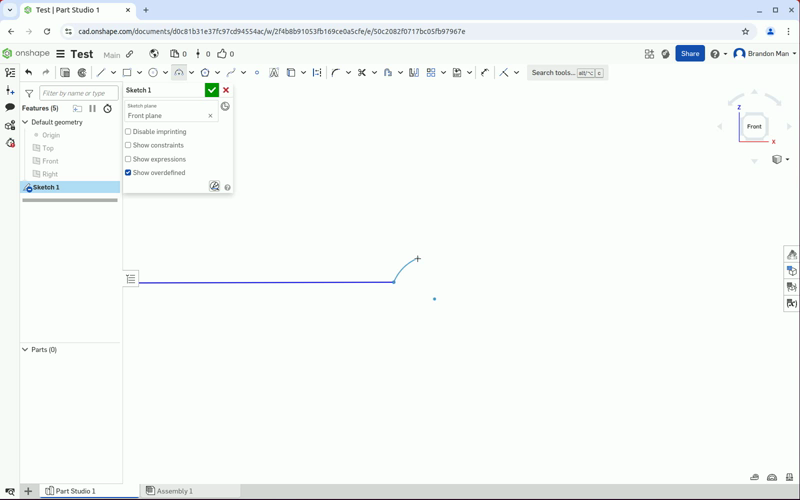
scroll(6)
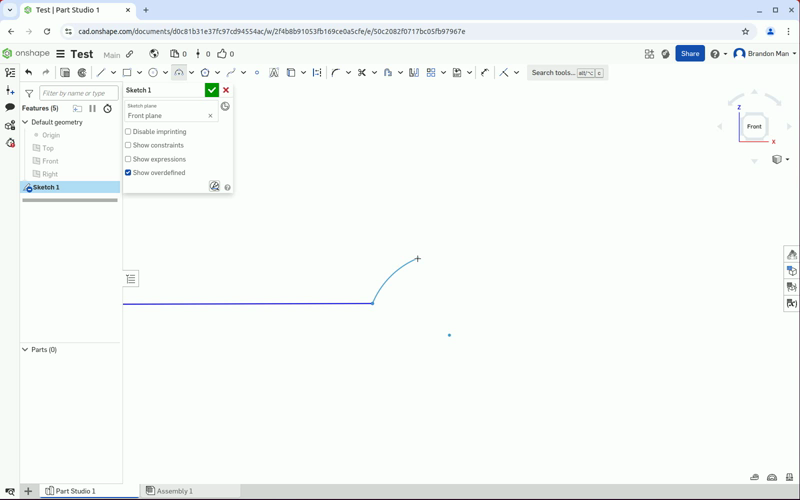
click(417, 258)
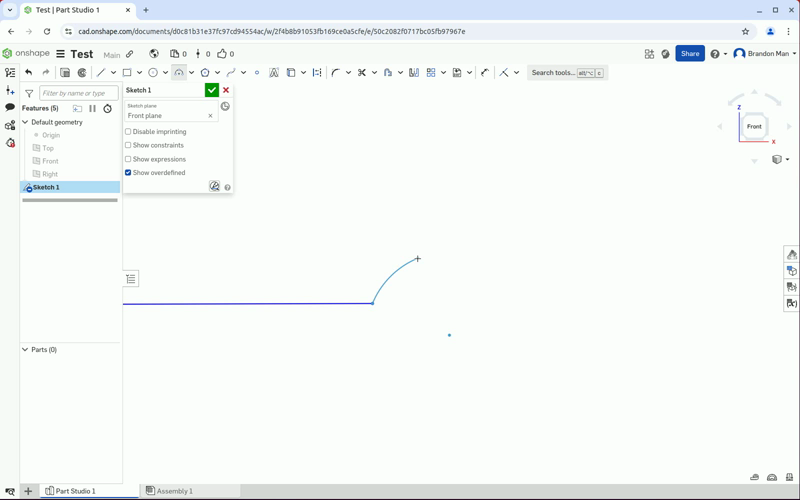
scroll(-6)
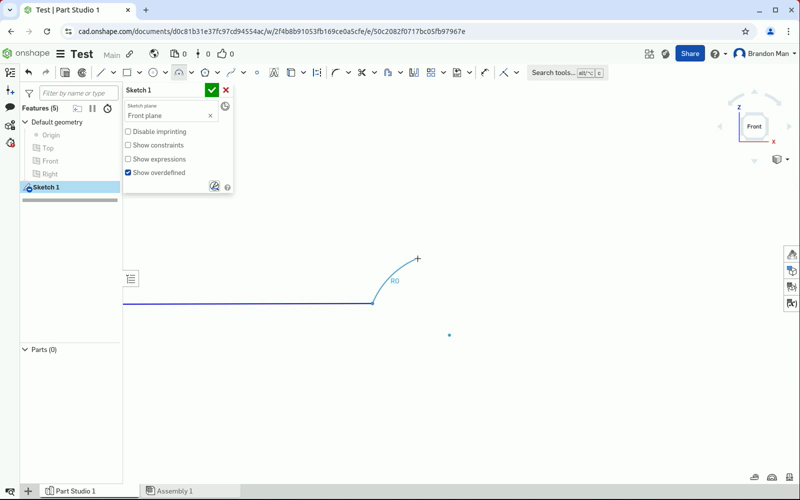
scroll(-6)
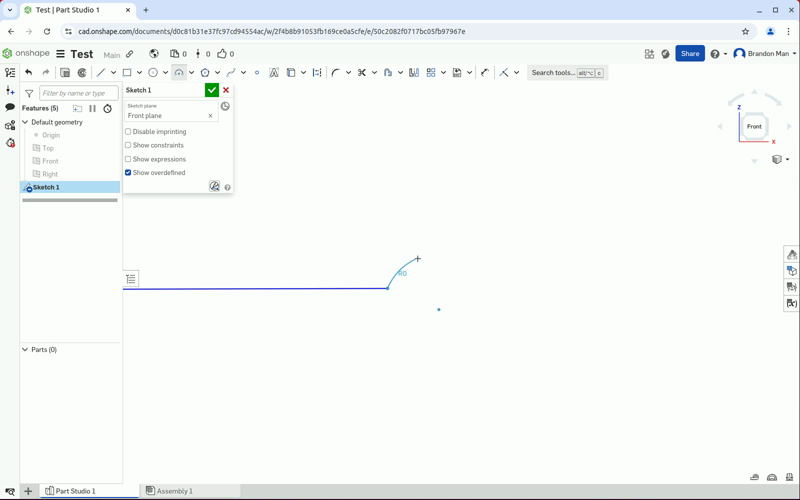
scroll(-6)
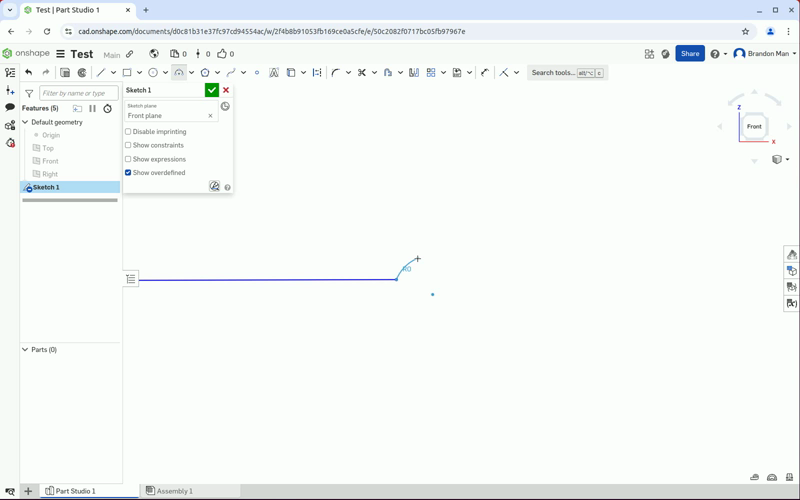
scroll(-6)
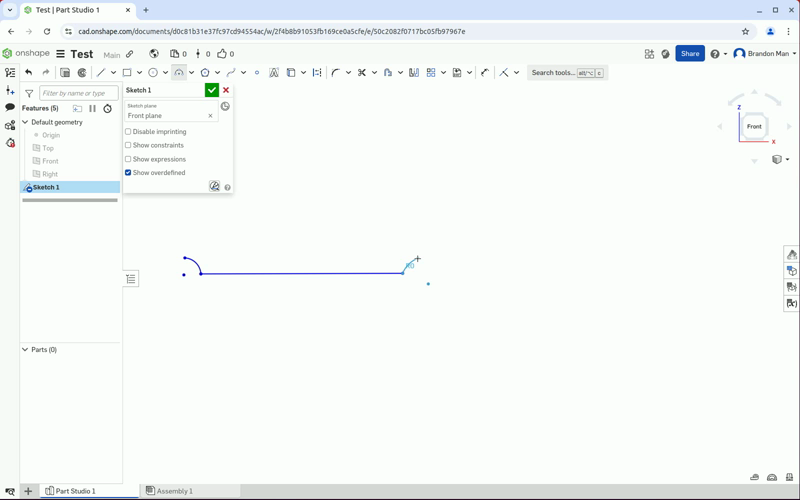
scroll(-6)
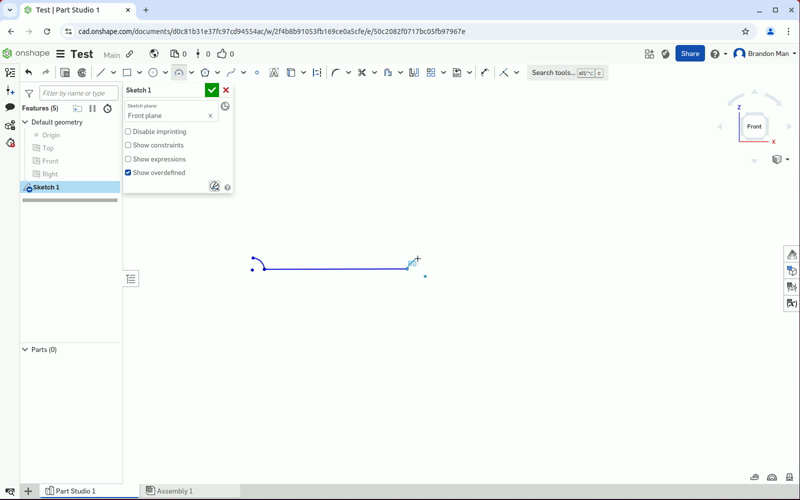
scroll(-6)
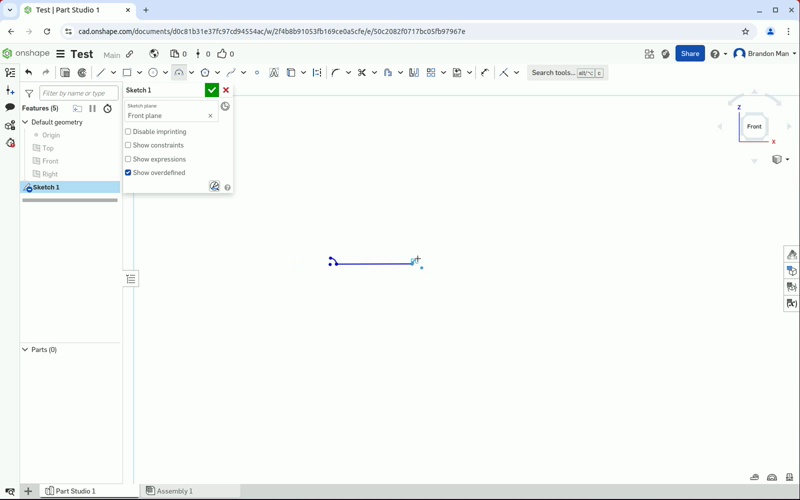
scroll(-6)
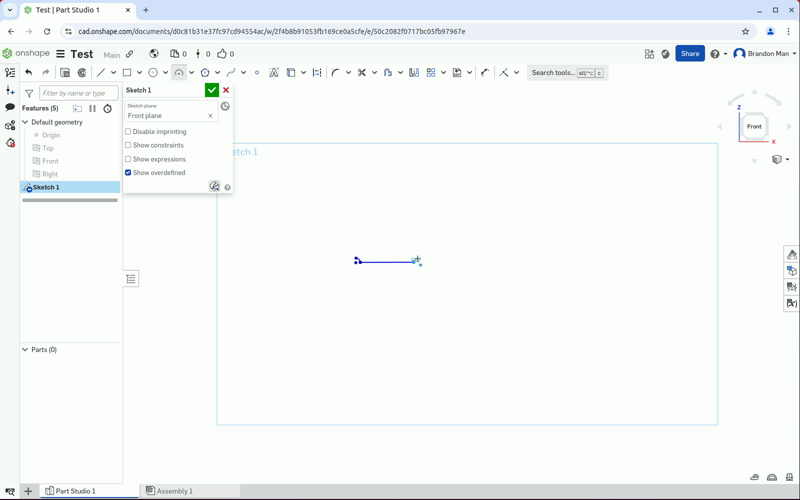
mouse_move(415, 259)
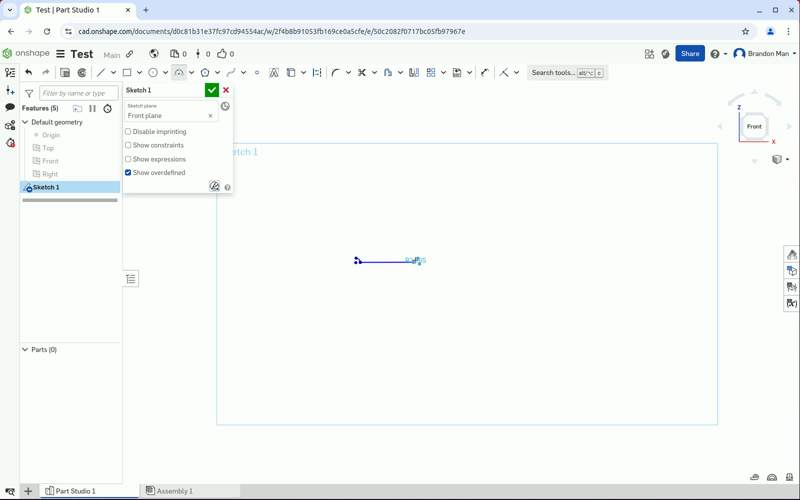
scroll(6)
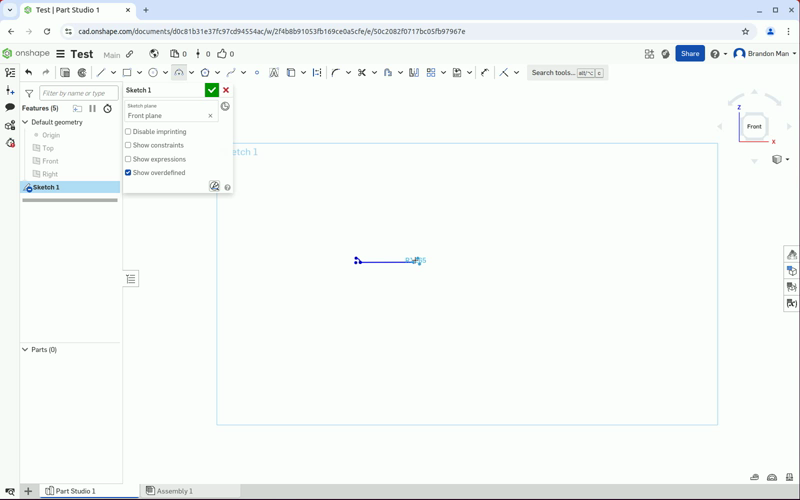
scroll(6)
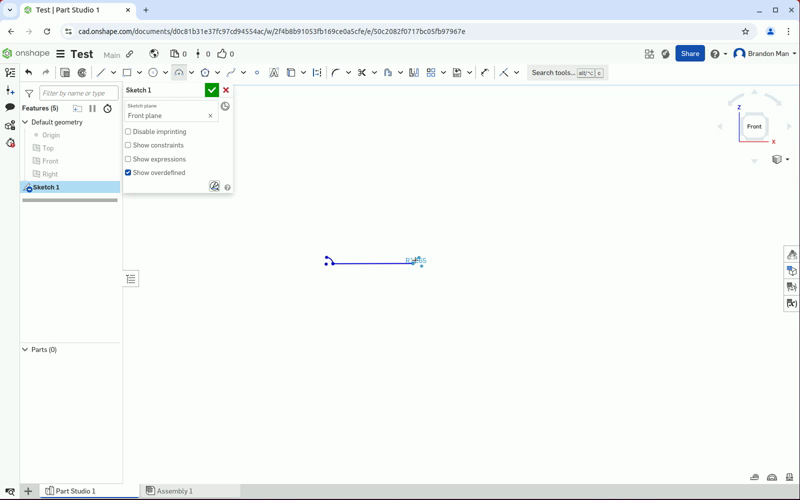
scroll(6)
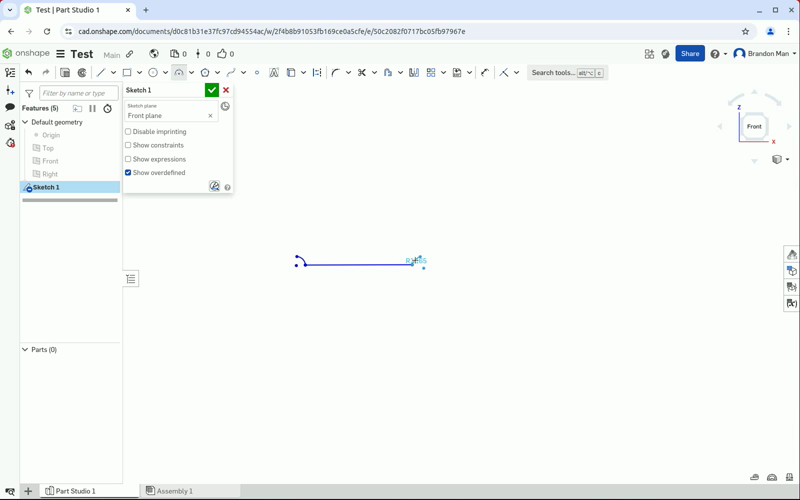
scroll(6)
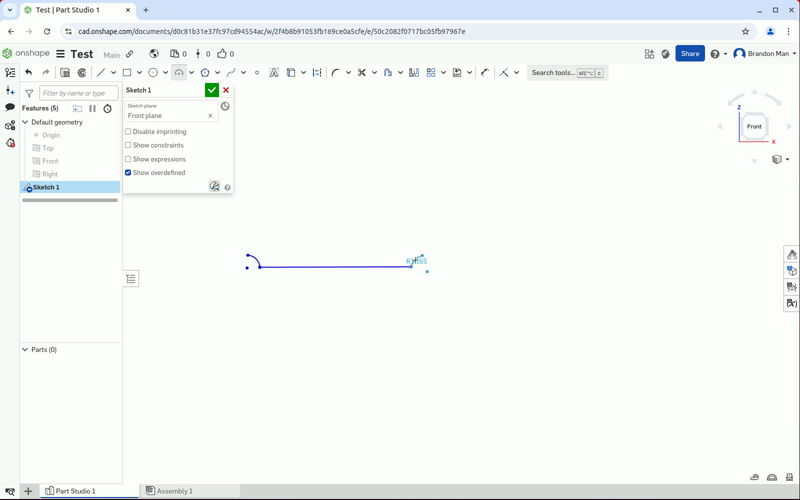
scroll(6)
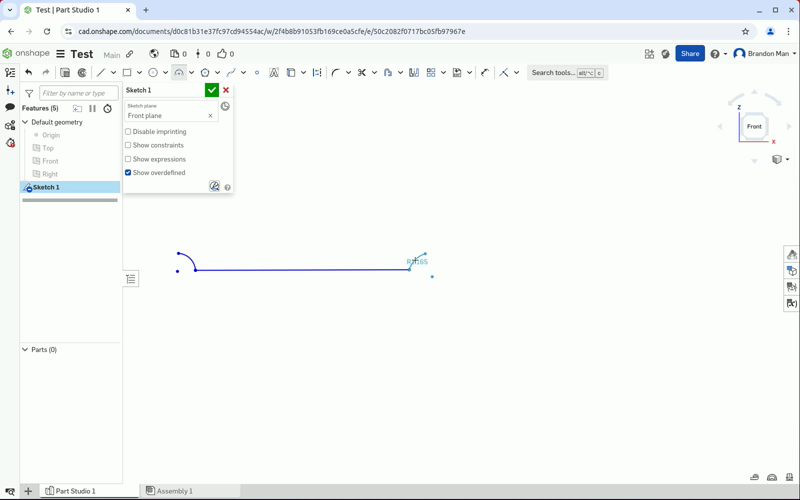
scroll(6)
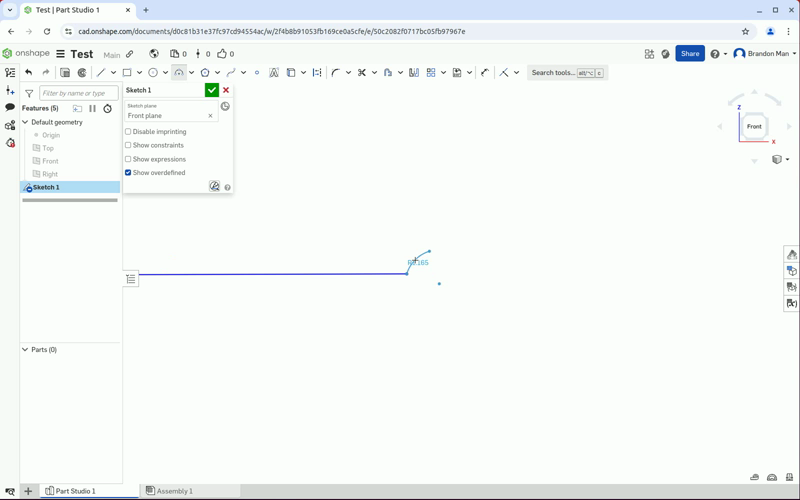
scroll(6)
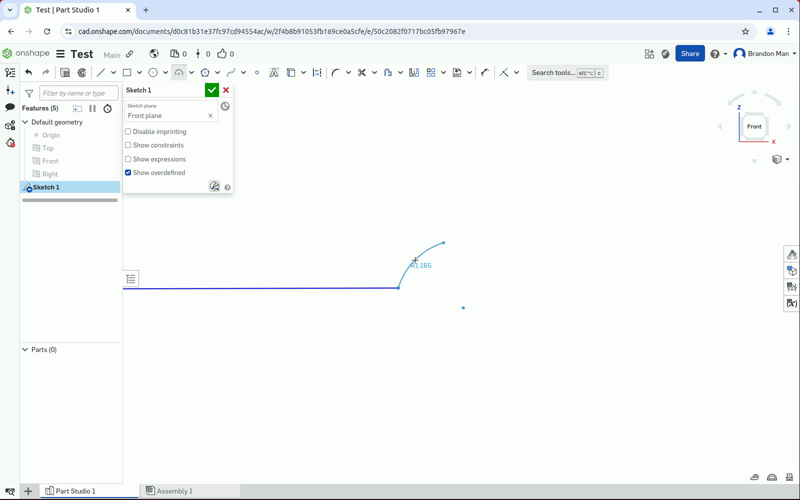
click(415, 259)
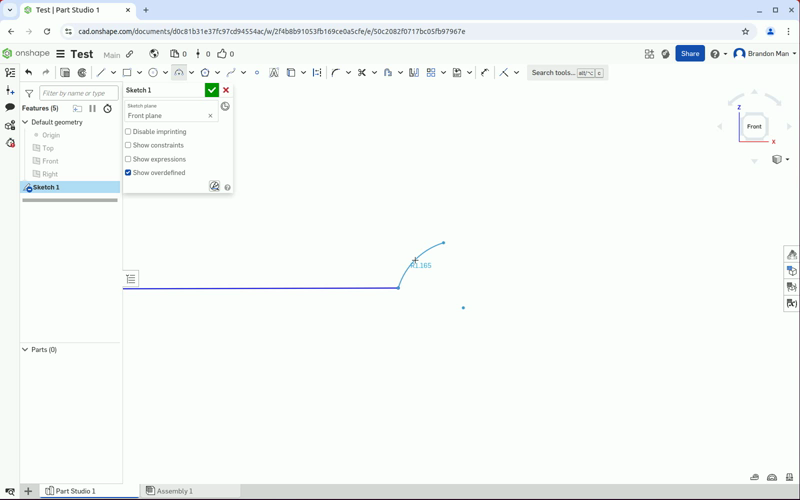
scroll(-6)
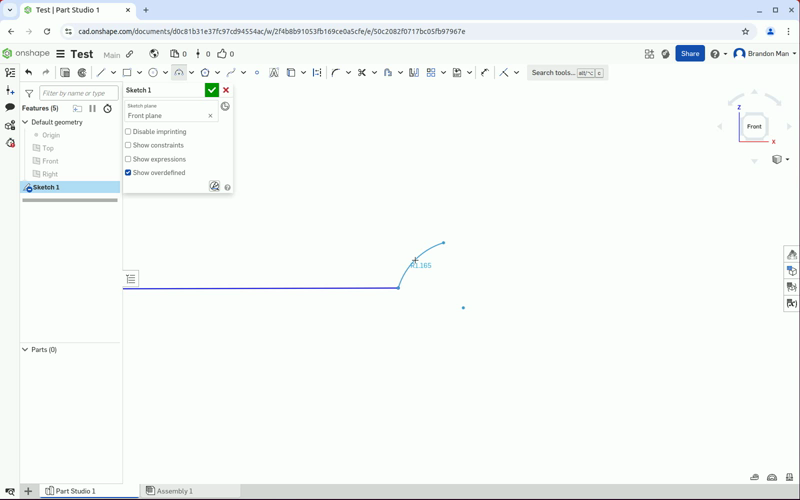
scroll(-6)
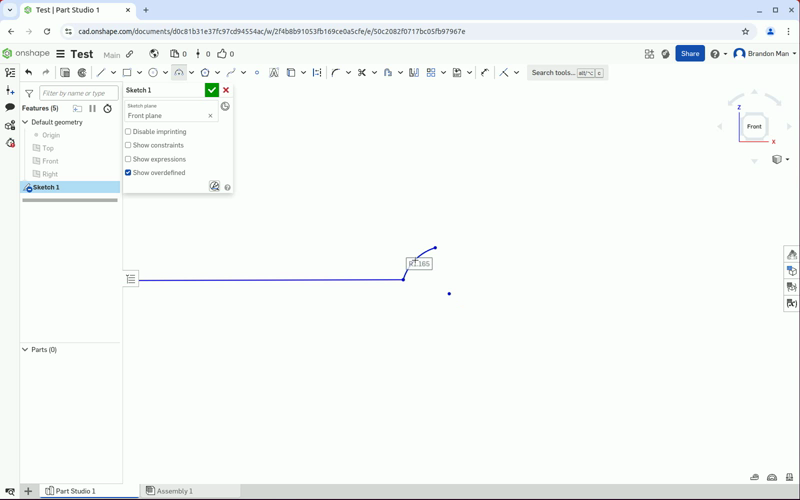
scroll(-6)
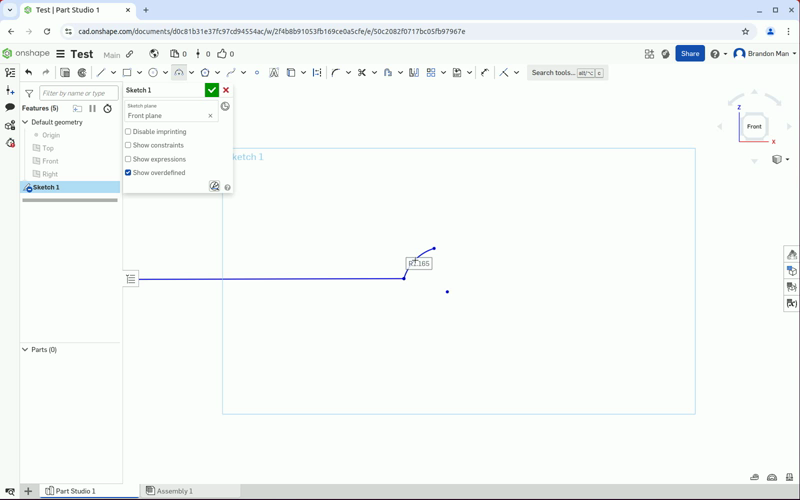
scroll(-6)
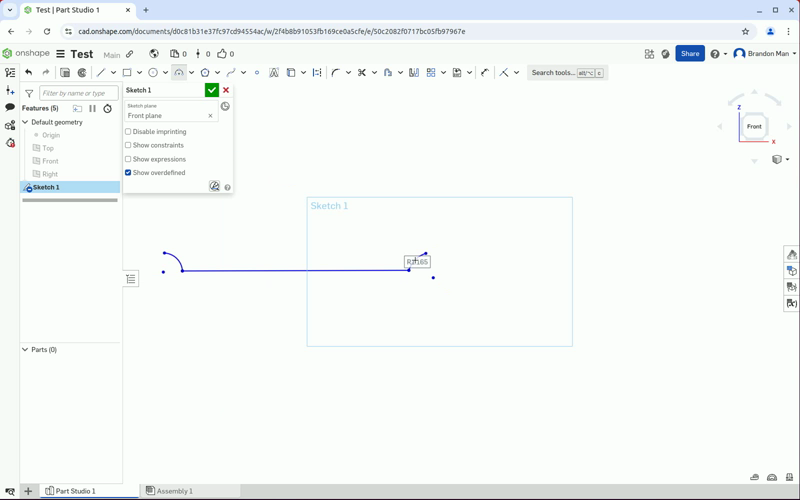
scroll(-6)
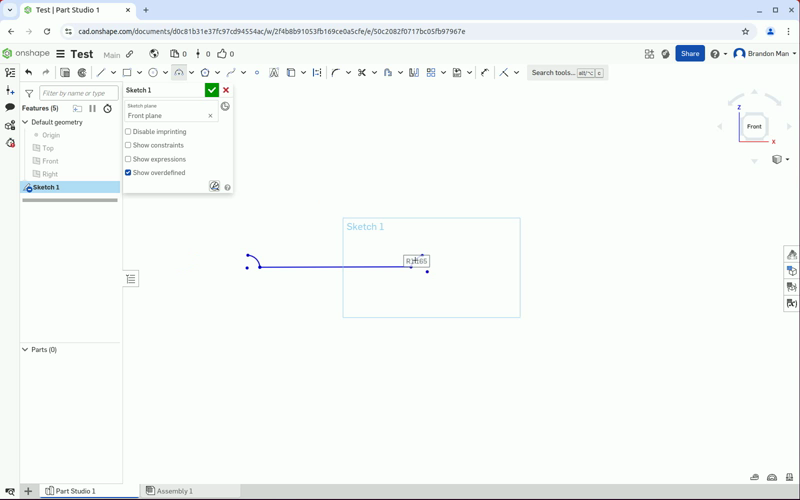
scroll(-6)
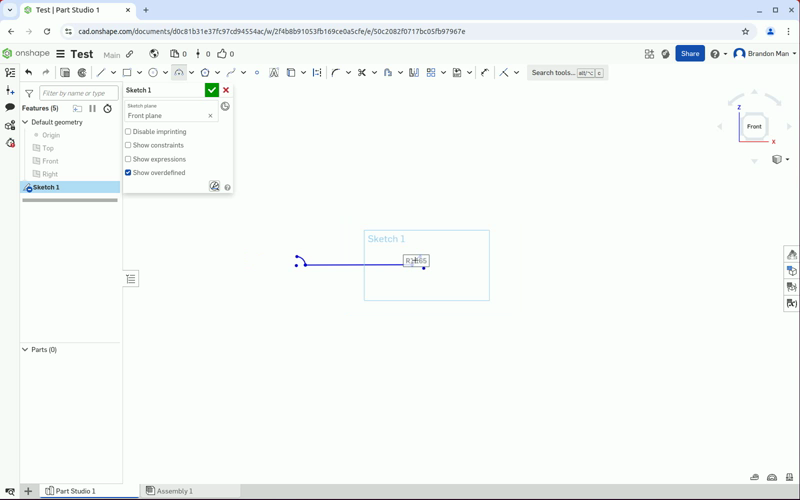
scroll(-6)
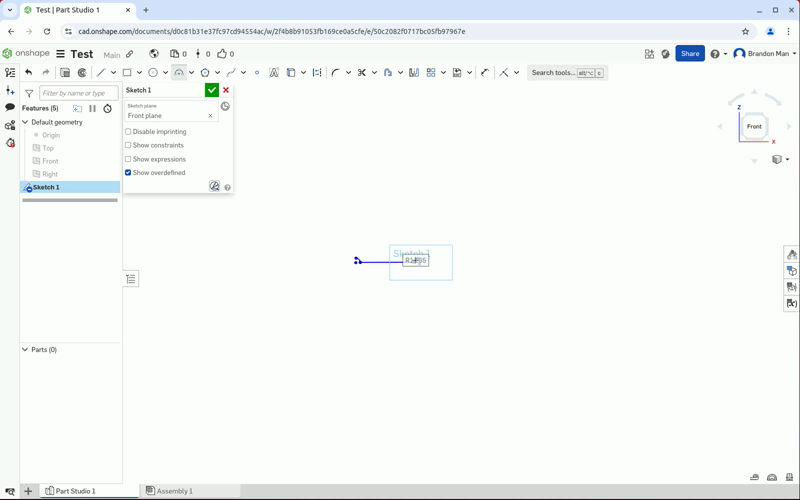
key_up(shift)
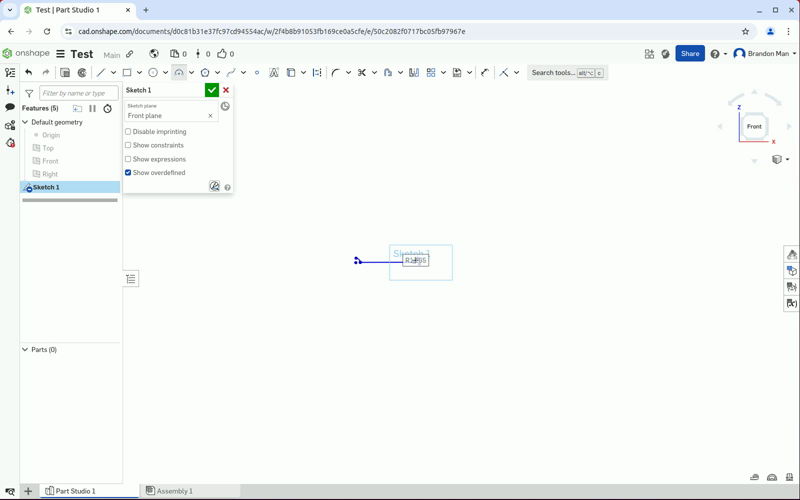
key(esc)
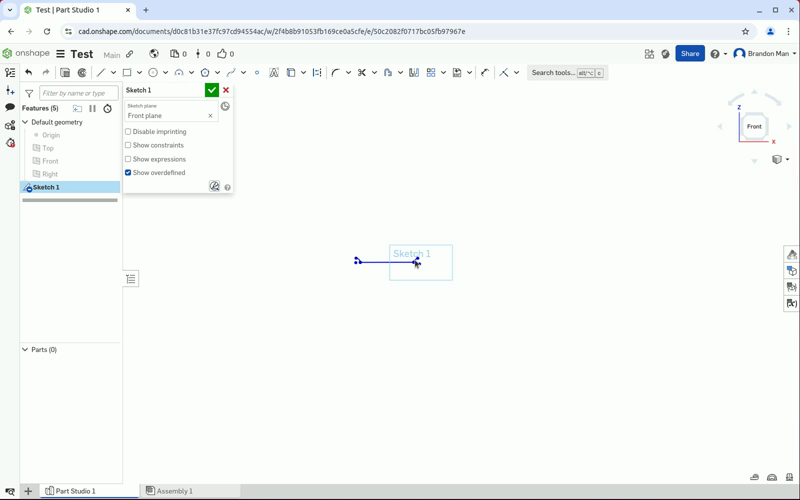
key(l)
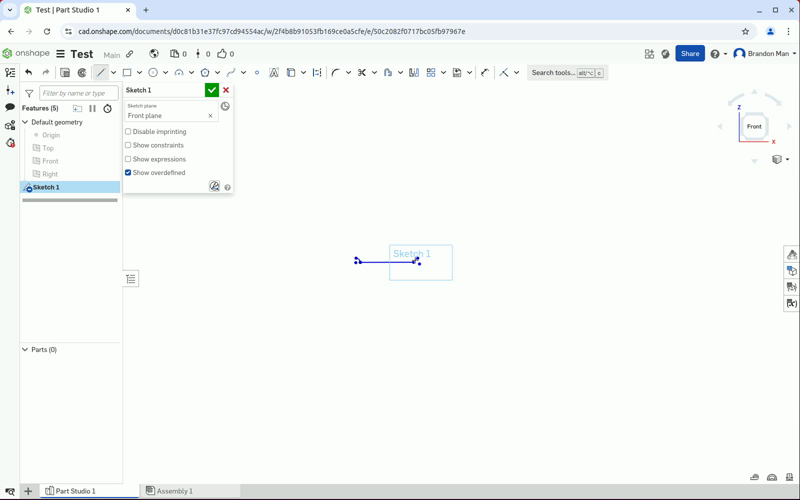
mouse_move(417, 258)
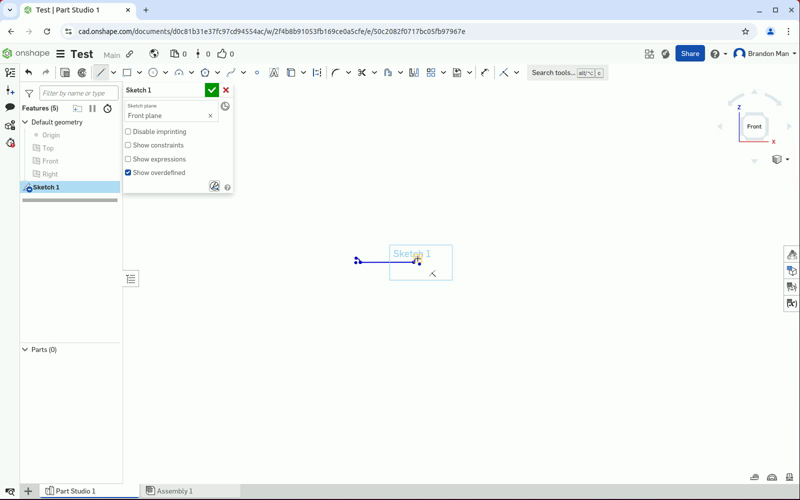
scroll(6)
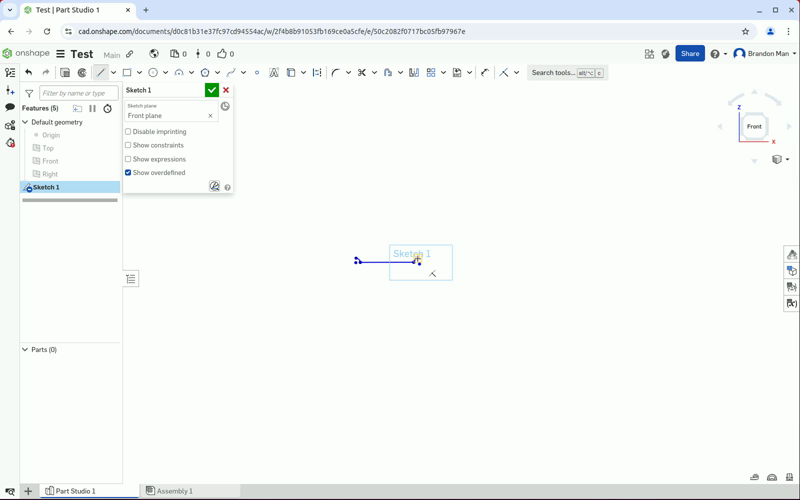
scroll(6)
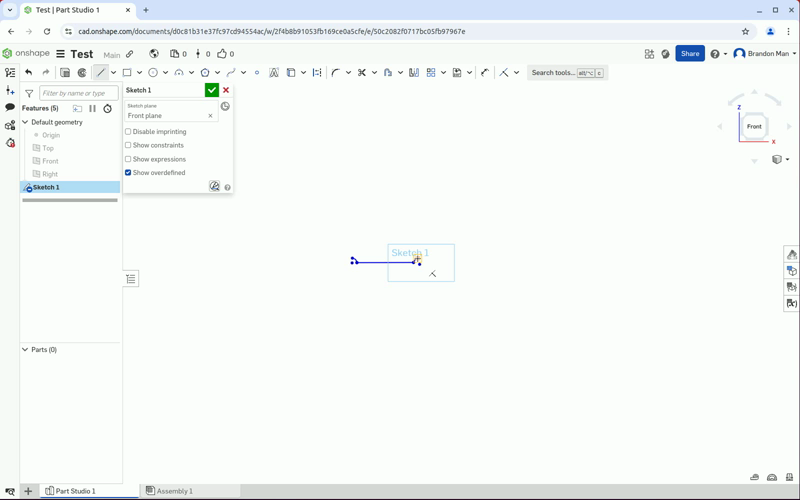
scroll(6)
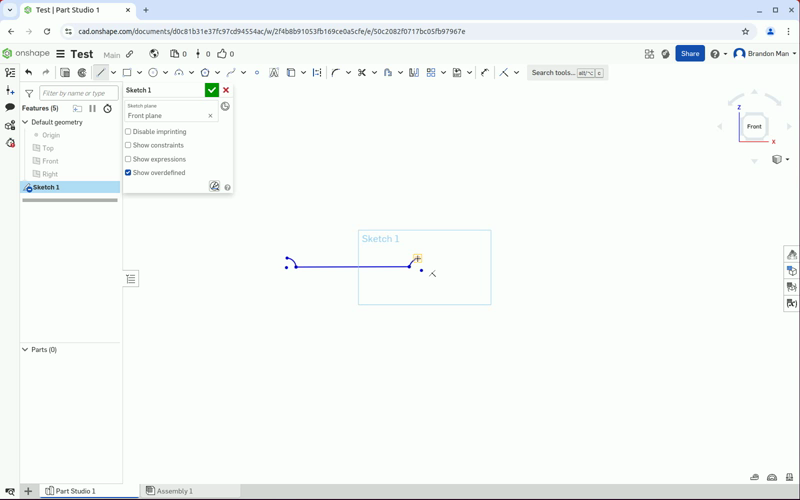
scroll(6)
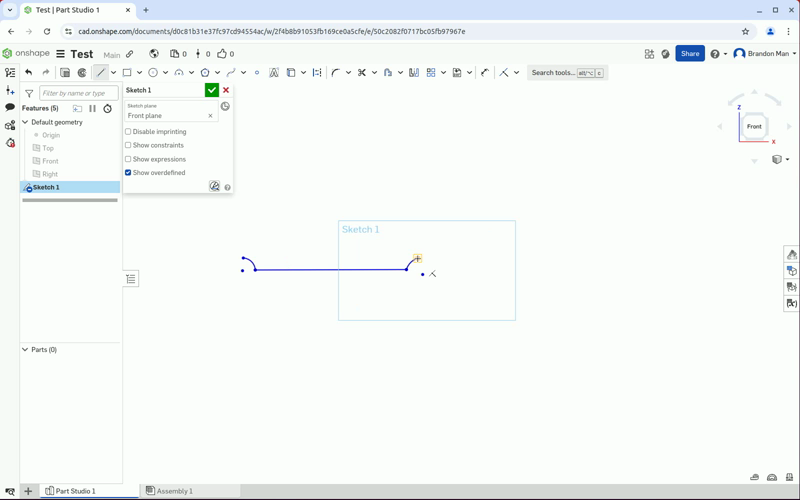
scroll(6)
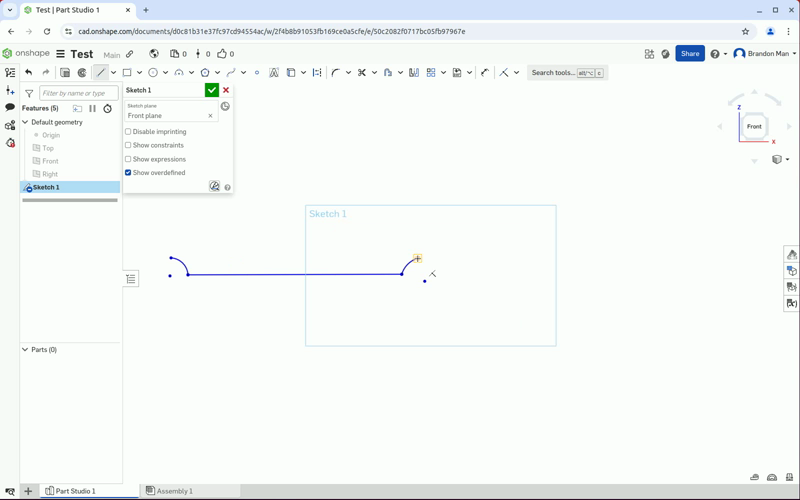
scroll(6)
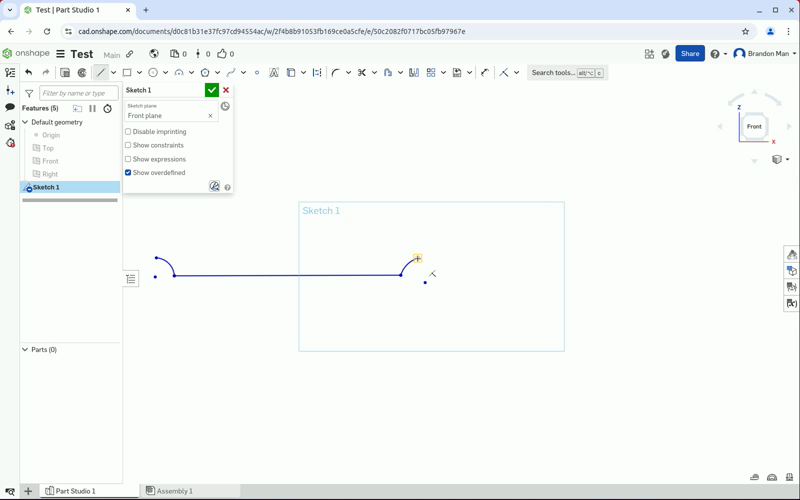
scroll(6)
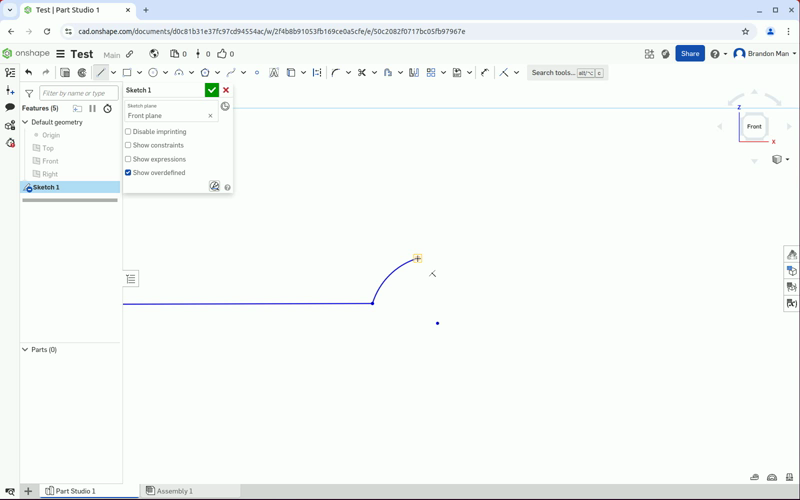
click(417, 258)
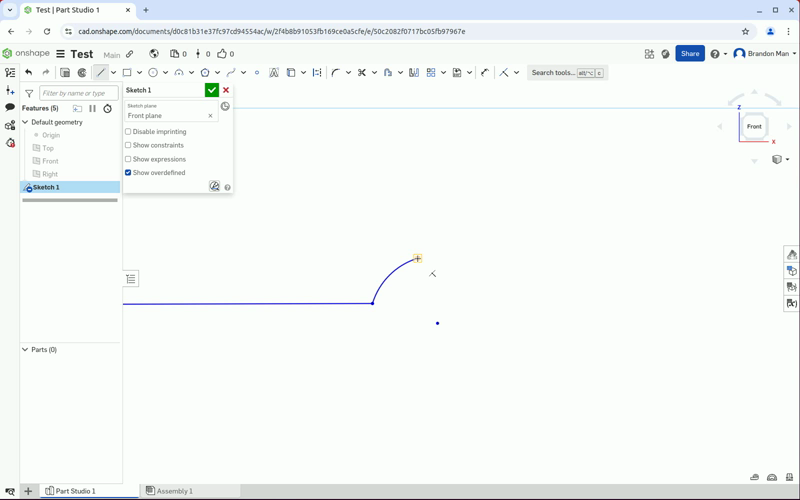
scroll(-6)
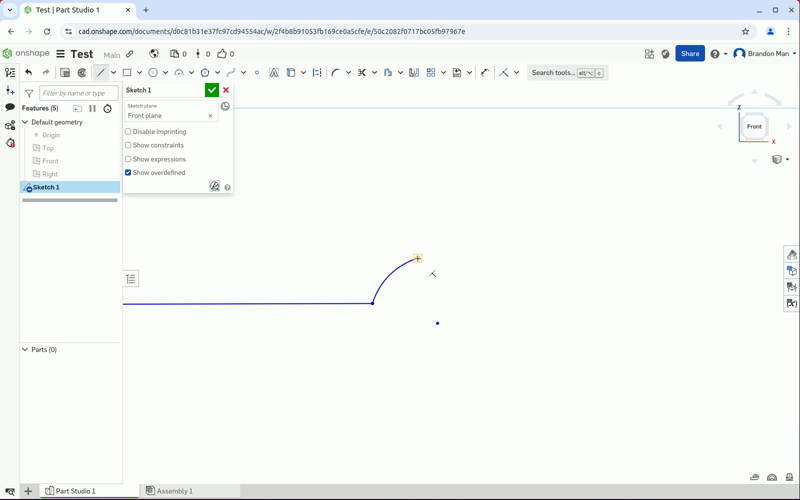
scroll(-6)
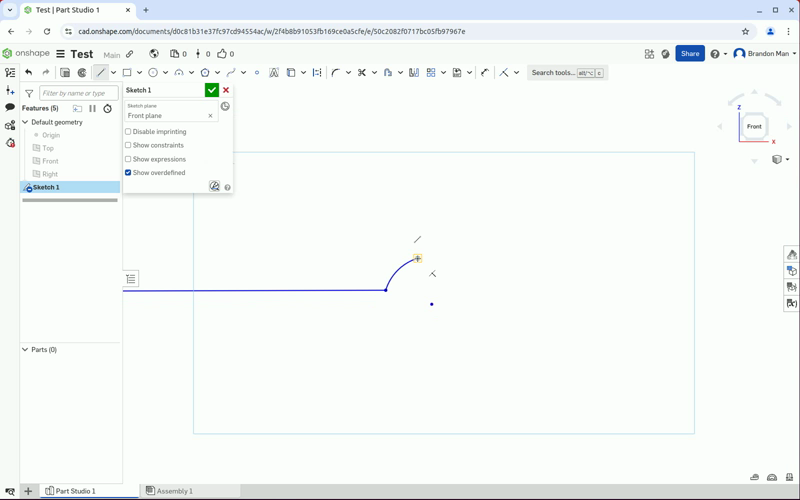
scroll(-6)
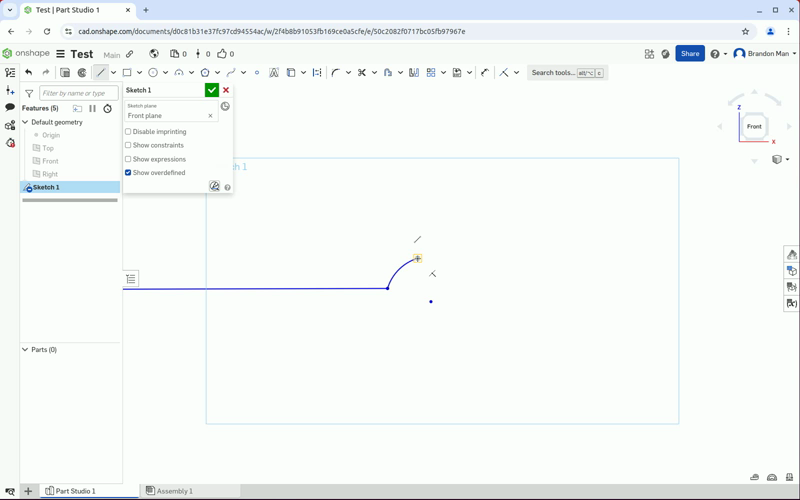
scroll(-6)
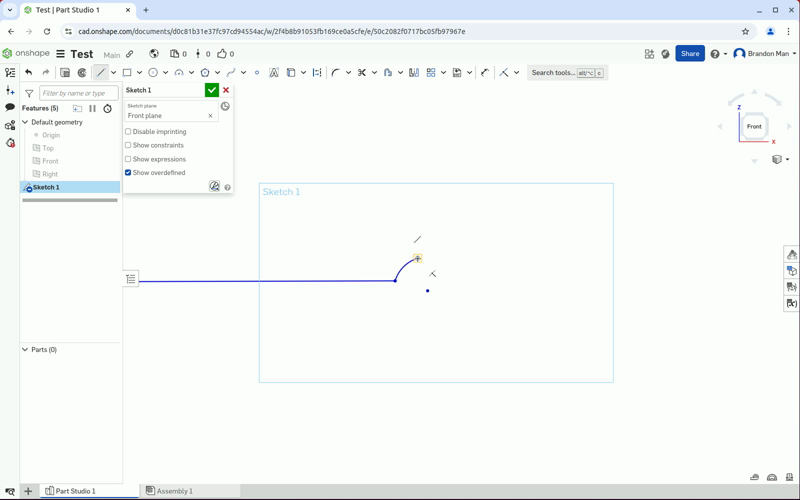
scroll(-6)
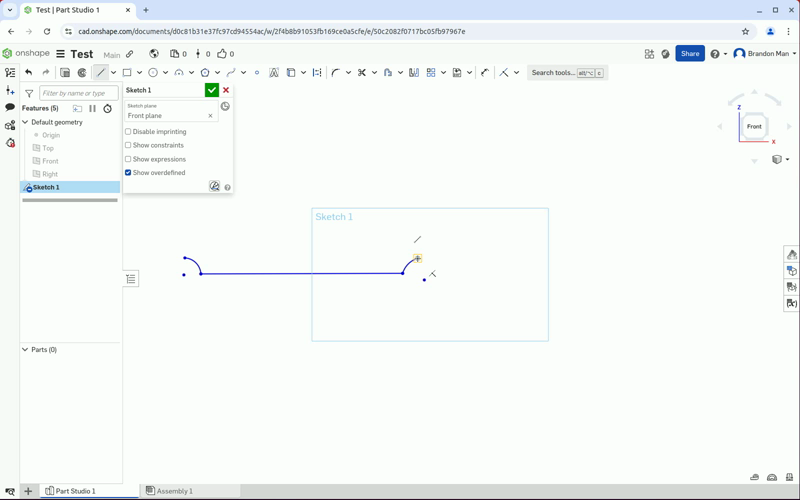
scroll(-6)
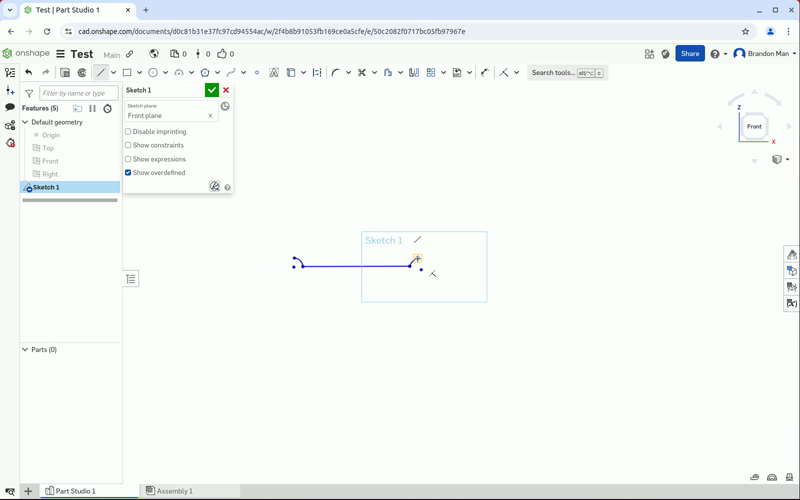
scroll(-6)
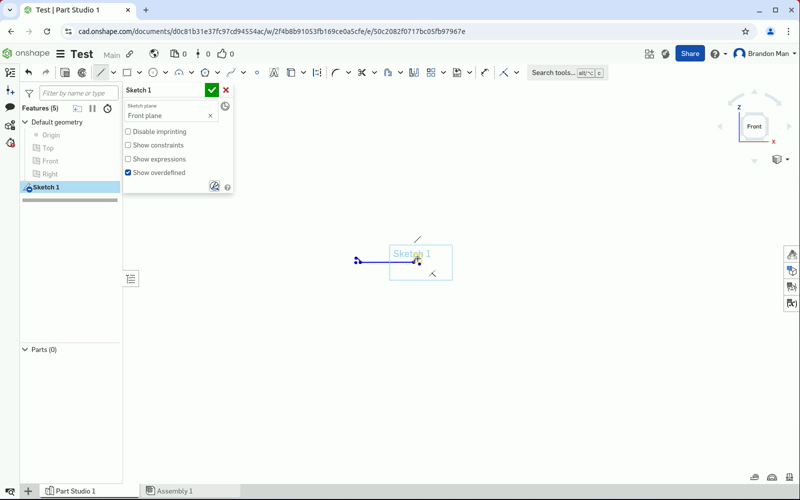
key_down(shift)
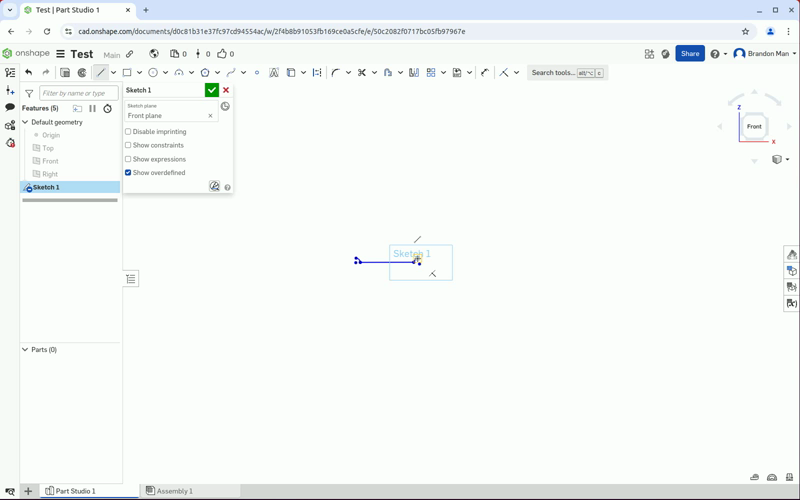
mouse_move(447, 258)
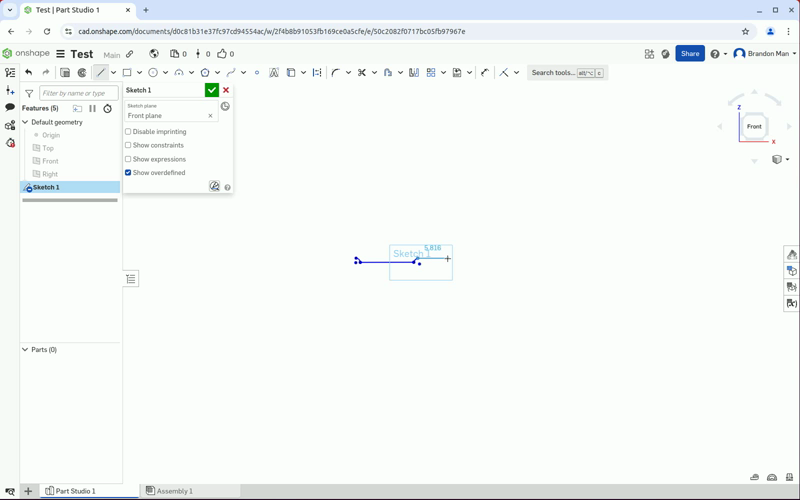
mouse_move(417, 231)
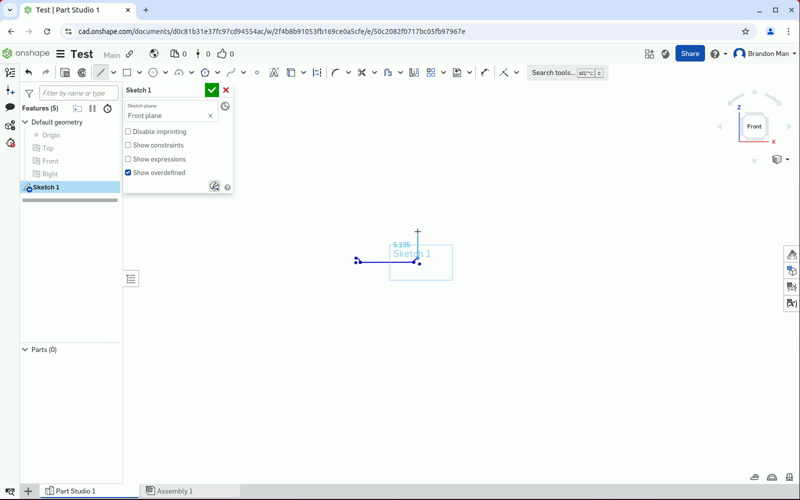
click(417, 231)
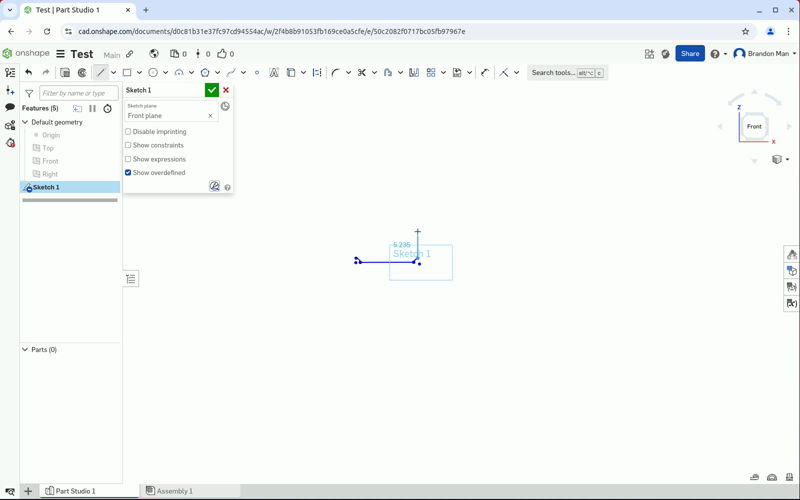
key_up(shift)
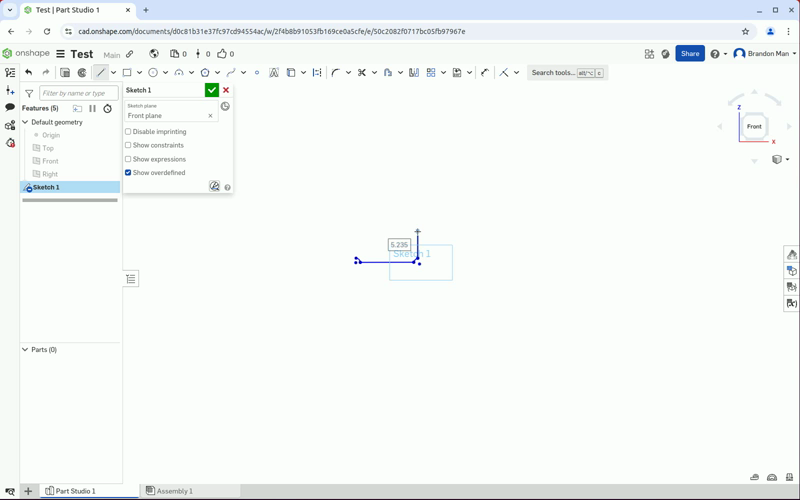
key_down(shift)
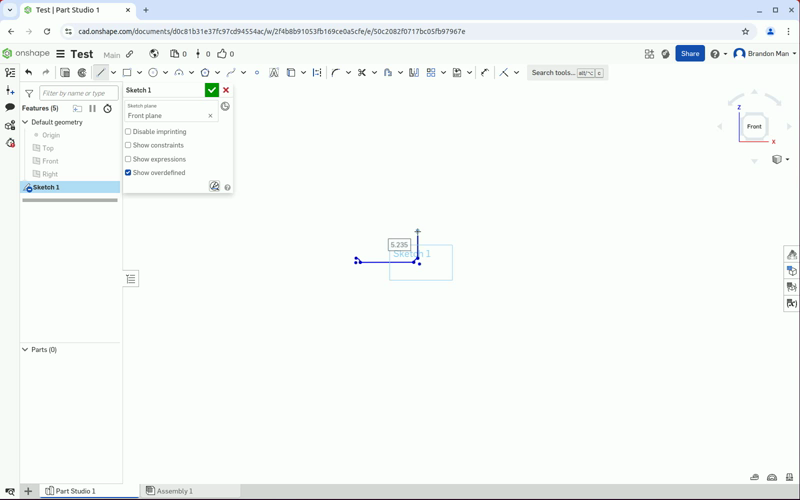
mouse_move(356, 231)
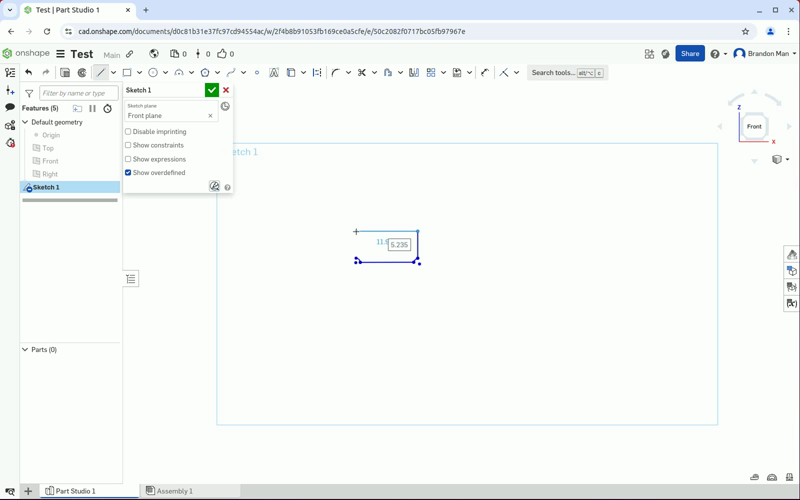
click(356, 231)
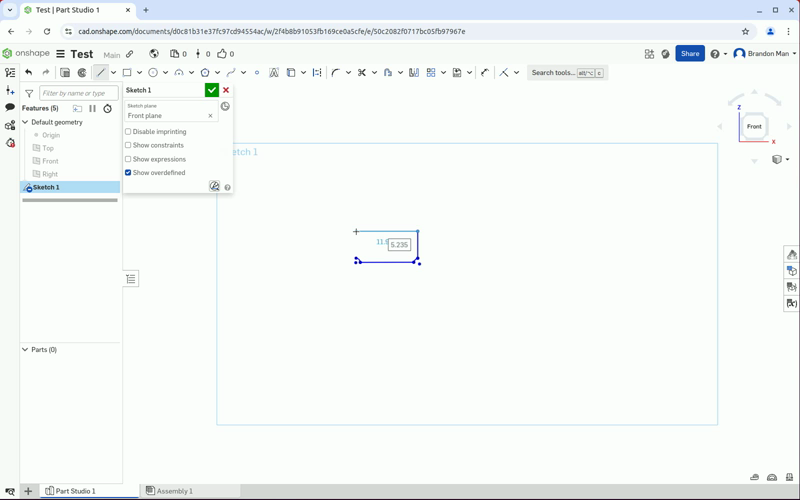
key_up(shift)
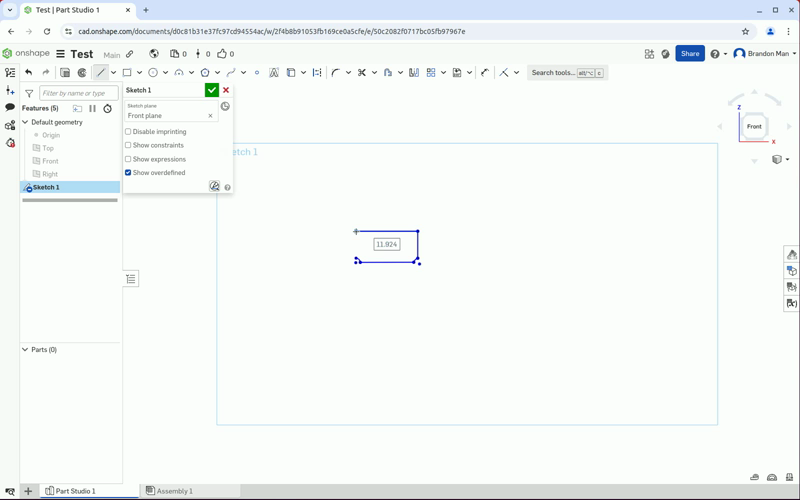
mouse_move(386, 231)
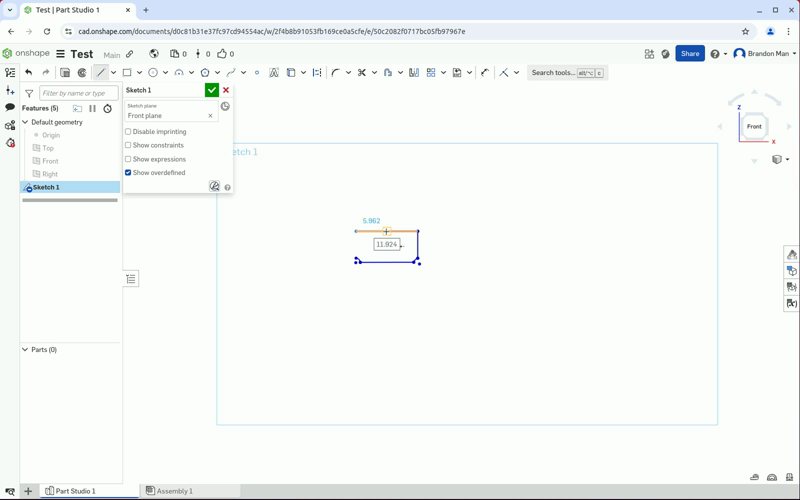
key_down(shift)
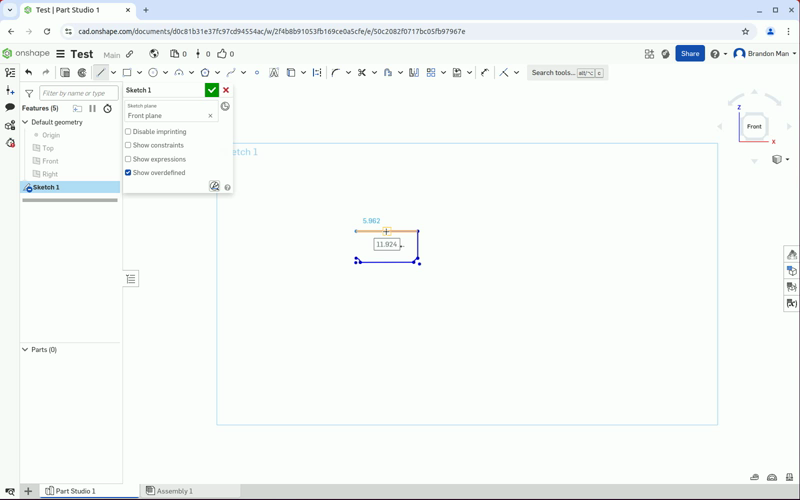
mouse_move(356, 258)
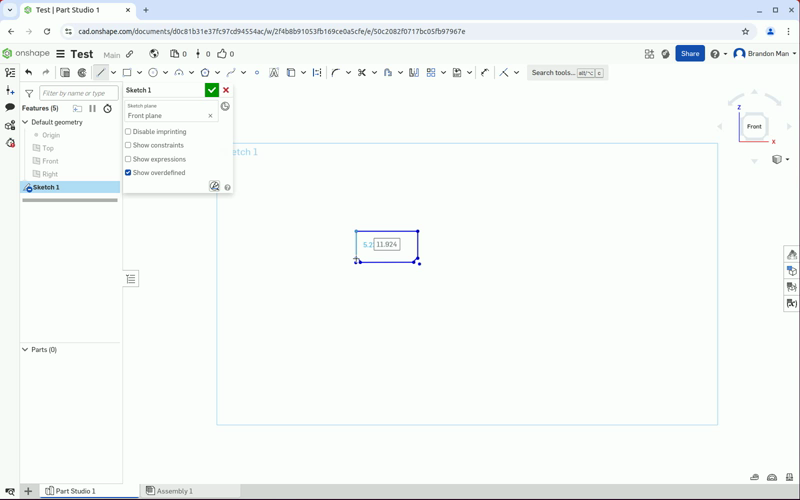
scroll(6)
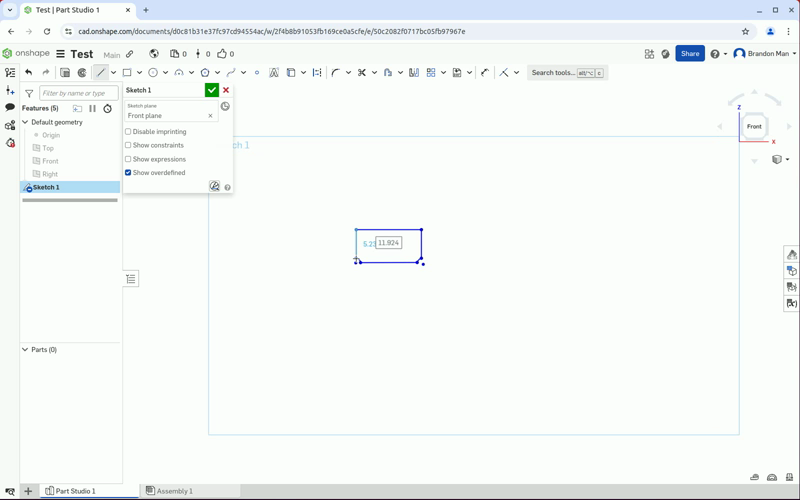
scroll(6)
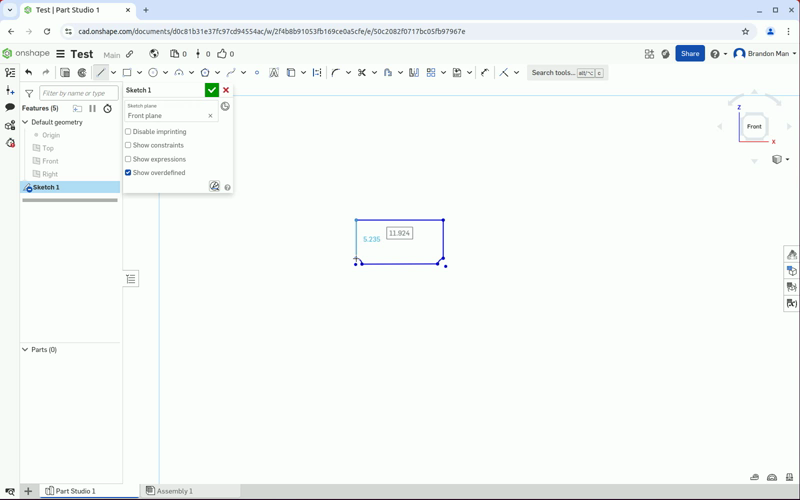
scroll(6)
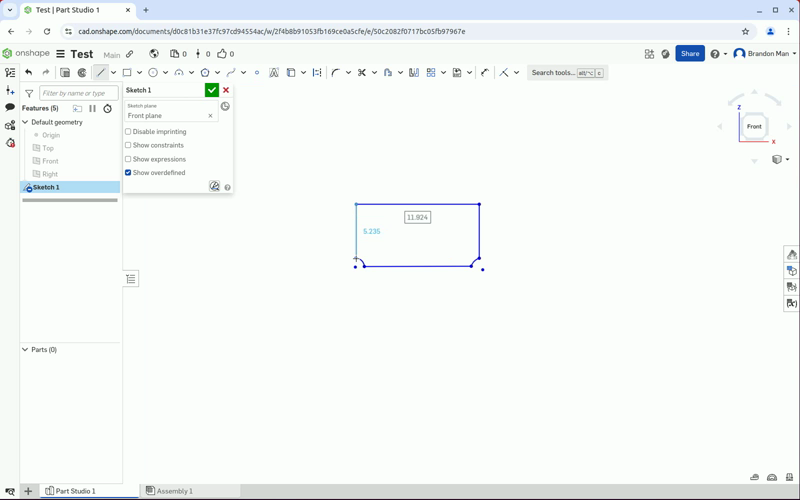
scroll(6)
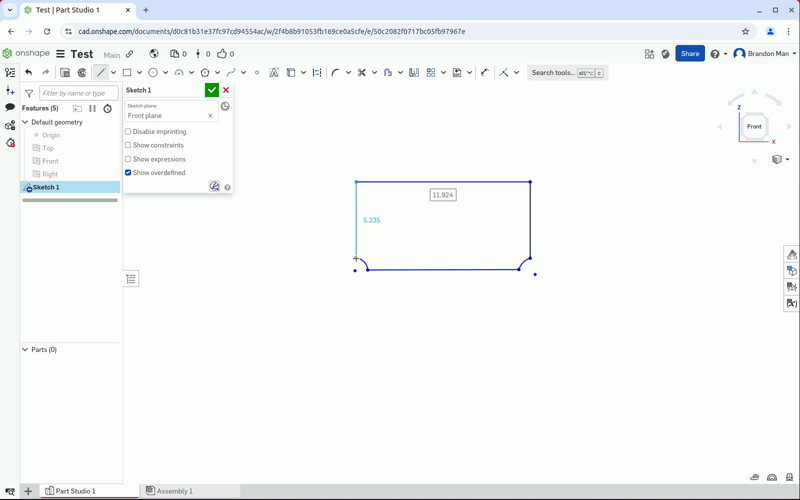
scroll(6)
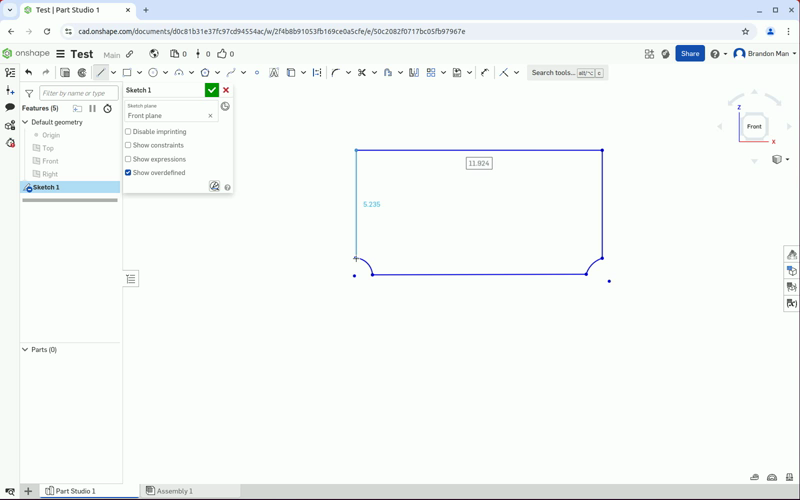
scroll(6)
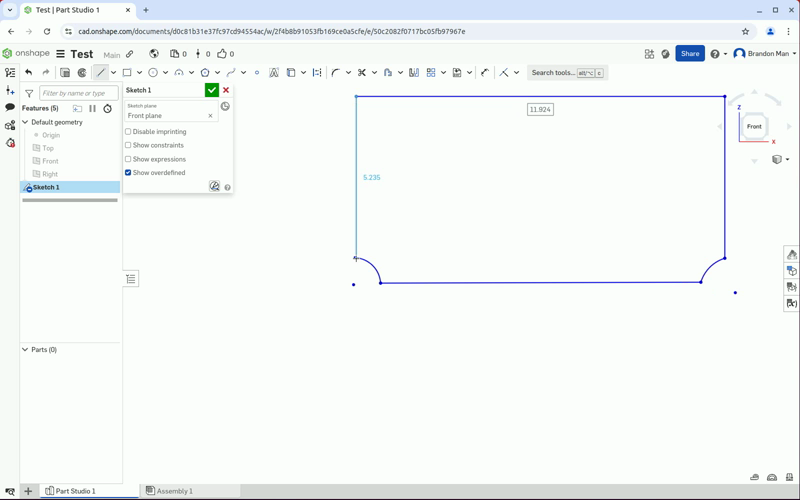
scroll(6)
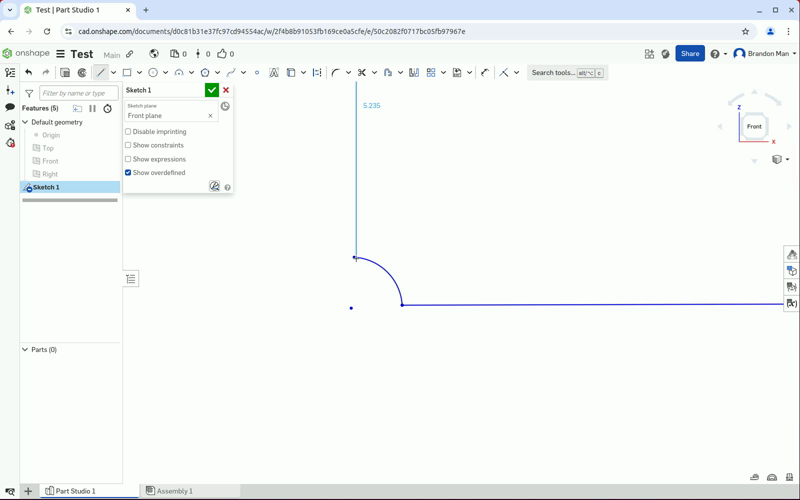
key_up(shift)
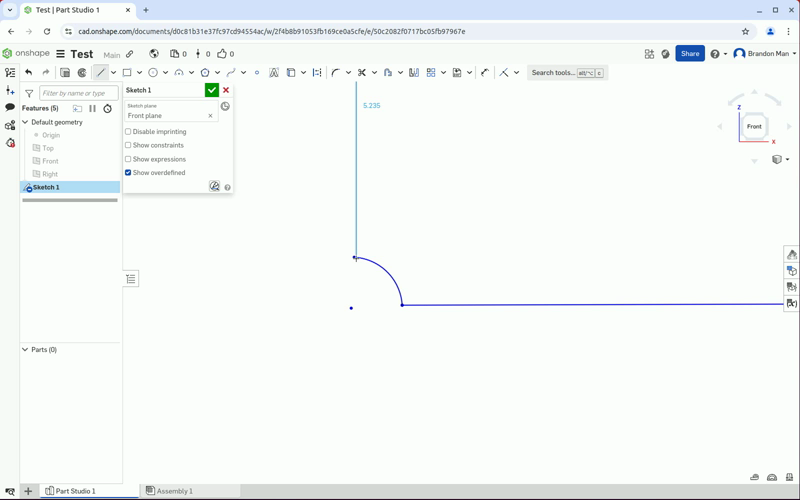
click(356, 258)
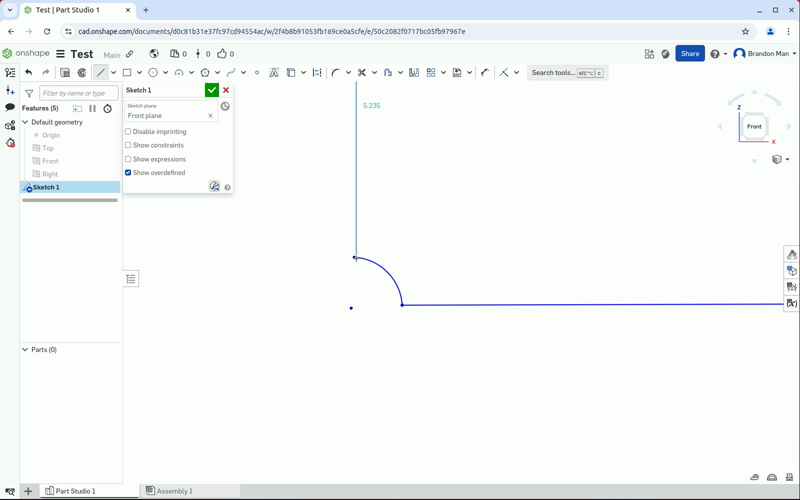
scroll(-6)
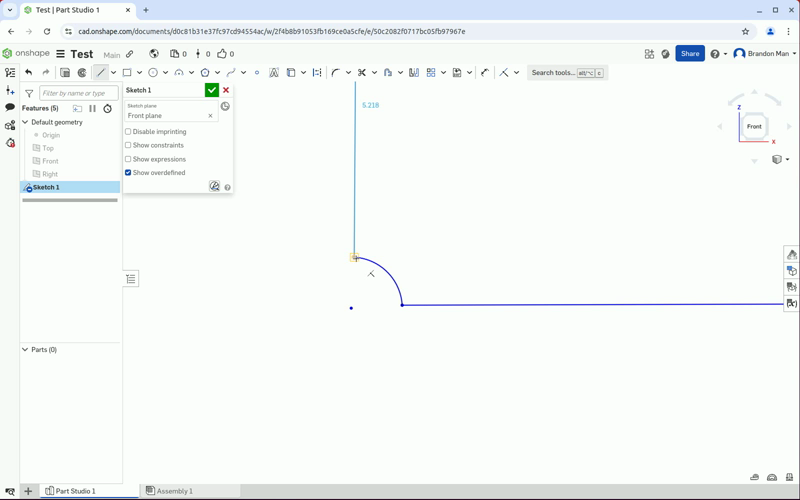
scroll(-6)
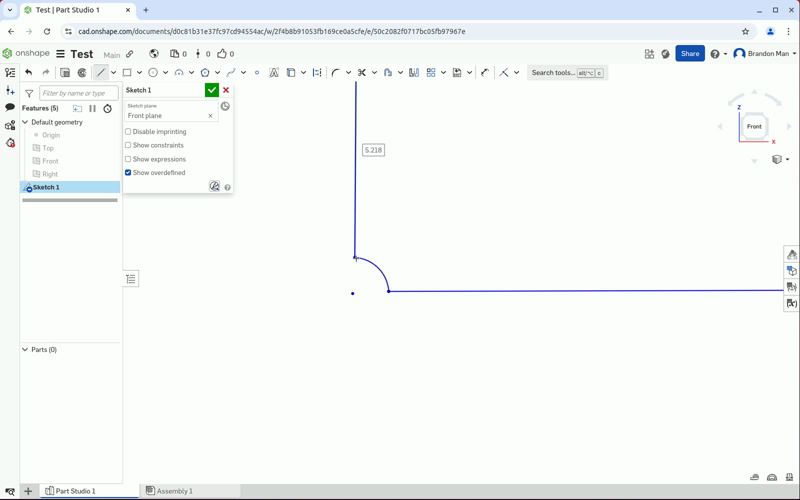
scroll(-6)
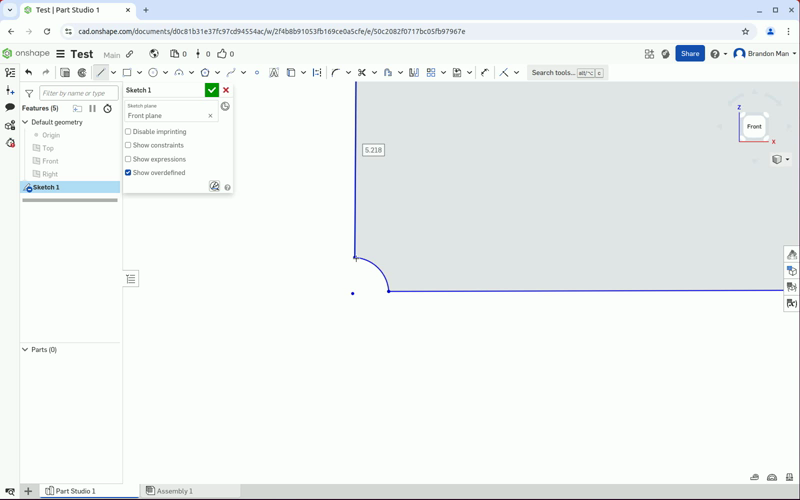
scroll(-6)
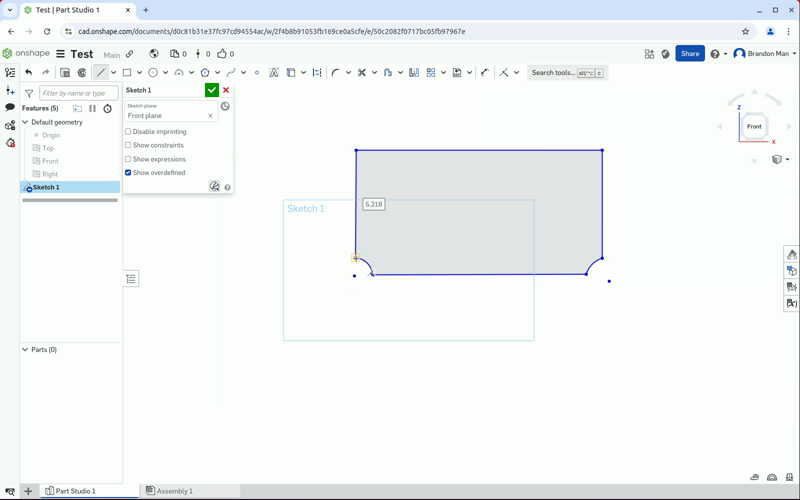
scroll(-6)
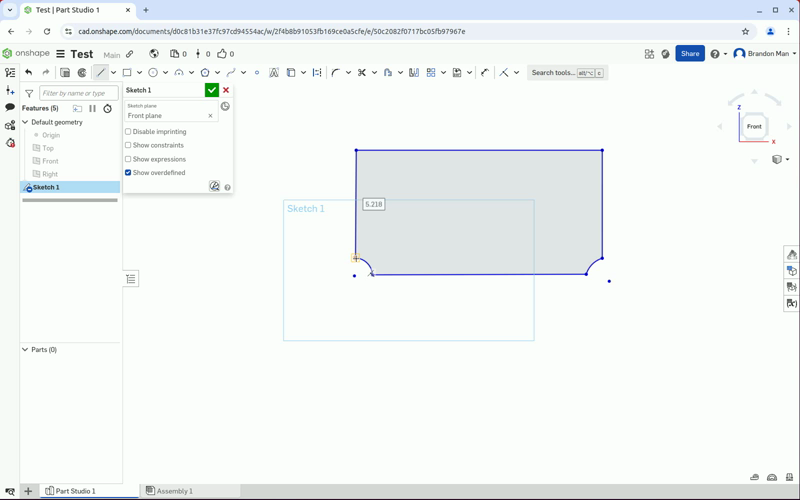
scroll(-6)
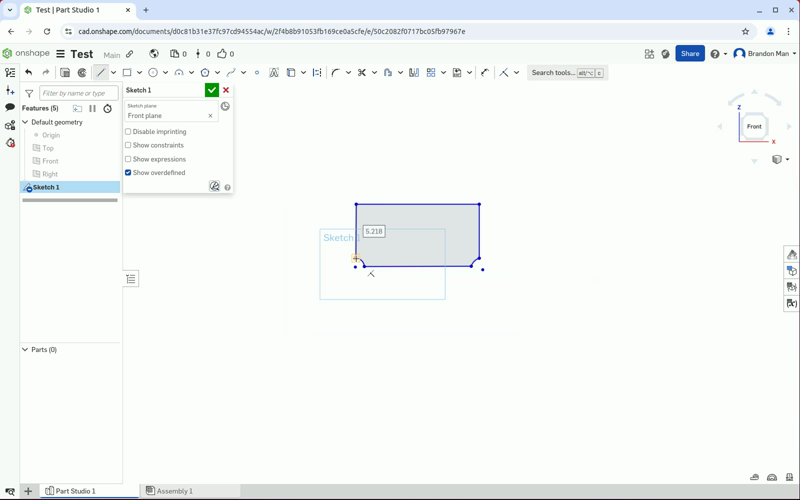
scroll(-6)
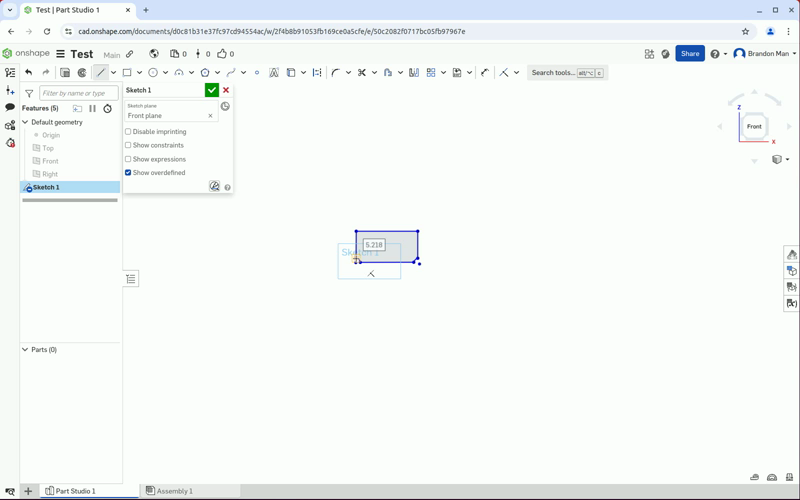
key(esc)
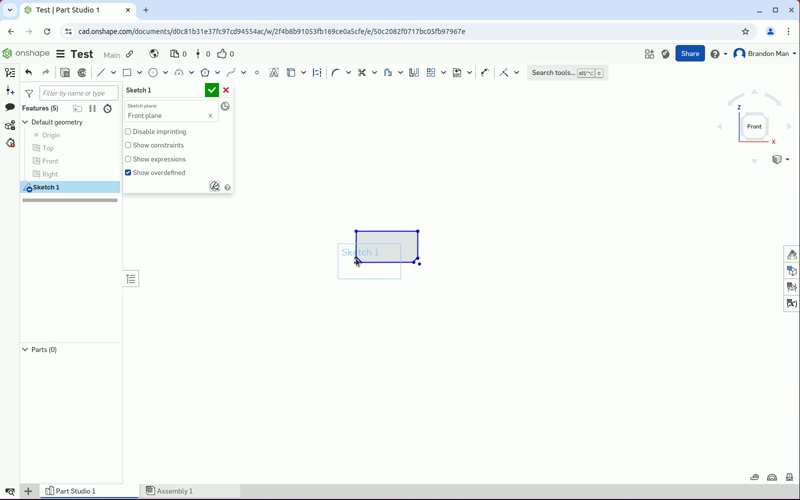
mouse_move(370, 260)
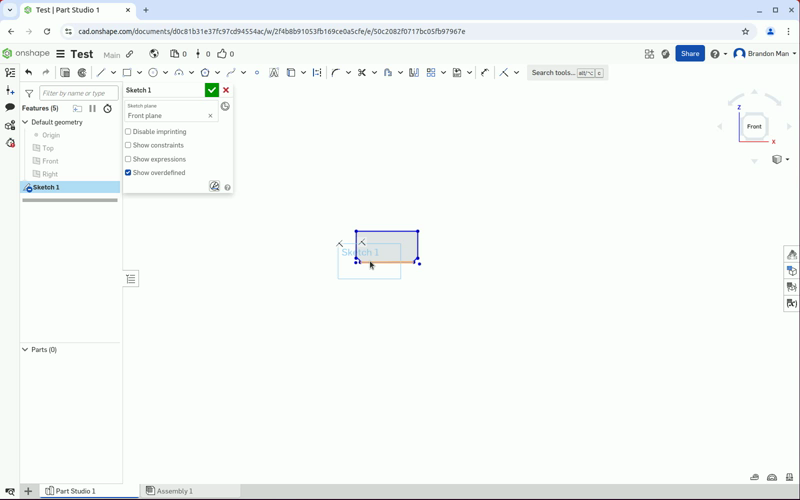
click(370, 260)
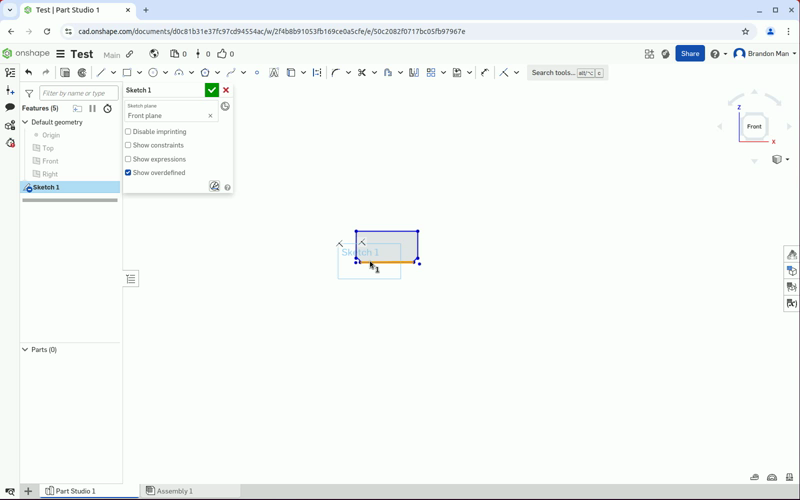
mouse_move(73, 352)
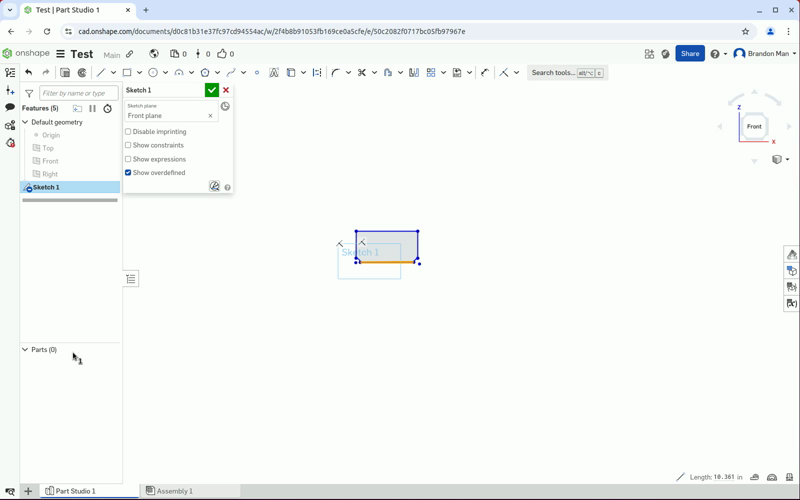
key(shift+y)
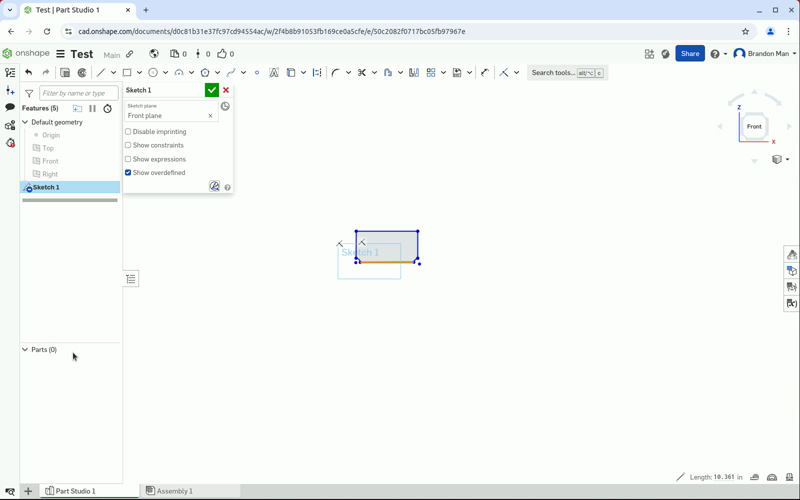
key(shift+e)
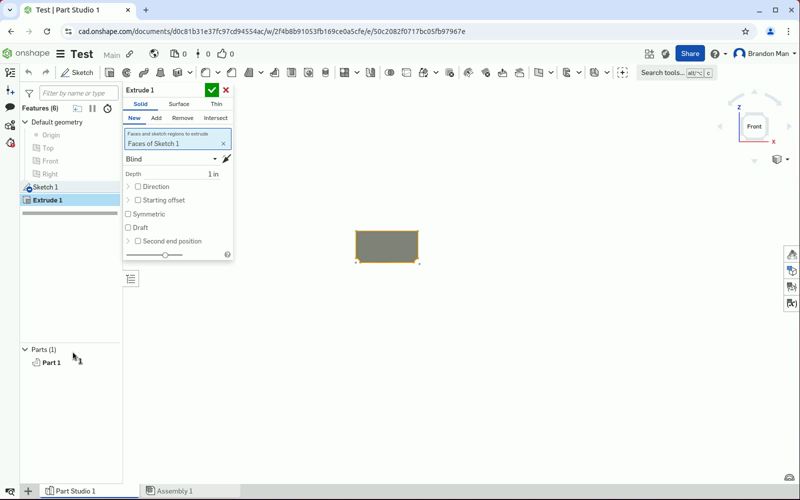
mouse_move(143, 106)
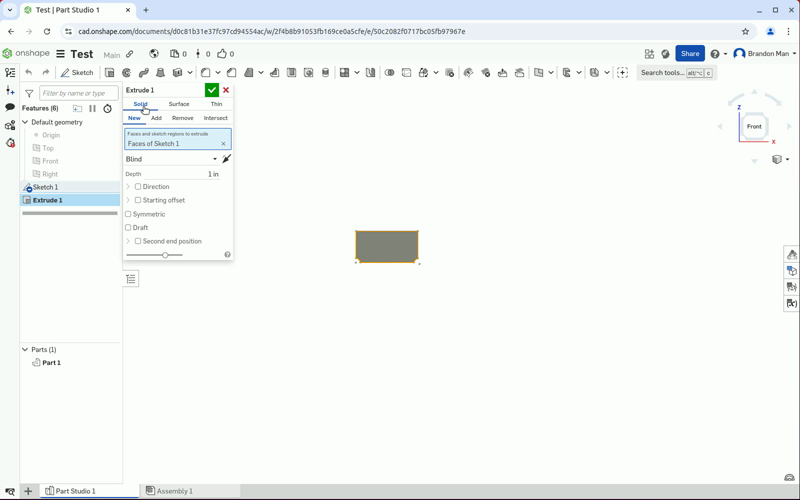
click(143, 106)
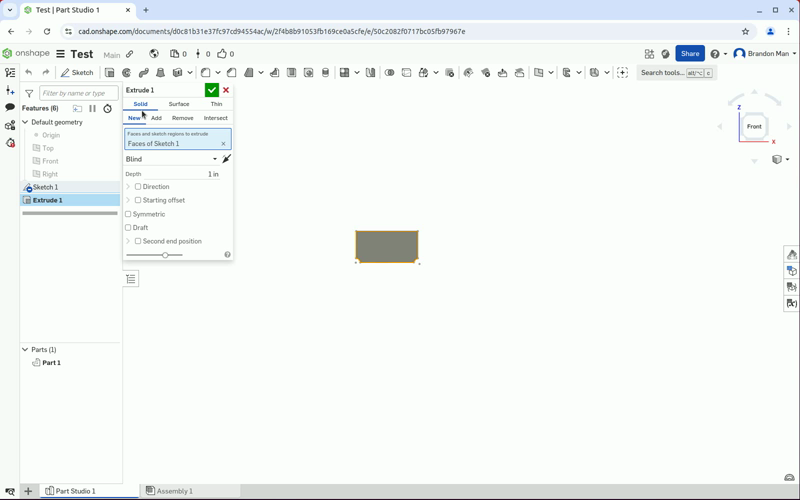
mouse_move(137, 120)
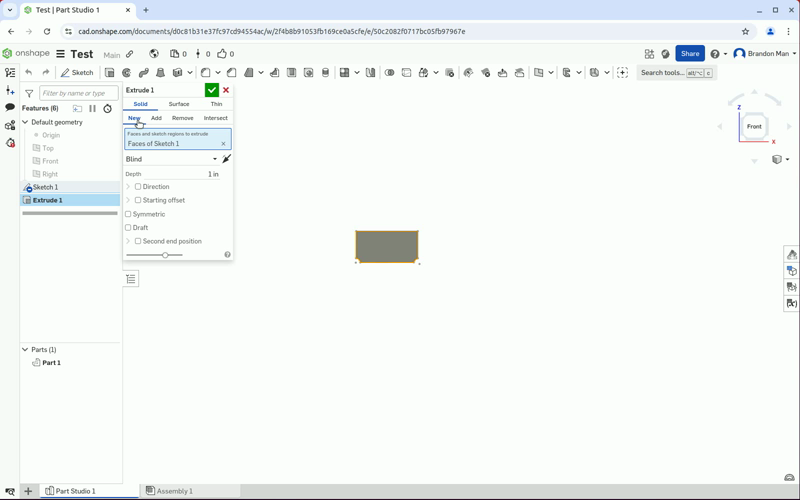
click(137, 120)
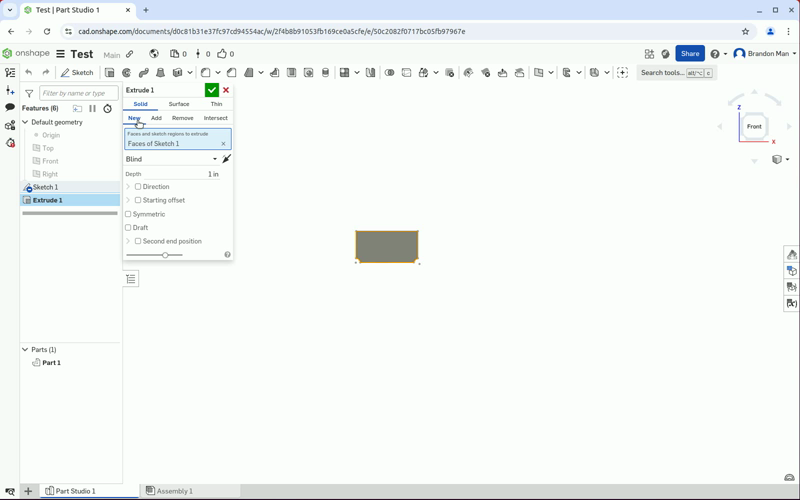
key(tab, 4)
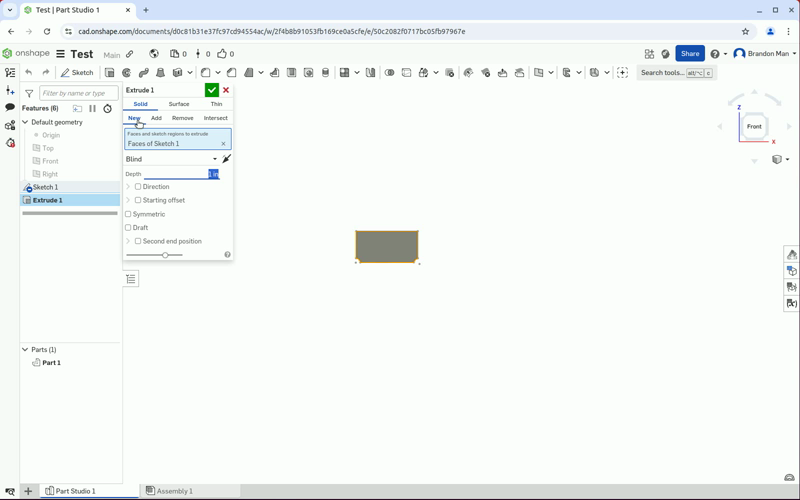
text(6.258)
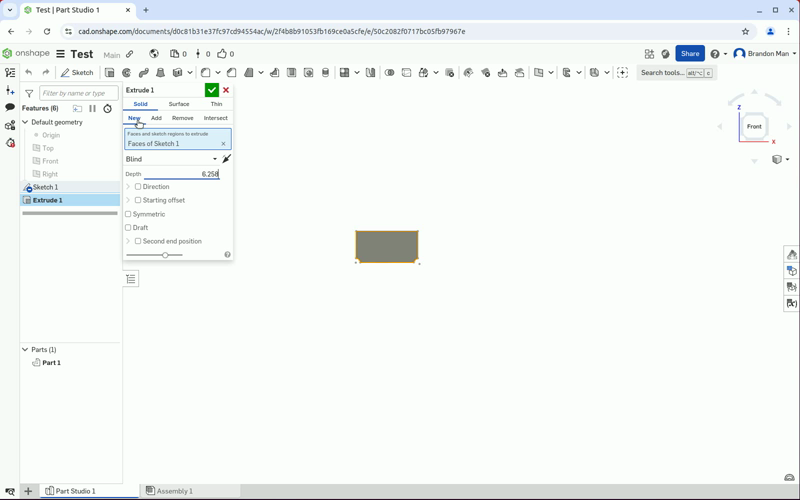
key(enter)
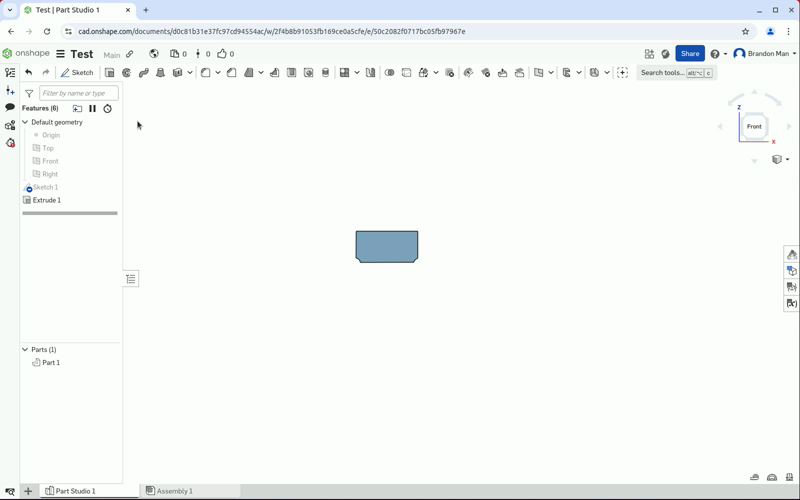
key(shift+h)
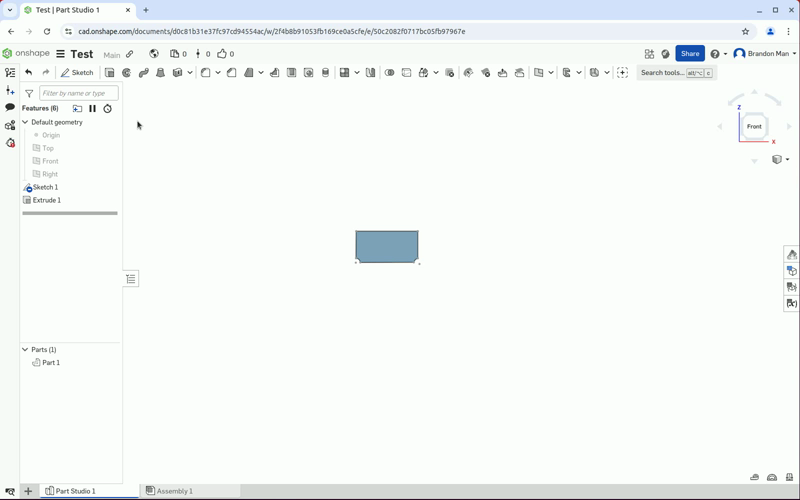
key(shift+h)
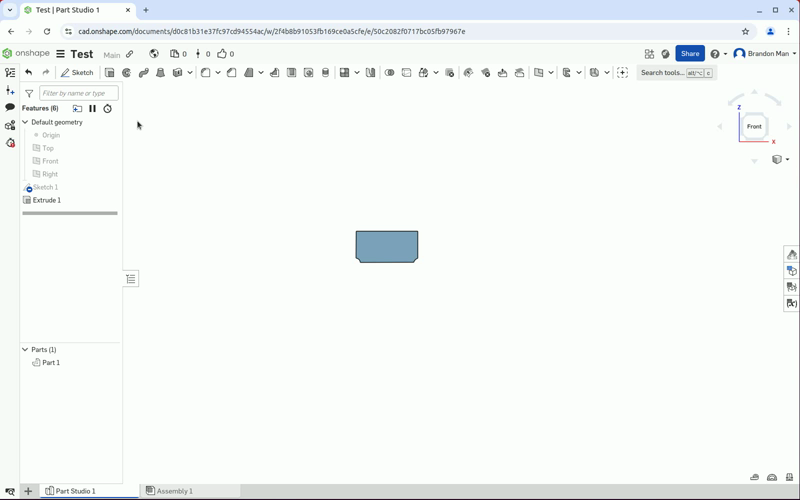
mouse_move(73, 189)
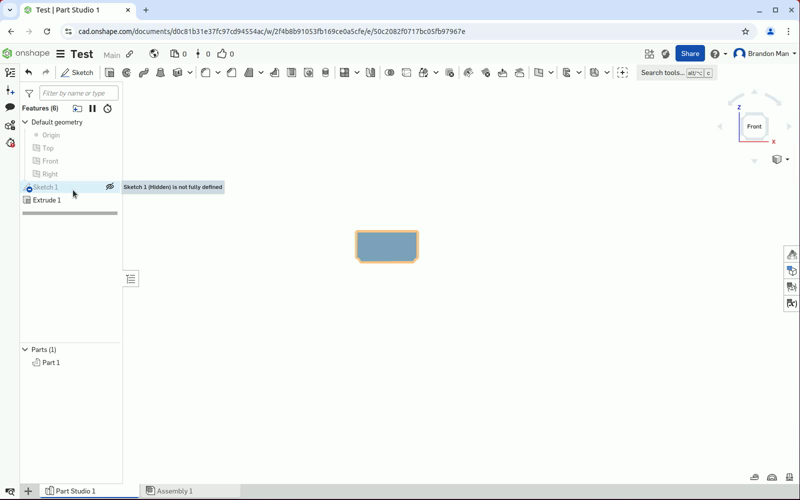
click(73, 189)
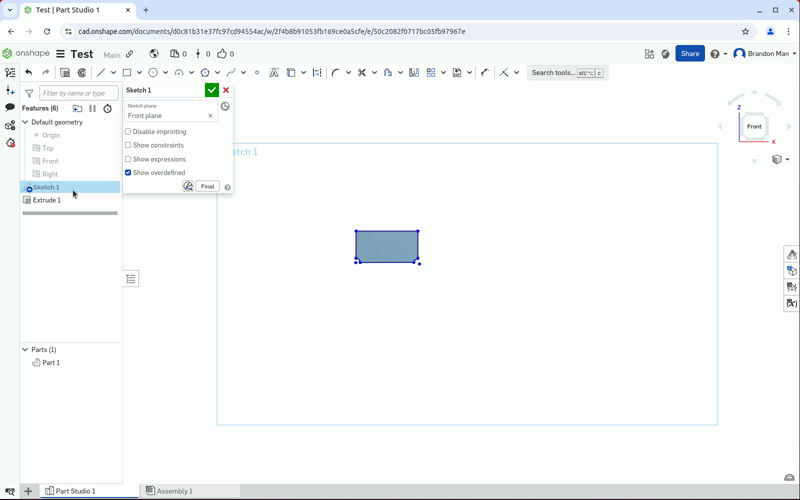
mouse_move(229, 92)
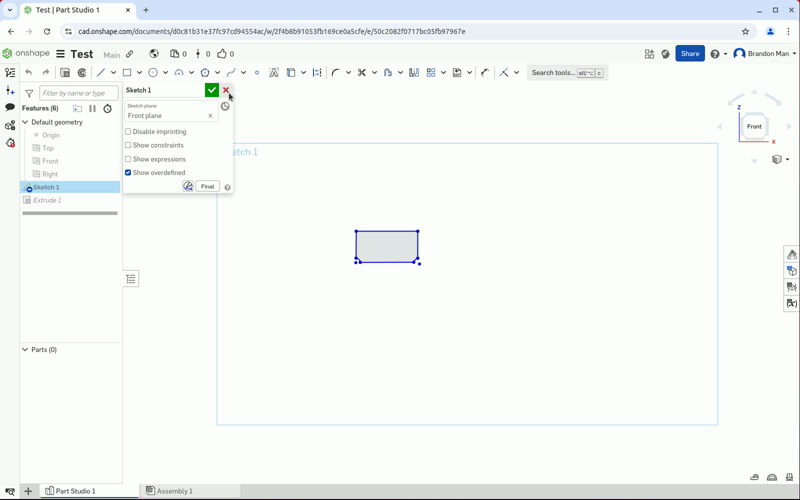
click(229, 92)
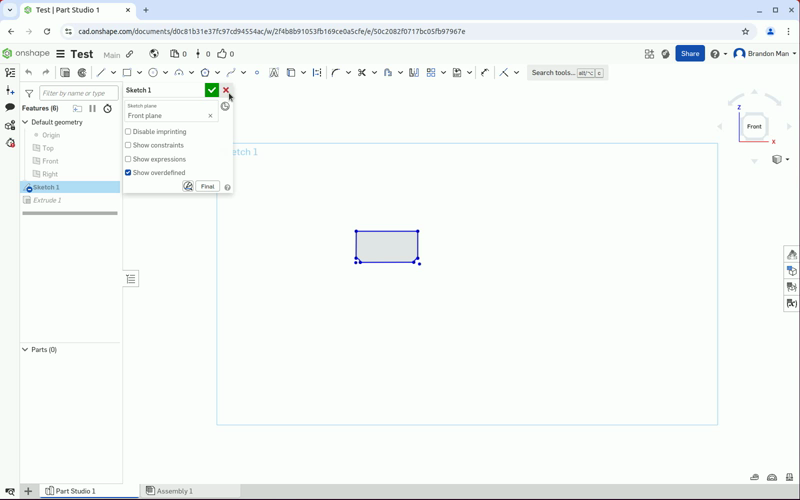
key(shift+s)
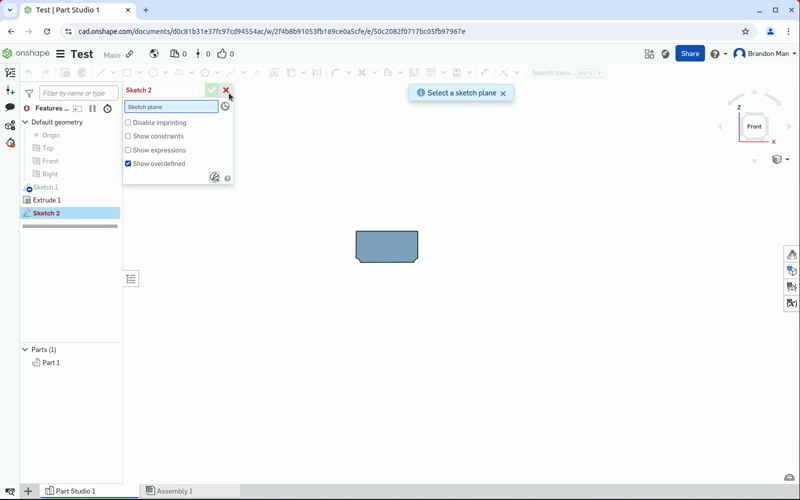
mouse_move(73, 163)
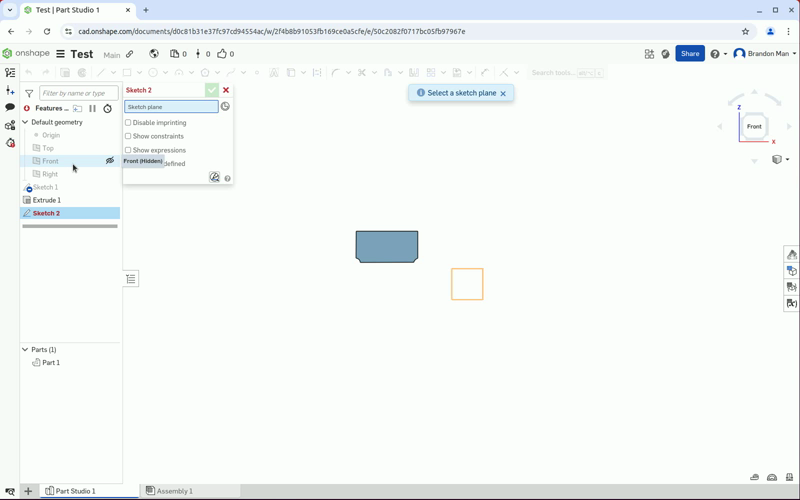
click(73, 163)
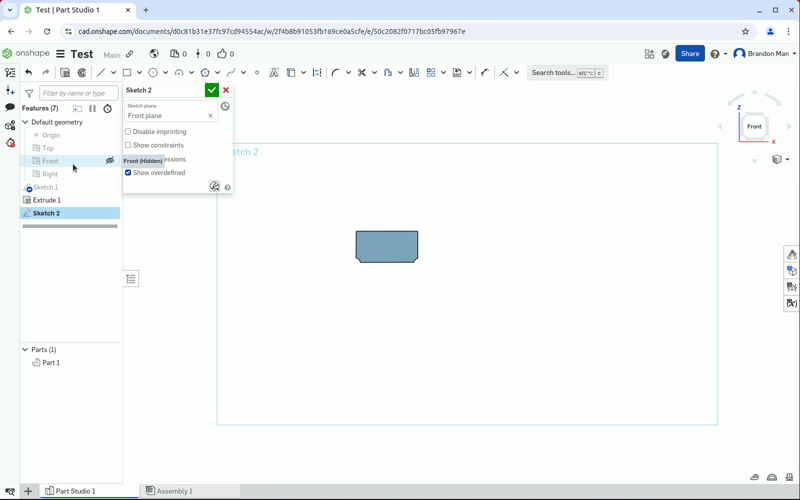
mouse_move(73, 352)
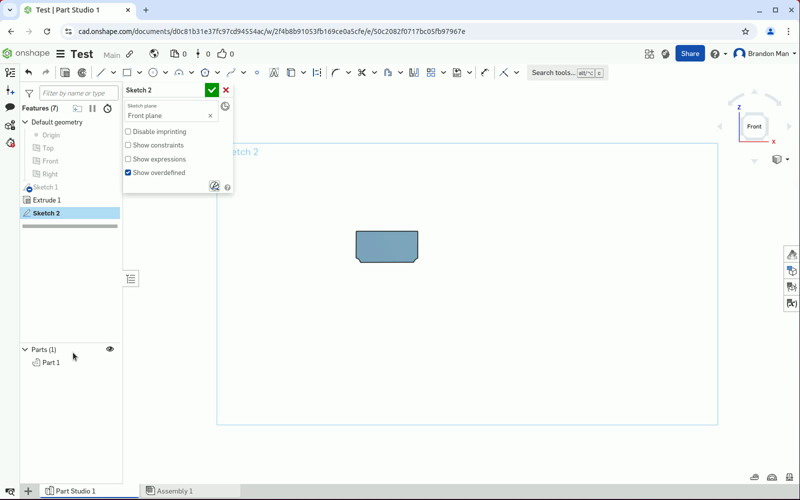
key(y)
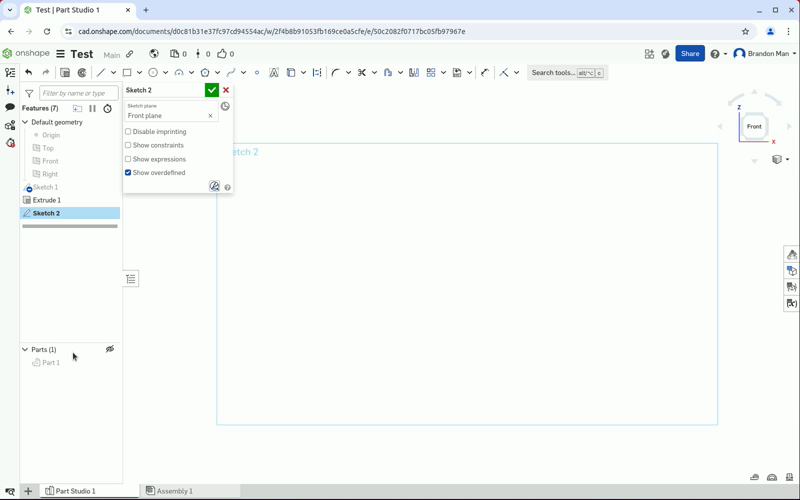
key(l)
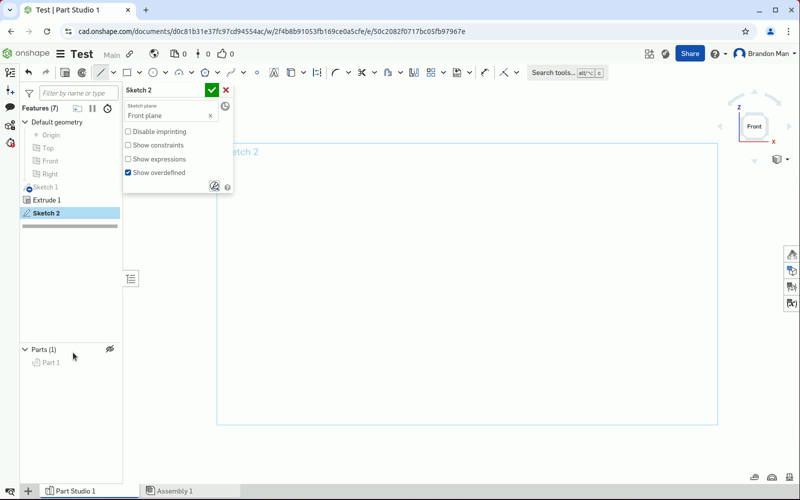
key_down(shift)
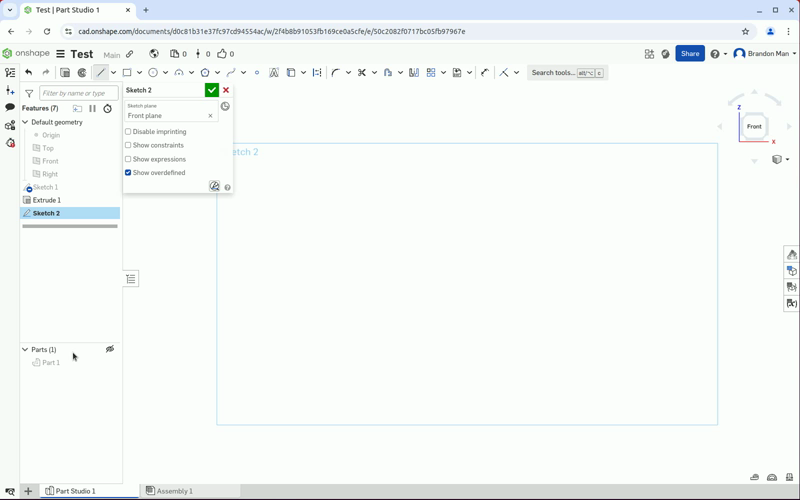
mouse_move(356, 231)
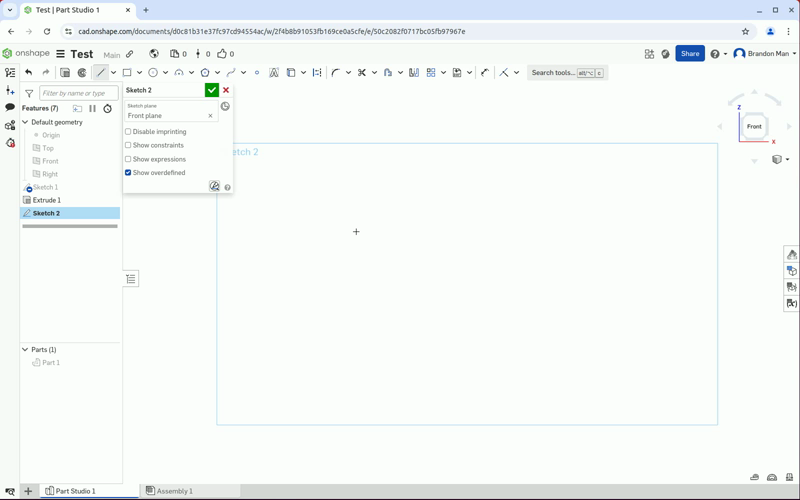
click(356, 231)
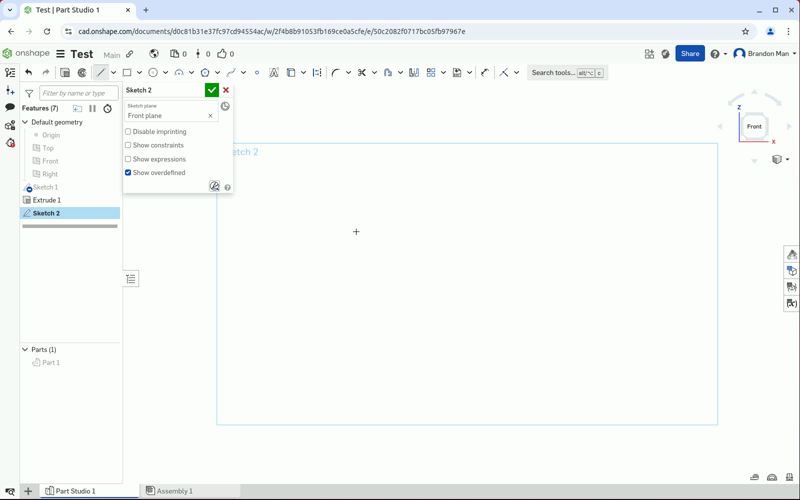
key_up(shift)
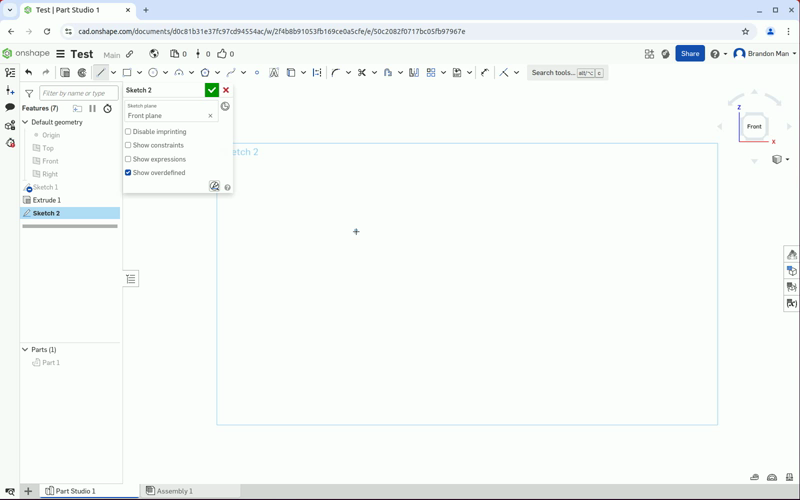
key_down(shift)
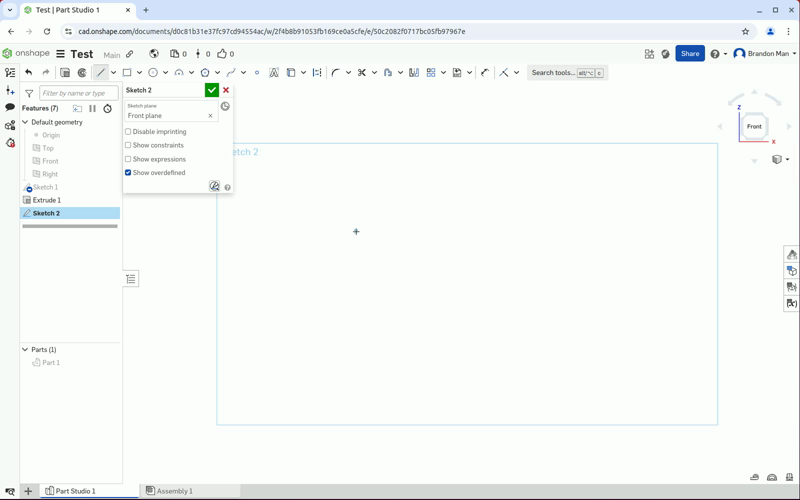
mouse_move(417, 231)
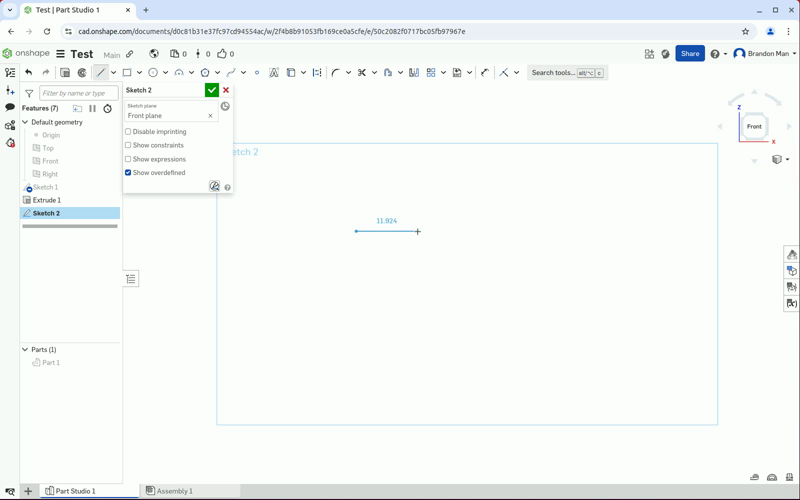
click(417, 231)
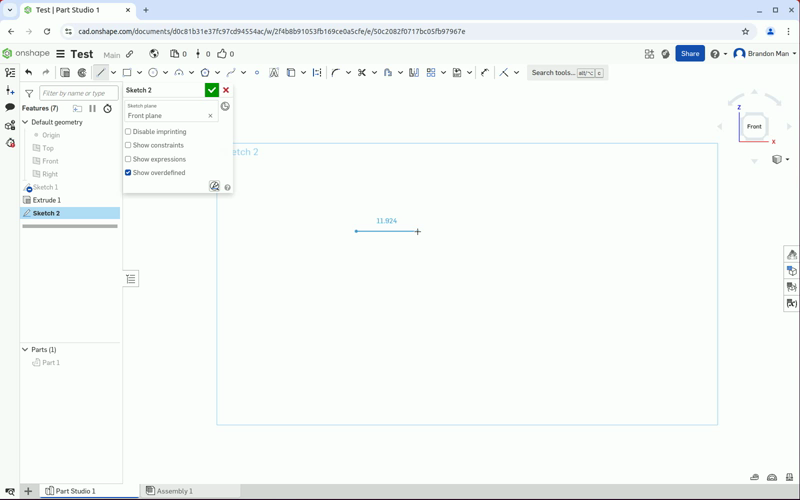
key_up(shift)
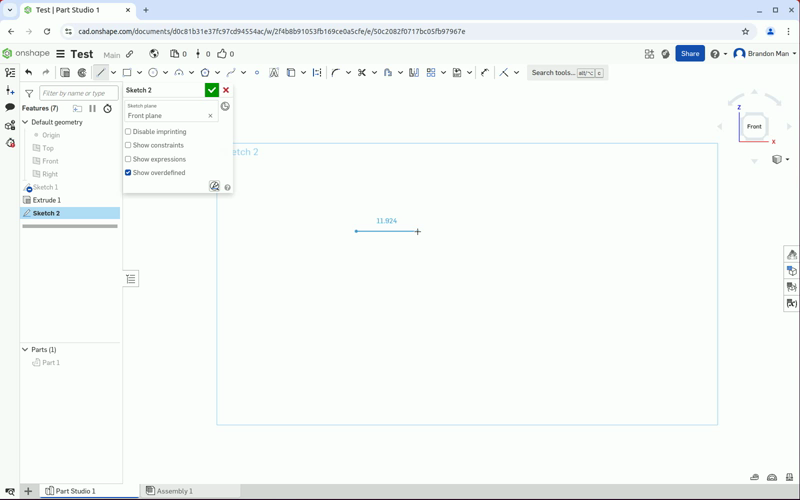
key_down(shift)
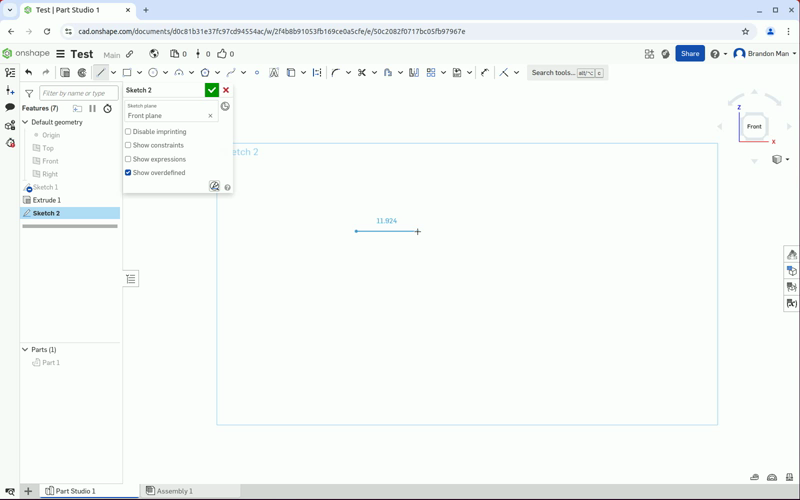
mouse_move(447, 231)
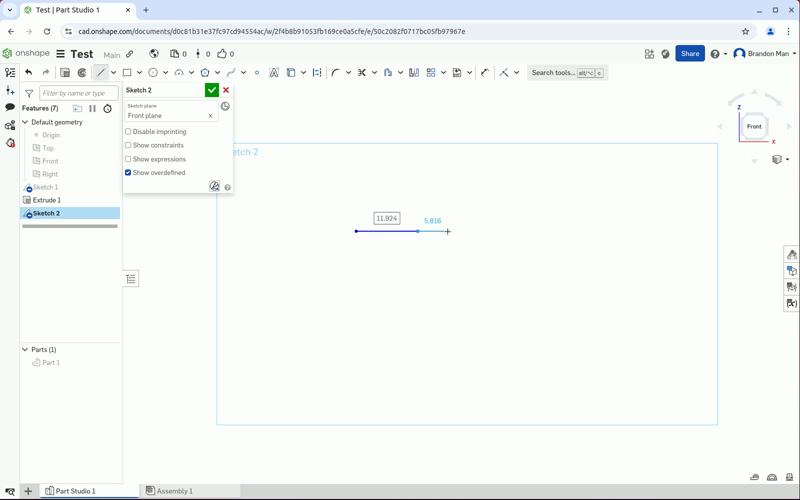
mouse_move(417, 204)
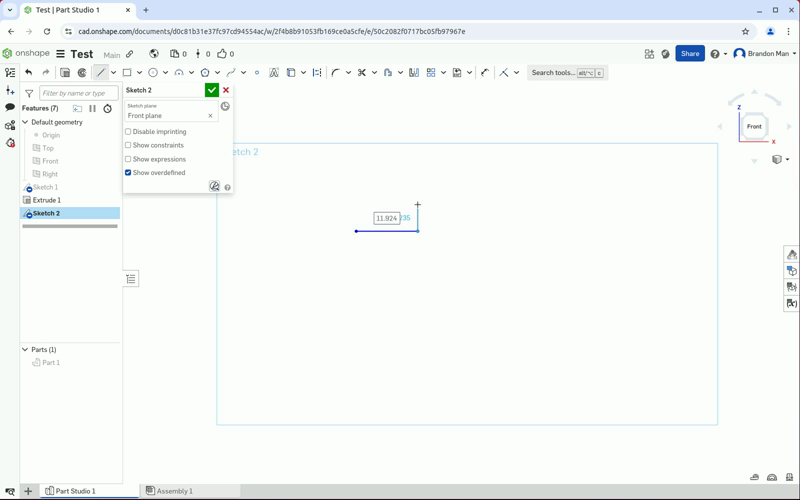
click(417, 204)
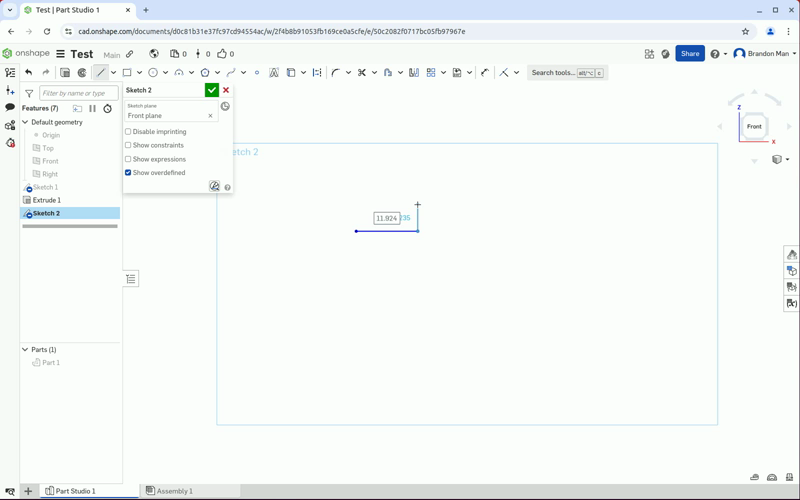
key_up(shift)
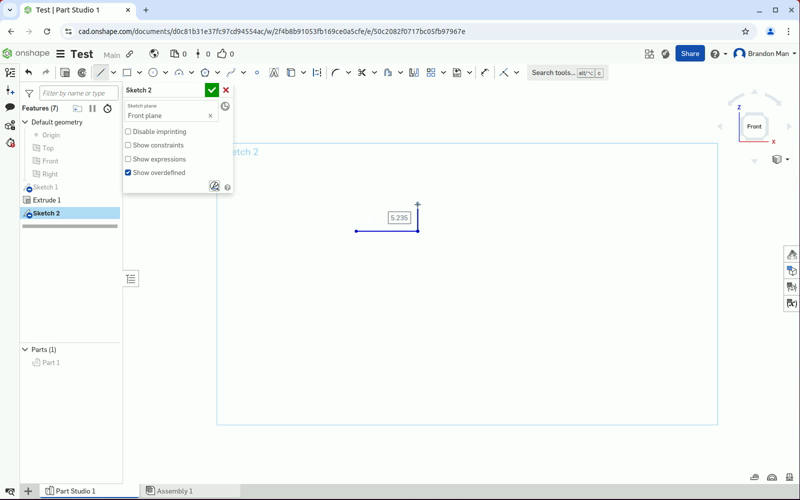
key(esc)
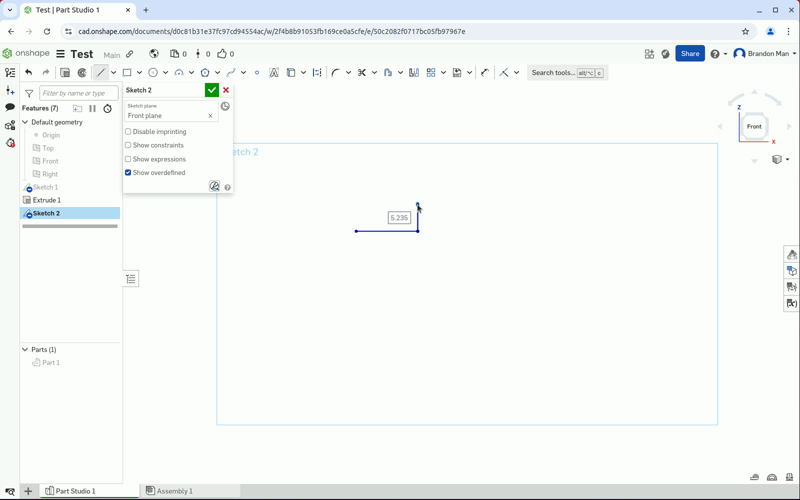
key(a)
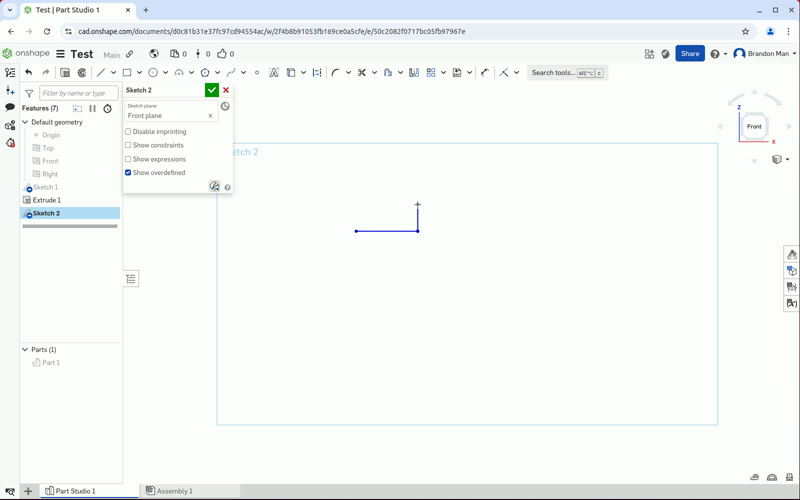
mouse_move(417, 204)
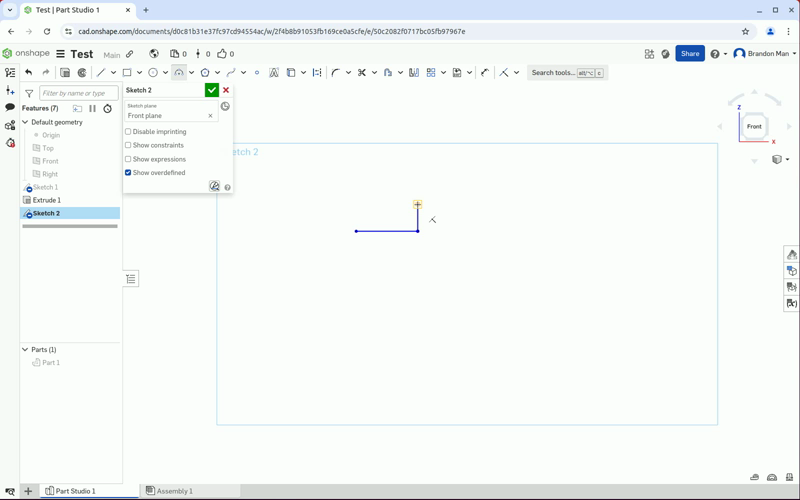
click(417, 204)
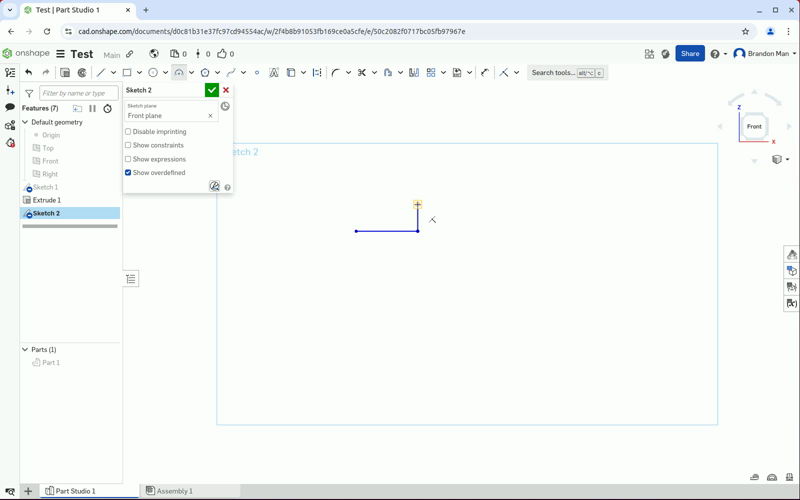
key_down(shift)
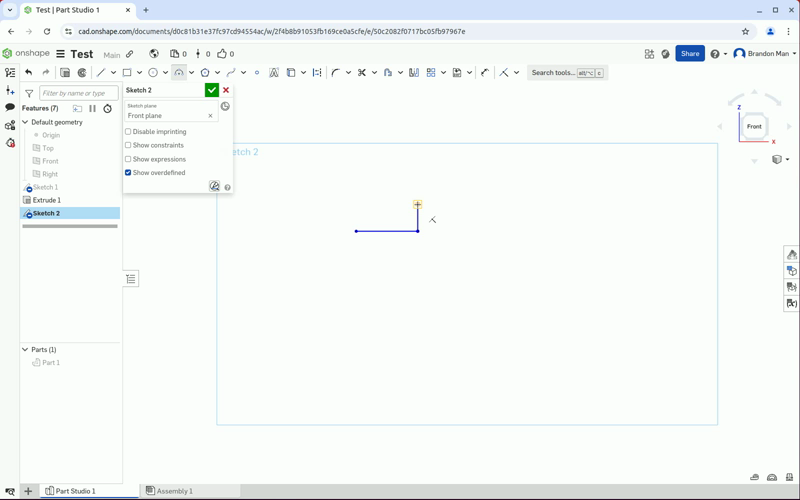
mouse_move(413, 200)
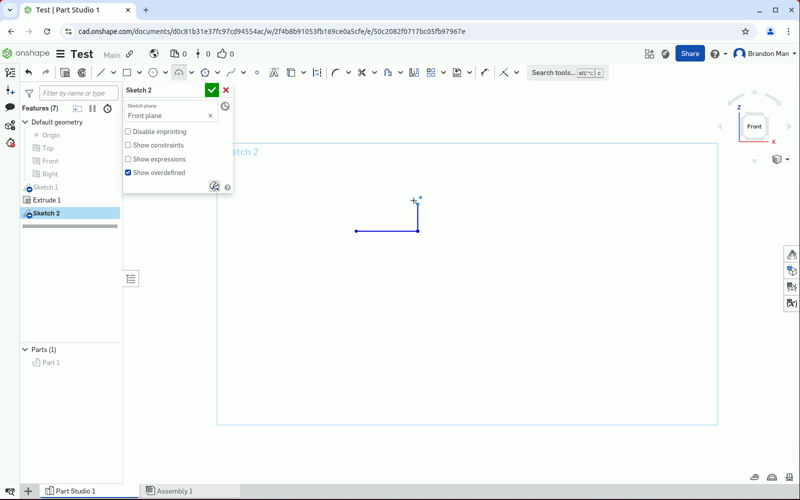
scroll(6)
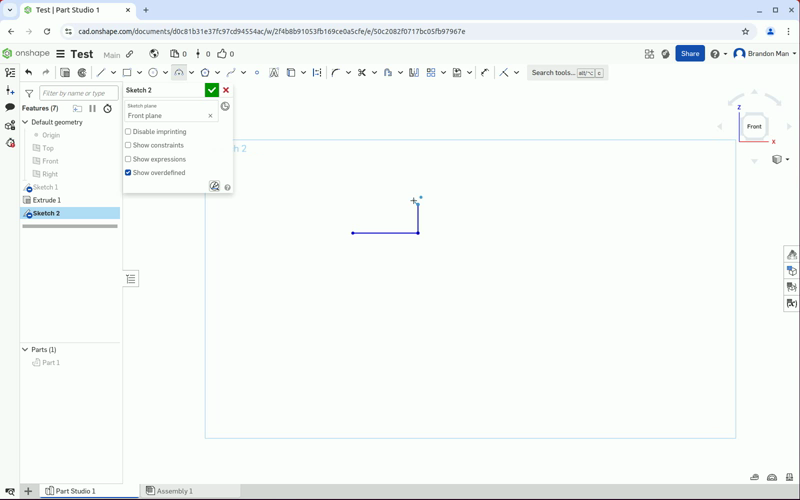
scroll(6)
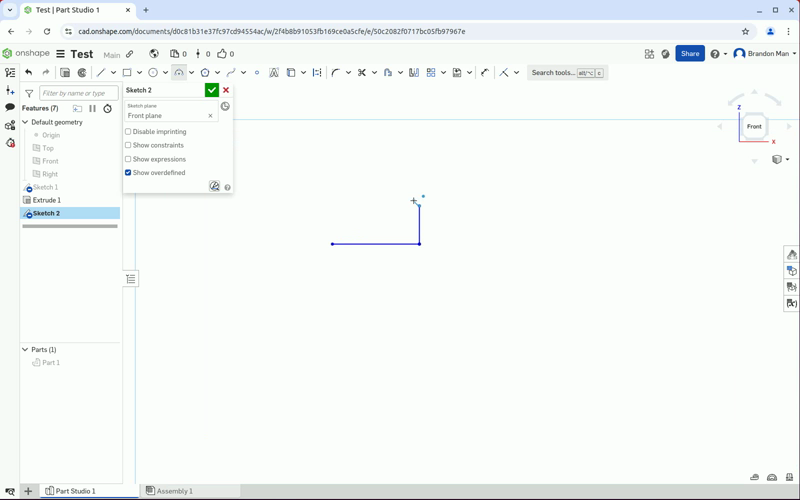
scroll(6)
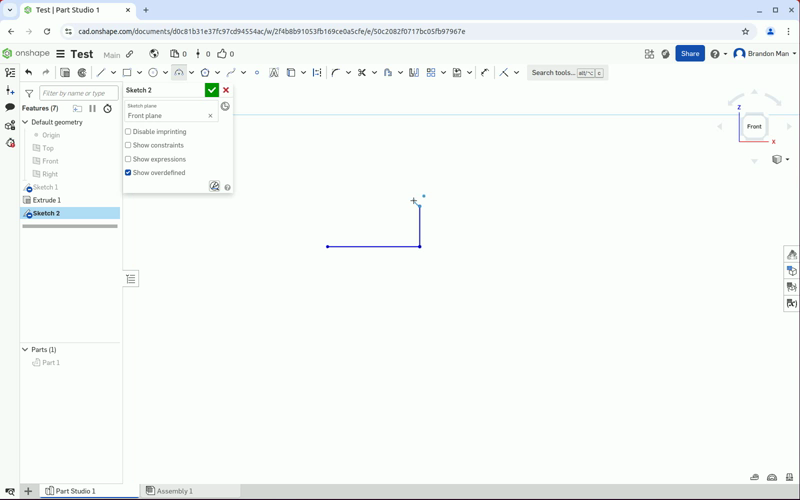
scroll(6)
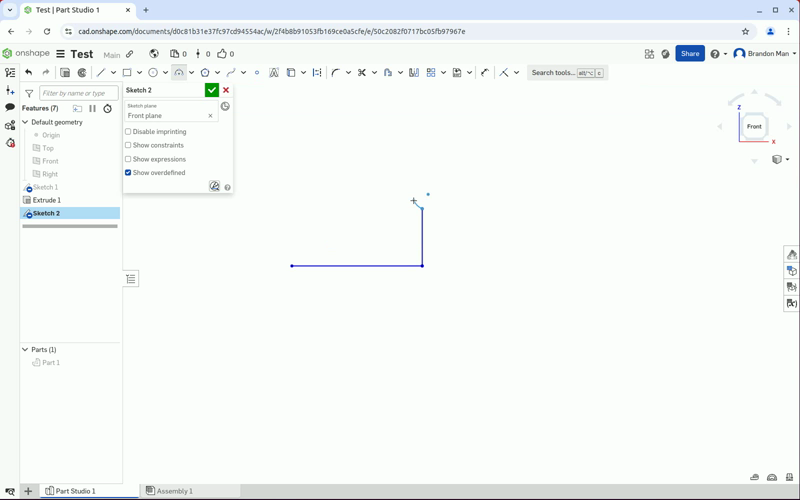
scroll(6)
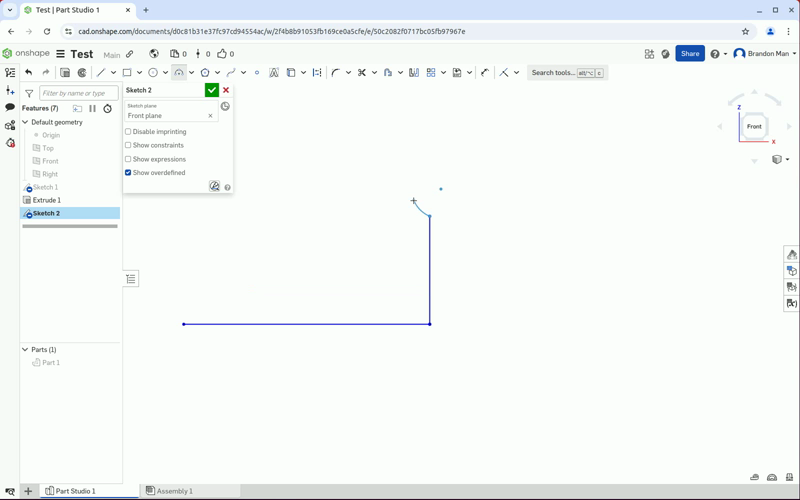
scroll(6)
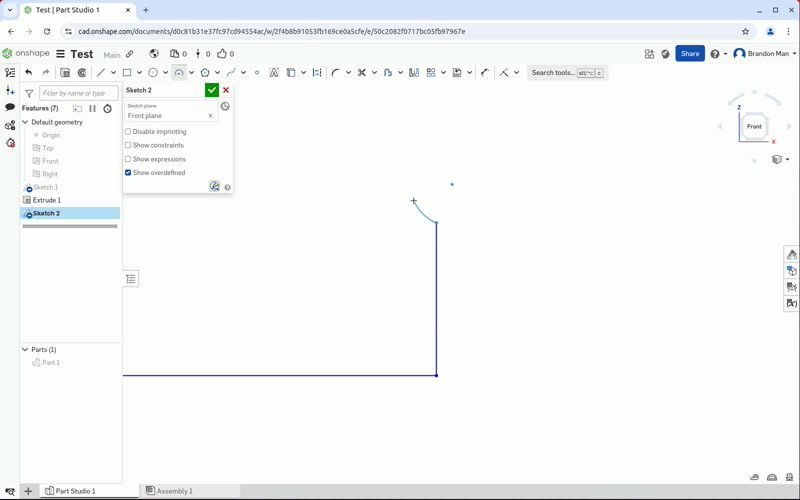
scroll(6)
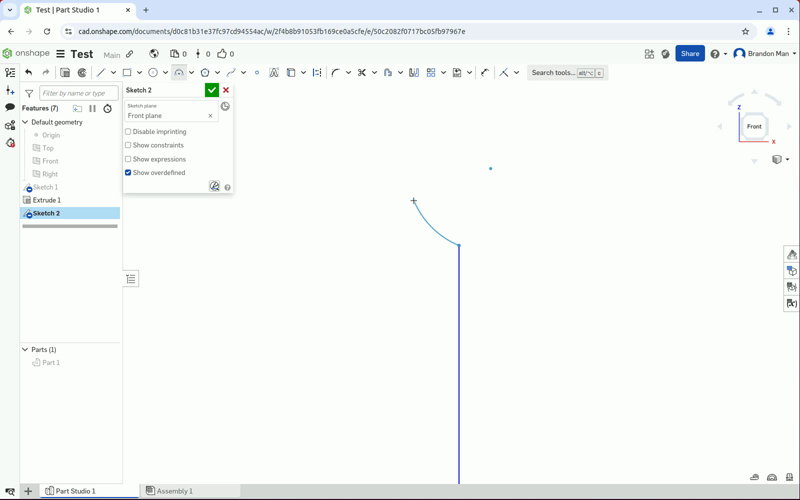
click(413, 200)
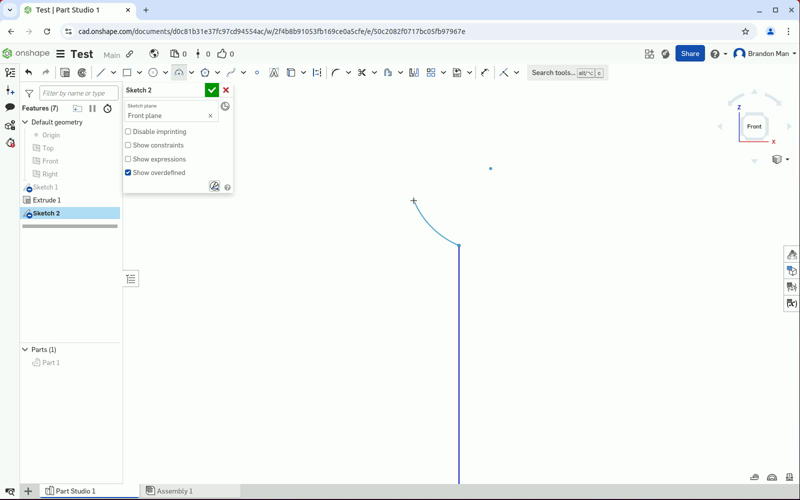
scroll(-6)
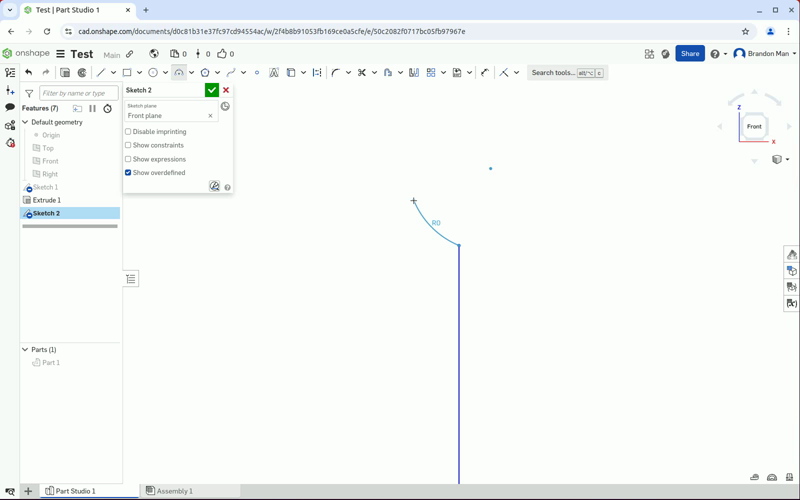
scroll(-6)
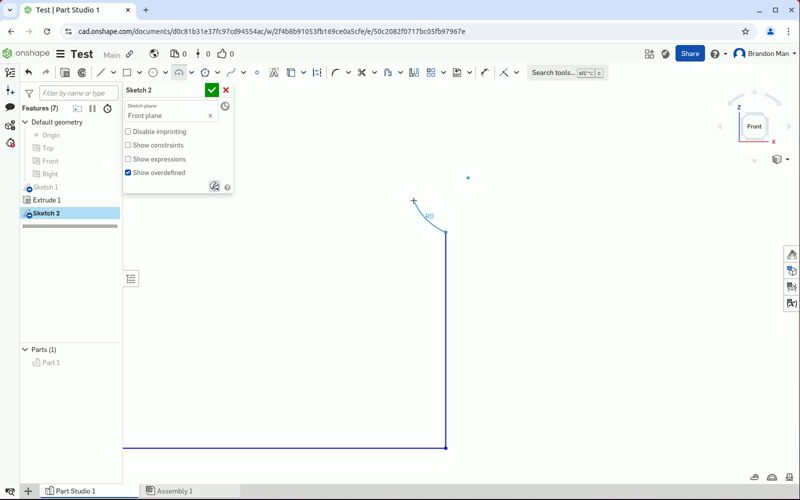
scroll(-6)
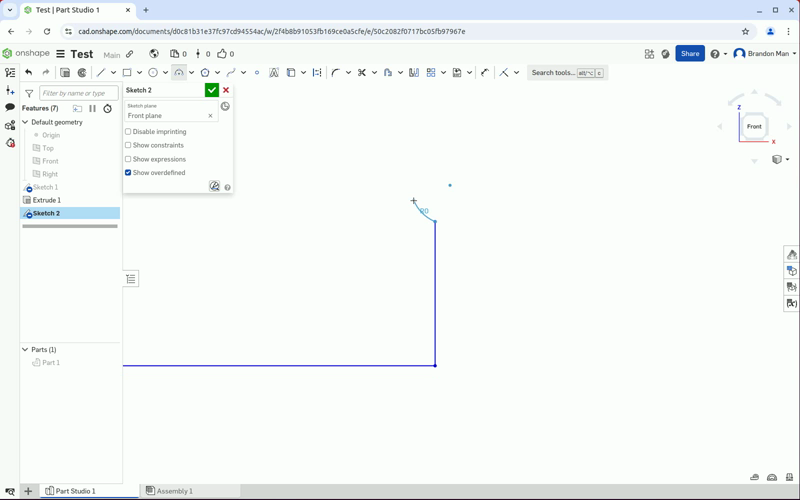
scroll(-6)
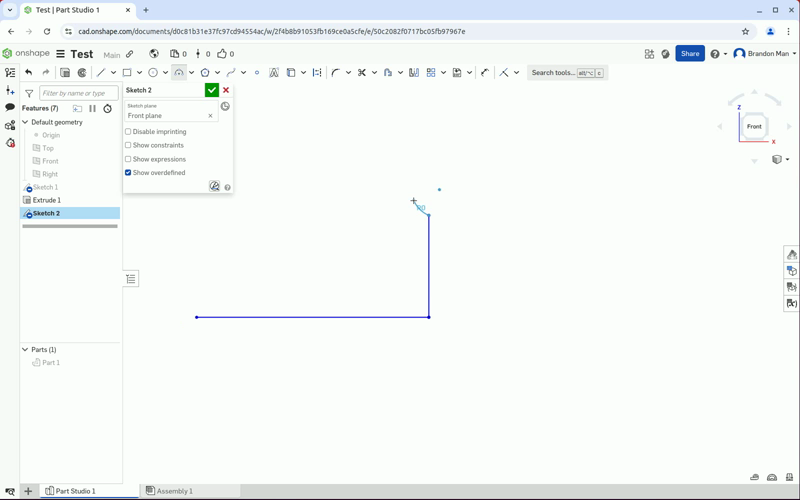
scroll(-6)
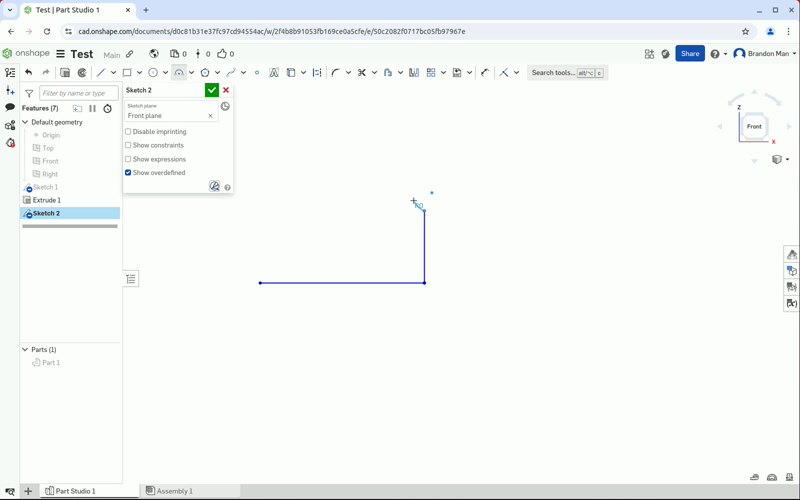
scroll(-6)
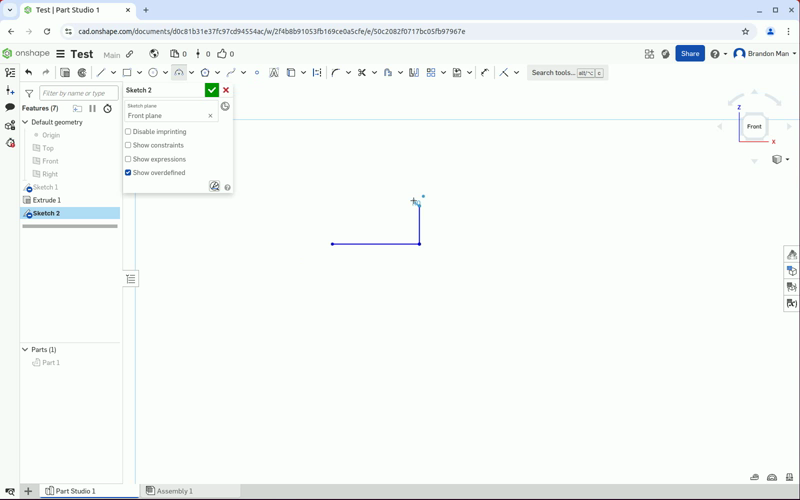
scroll(-6)
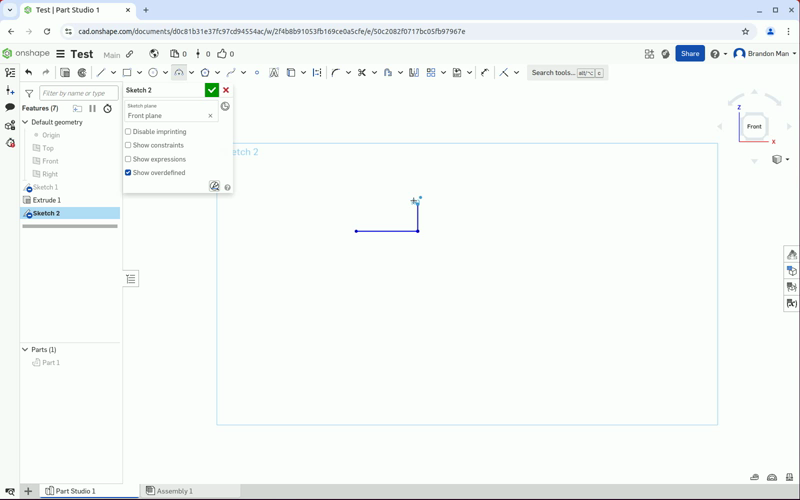
mouse_move(415, 203)
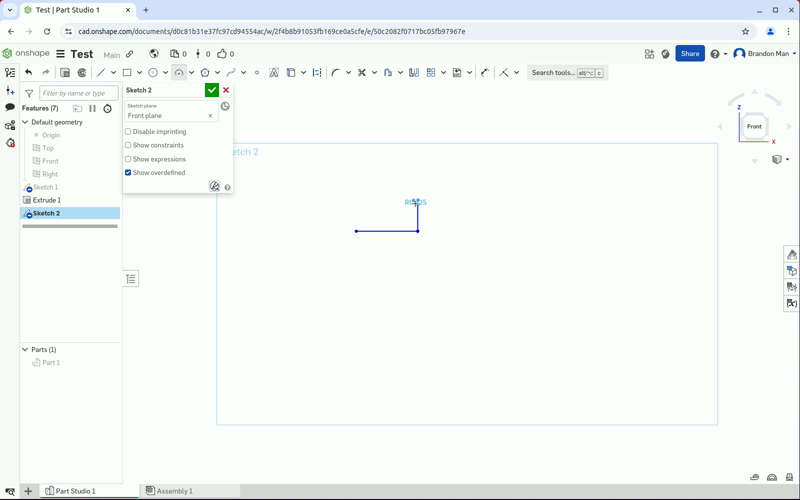
scroll(6)
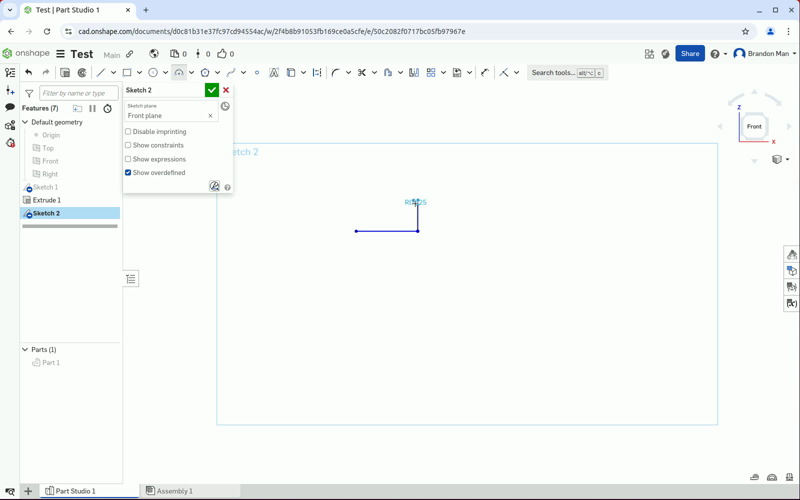
scroll(6)
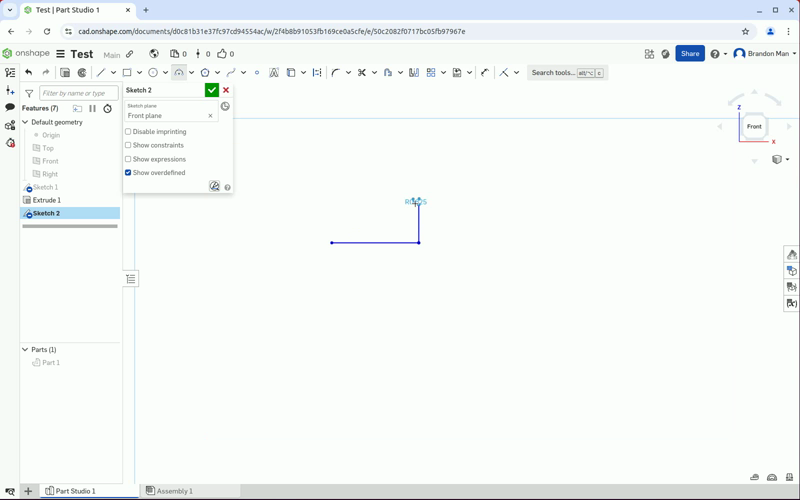
scroll(6)
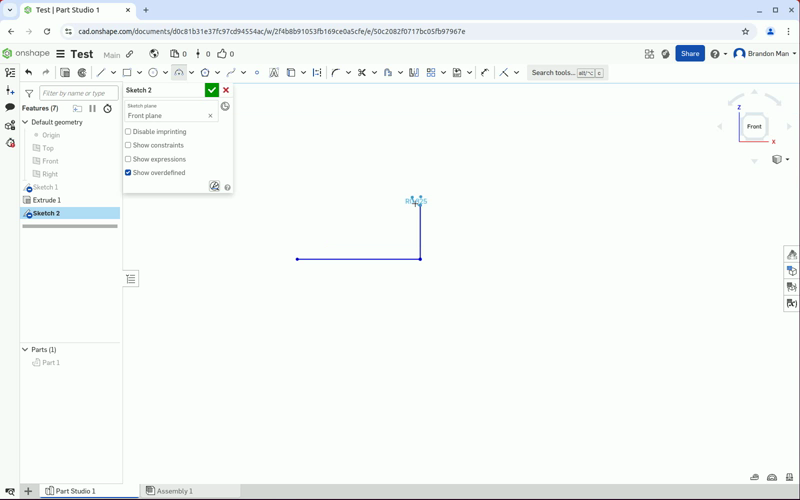
scroll(6)
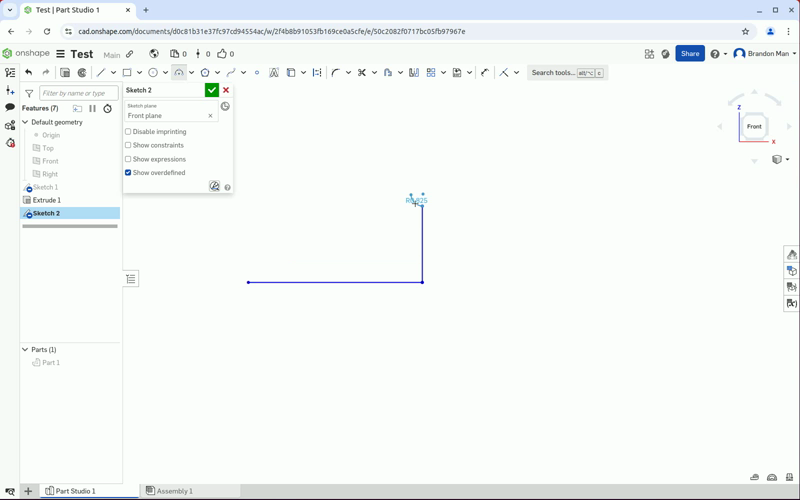
scroll(6)
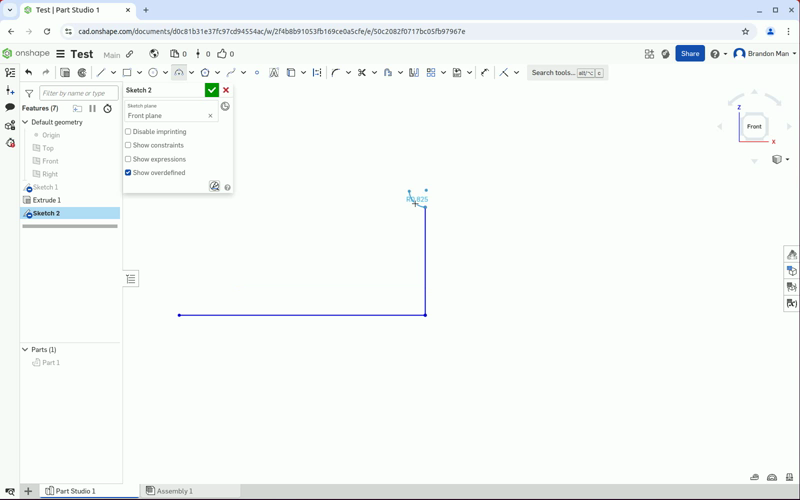
scroll(6)
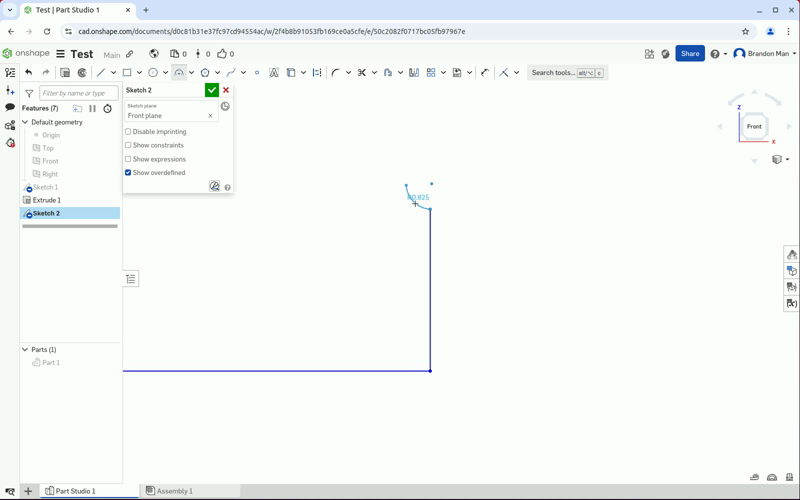
scroll(6)
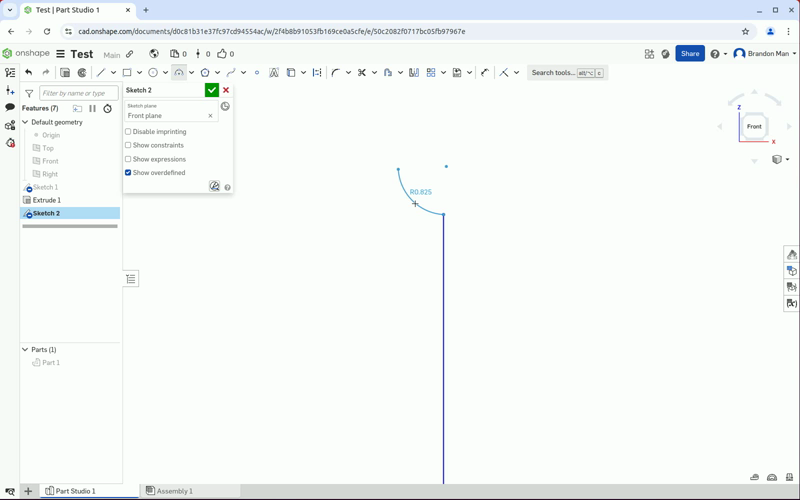
click(415, 203)
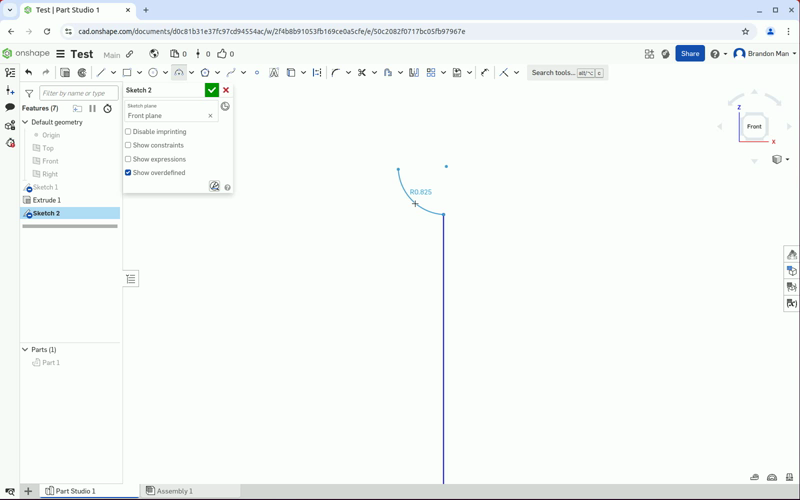
scroll(-6)
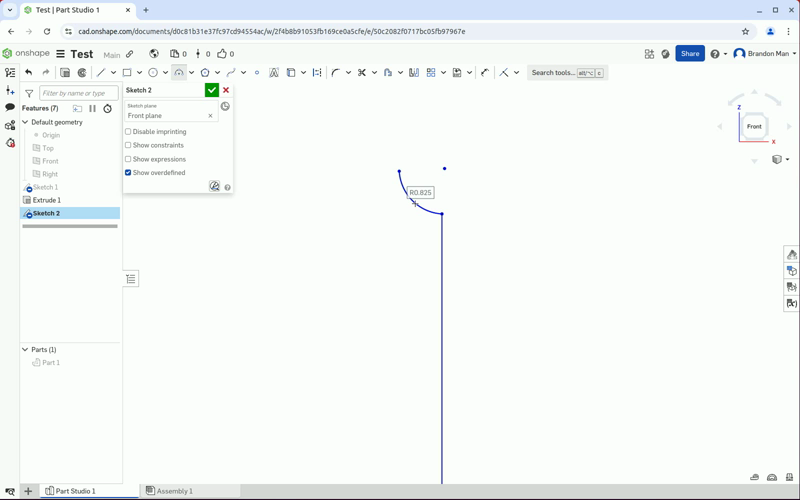
scroll(-6)
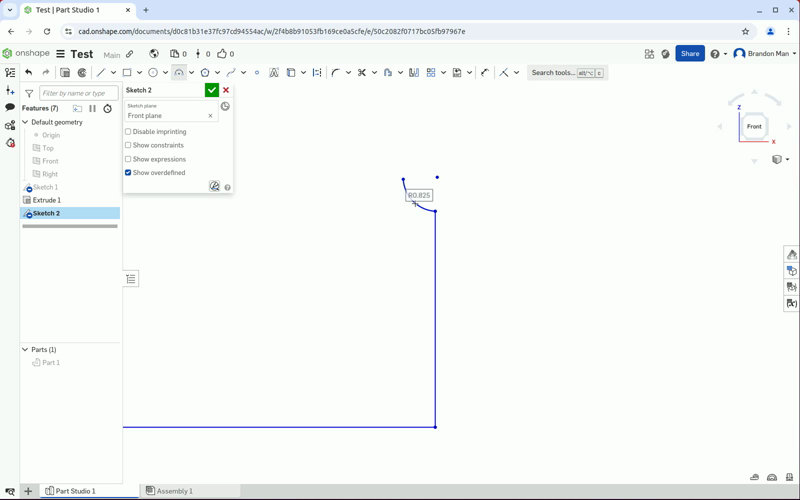
scroll(-6)
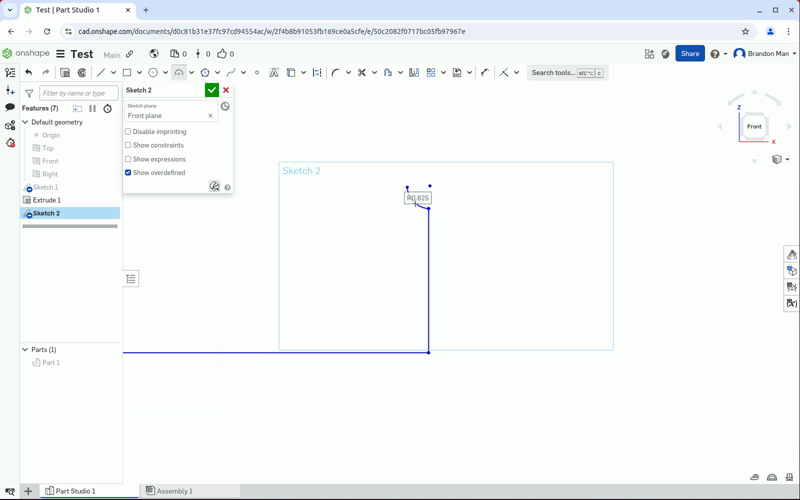
scroll(-6)
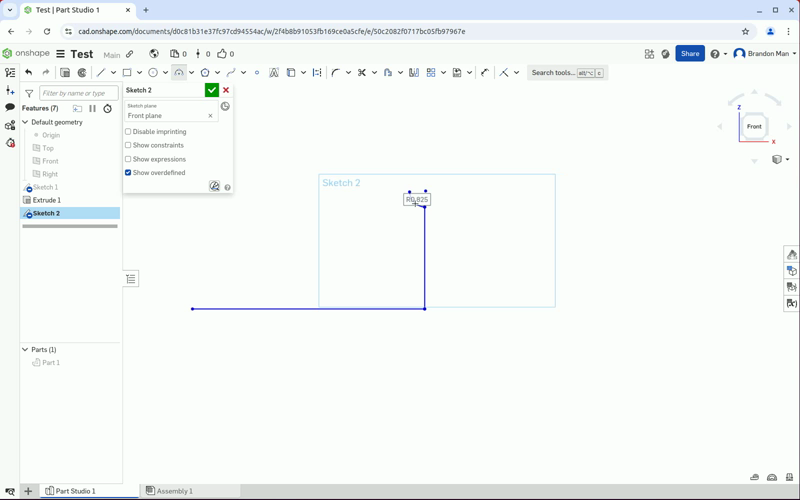
scroll(-6)
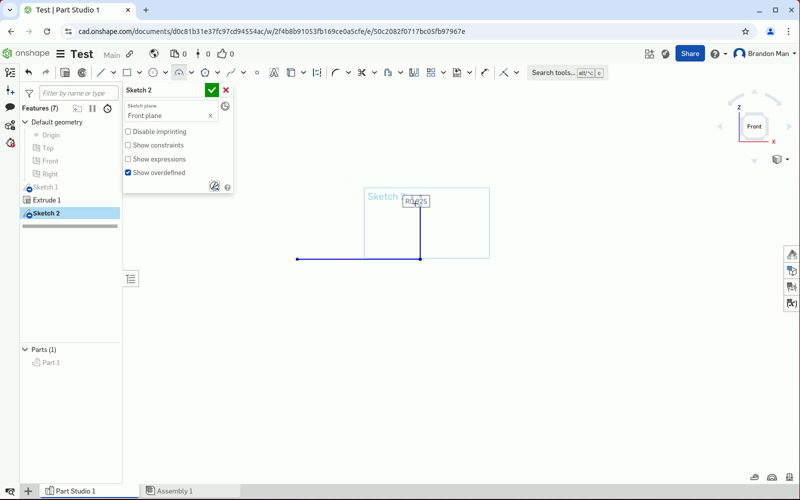
scroll(-6)
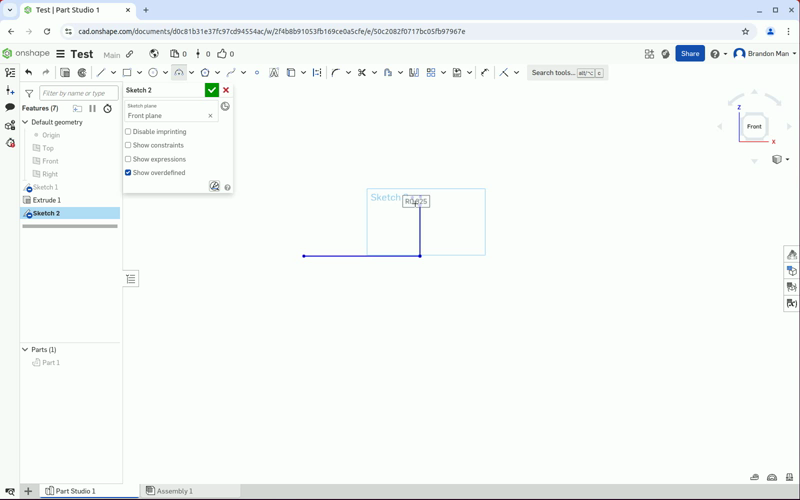
scroll(-6)
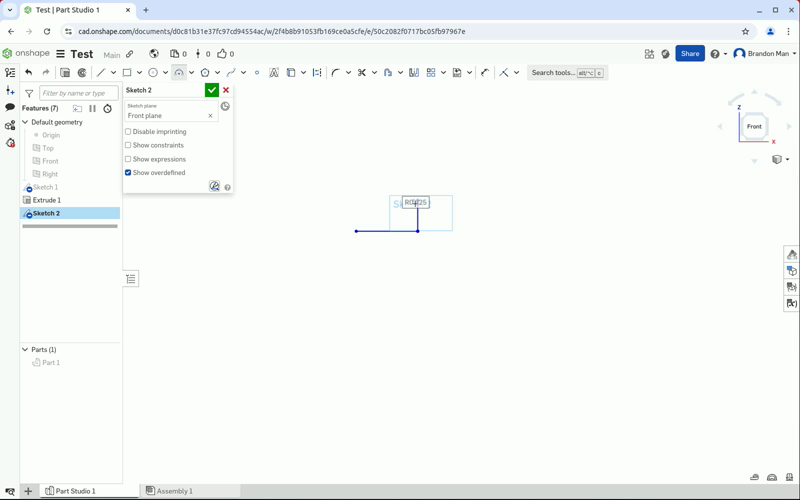
key_up(shift)
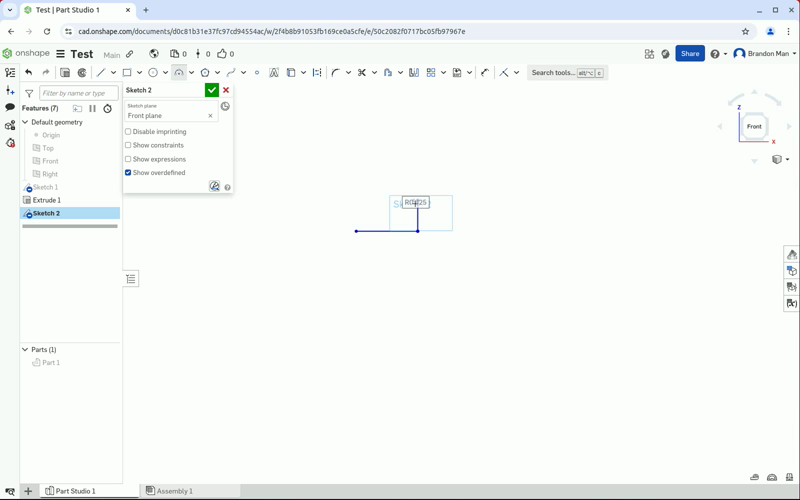
key(esc)
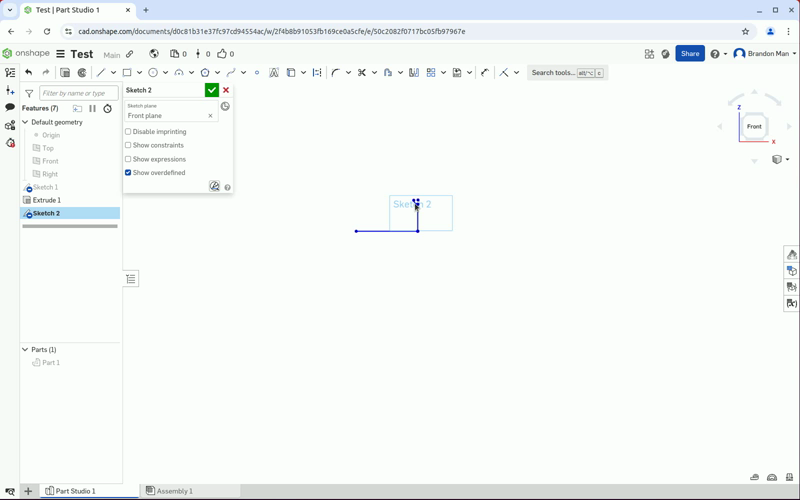
key(l)
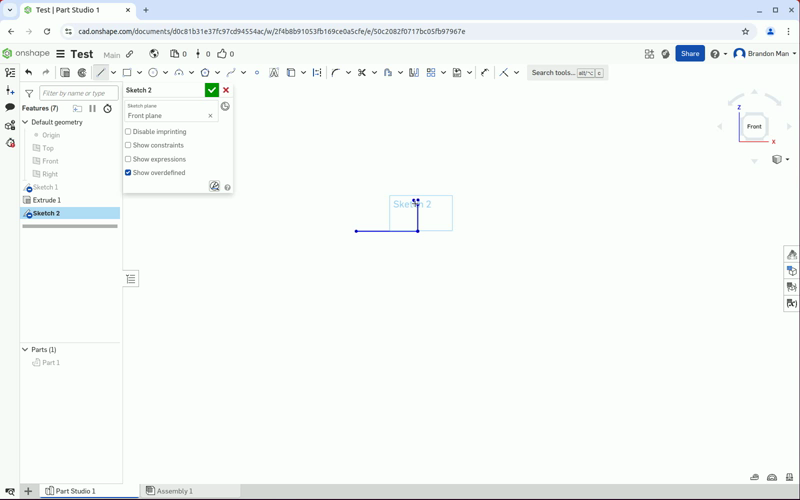
mouse_move(413, 200)
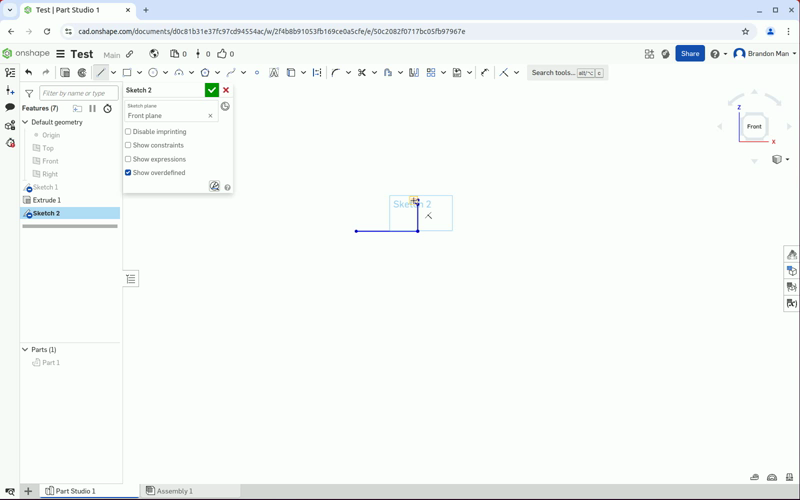
scroll(6)
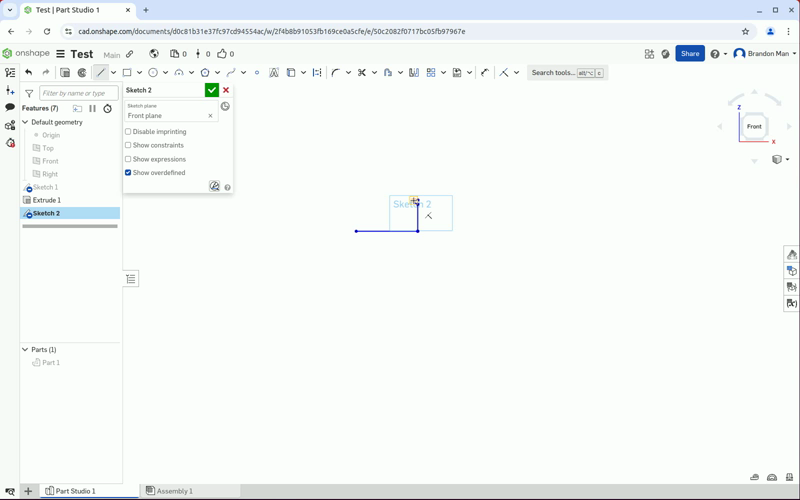
scroll(6)
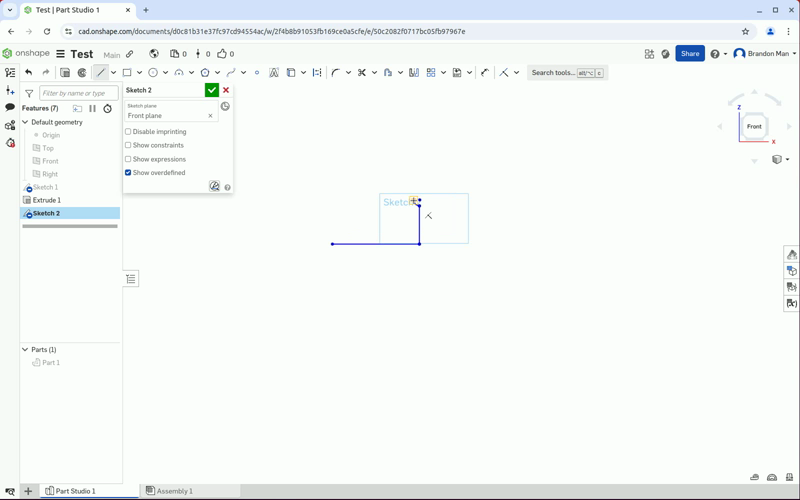
scroll(6)
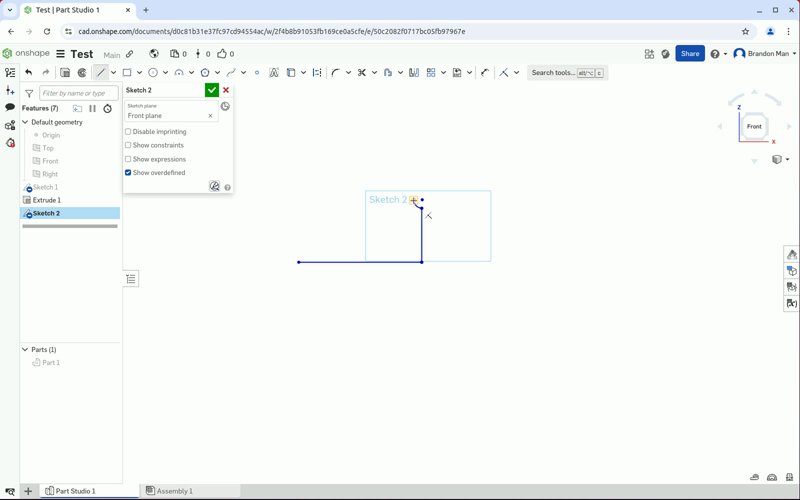
scroll(6)
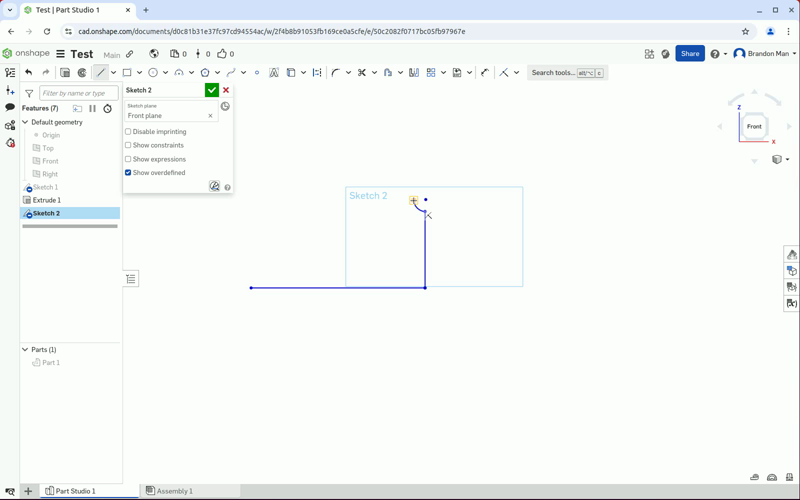
scroll(6)
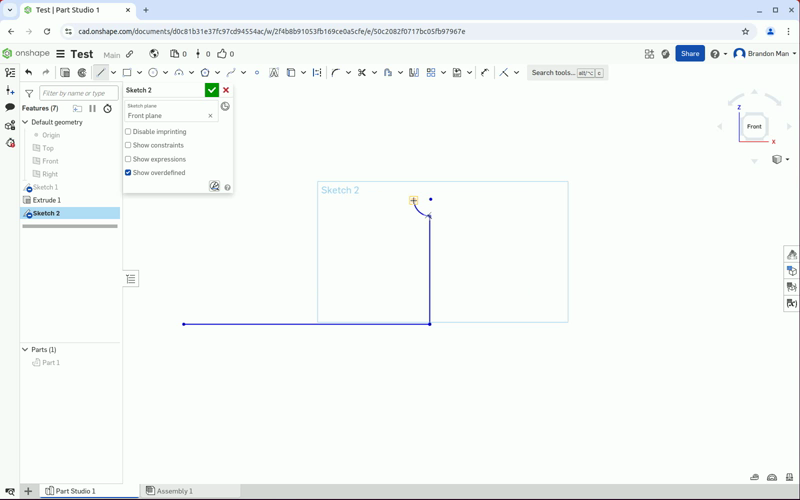
scroll(6)
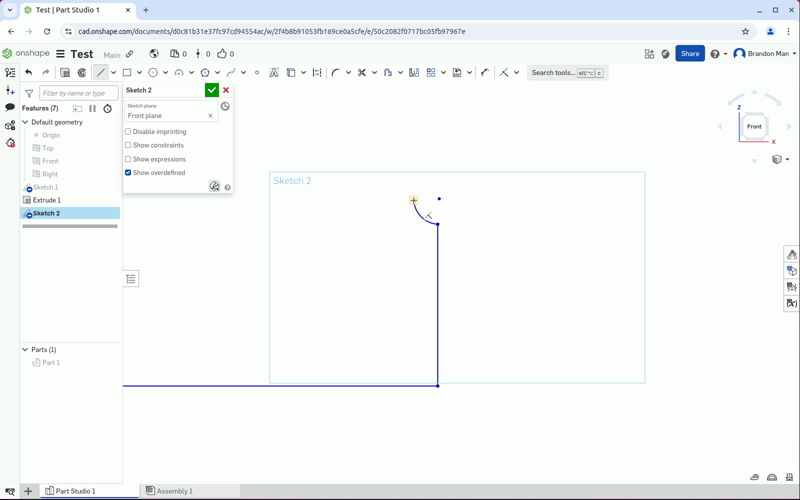
scroll(6)
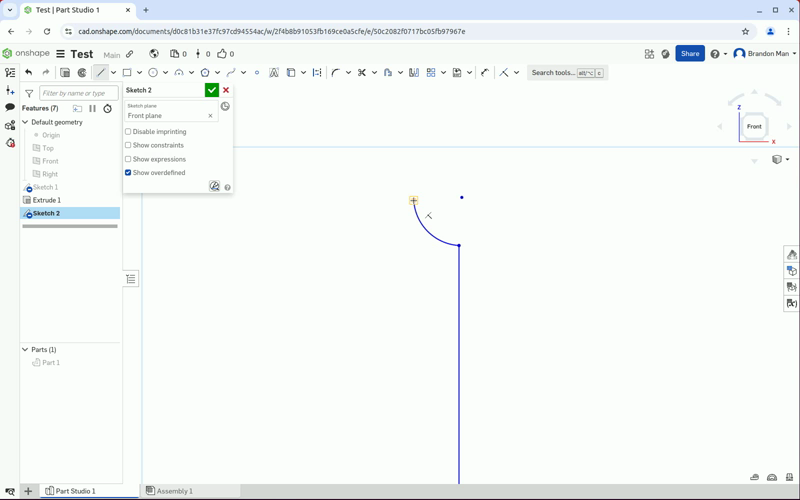
click(413, 200)
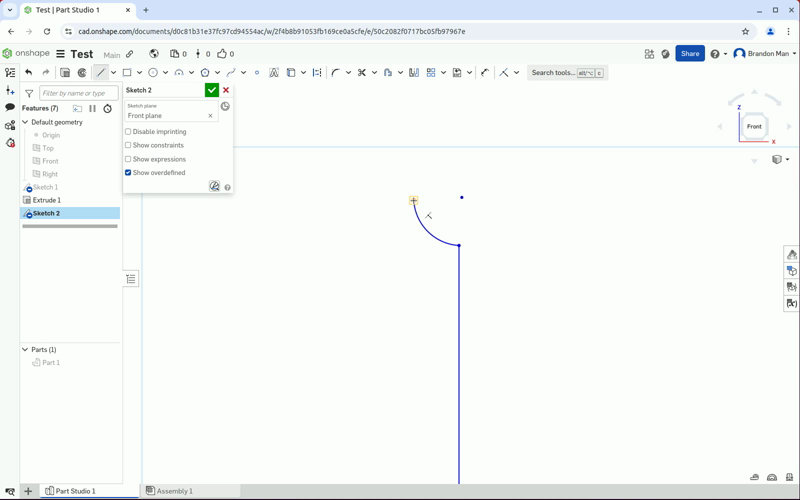
scroll(-6)
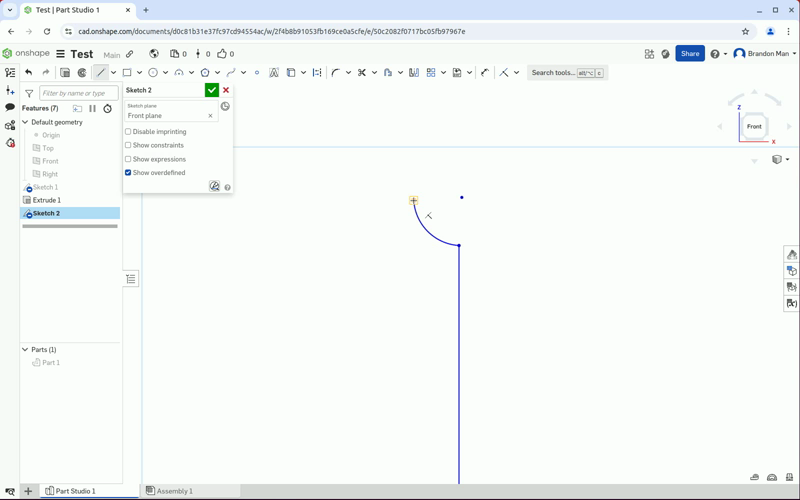
scroll(-6)
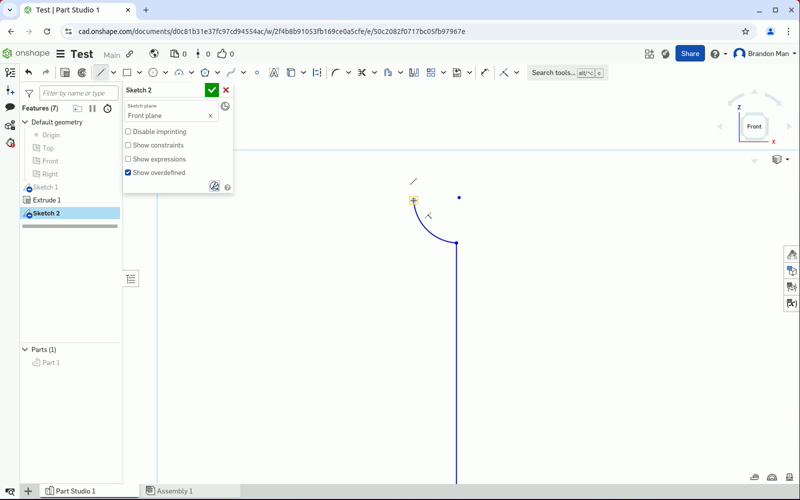
scroll(-6)
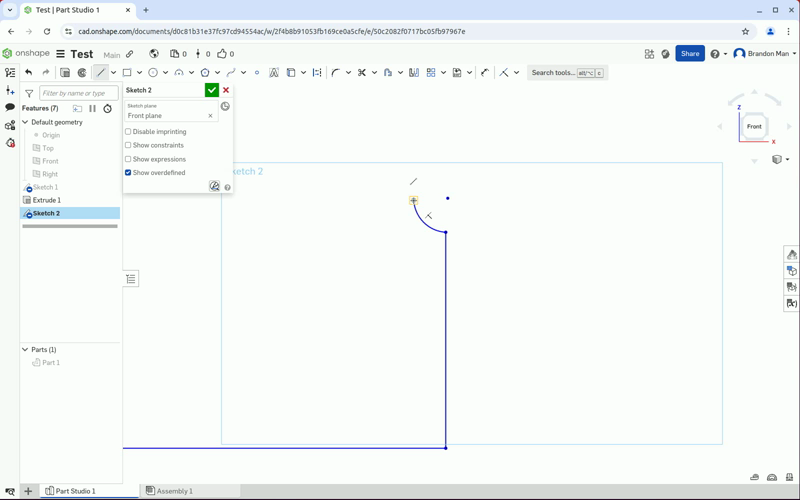
scroll(-6)
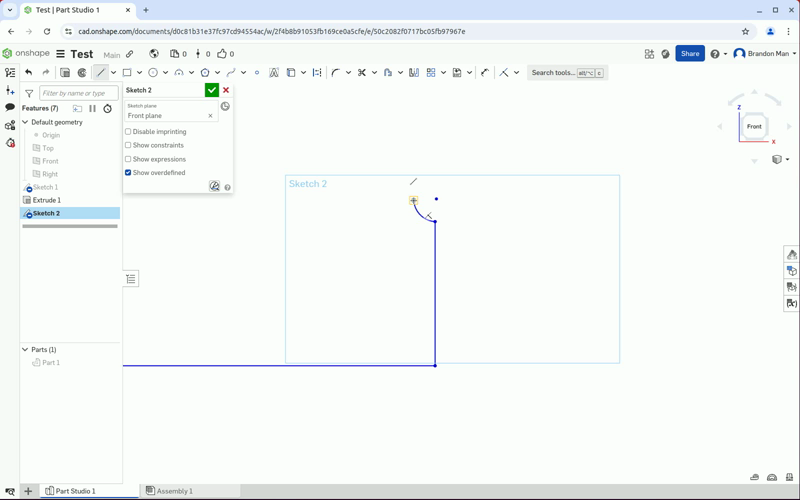
scroll(-6)
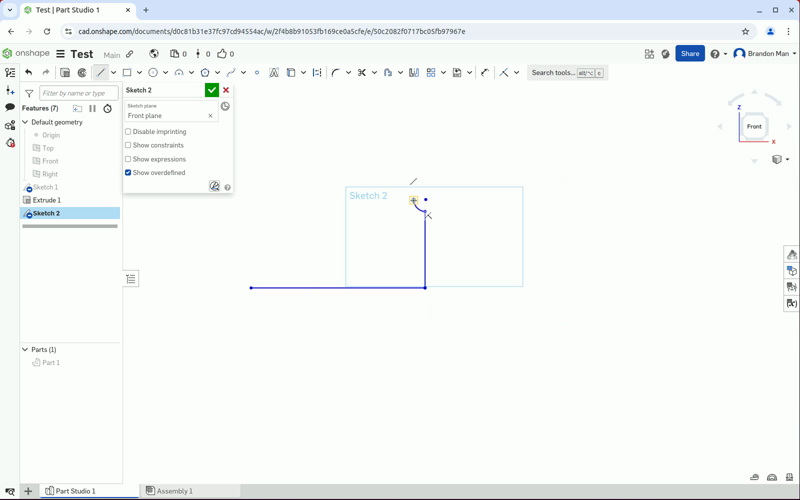
scroll(-6)
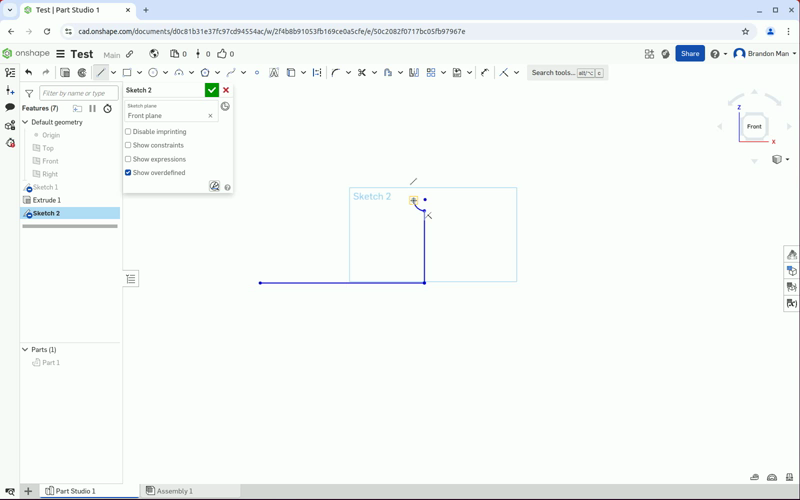
scroll(-6)
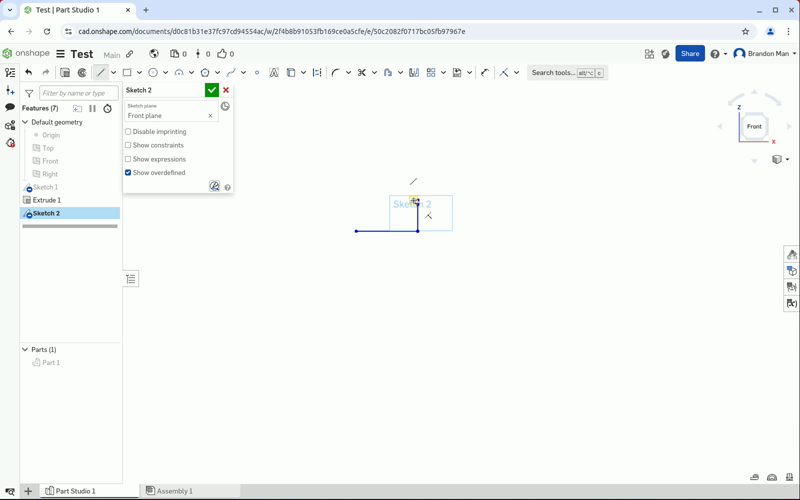
key_down(shift)
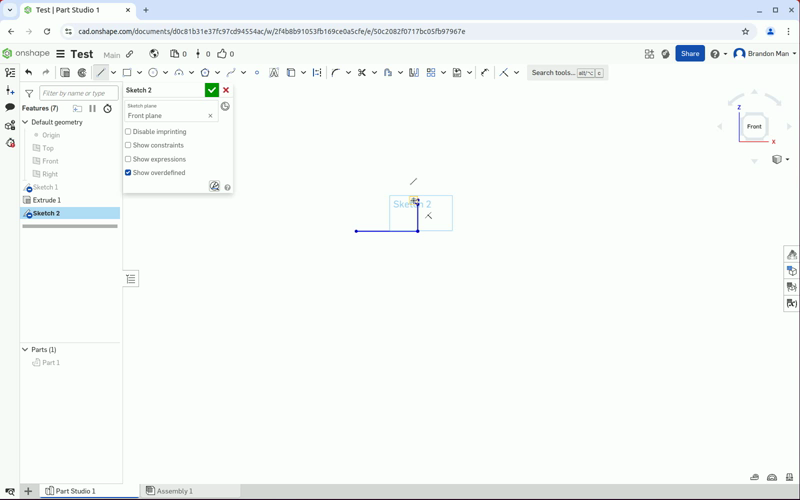
mouse_move(444, 200)
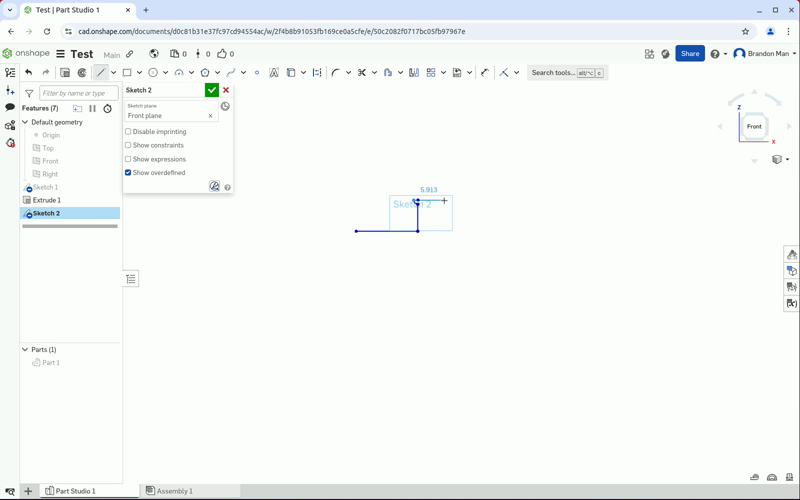
mouse_move(360, 200)
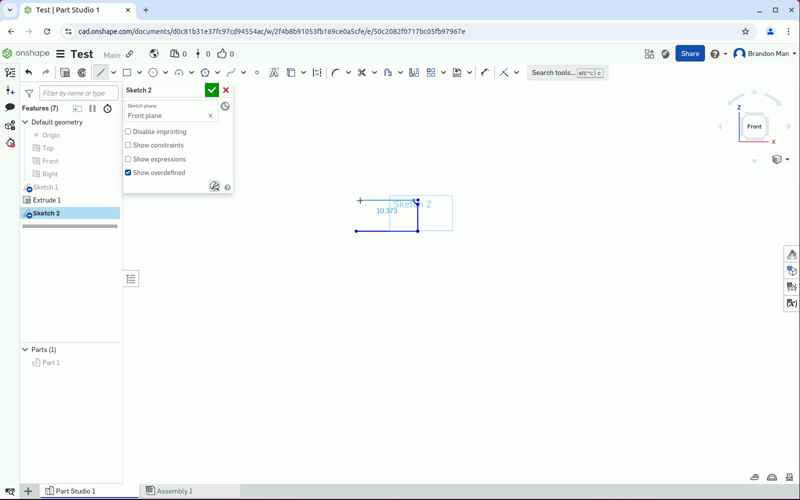
click(360, 200)
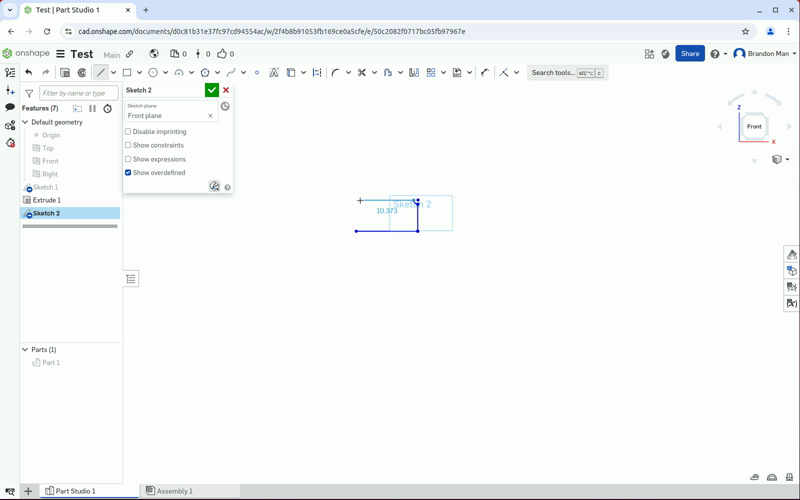
key_up(shift)
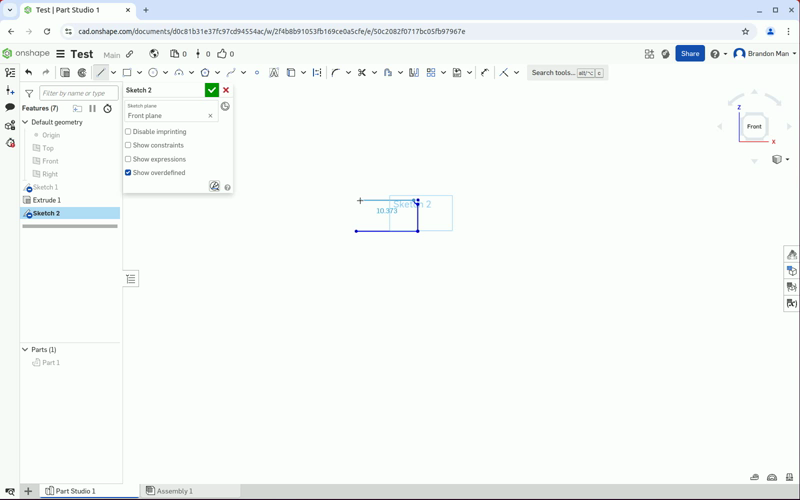
key(esc)
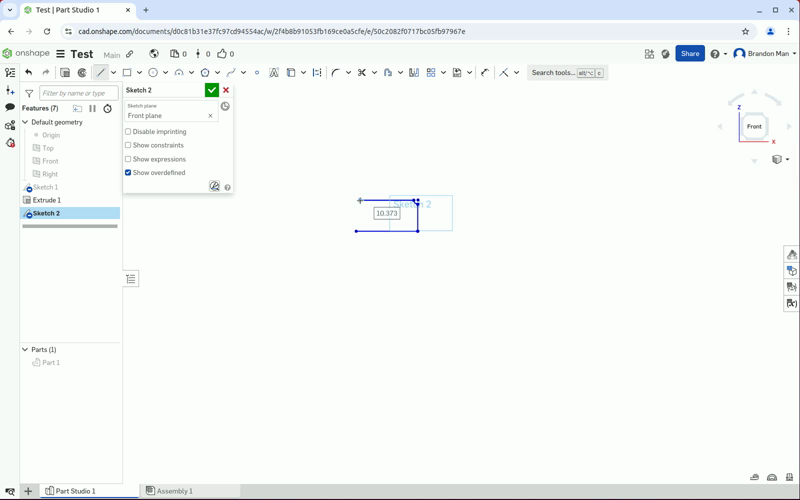
key(a)
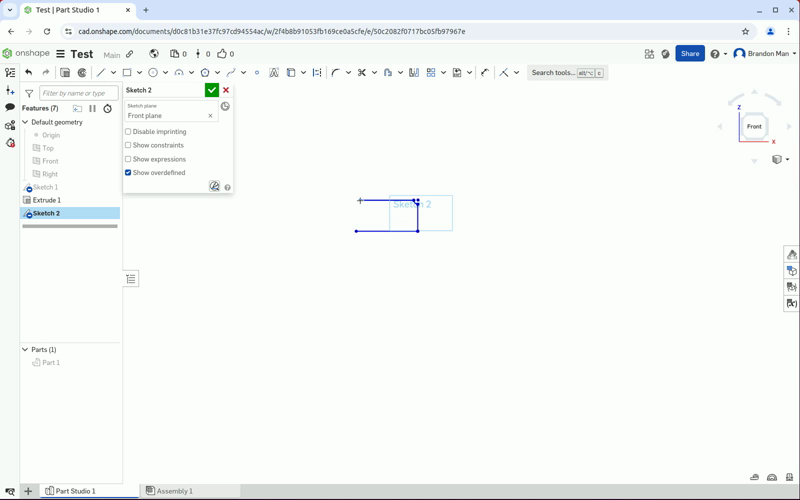
mouse_move(360, 200)
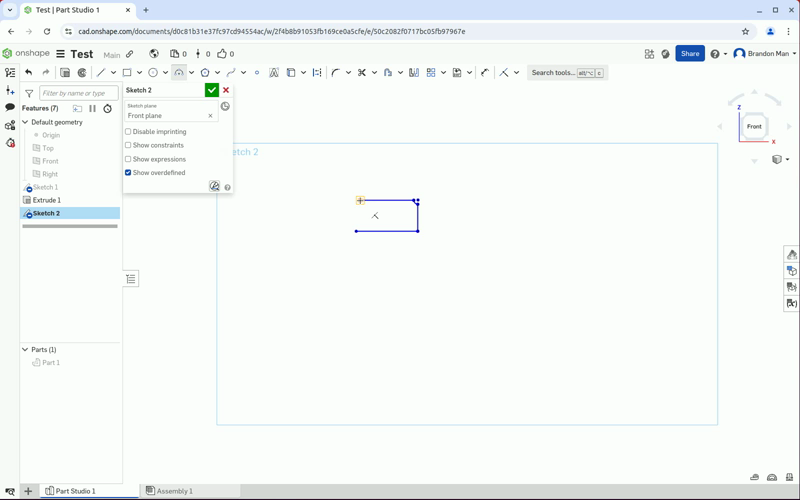
click(360, 200)
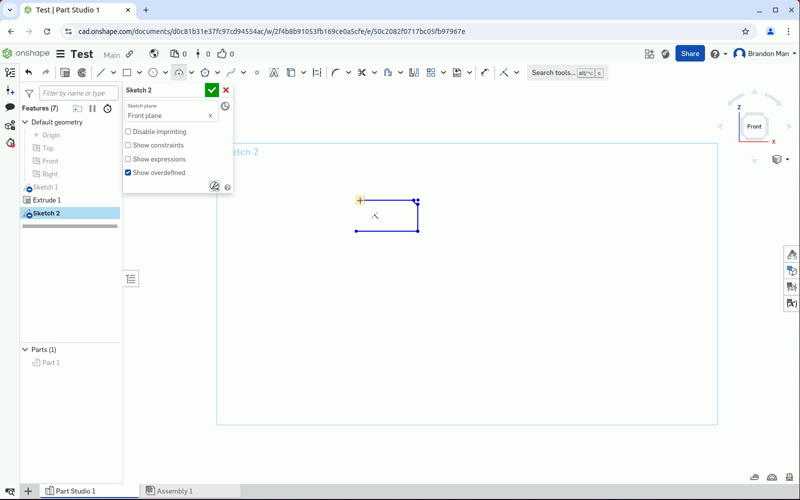
key_down(shift)
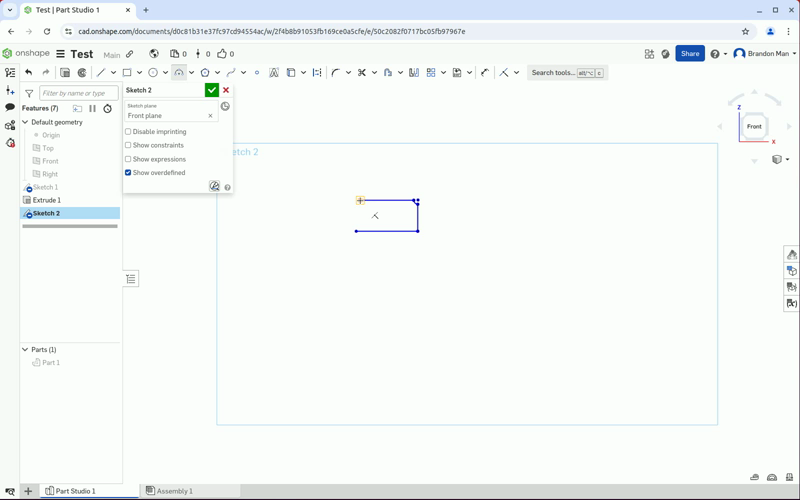
mouse_move(356, 204)
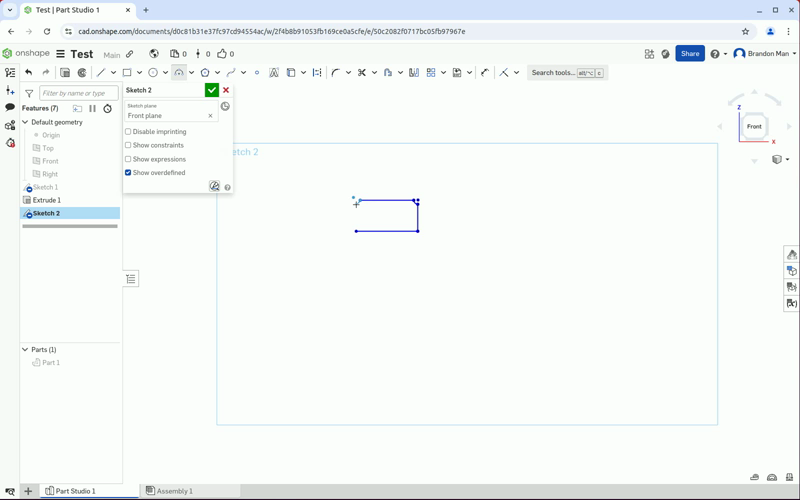
scroll(6)
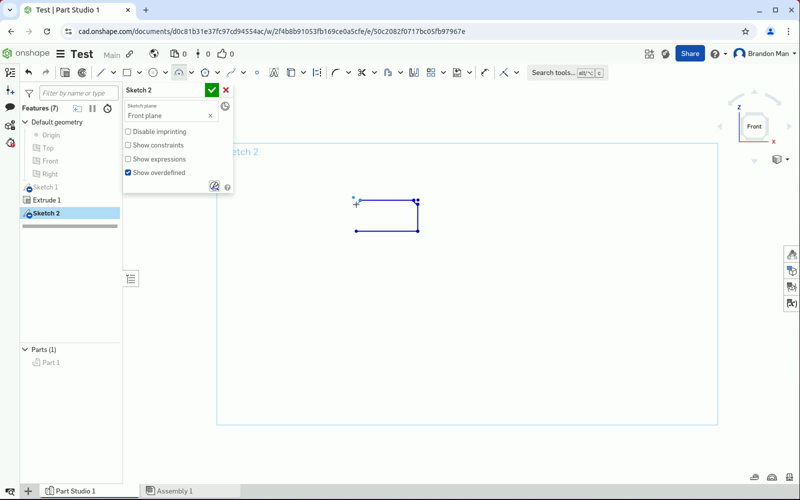
scroll(6)
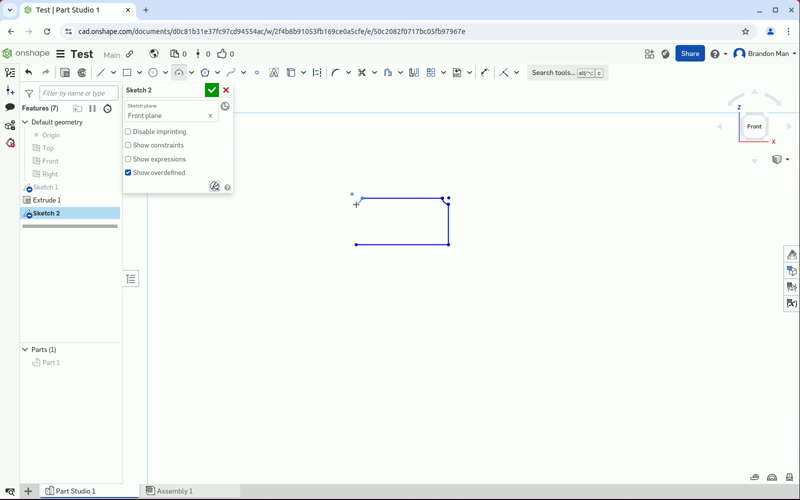
scroll(6)
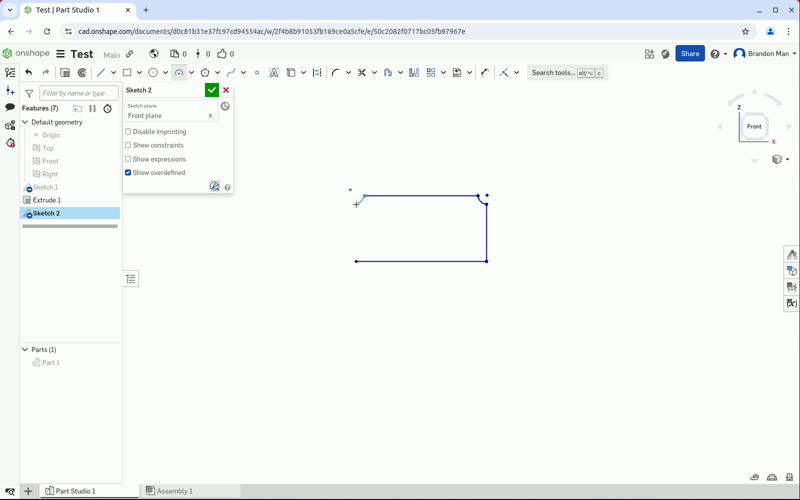
scroll(6)
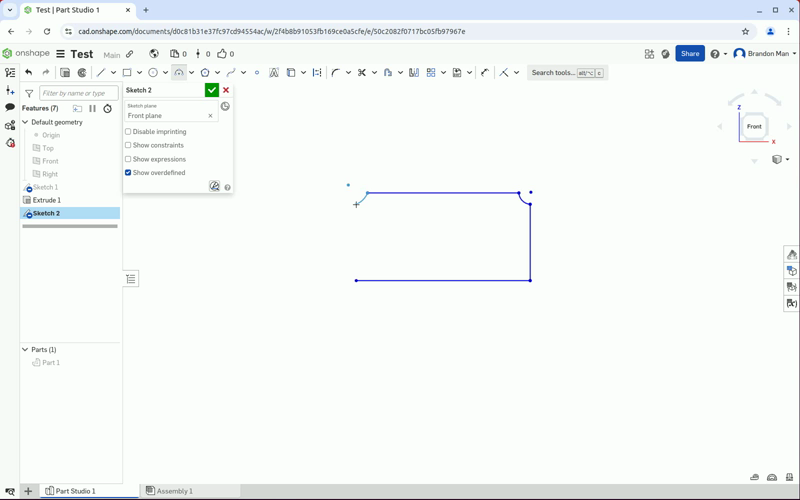
scroll(6)
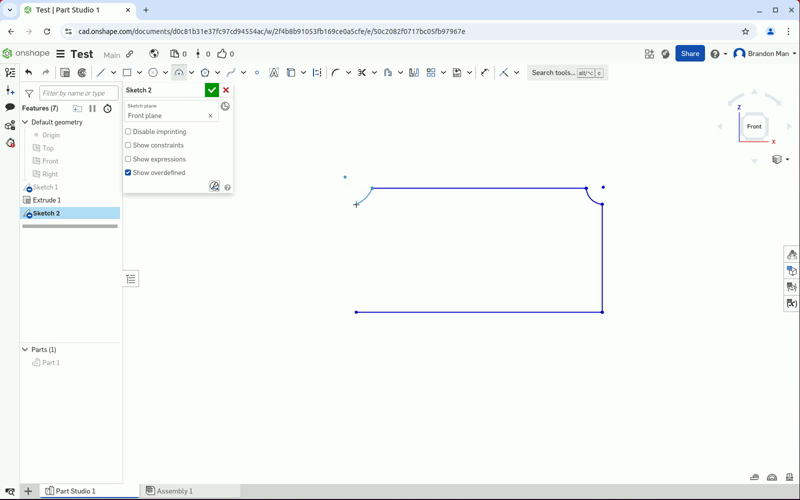
scroll(6)
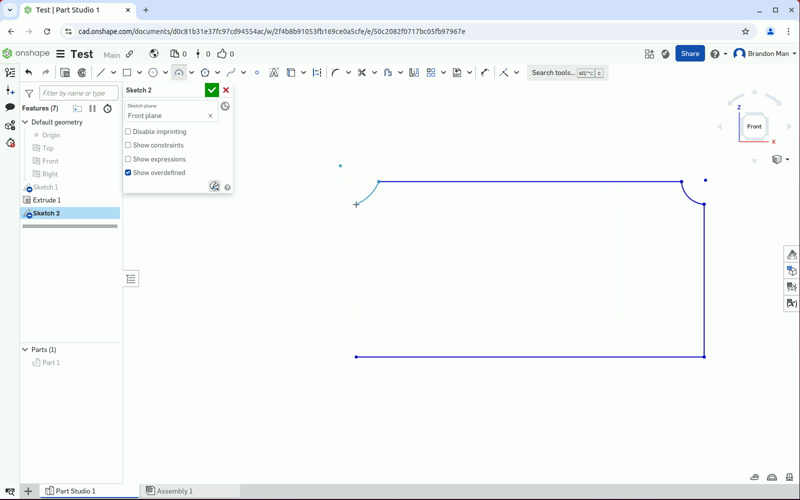
scroll(6)
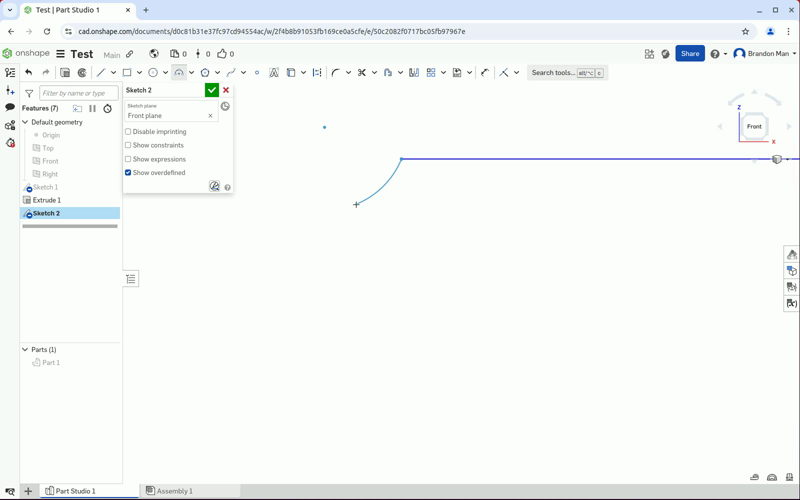
click(356, 204)
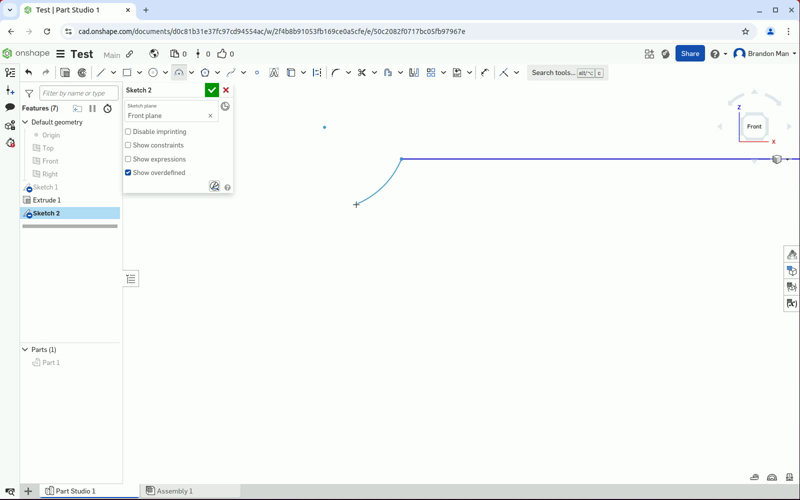
scroll(-6)
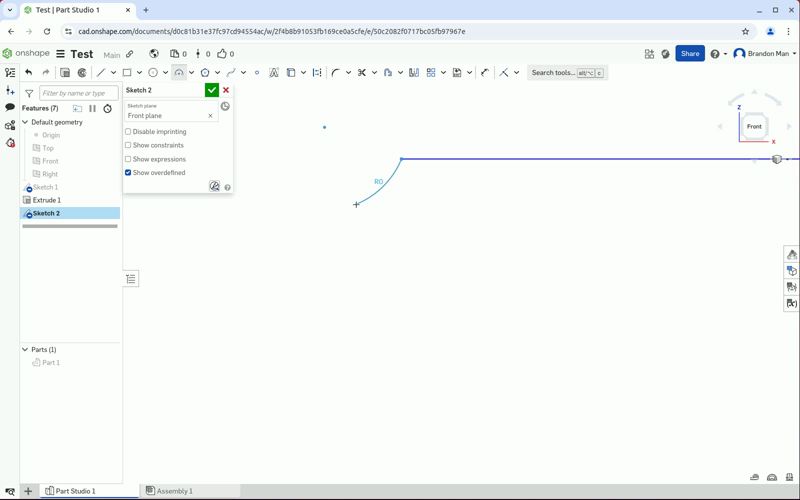
scroll(-6)
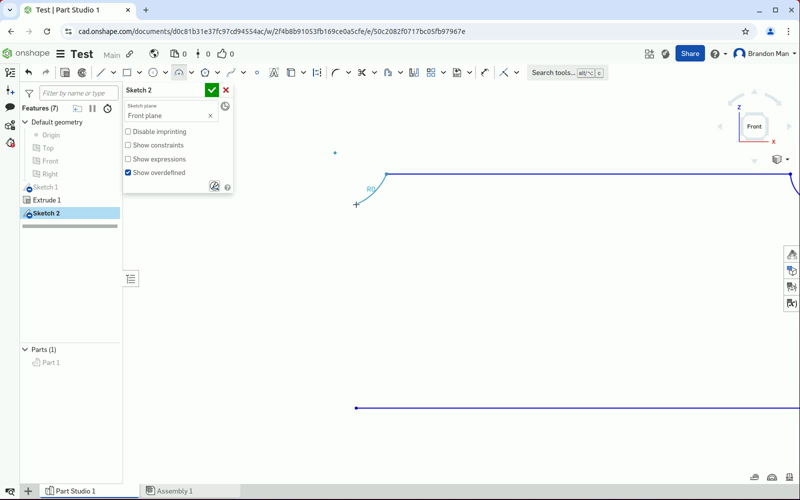
scroll(-6)
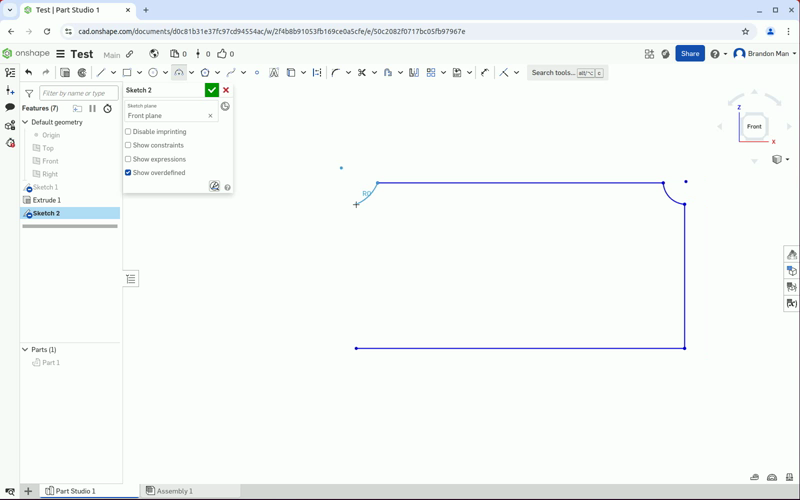
scroll(-6)
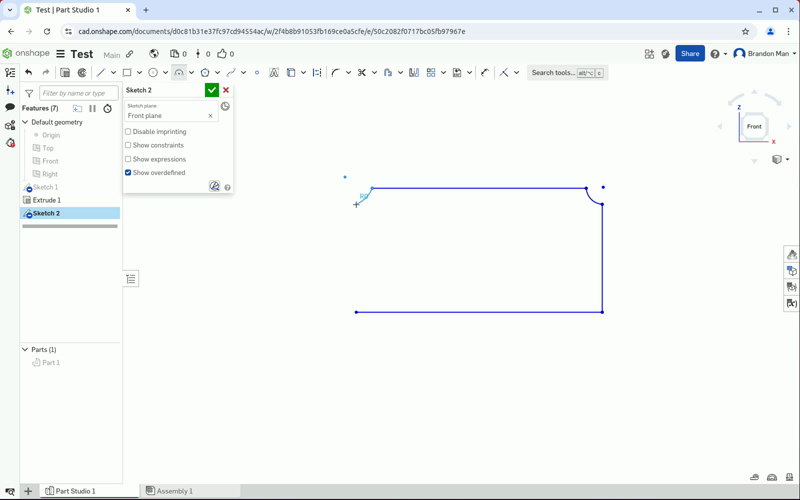
scroll(-6)
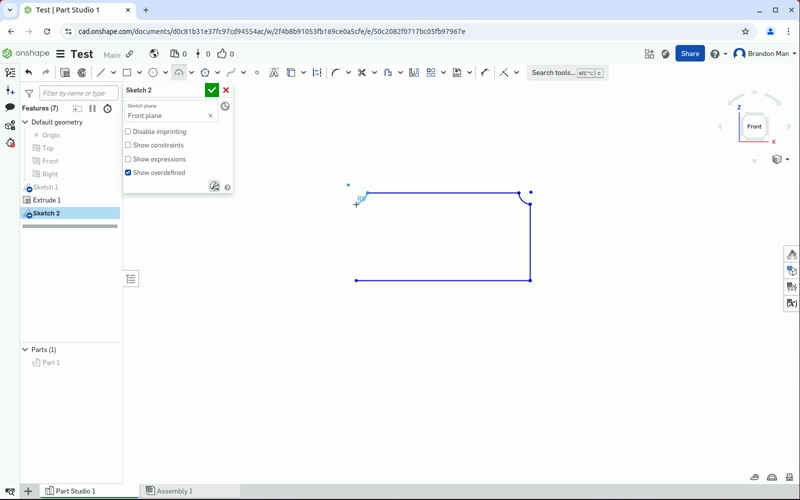
scroll(-6)
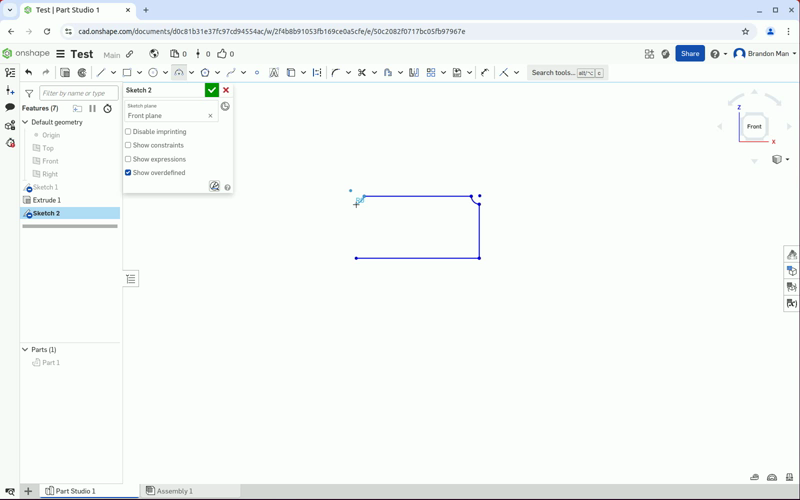
scroll(-6)
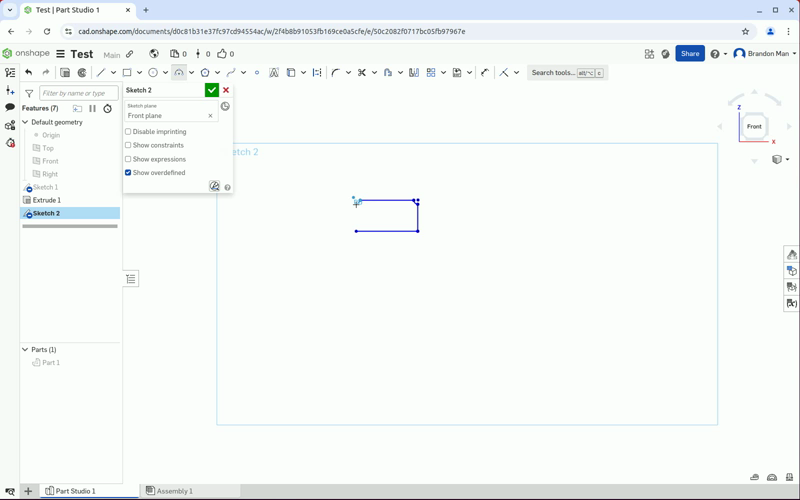
mouse_move(359, 203)
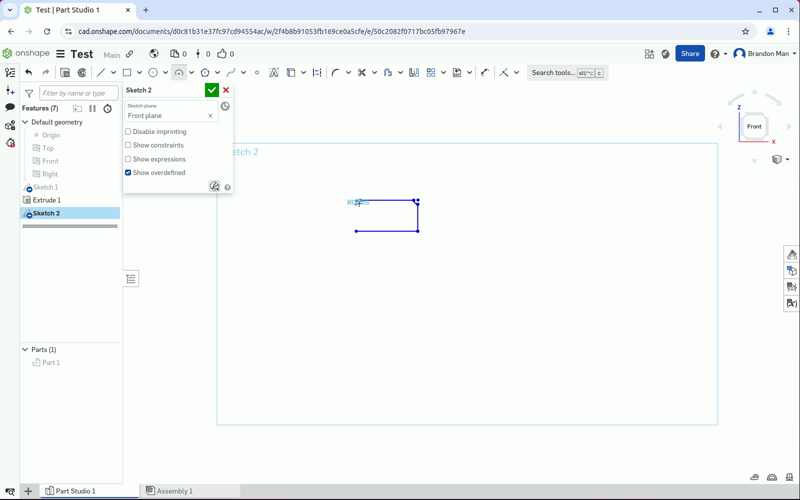
scroll(6)
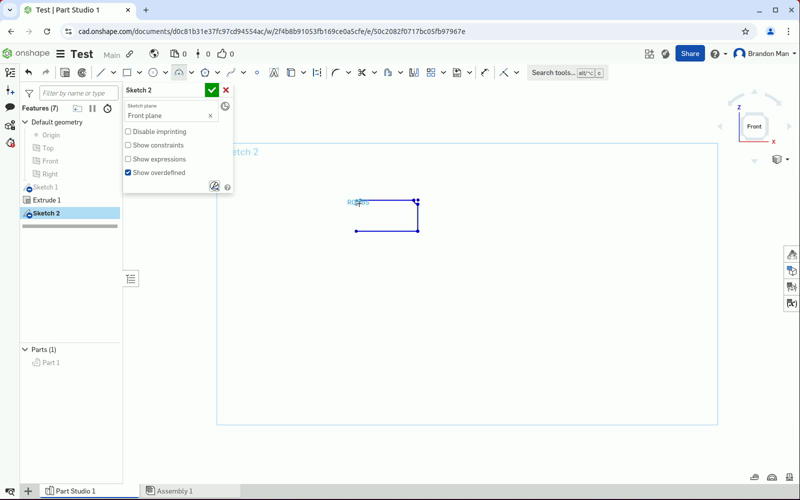
scroll(6)
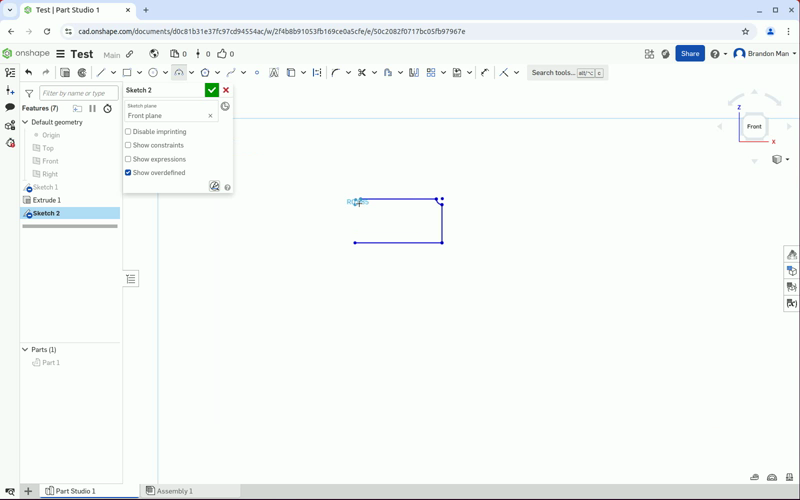
scroll(6)
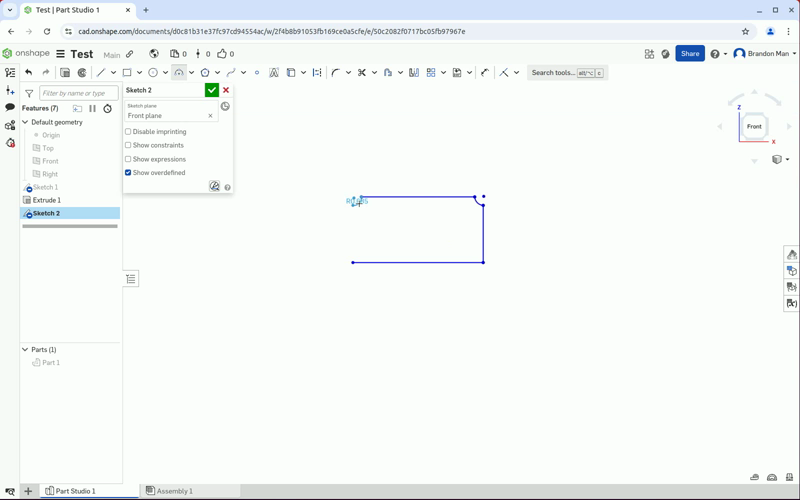
scroll(6)
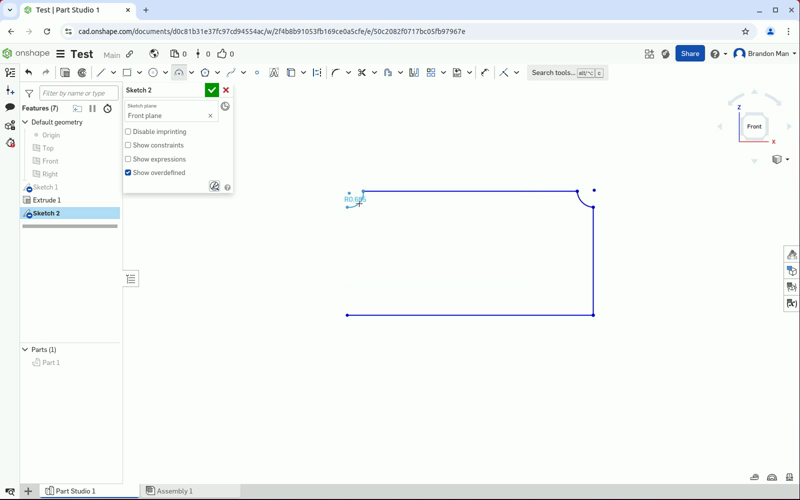
scroll(6)
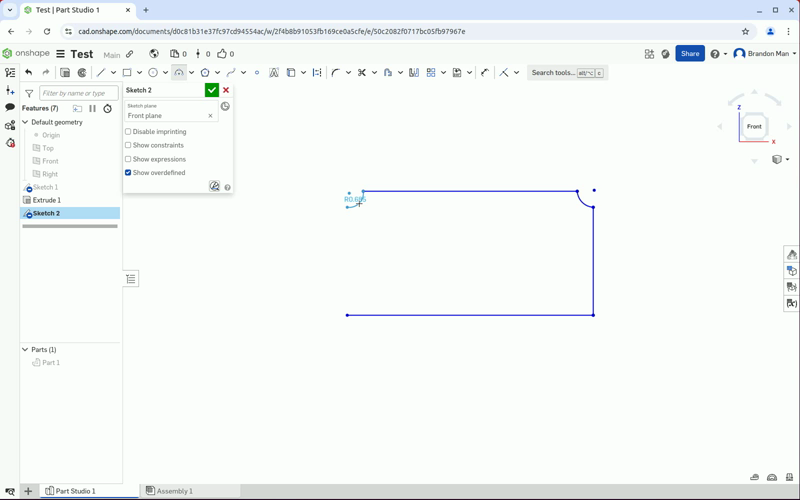
scroll(6)
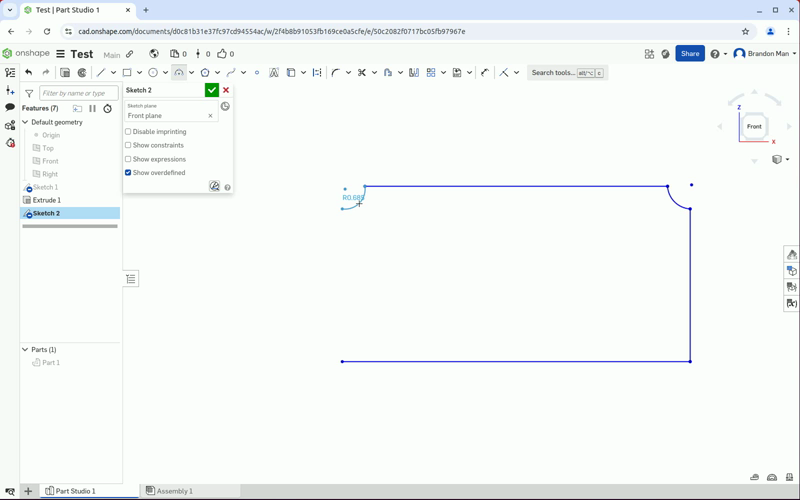
scroll(6)
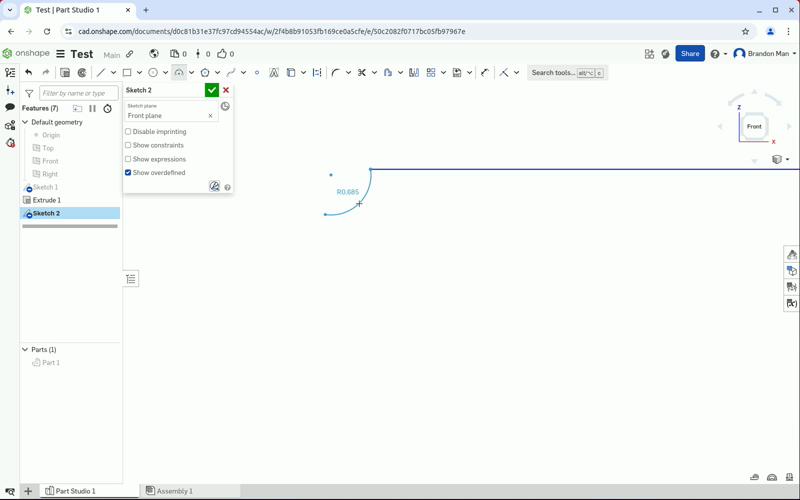
click(359, 203)
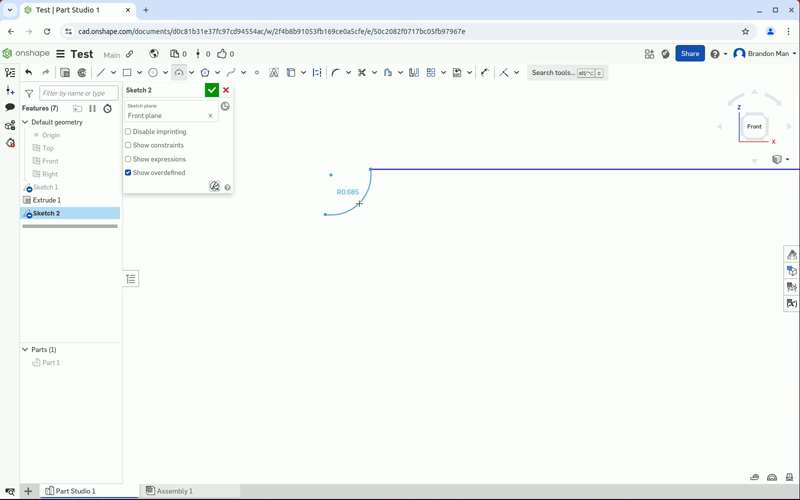
scroll(-6)
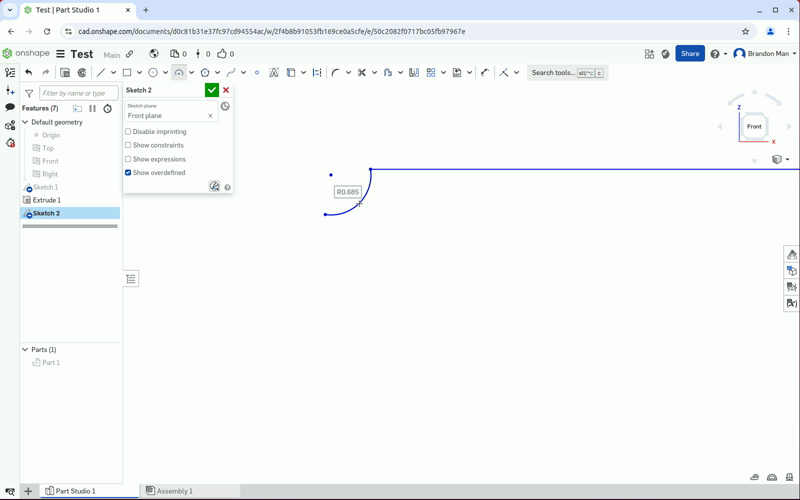
scroll(-6)
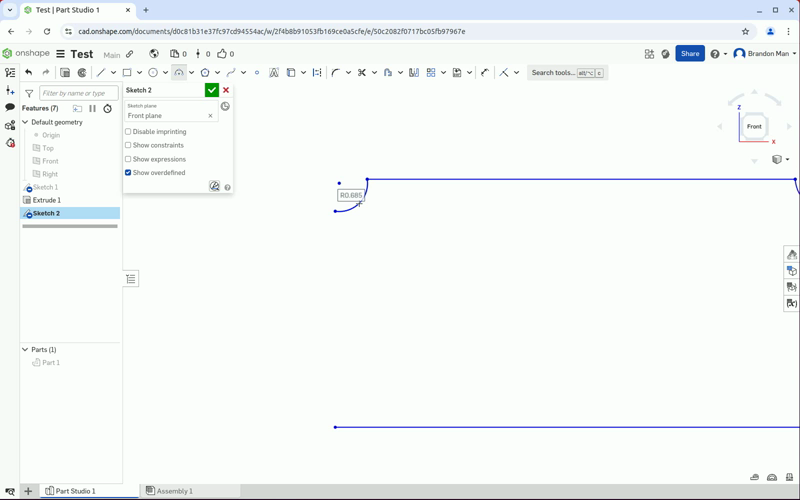
scroll(-6)
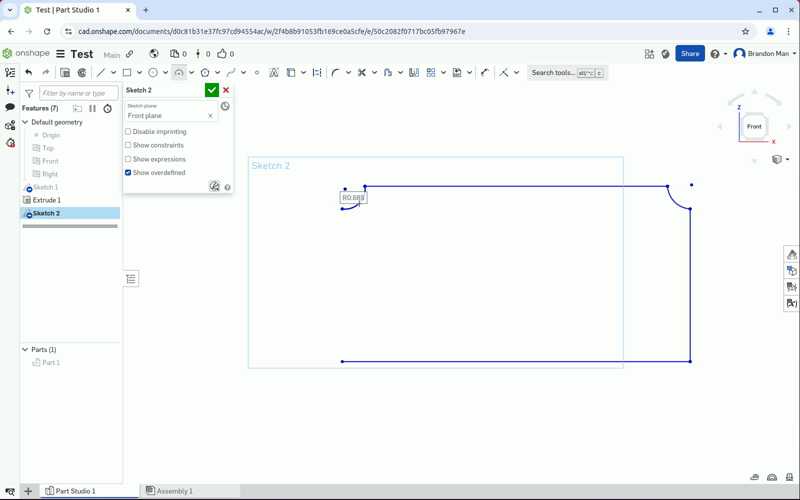
scroll(-6)
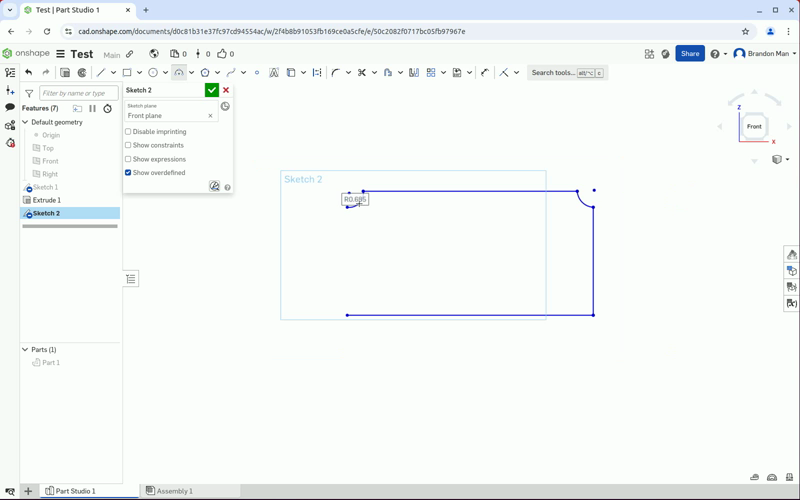
scroll(-6)
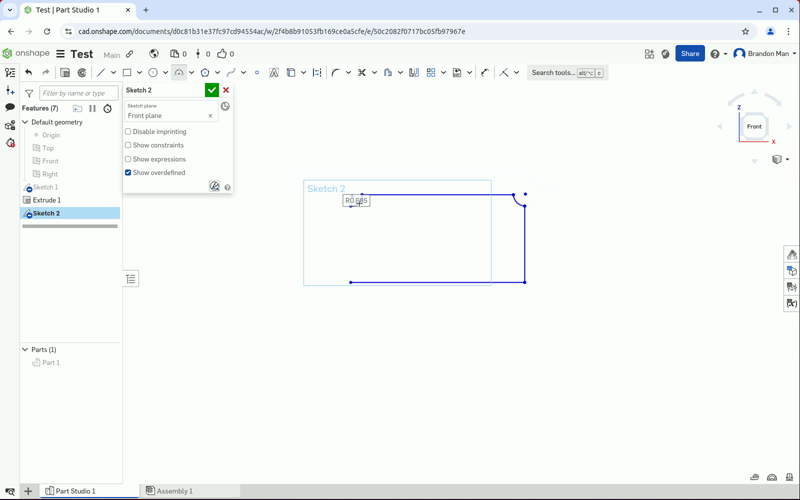
scroll(-6)
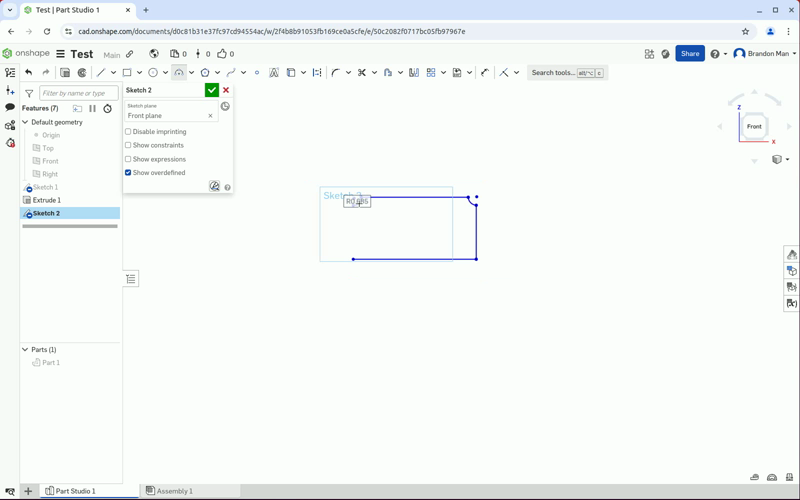
scroll(-6)
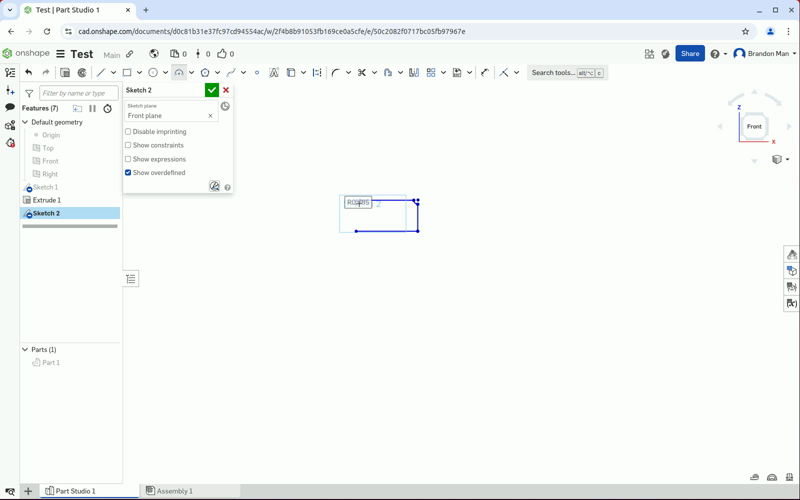
key_up(shift)
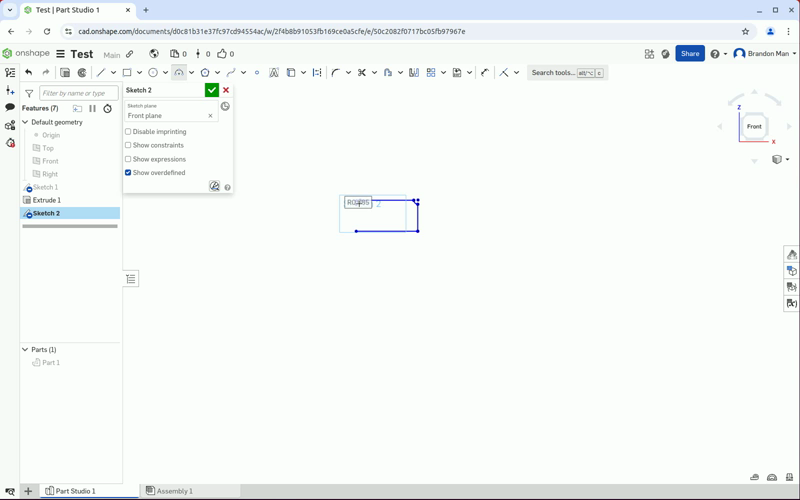
key(esc)
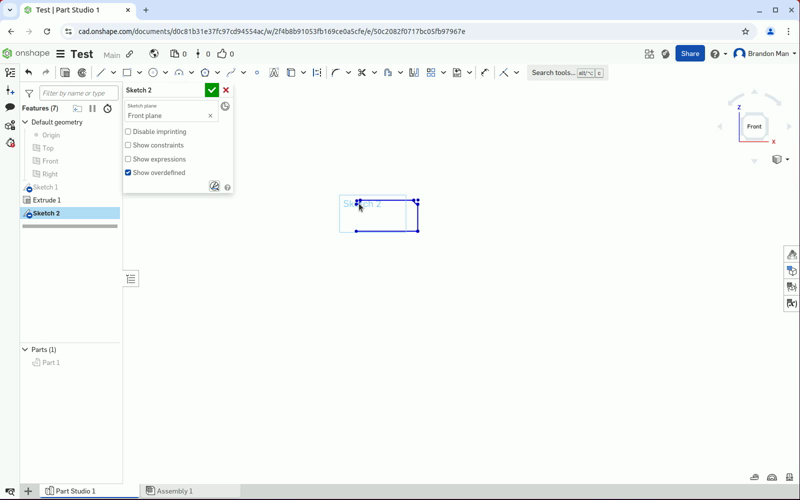
key(l)
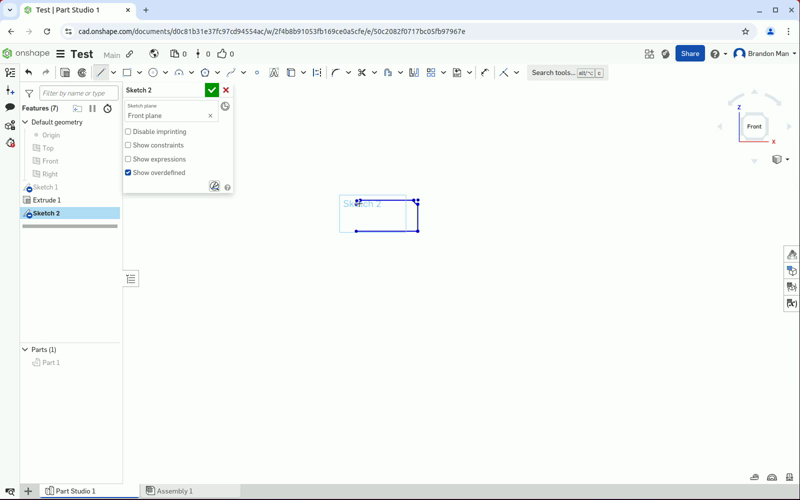
mouse_move(356, 204)
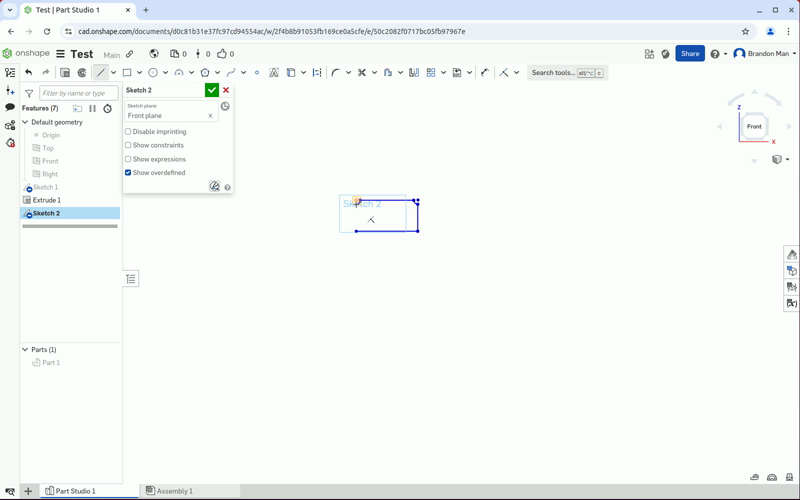
scroll(6)
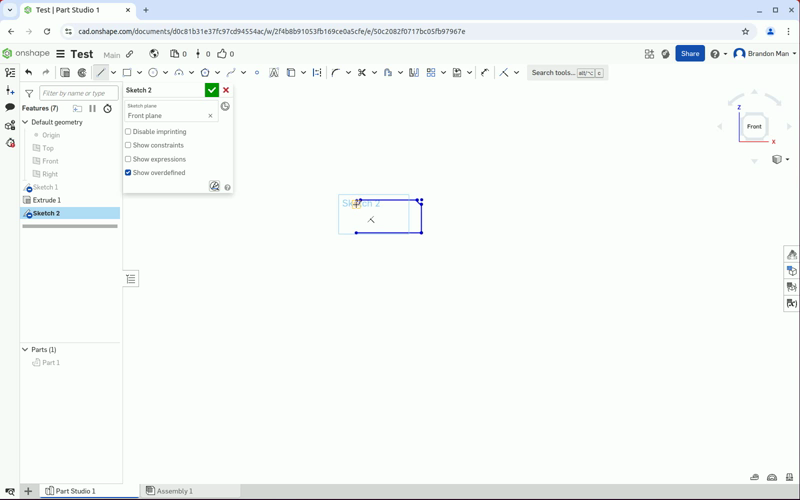
scroll(6)
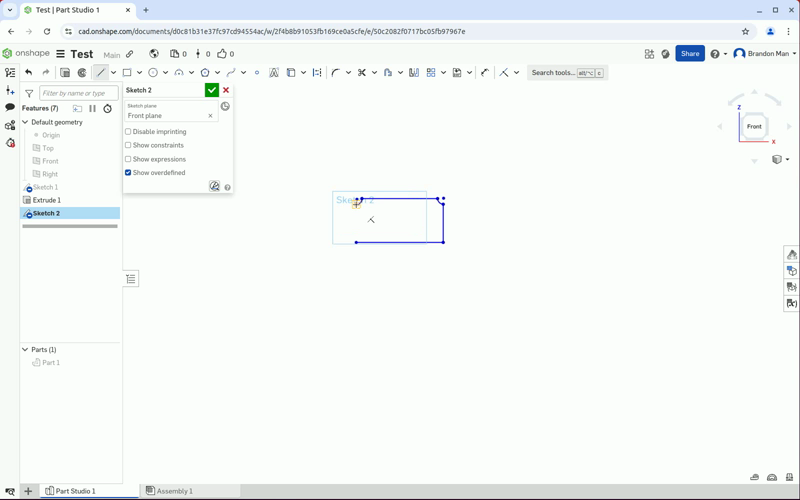
scroll(6)
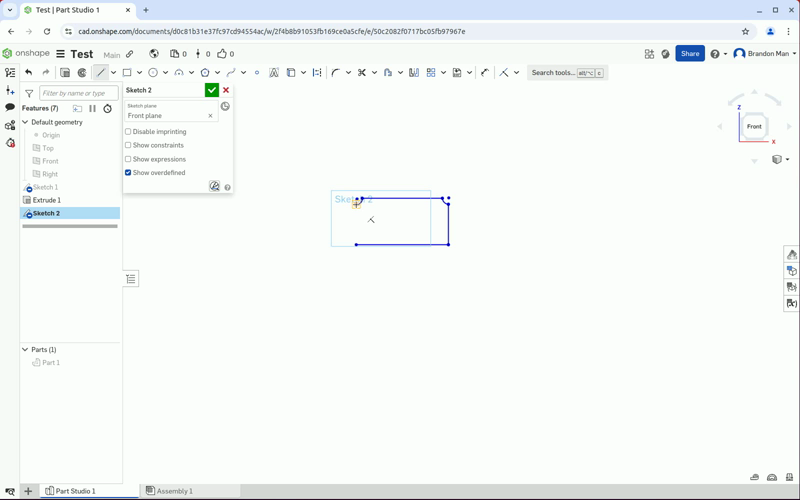
scroll(6)
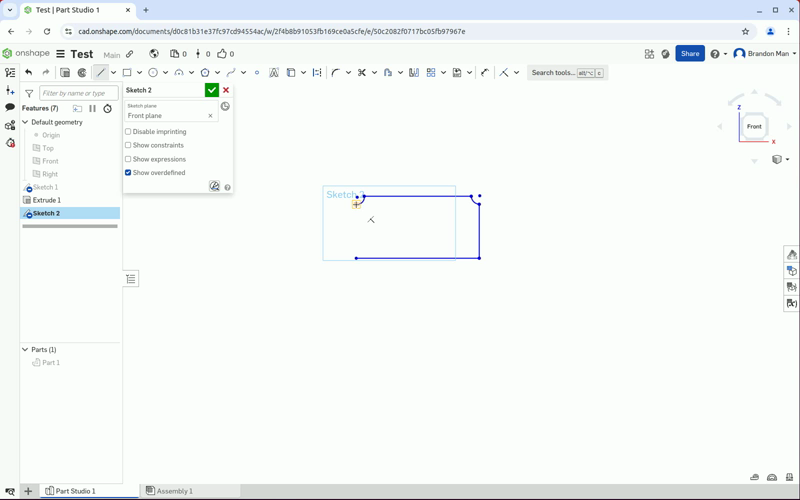
scroll(6)
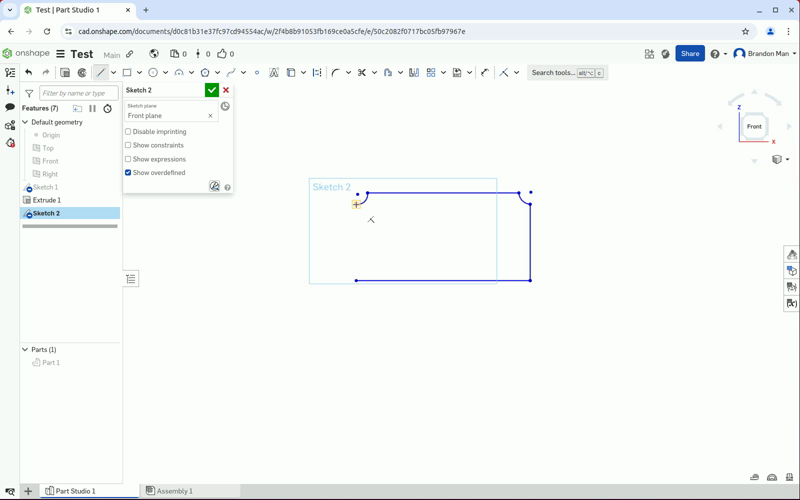
scroll(6)
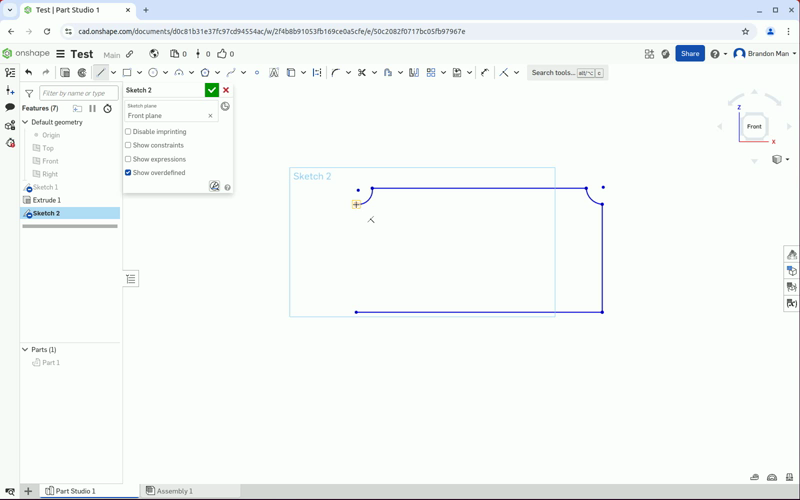
scroll(6)
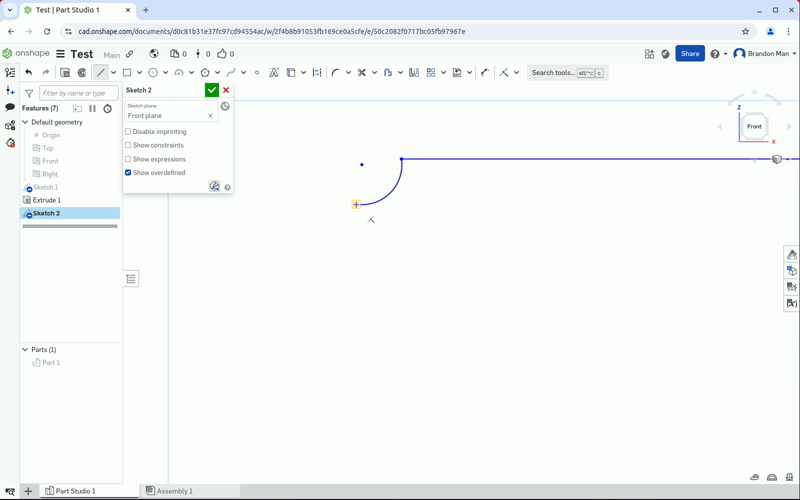
click(356, 204)
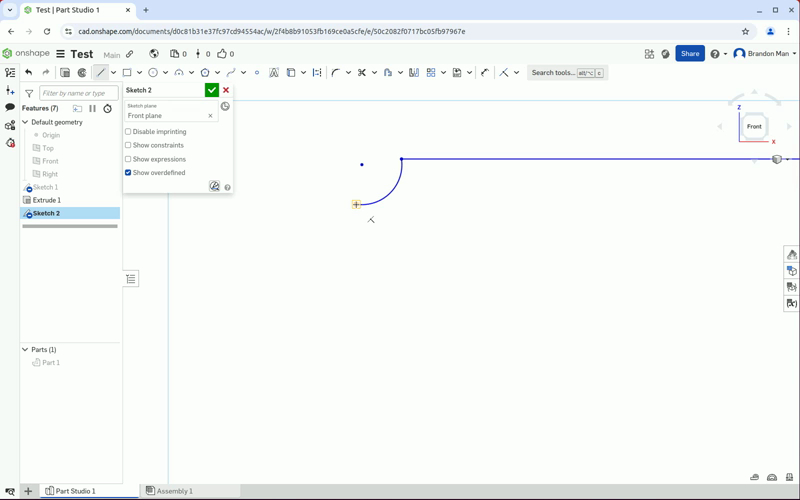
scroll(-6)
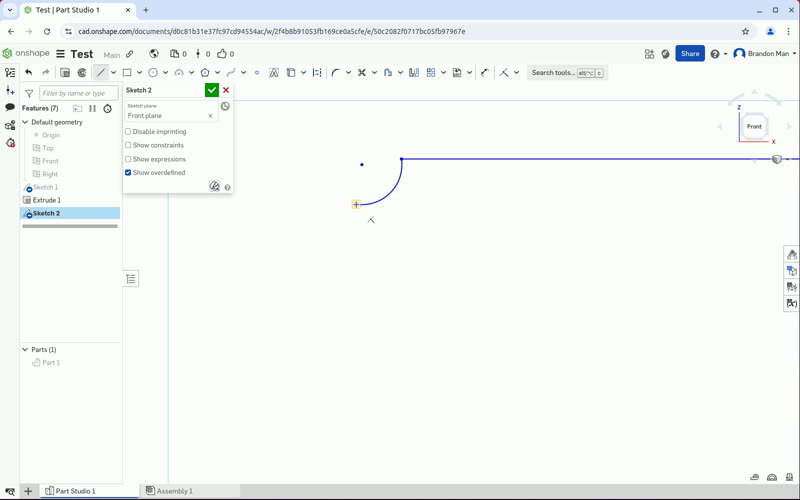
scroll(-6)
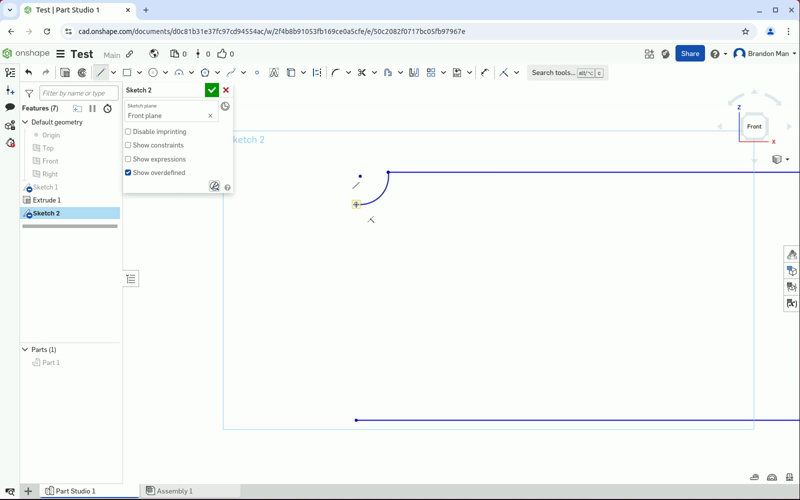
scroll(-6)
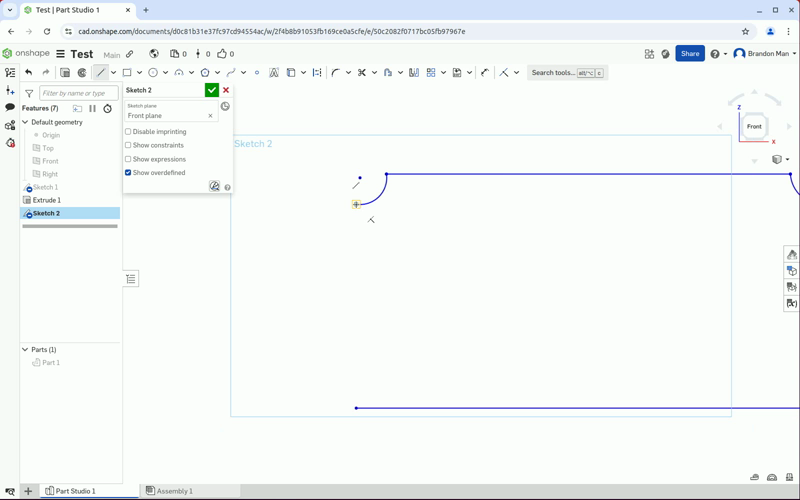
scroll(-6)
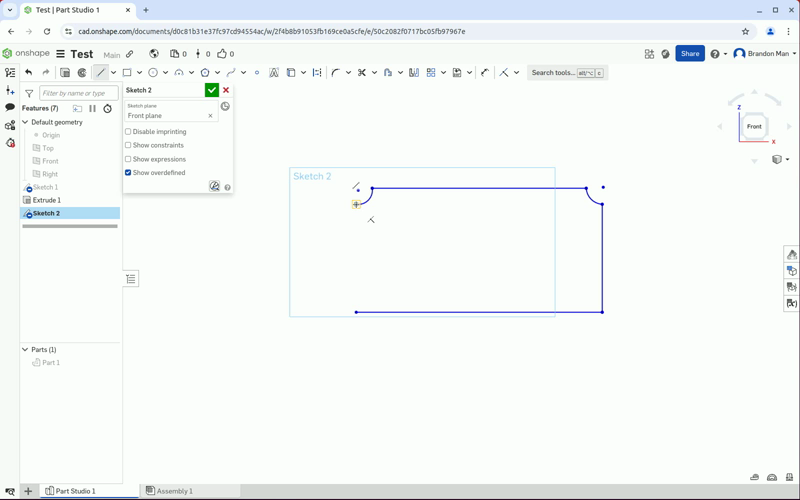
scroll(-6)
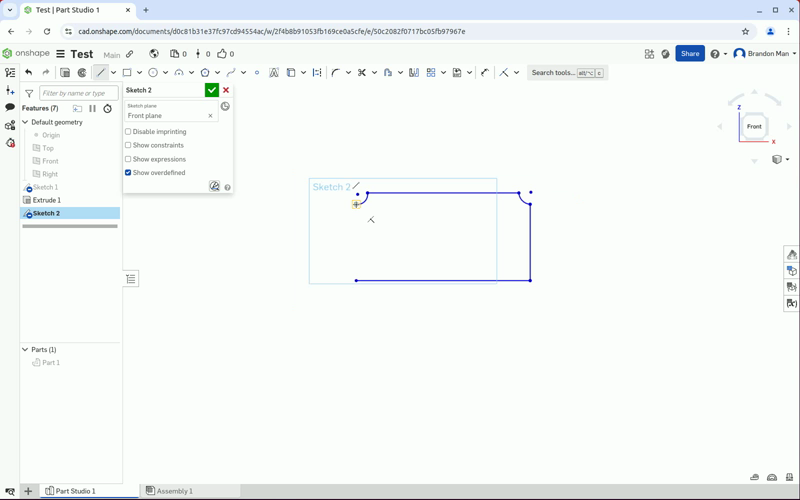
scroll(-6)
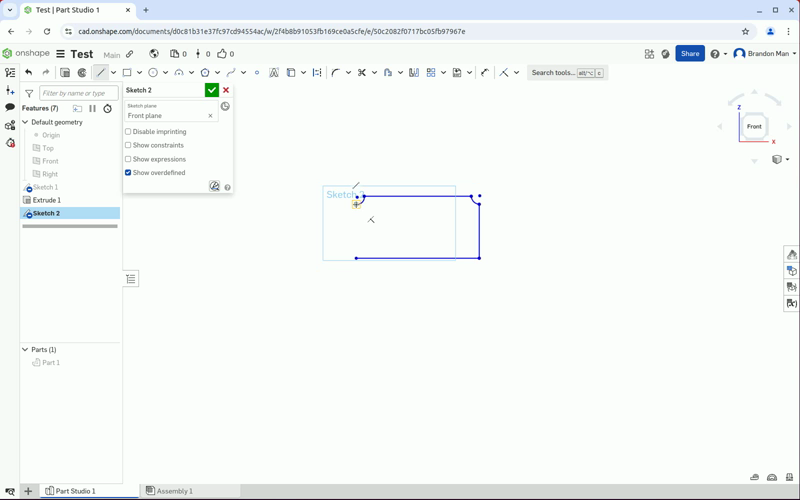
scroll(-6)
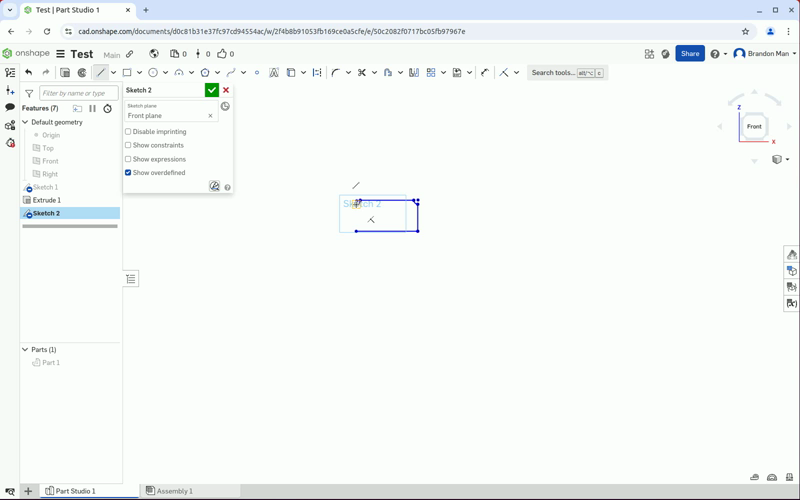
mouse_move(386, 204)
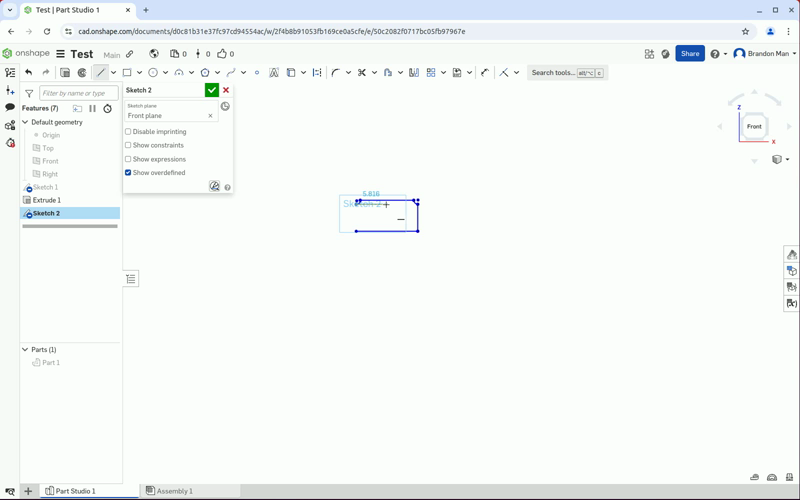
key_down(shift)
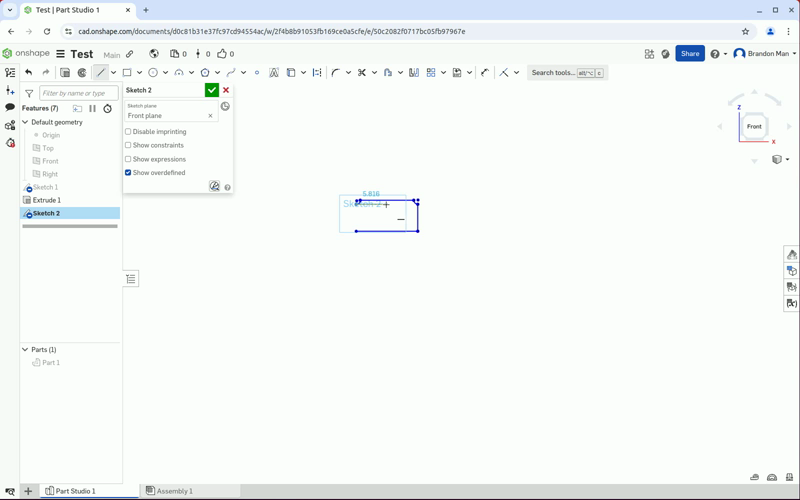
mouse_move(356, 231)
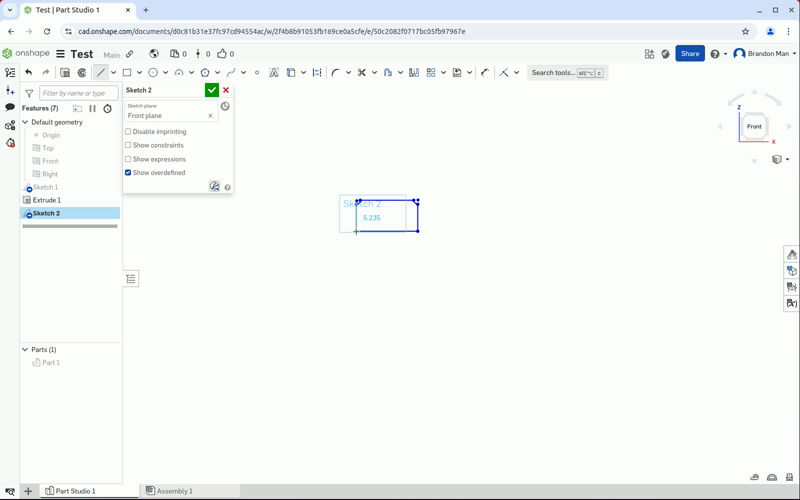
key_up(shift)
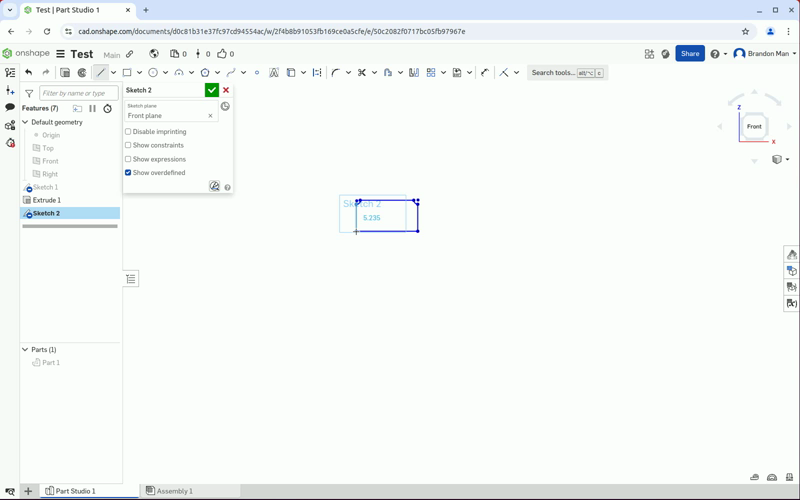
click(356, 231)
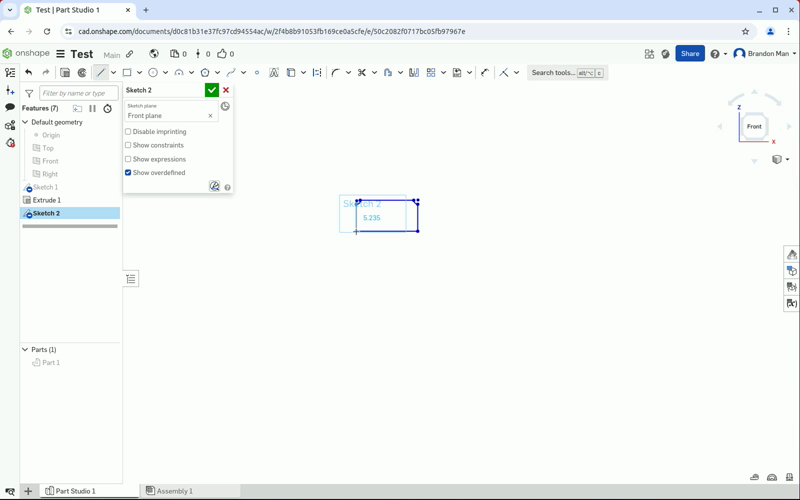
key(esc)
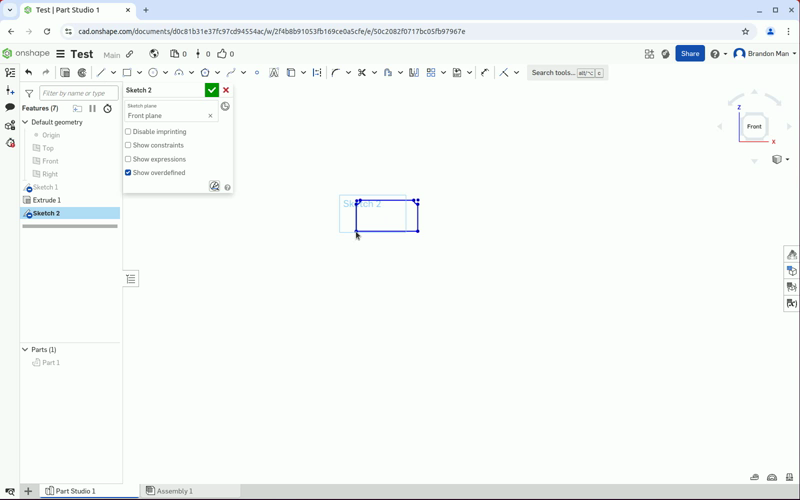
mouse_move(389, 208)
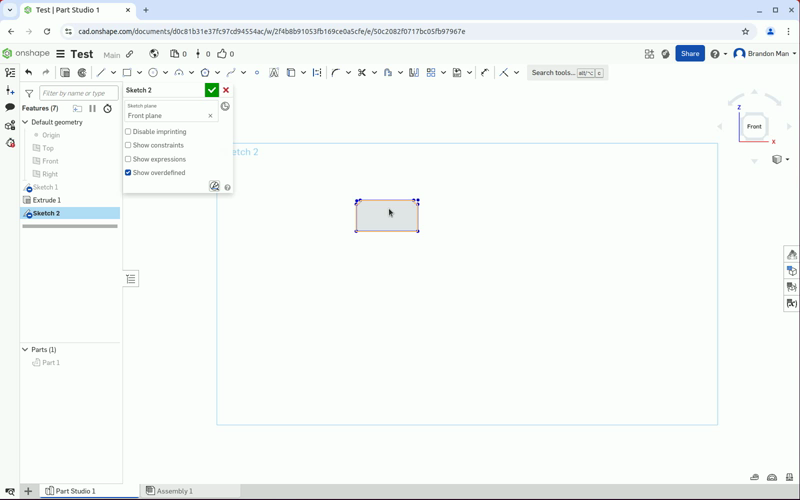
click(389, 208)
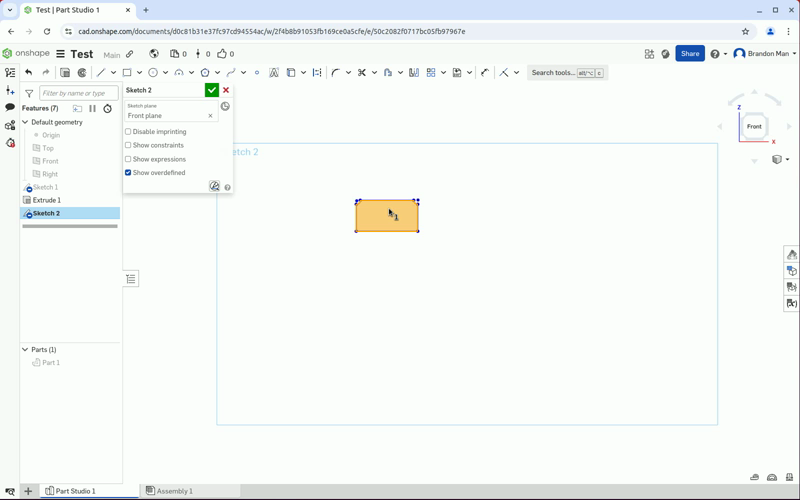
mouse_move(73, 352)
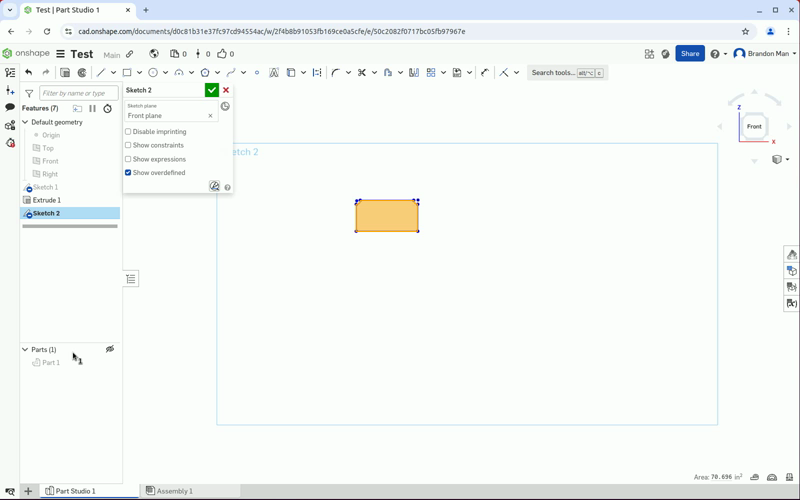
key(shift+y)
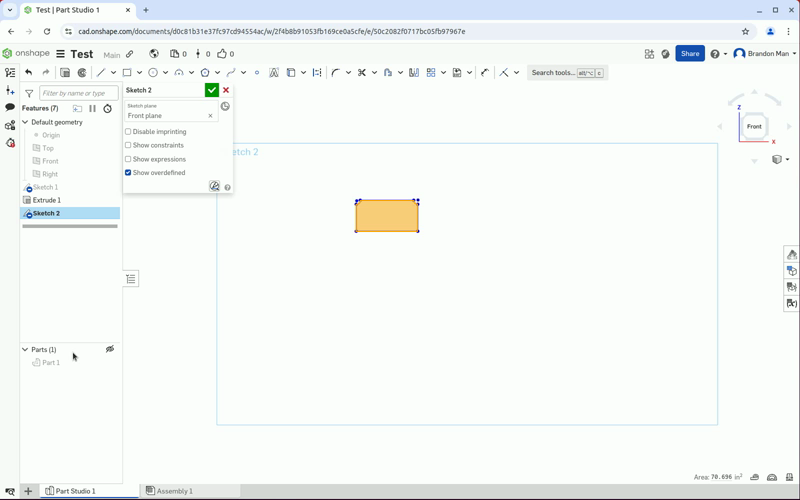
key(shift+e)
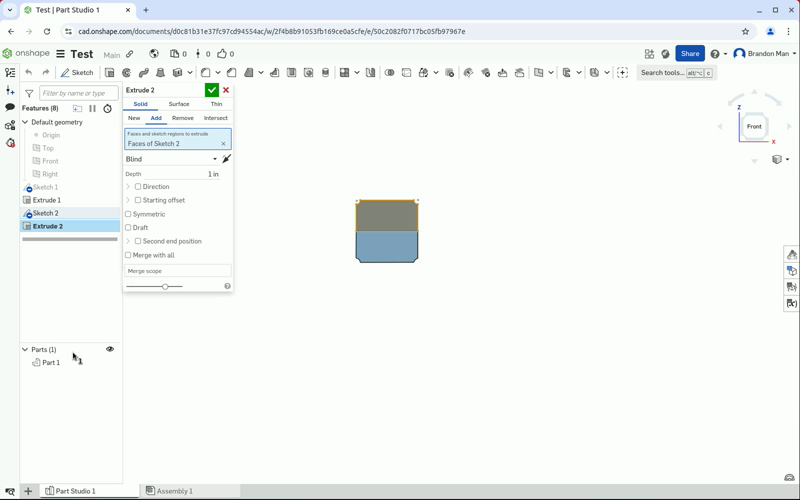
mouse_move(143, 106)
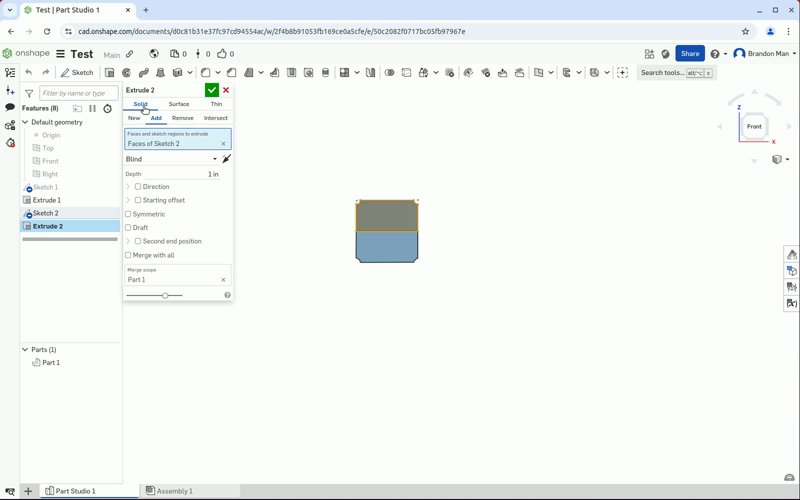
click(143, 106)
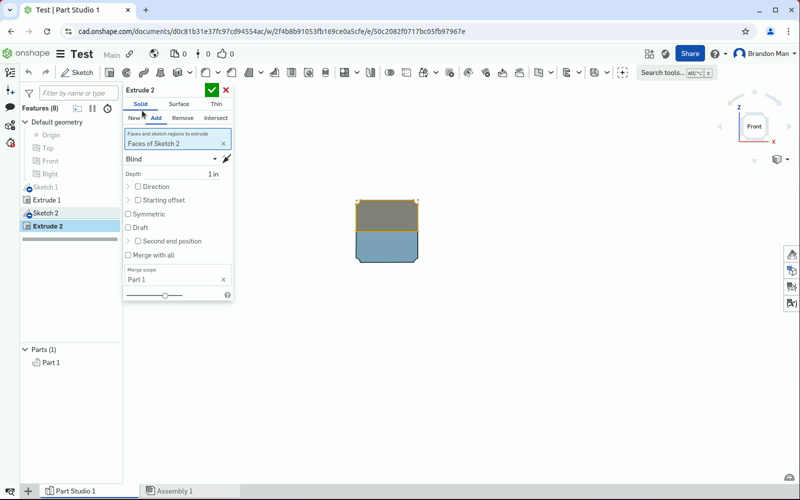
mouse_move(137, 120)
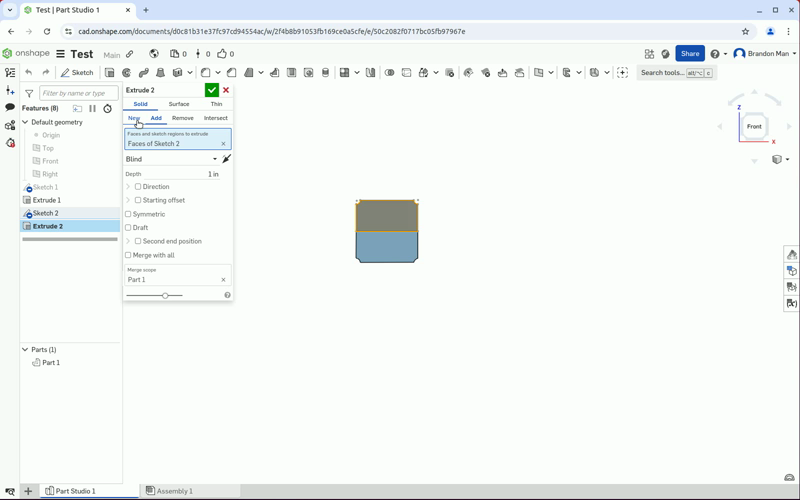
click(137, 120)
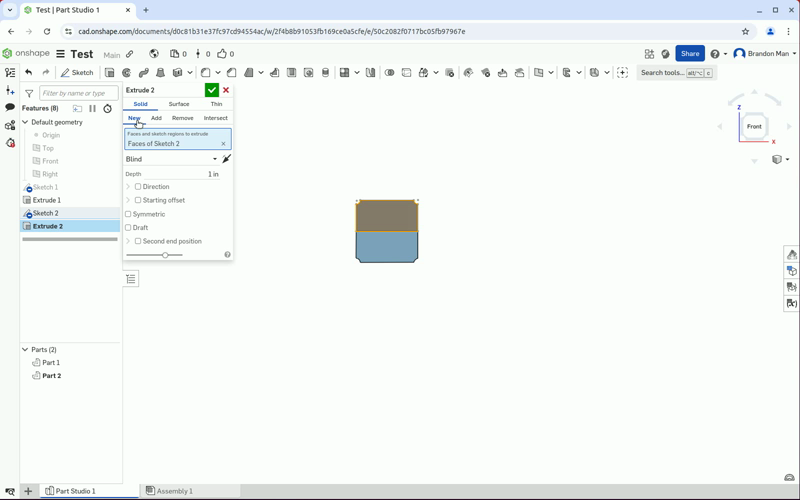
key(tab, 4)
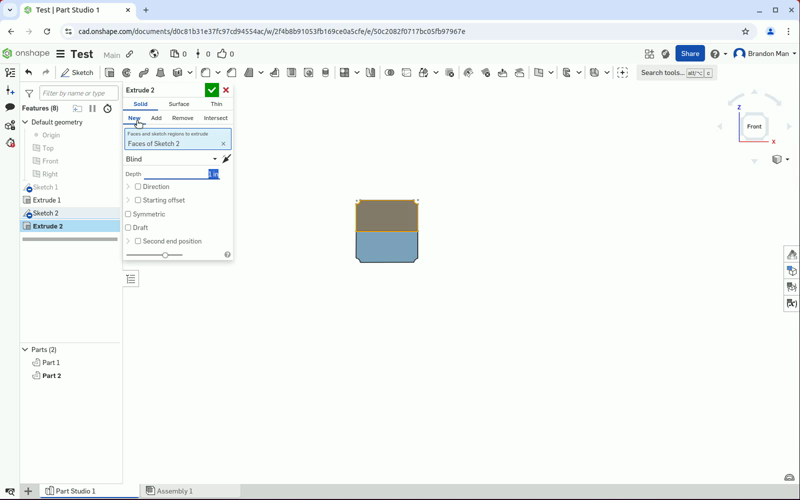
text(6.258)
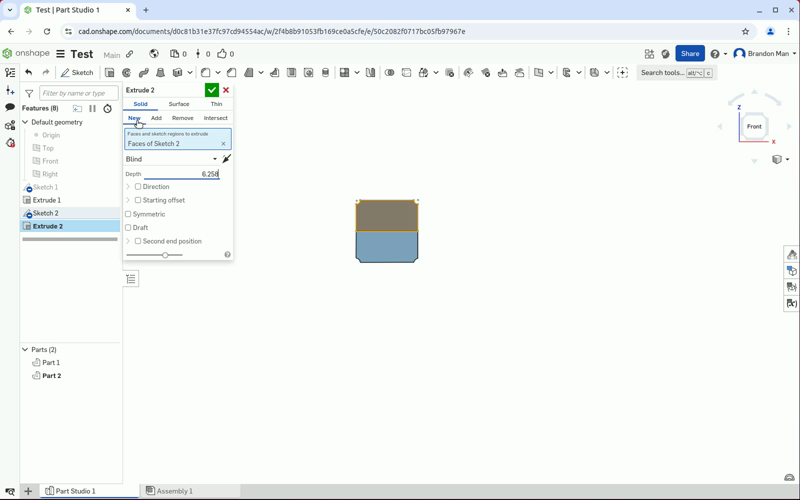
key(enter)
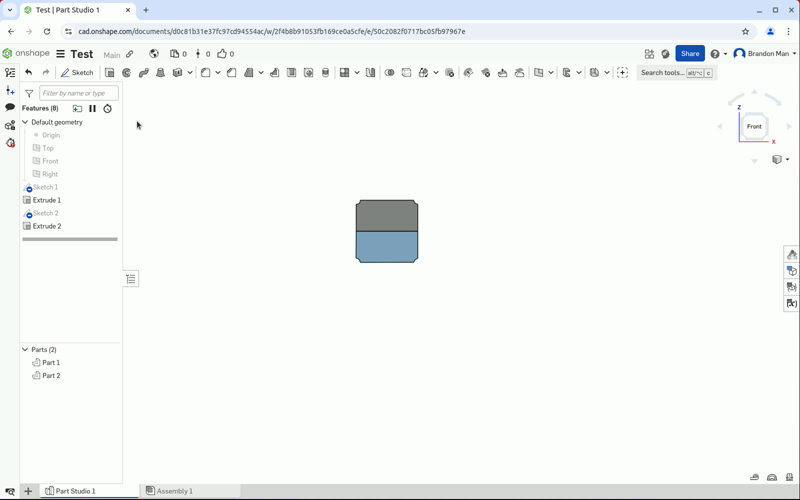
key(shift+h)
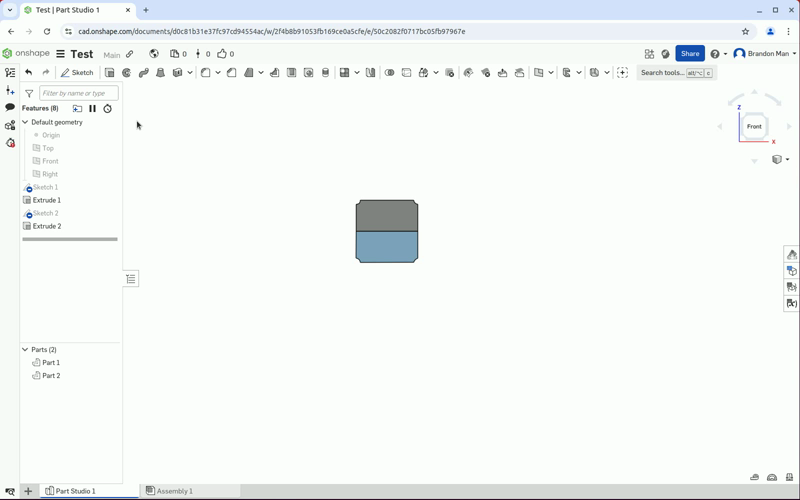
key(shift+h)
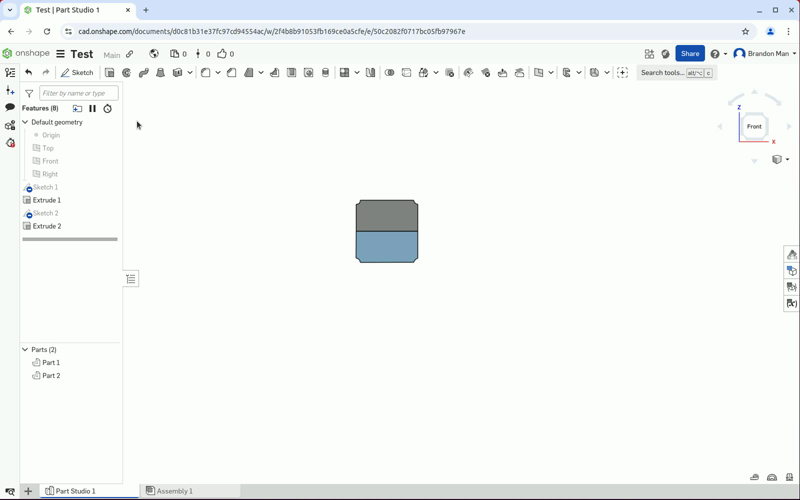
mouse_move(73, 189)
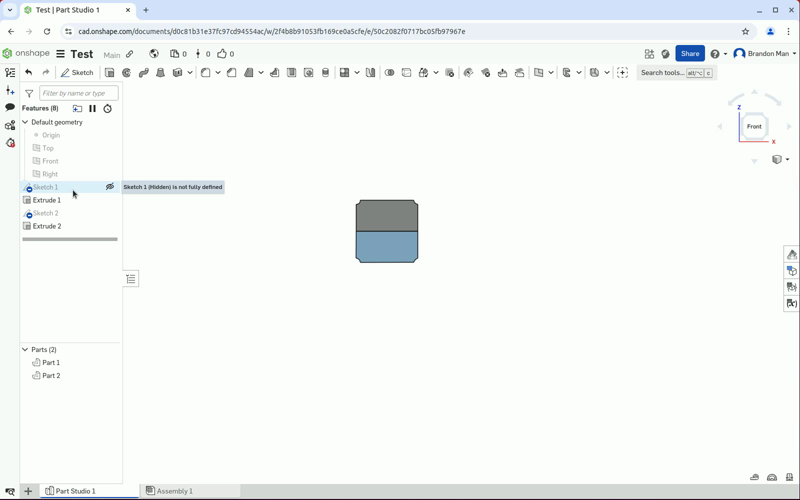
click(73, 189)
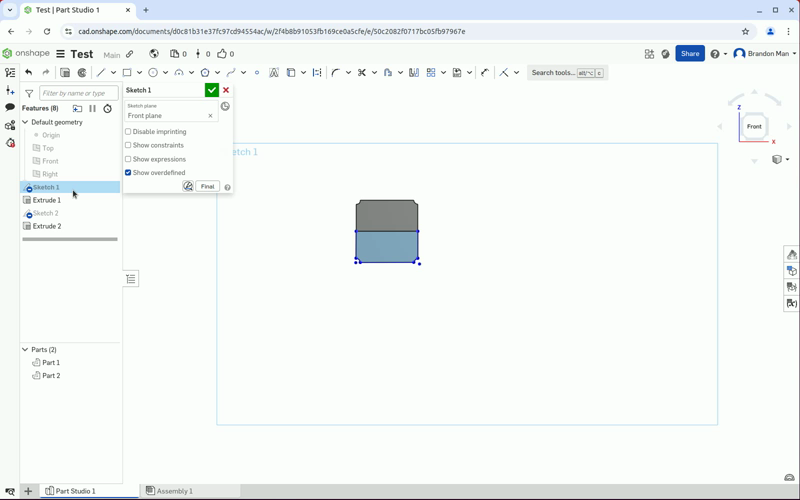
mouse_move(229, 92)
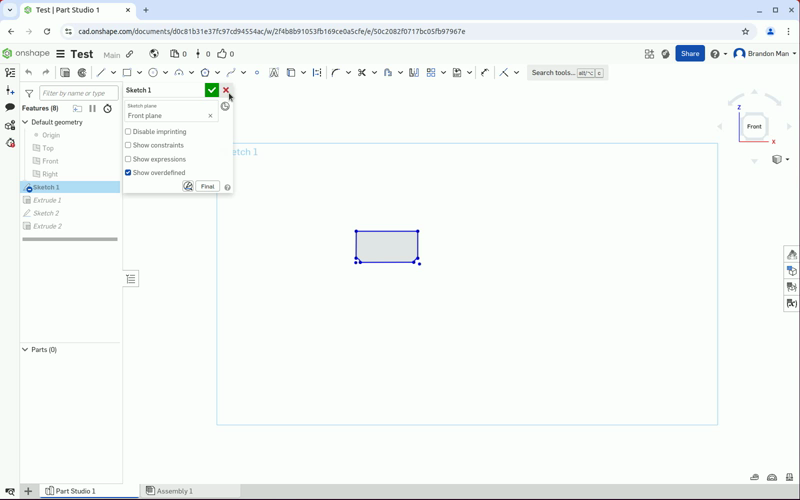
click(229, 92)
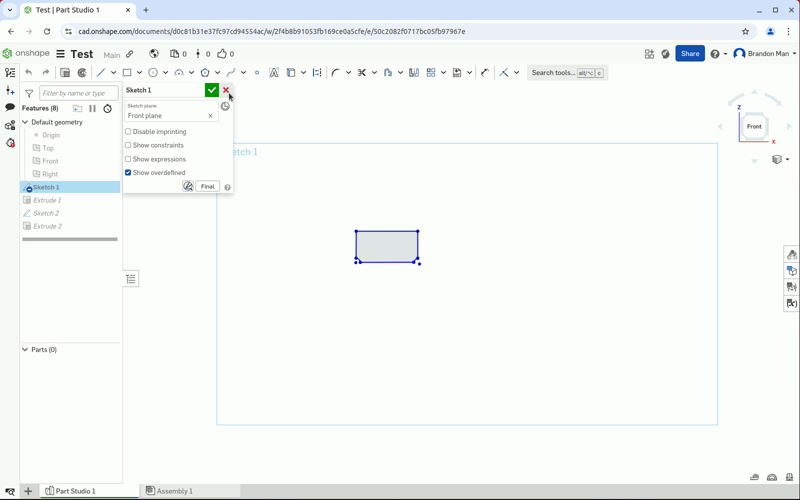
key(shift+s)
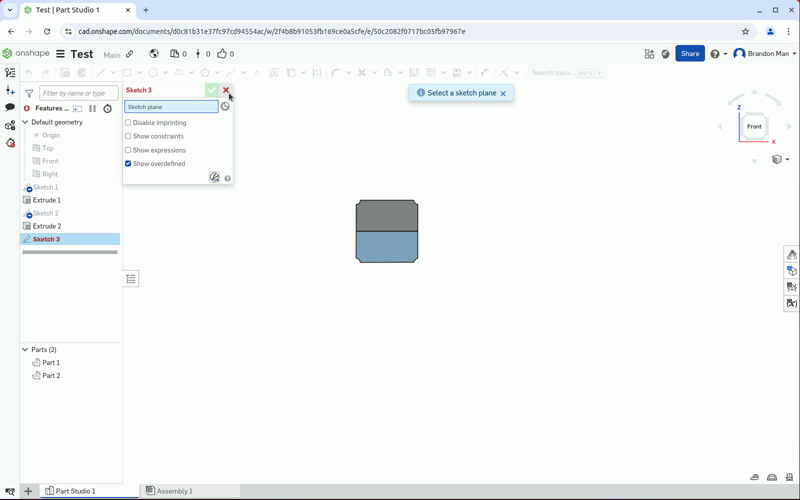
mouse_move(73, 163)
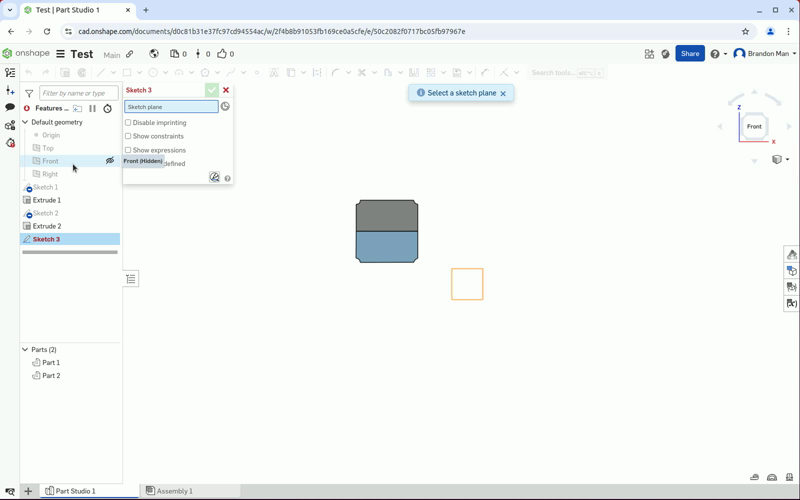
click(73, 163)
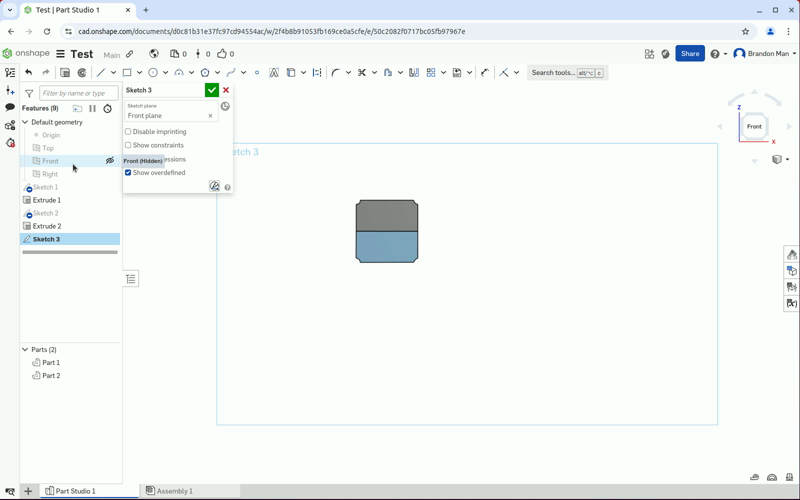
mouse_move(73, 352)
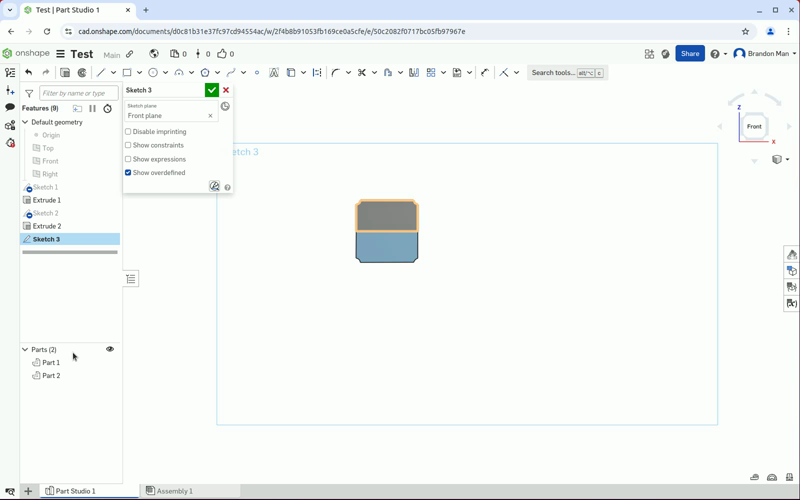
key(y)
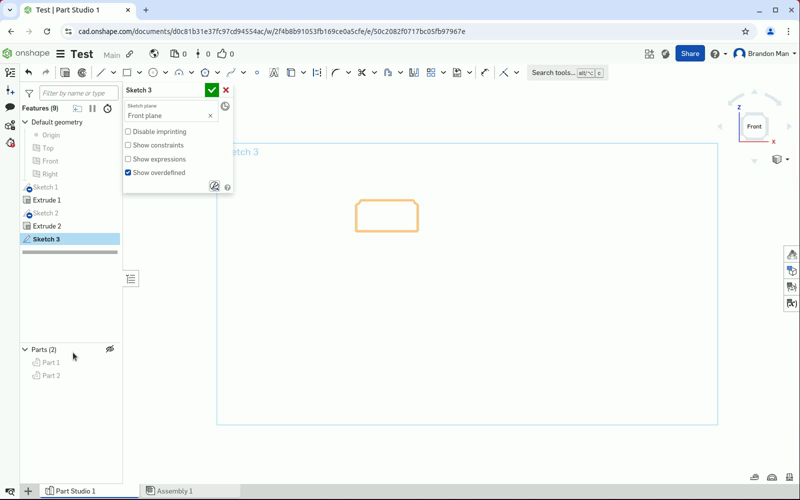
key(l)
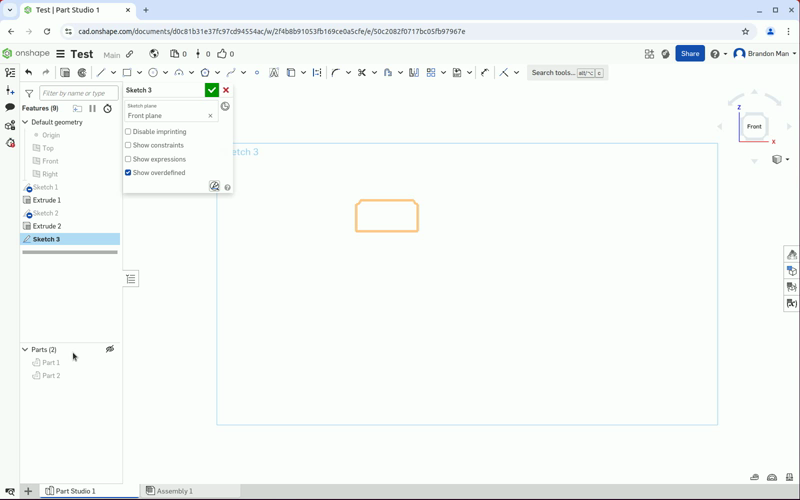
key_down(shift)
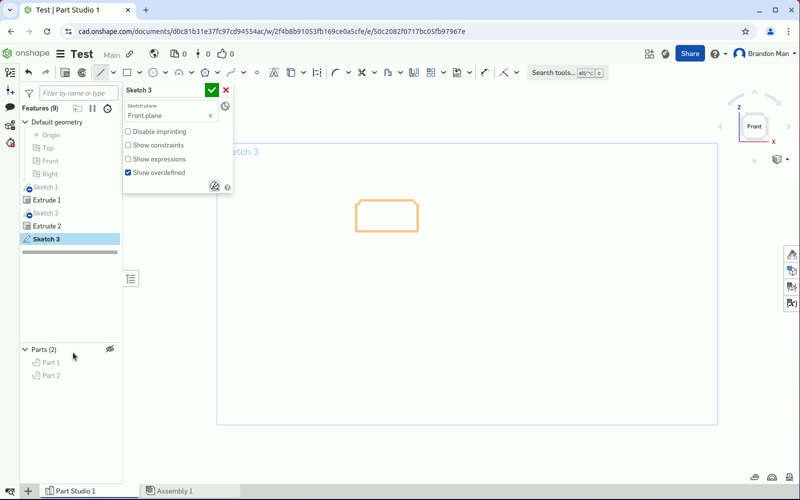
mouse_move(348, 270)
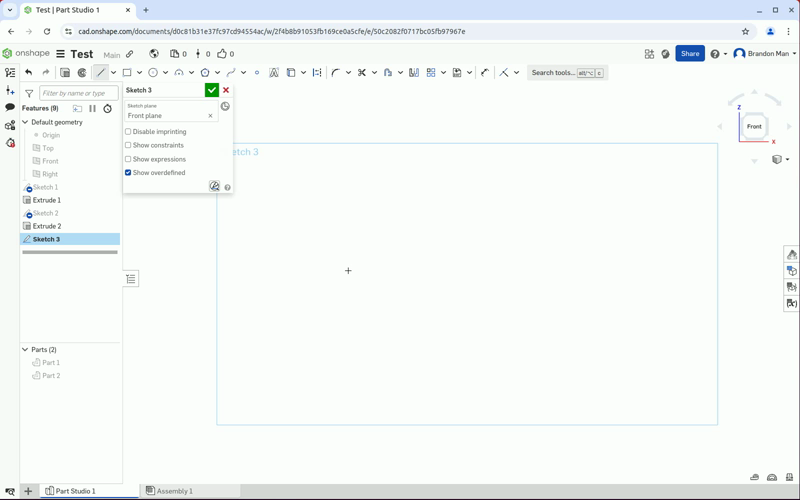
click(348, 270)
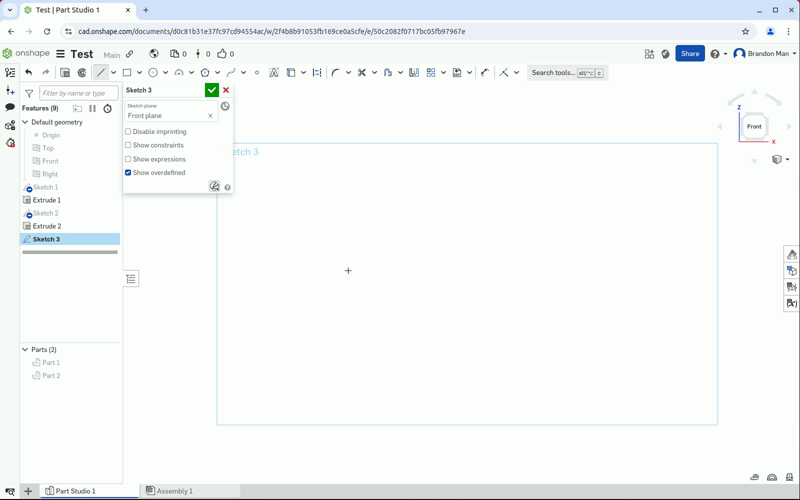
key_up(shift)
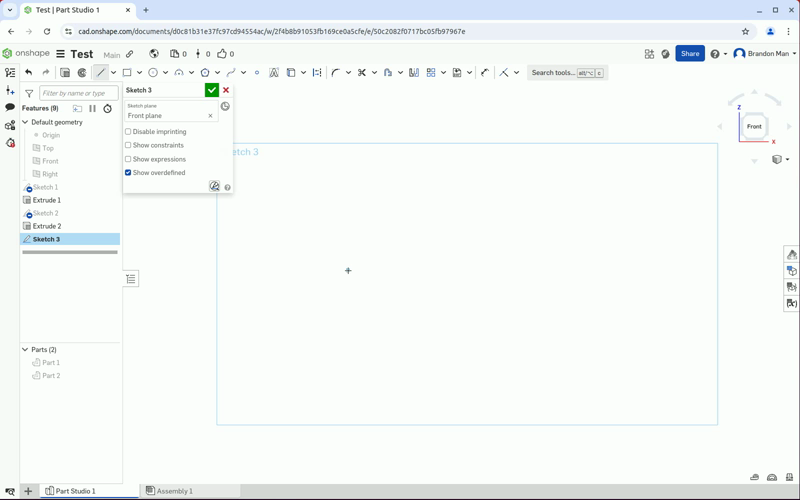
key_down(shift)
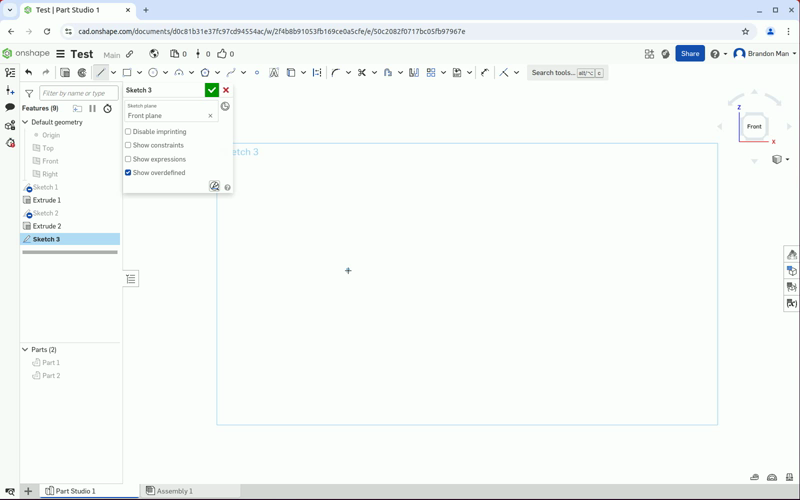
mouse_move(424, 270)
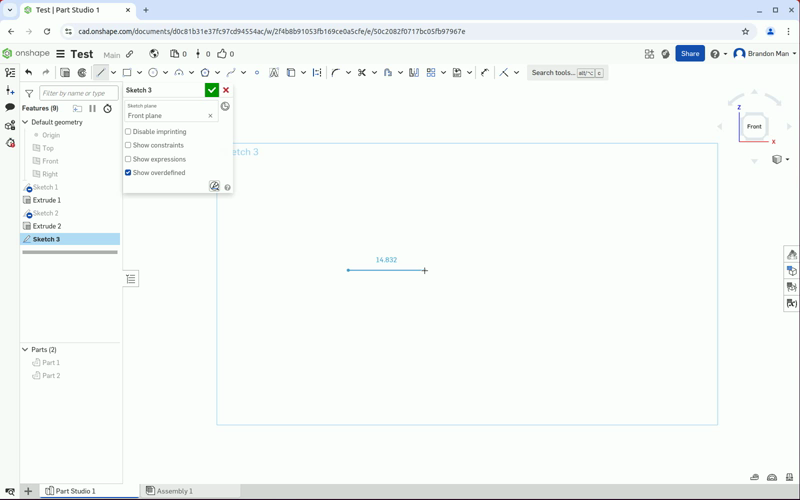
click(424, 270)
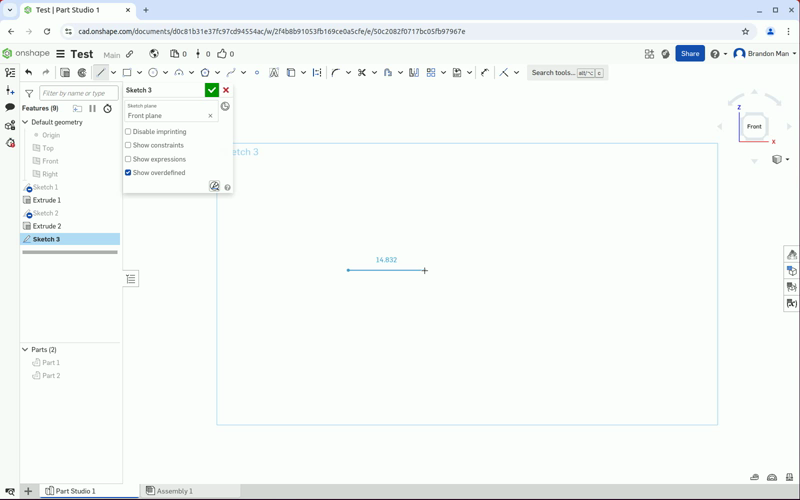
key_up(shift)
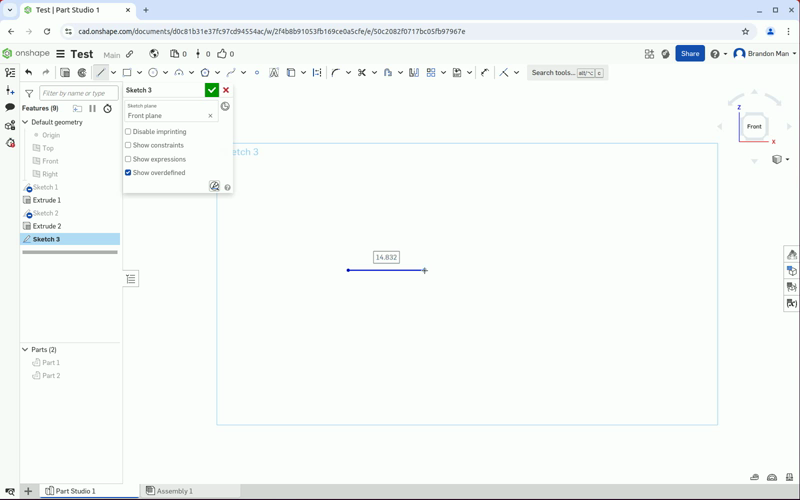
key_down(shift)
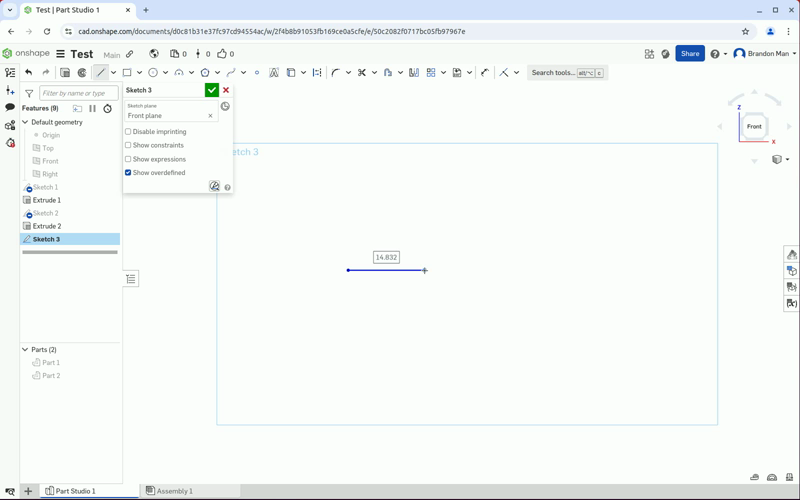
mouse_move(454, 270)
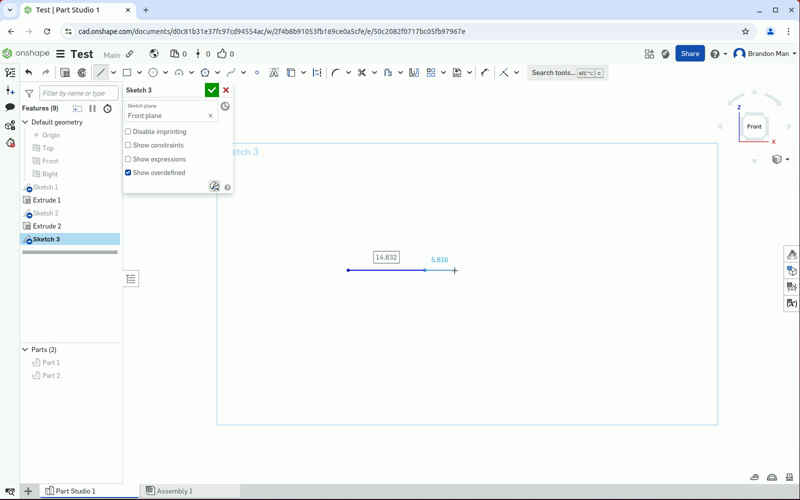
mouse_move(424, 231)
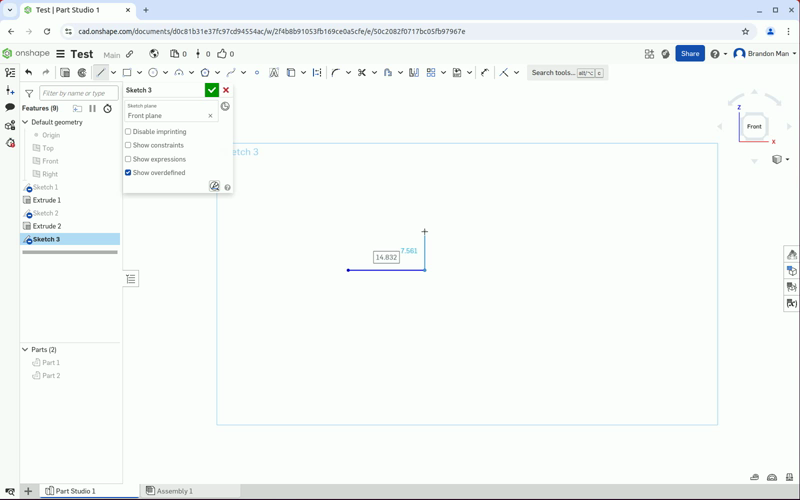
click(424, 231)
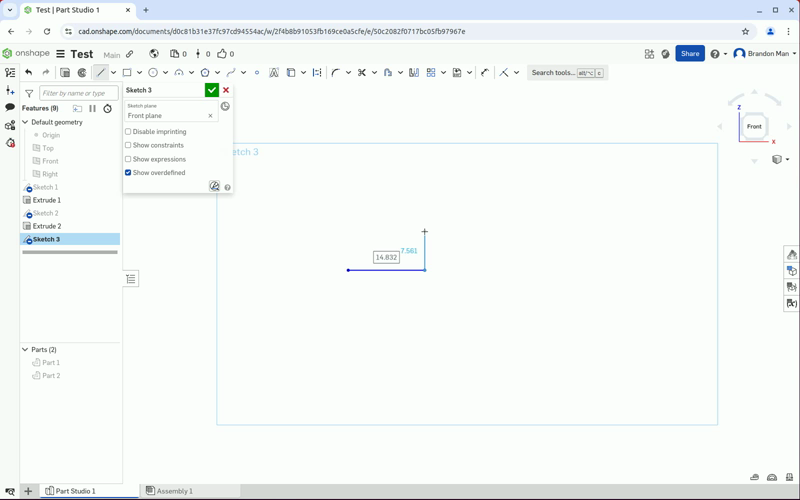
key_up(shift)
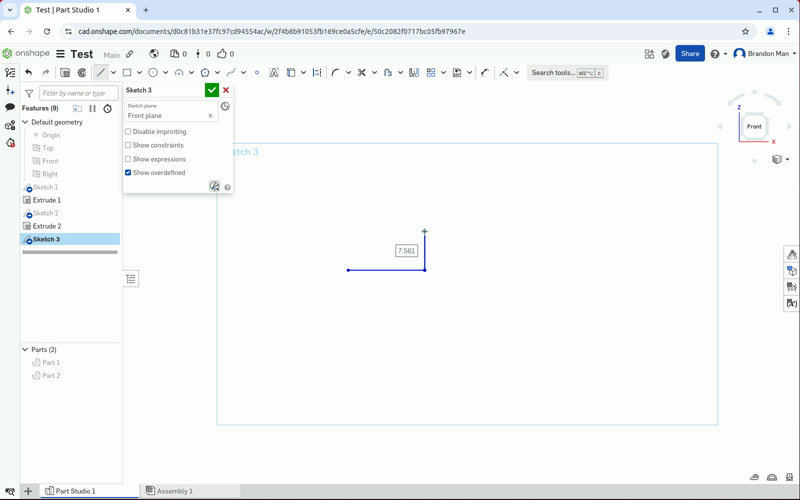
key_down(shift)
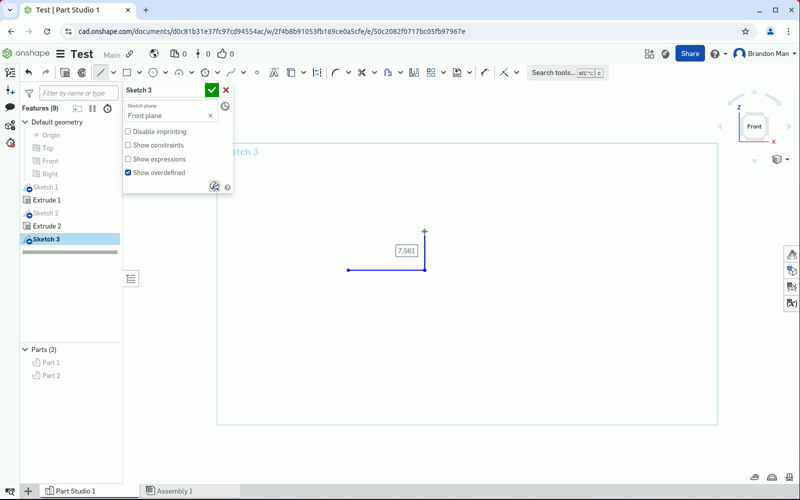
mouse_move(454, 231)
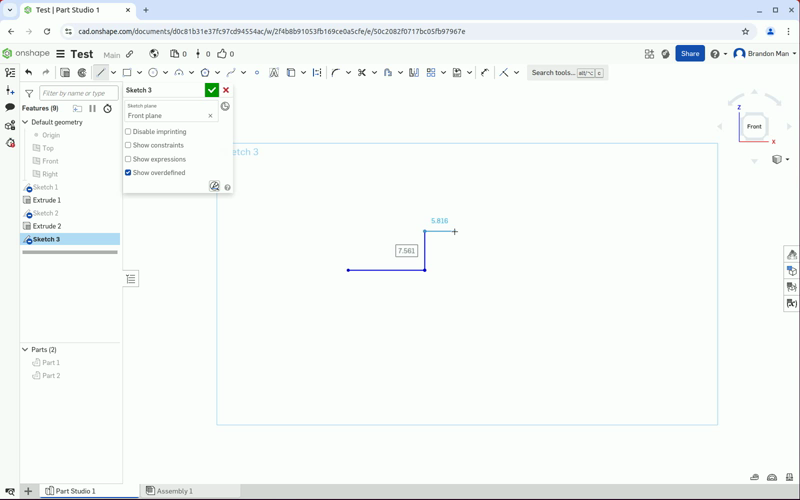
mouse_move(424, 193)
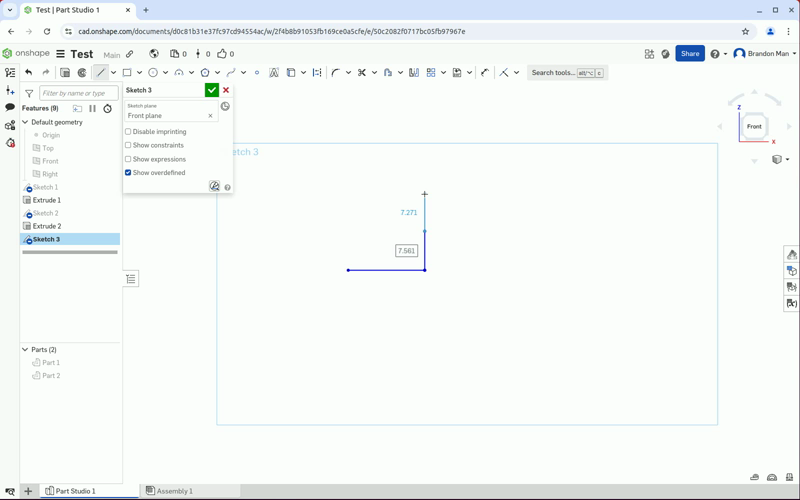
click(424, 193)
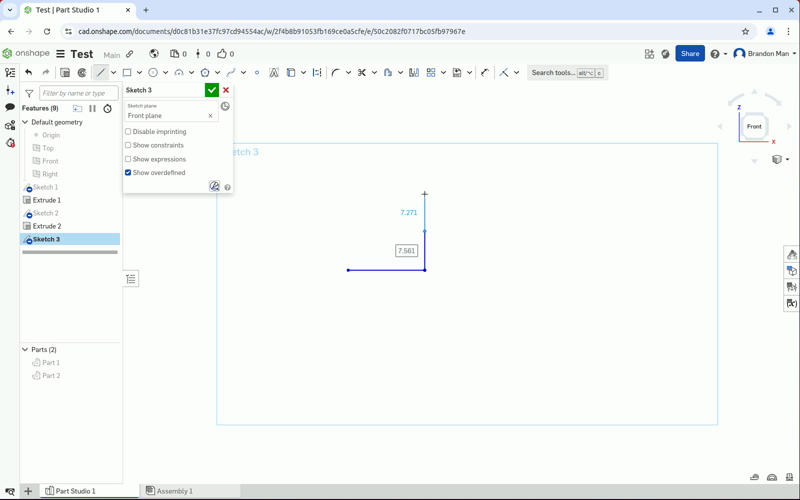
key_up(shift)
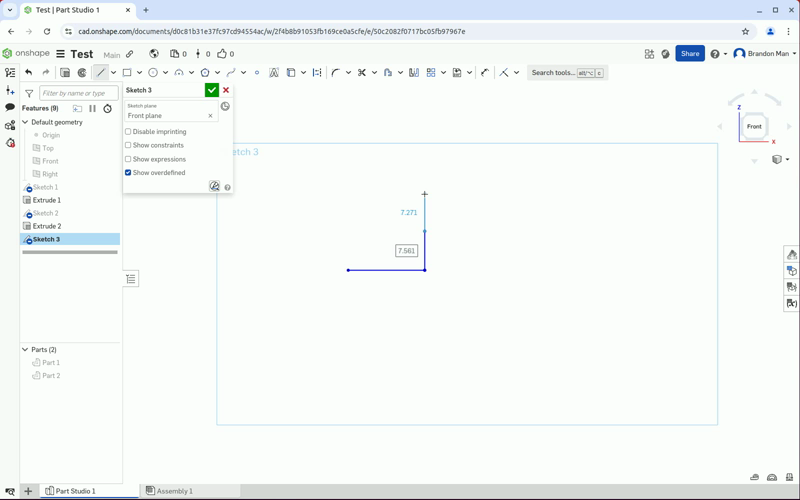
key_down(shift)
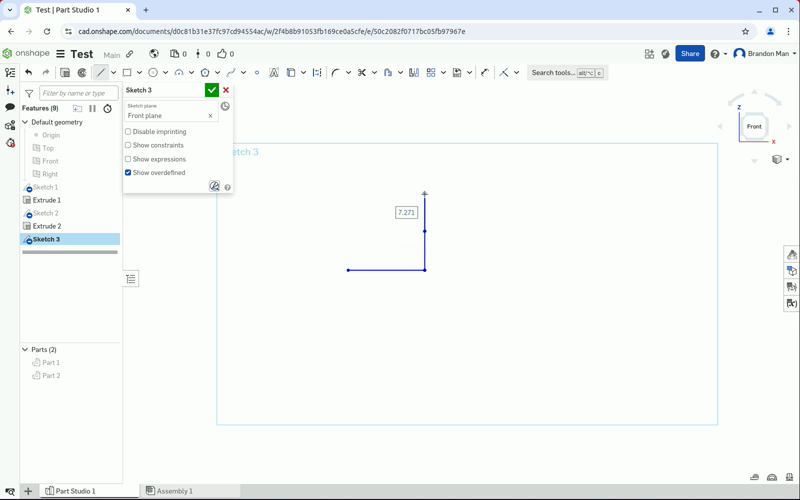
mouse_move(348, 193)
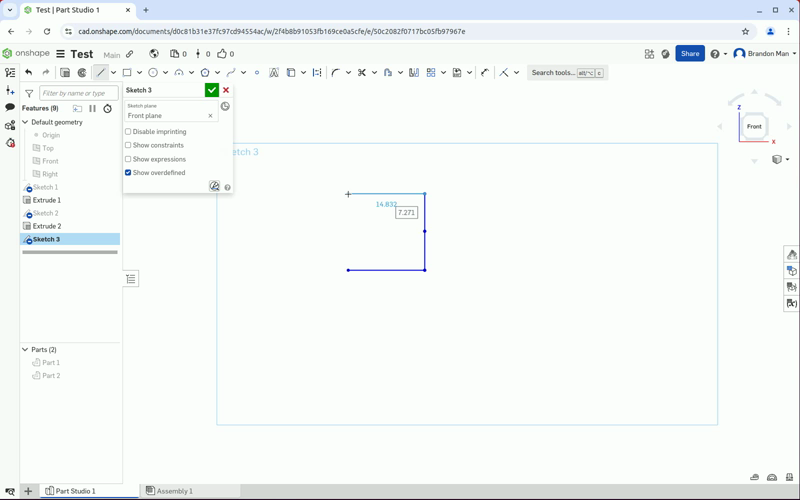
click(348, 193)
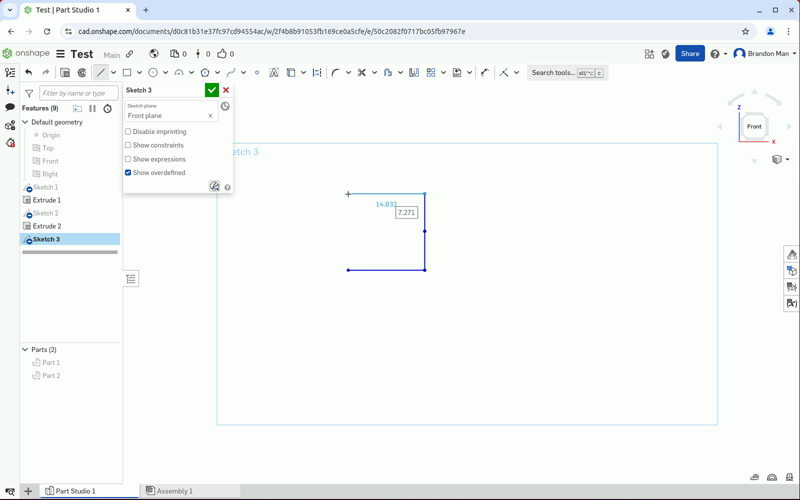
key_up(shift)
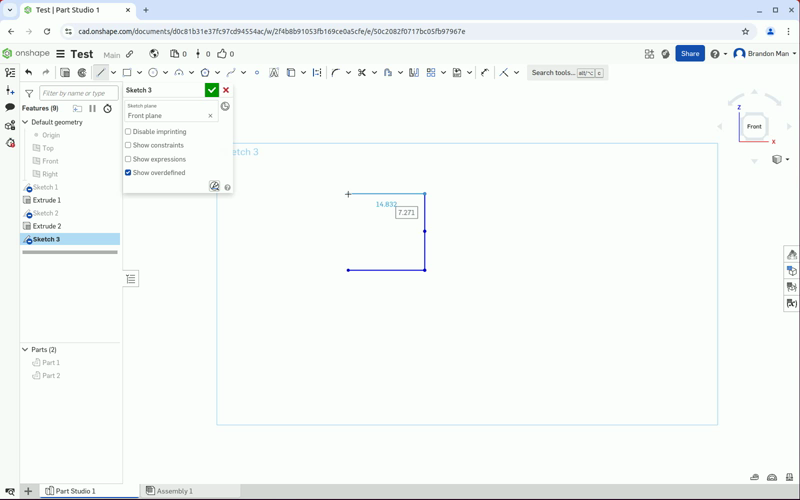
key_down(shift)
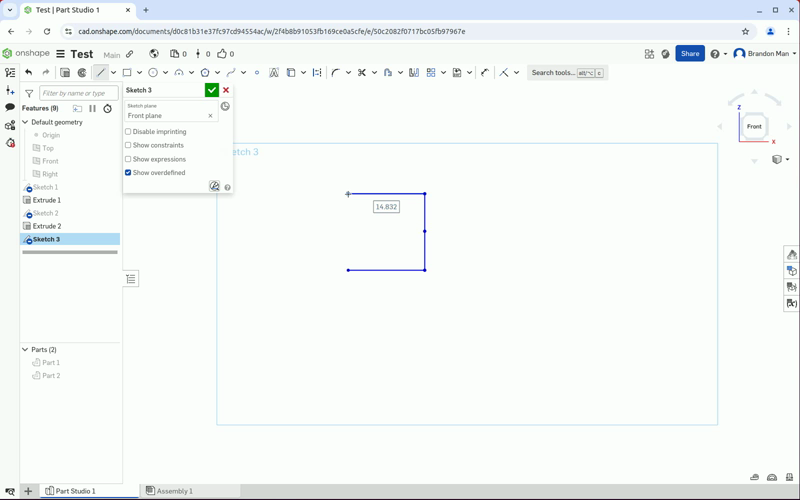
mouse_move(348, 270)
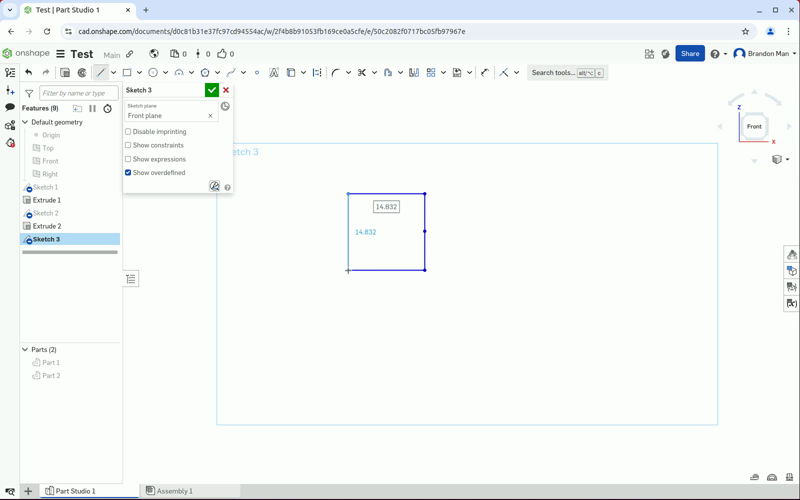
key_up(shift)
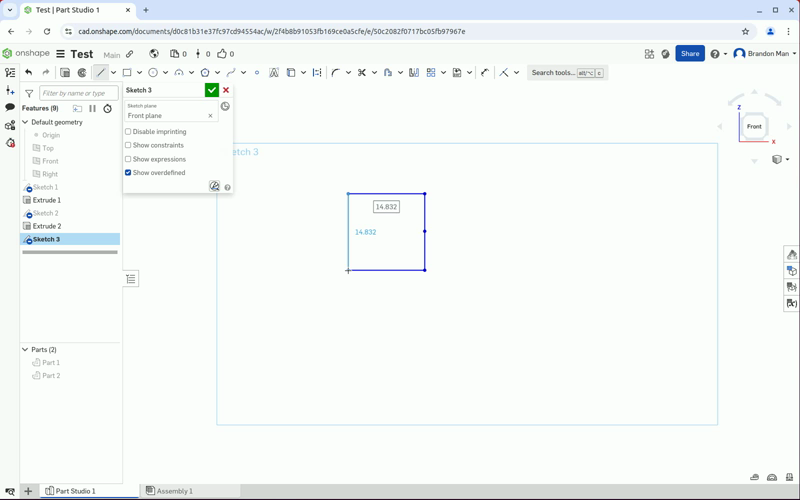
click(348, 270)
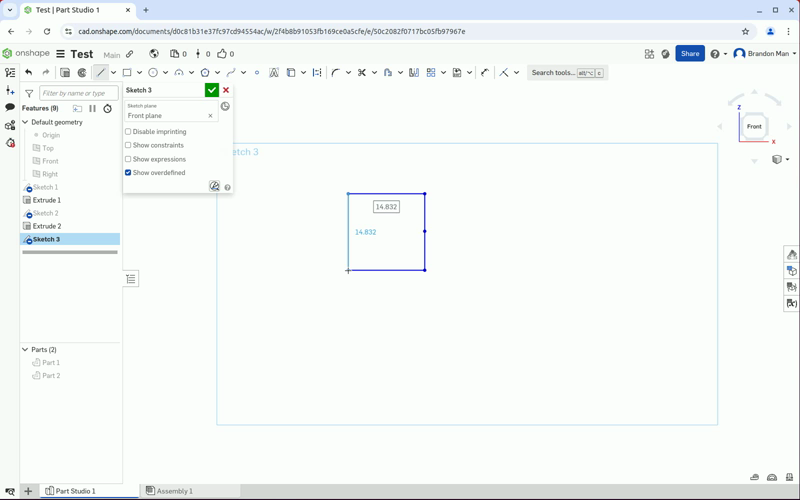
key(esc)
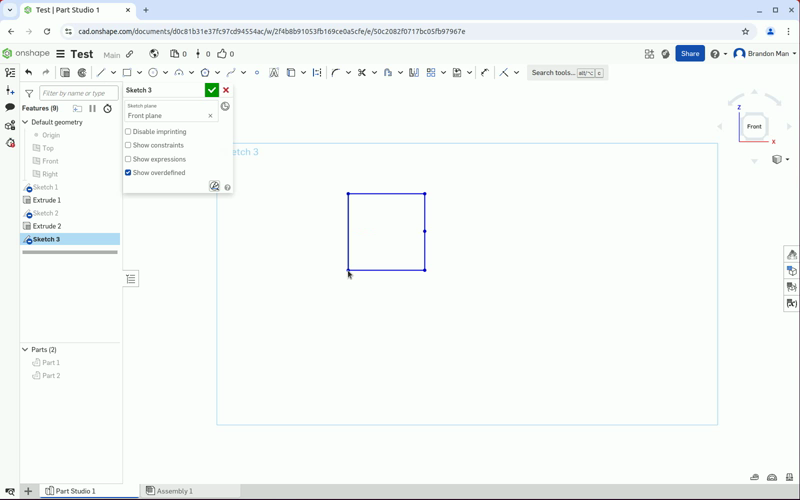
key(l)
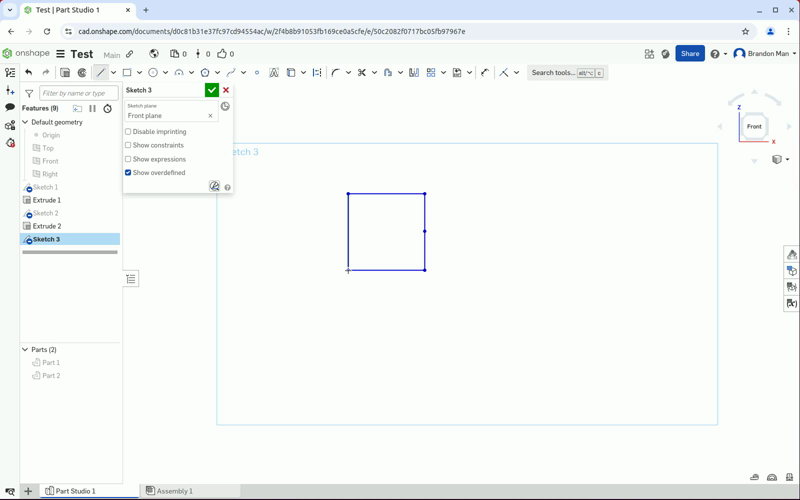
key_down(shift)
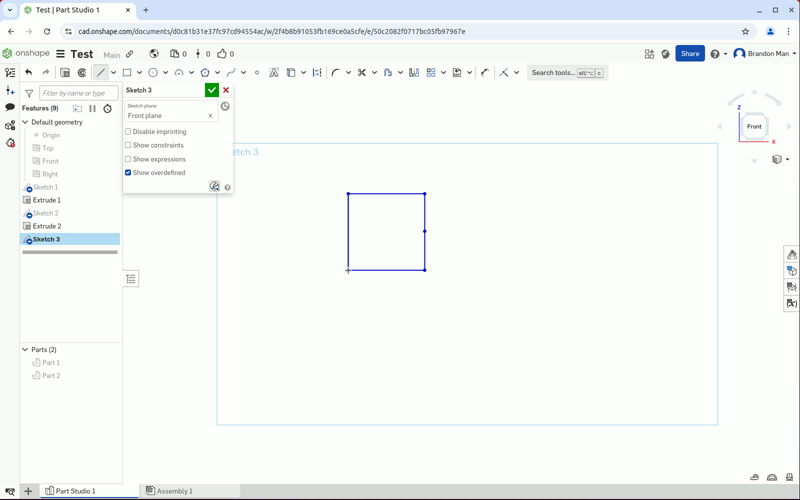
mouse_move(356, 258)
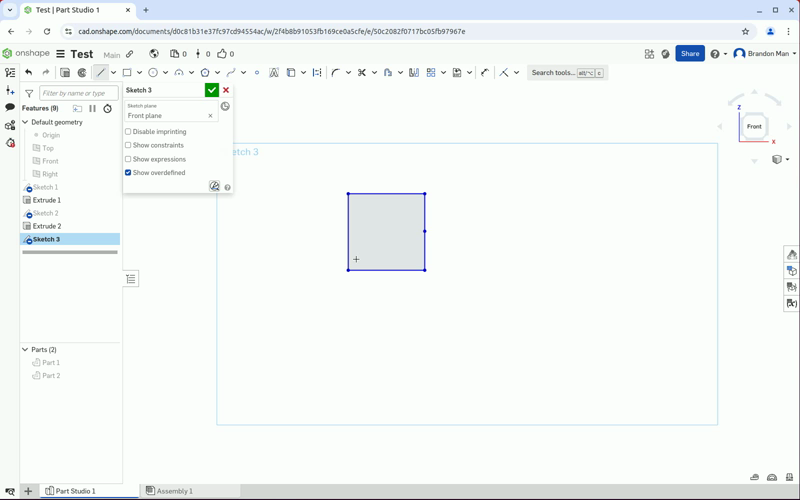
click(356, 258)
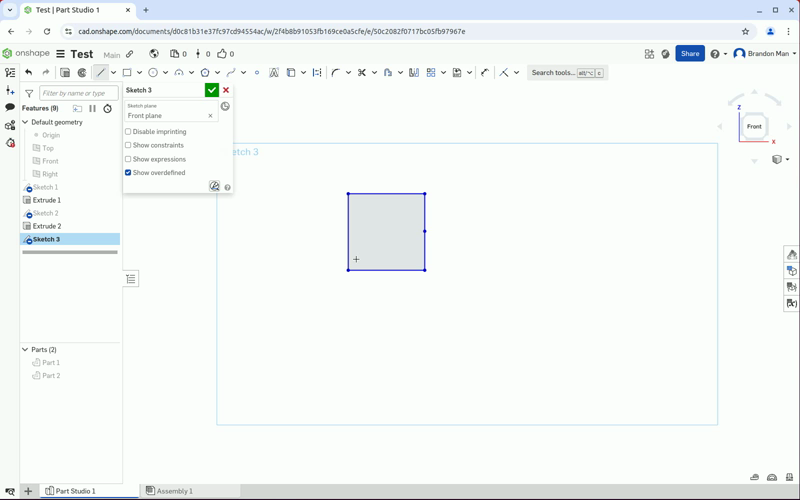
key_up(shift)
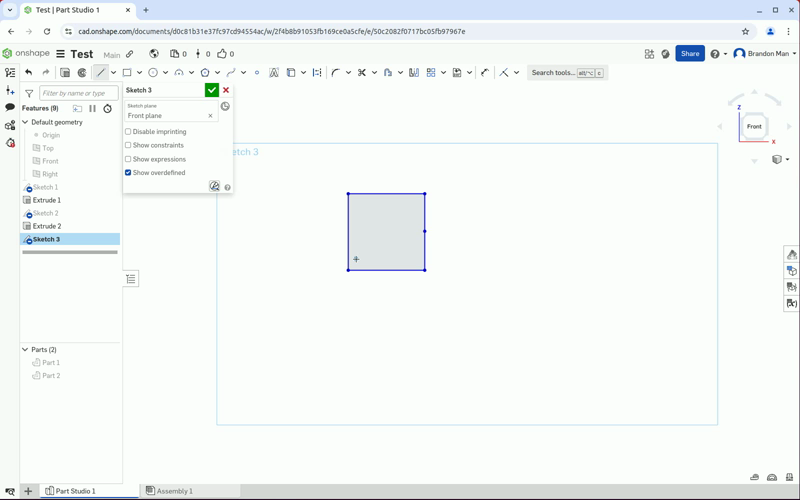
key_down(shift)
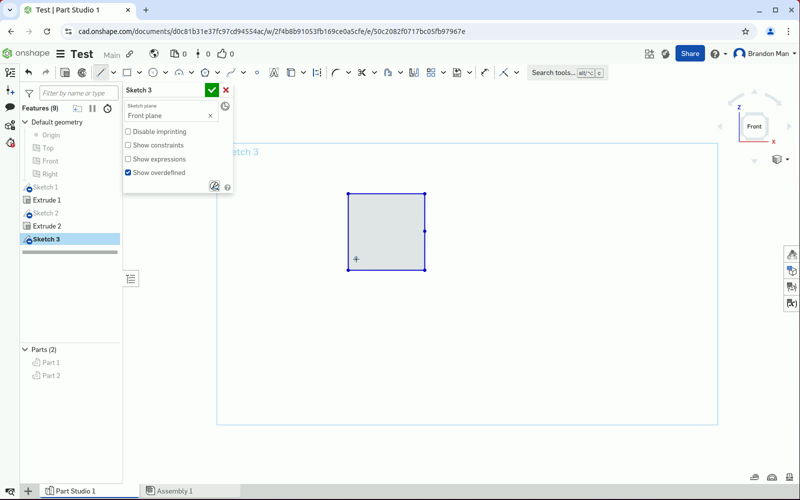
mouse_move(386, 258)
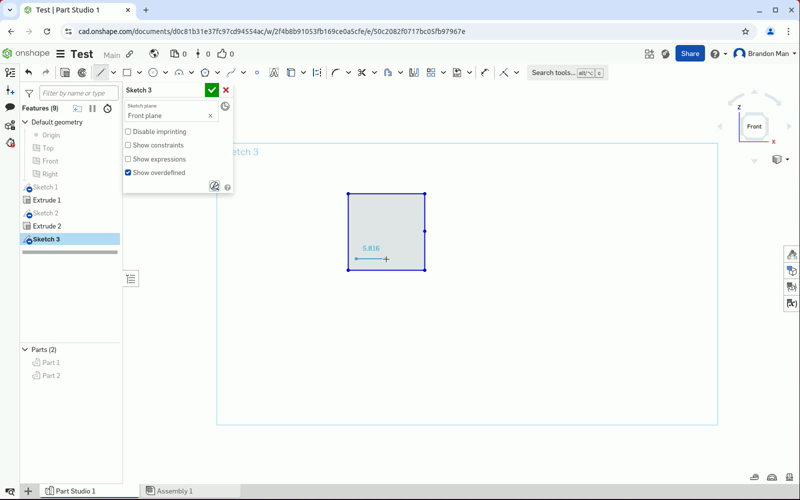
mouse_move(356, 231)
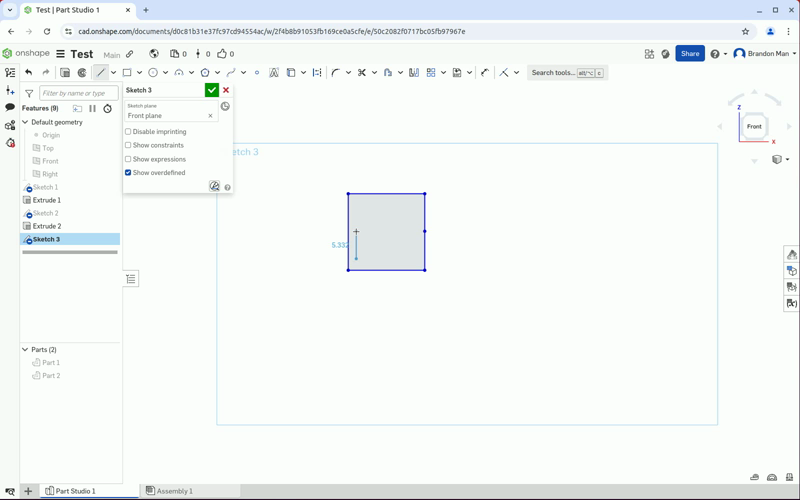
click(356, 231)
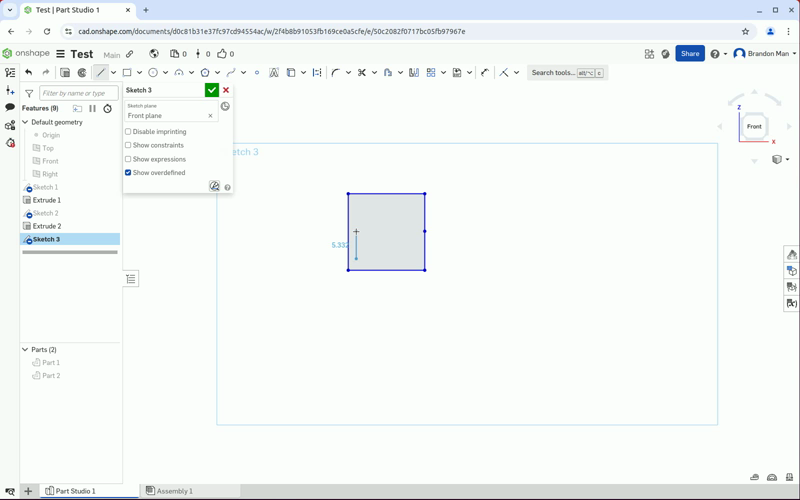
key_up(shift)
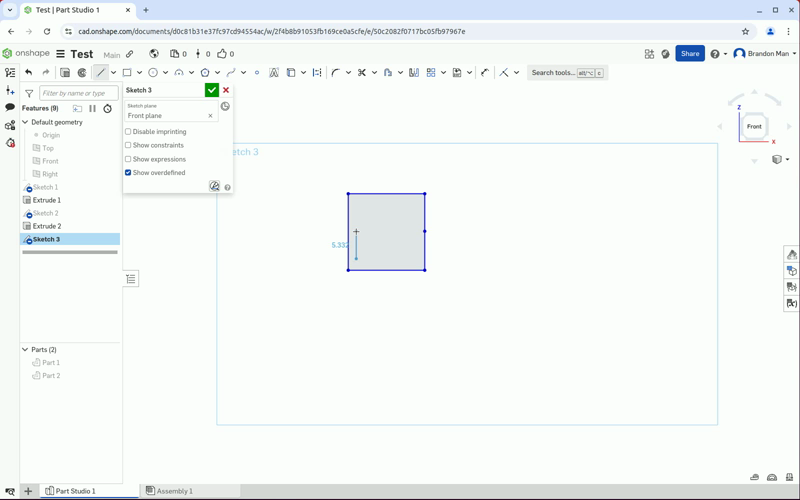
key_down(shift)
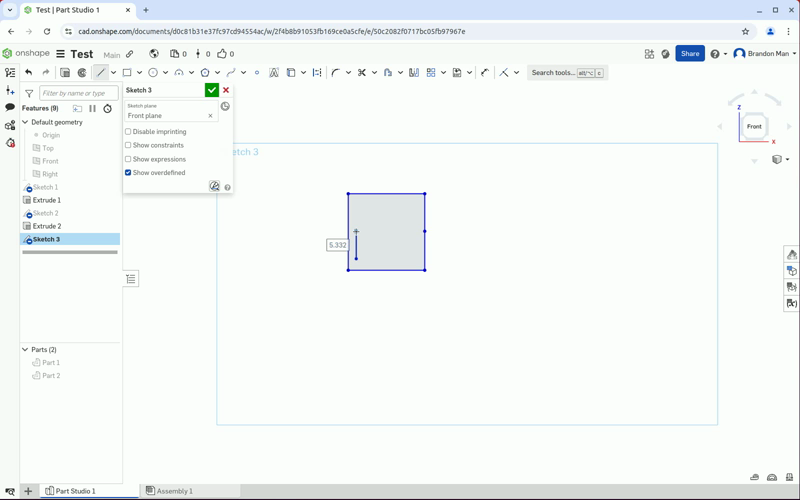
mouse_move(386, 231)
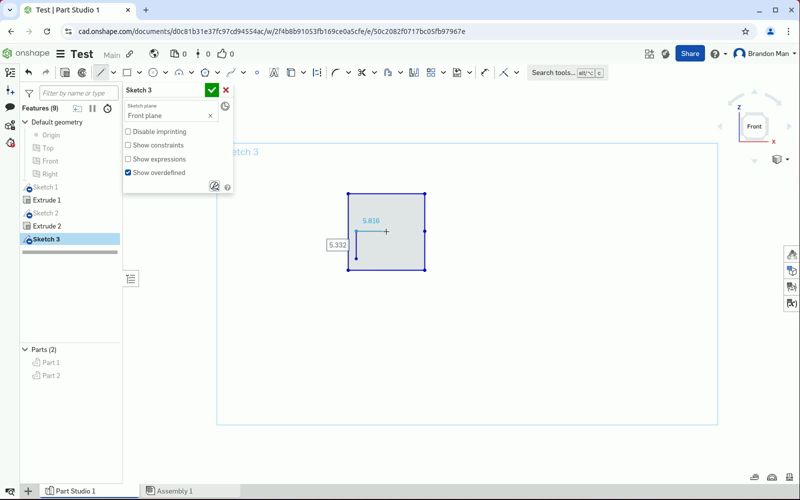
mouse_move(356, 204)
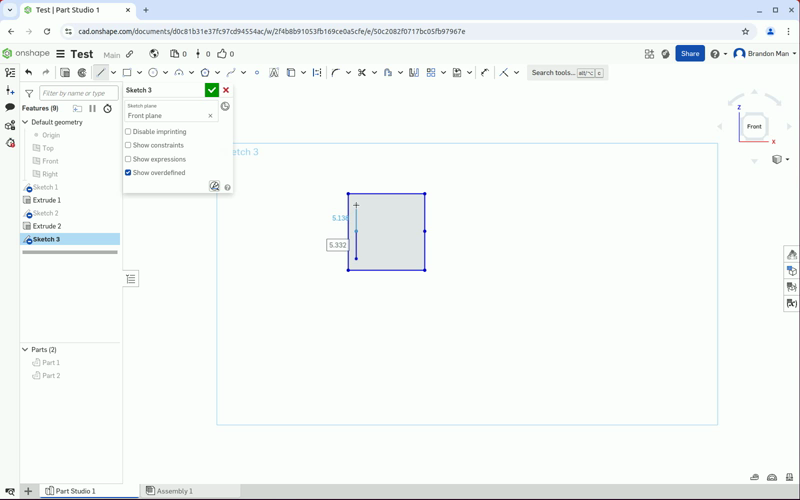
click(356, 204)
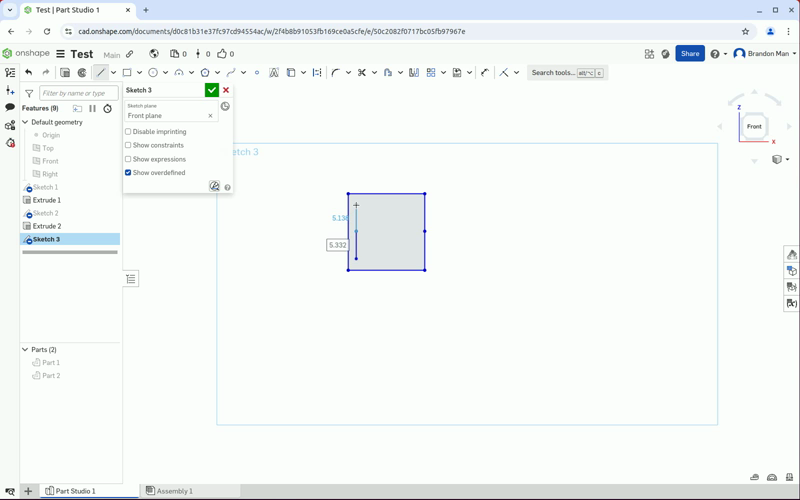
key_up(shift)
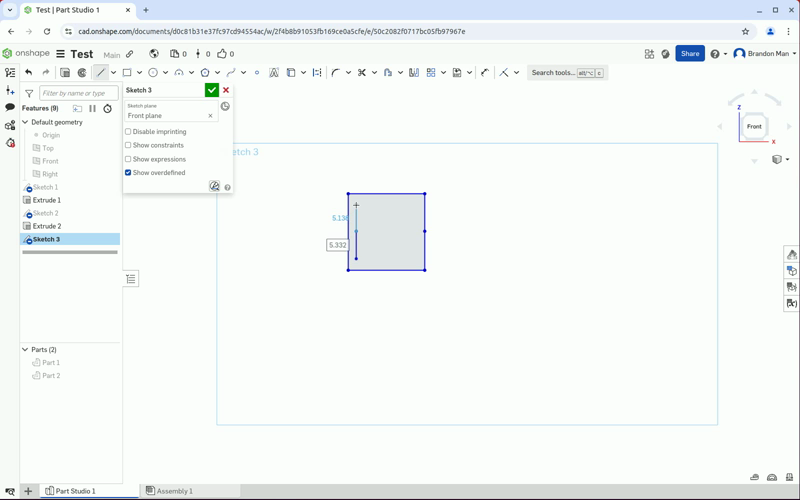
key(esc)
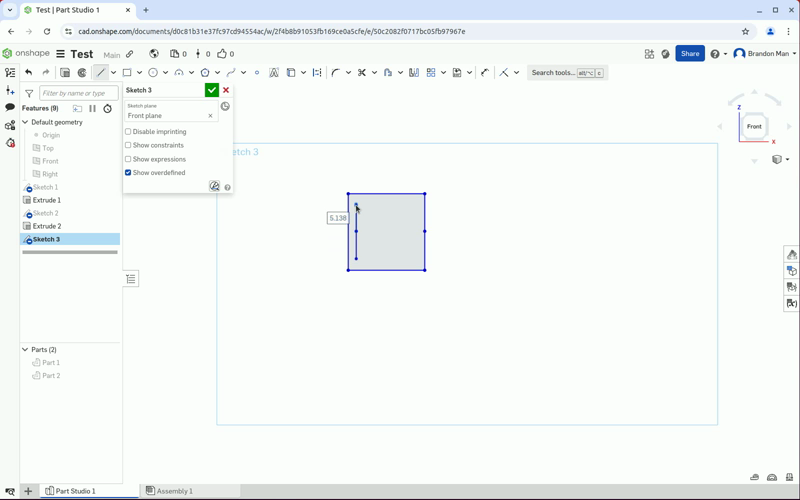
key(a)
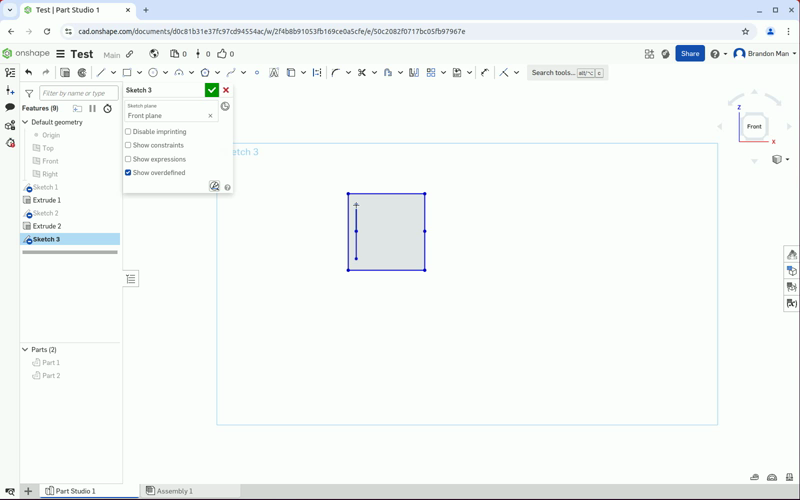
mouse_move(356, 204)
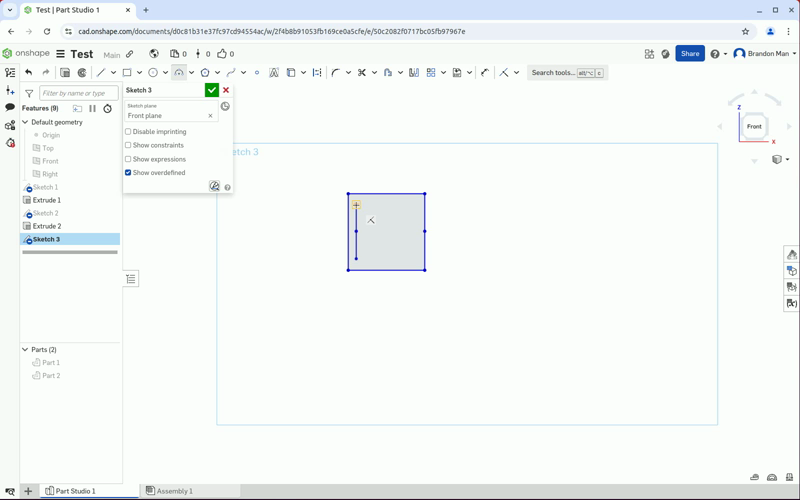
click(356, 204)
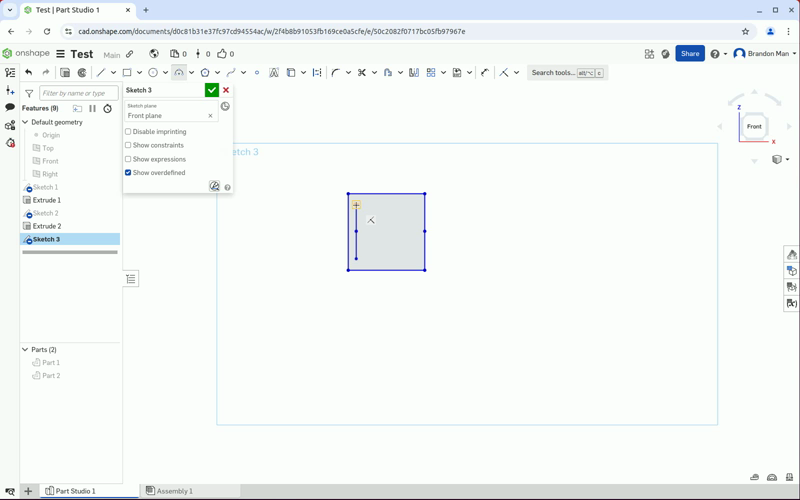
key_down(shift)
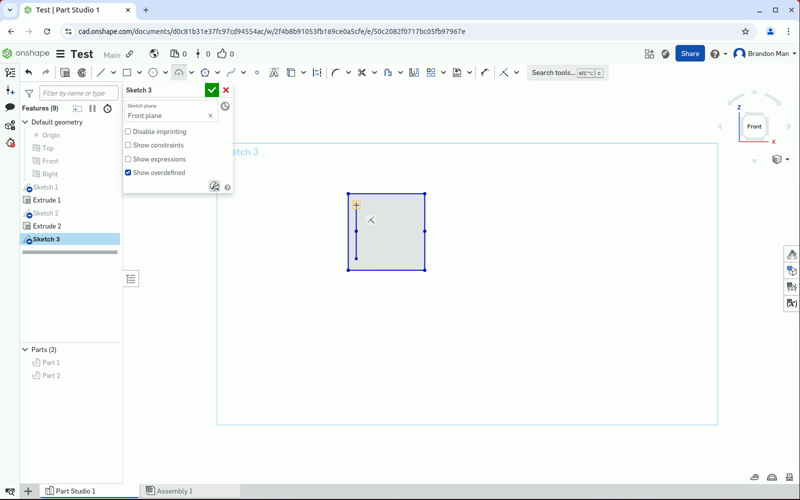
mouse_move(359, 200)
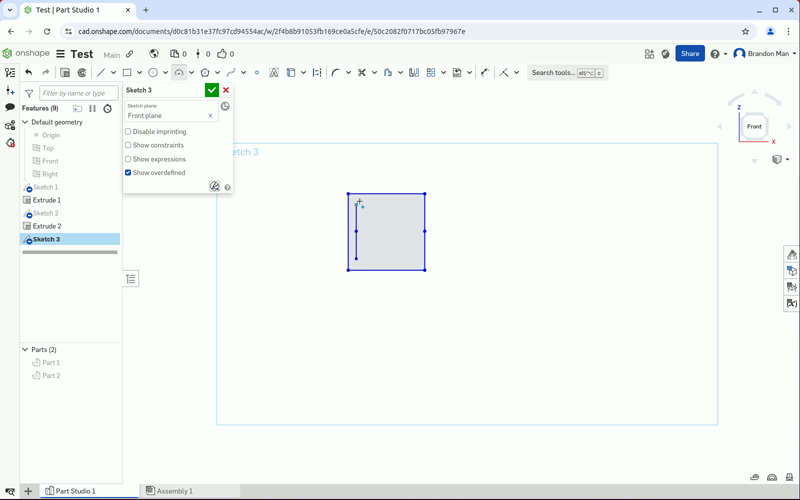
scroll(6)
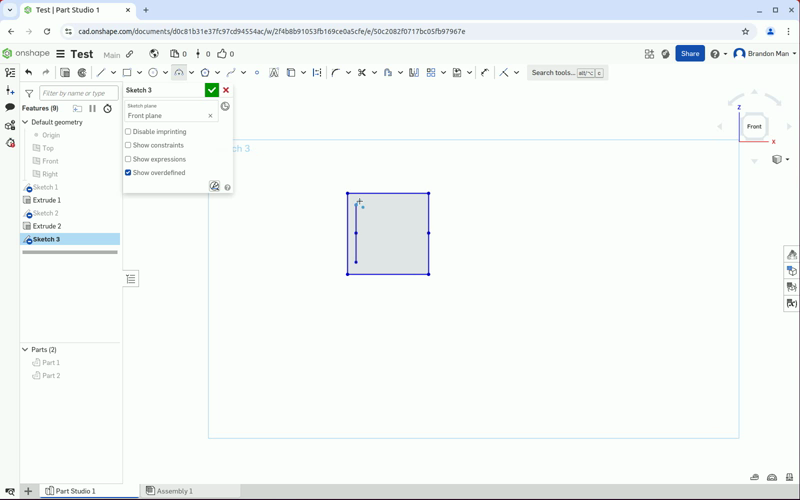
scroll(6)
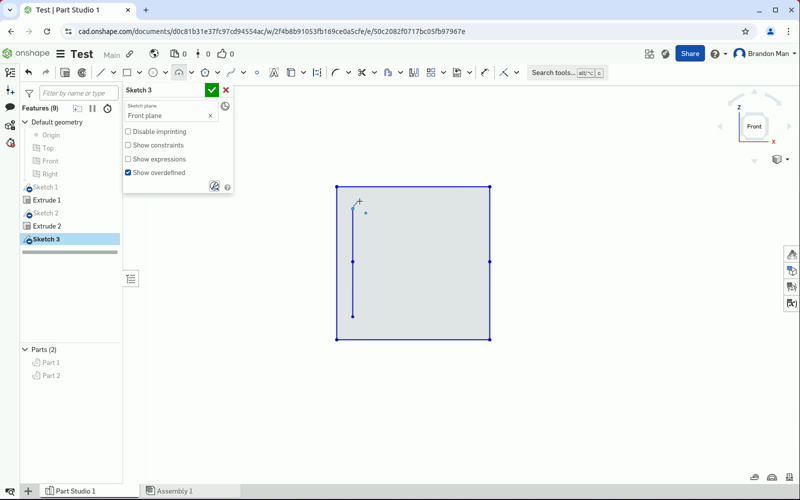
scroll(6)
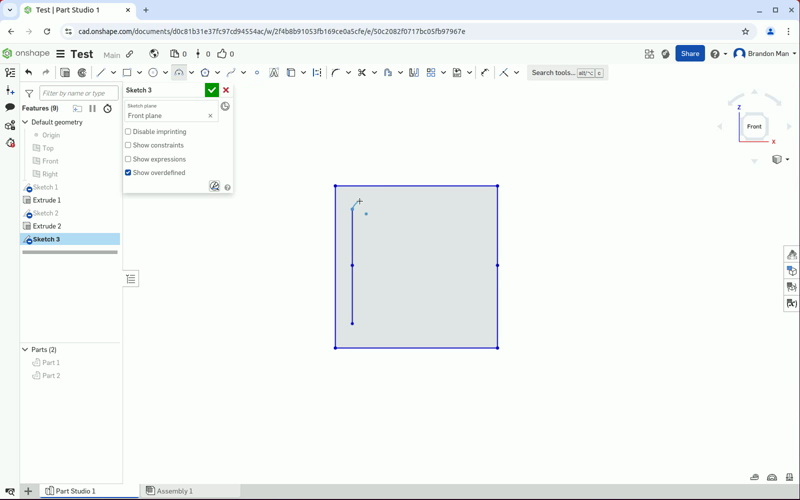
scroll(6)
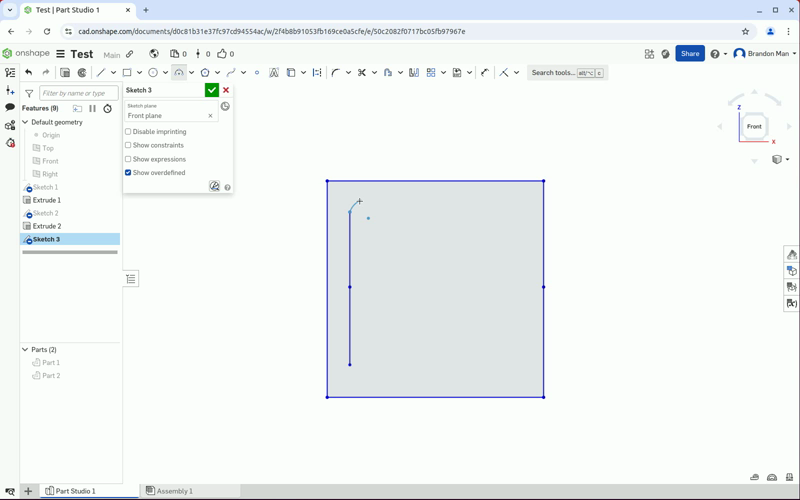
scroll(6)
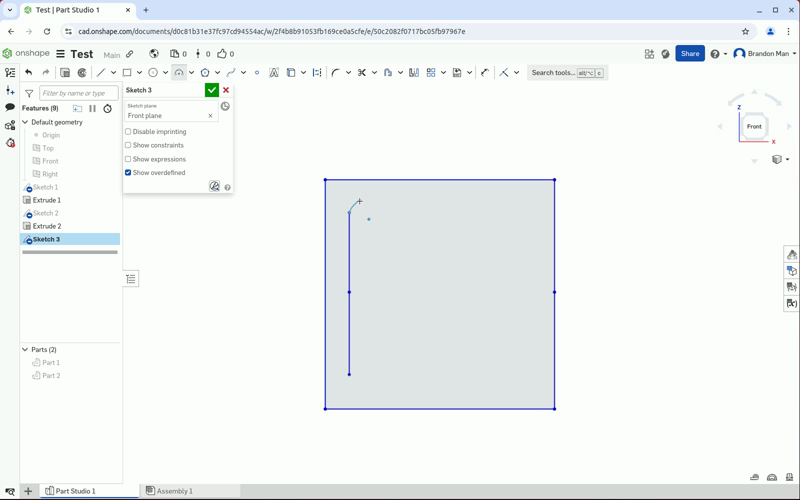
scroll(6)
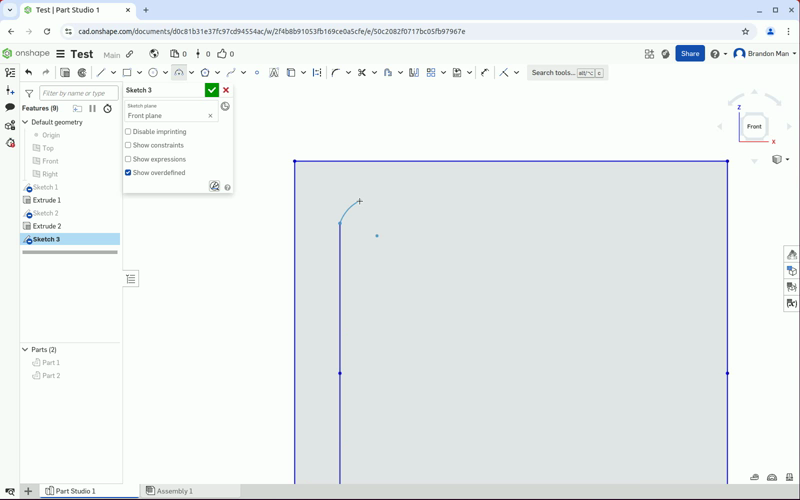
scroll(6)
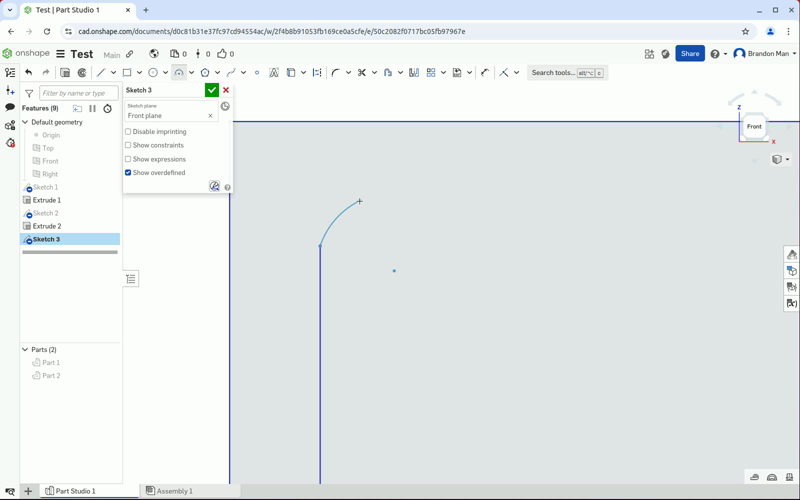
click(359, 200)
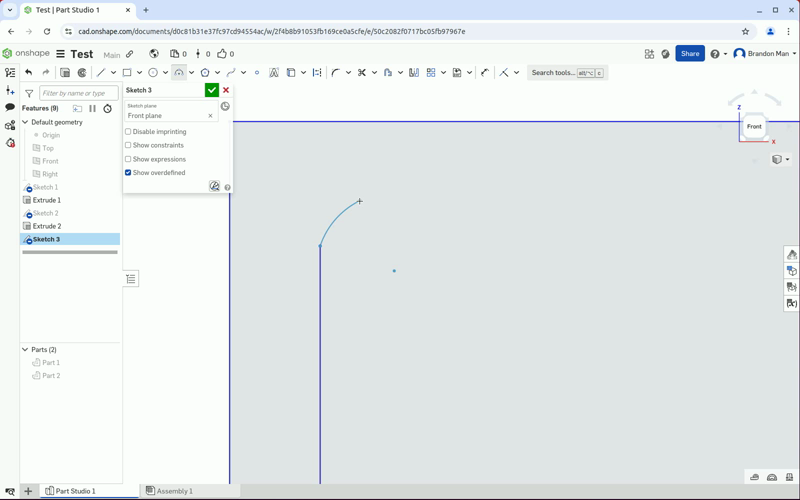
scroll(-6)
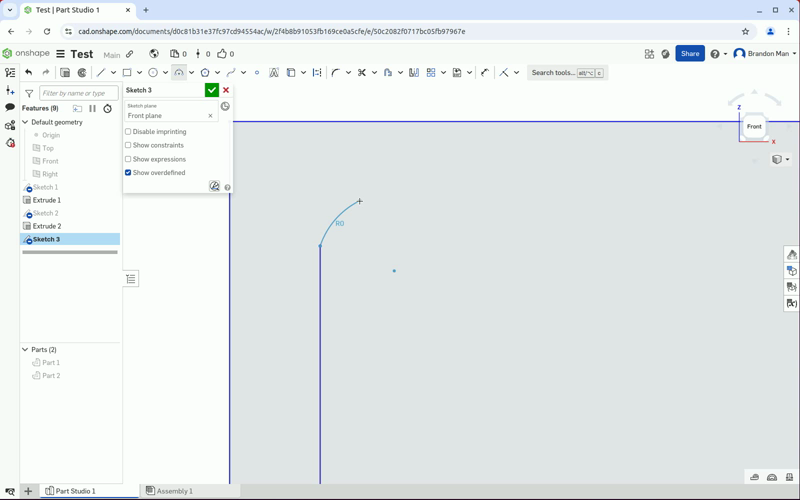
scroll(-6)
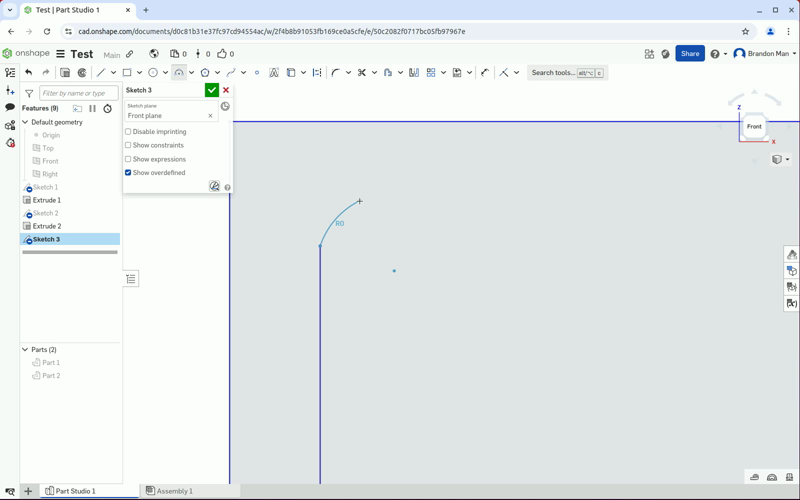
scroll(-6)
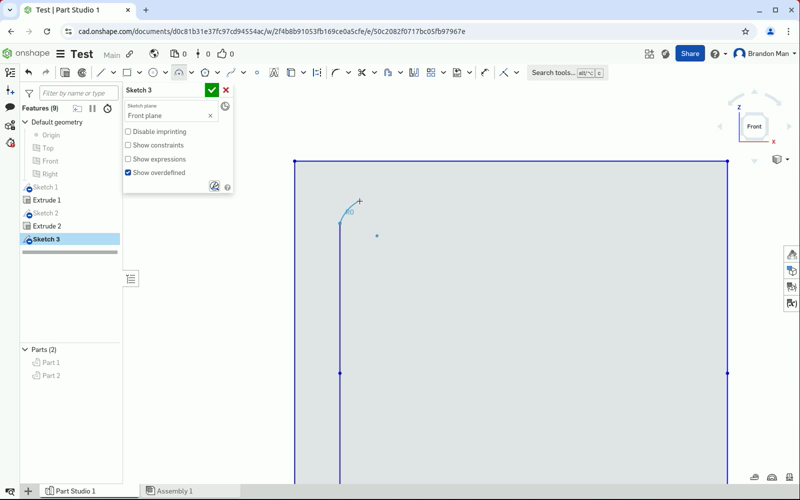
scroll(-6)
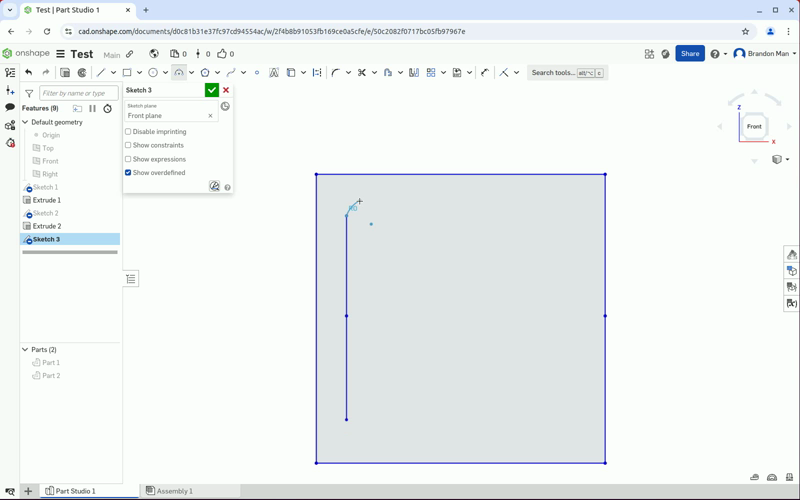
scroll(-6)
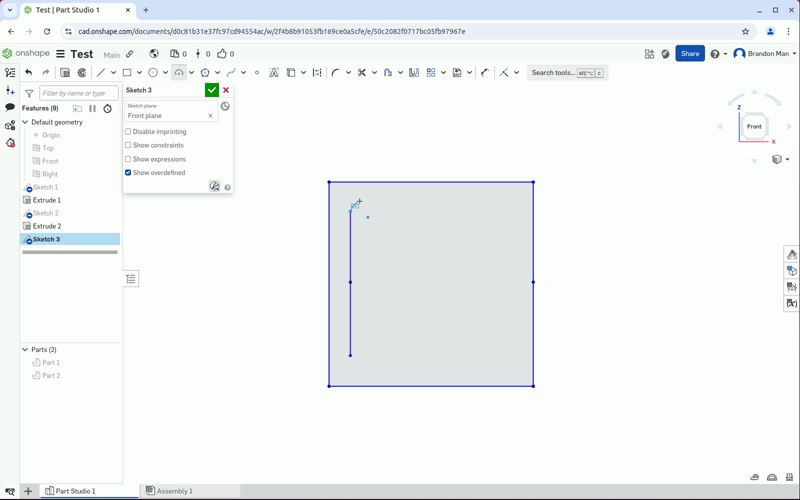
scroll(-6)
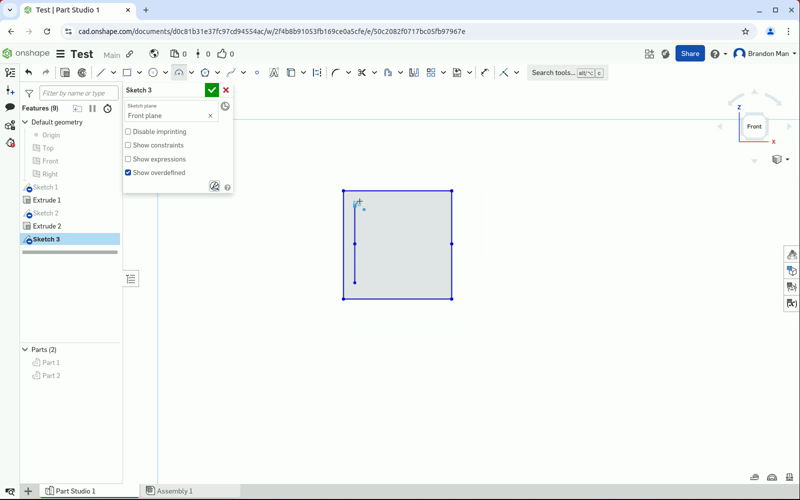
scroll(-6)
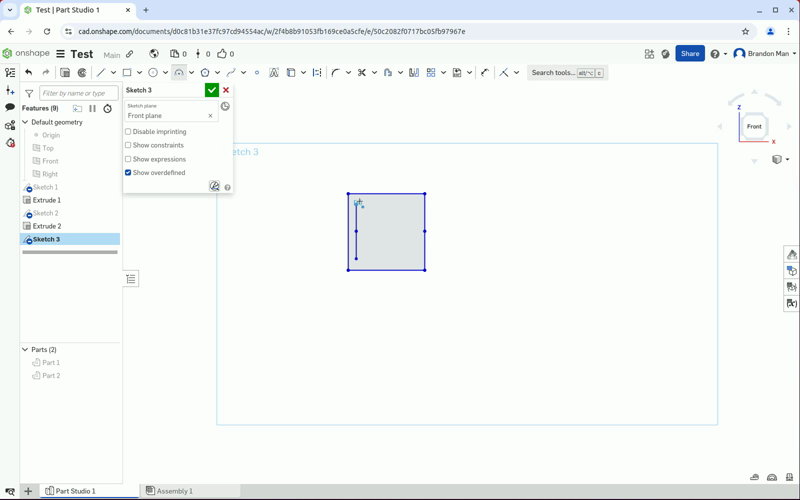
mouse_move(353, 198)
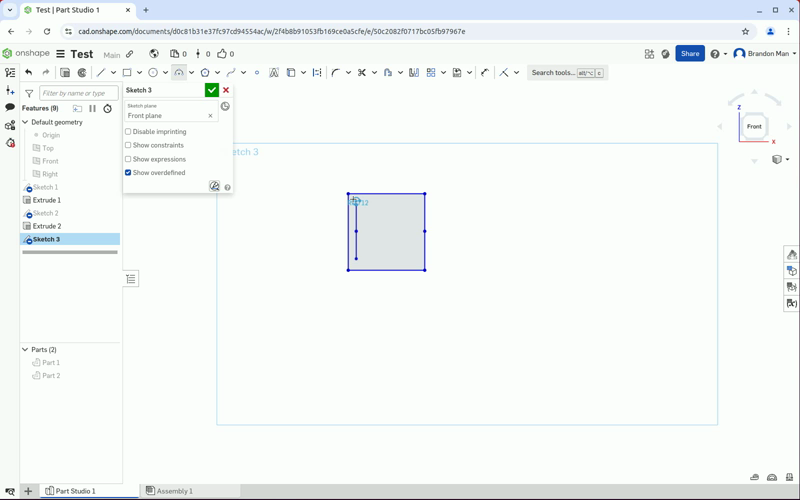
scroll(6)
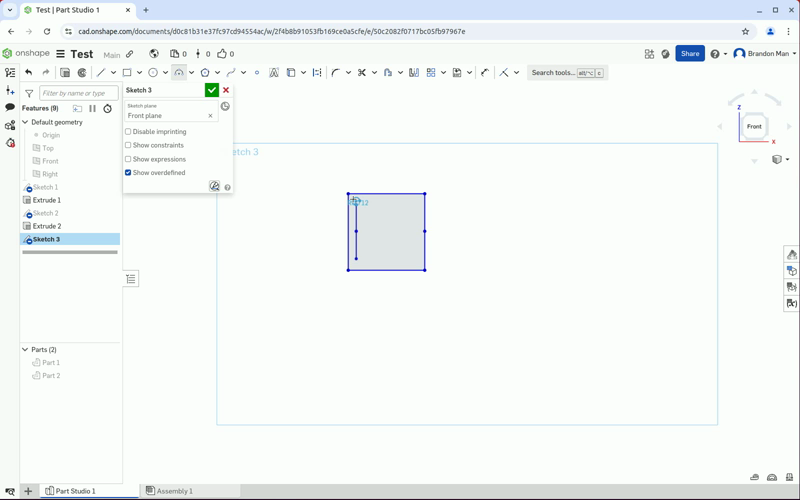
scroll(6)
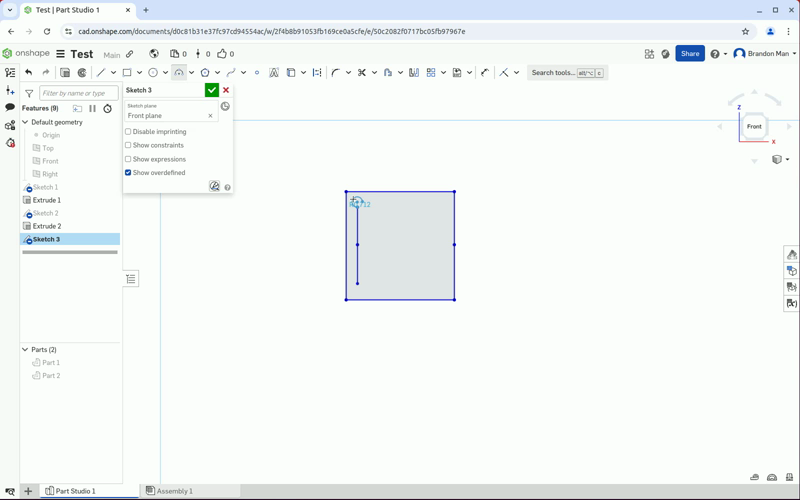
scroll(6)
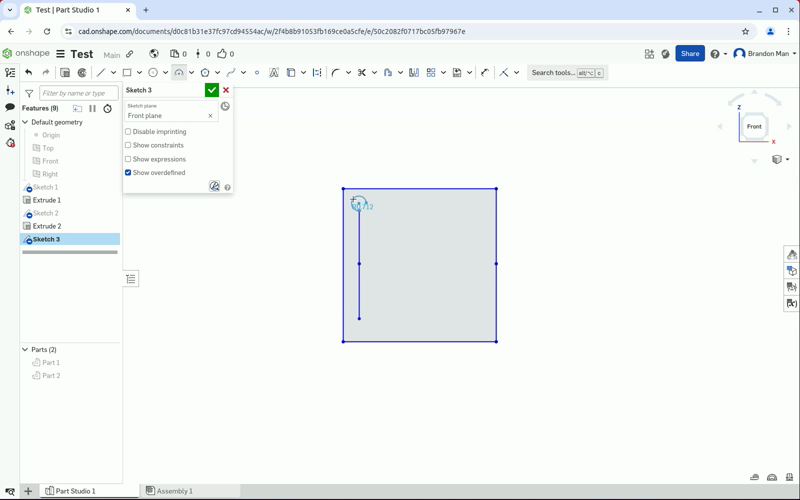
scroll(6)
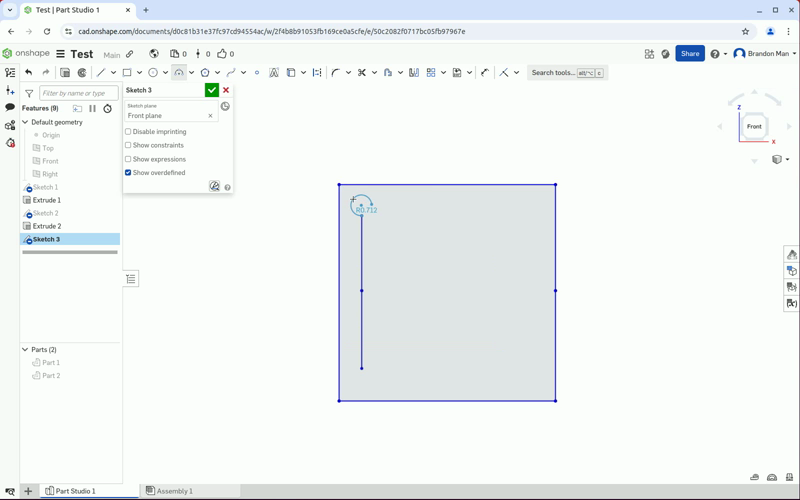
scroll(6)
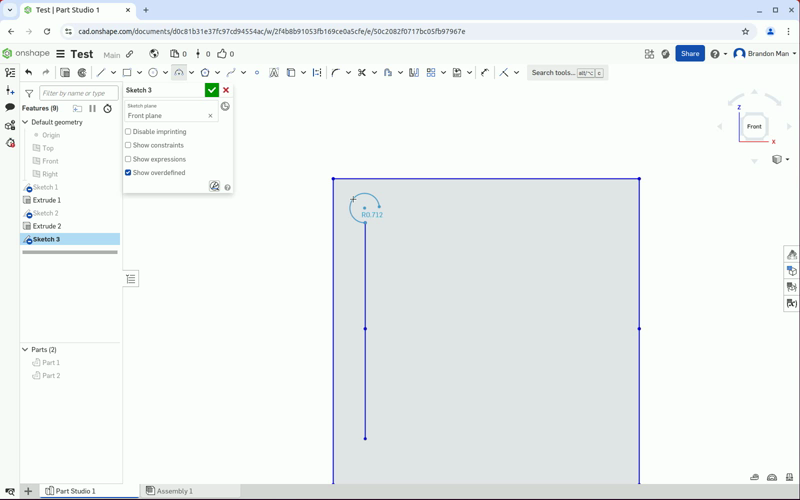
scroll(6)
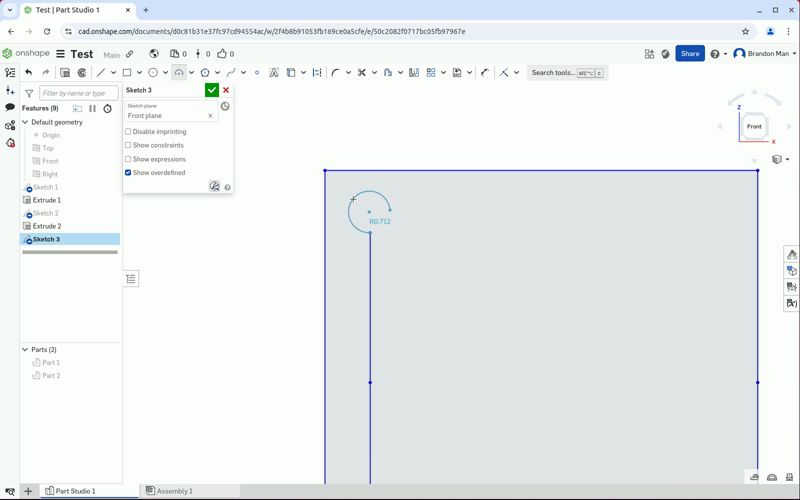
scroll(6)
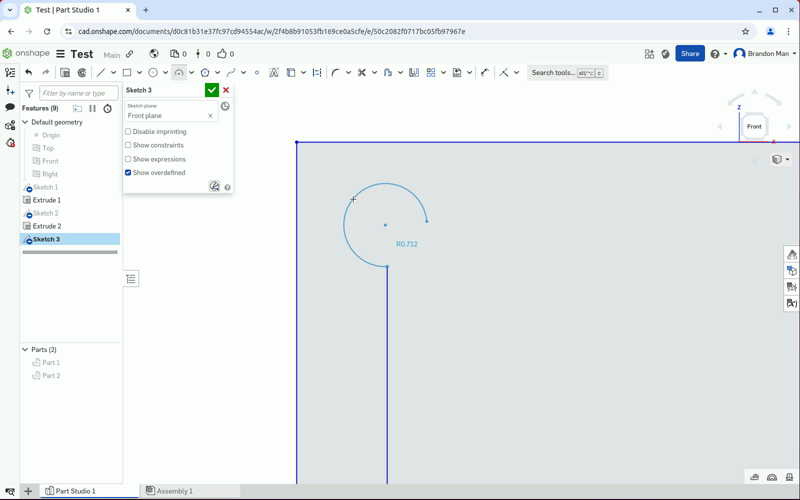
click(353, 198)
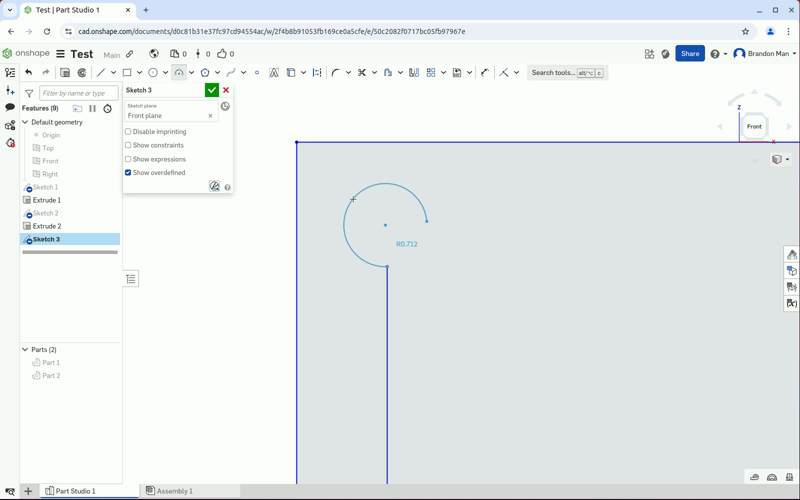
scroll(-6)
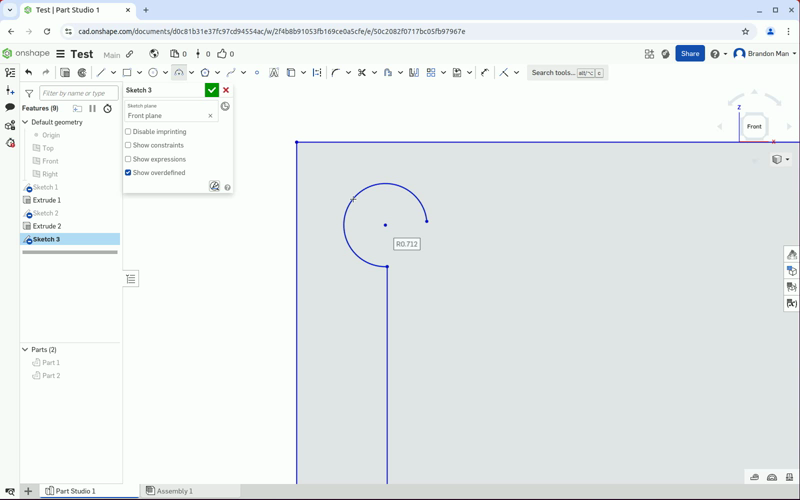
scroll(-6)
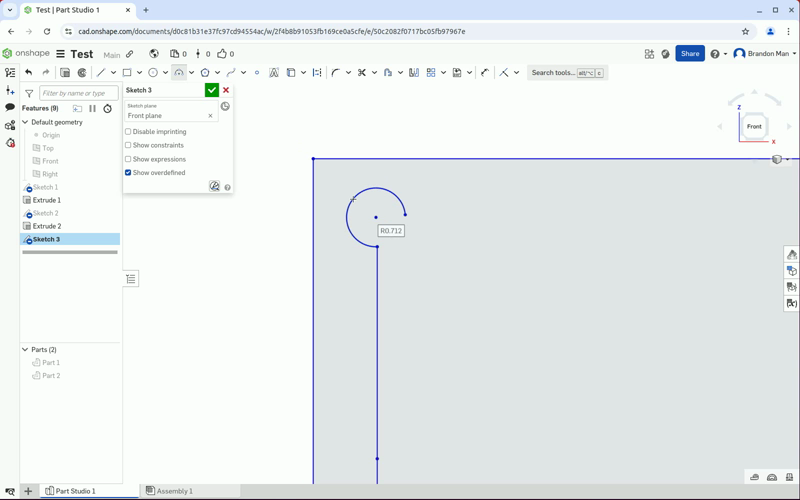
scroll(-6)
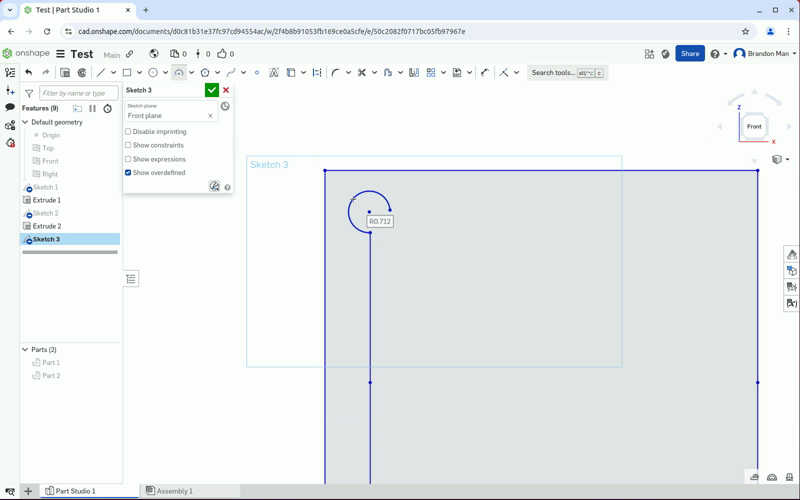
scroll(-6)
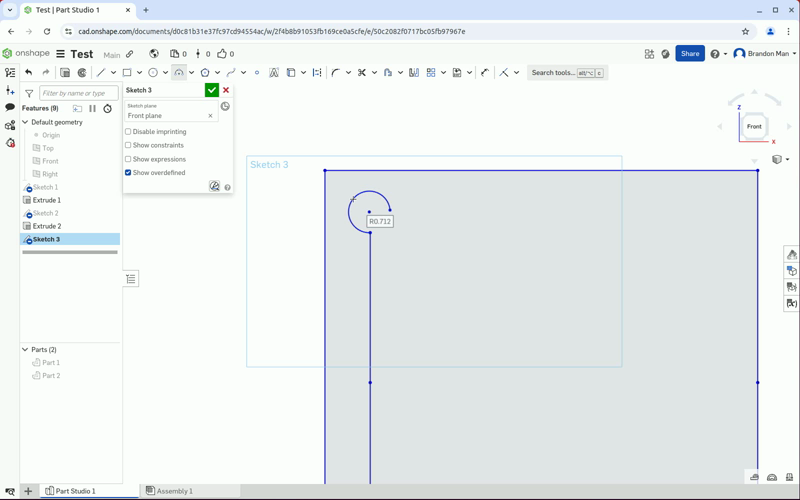
scroll(-6)
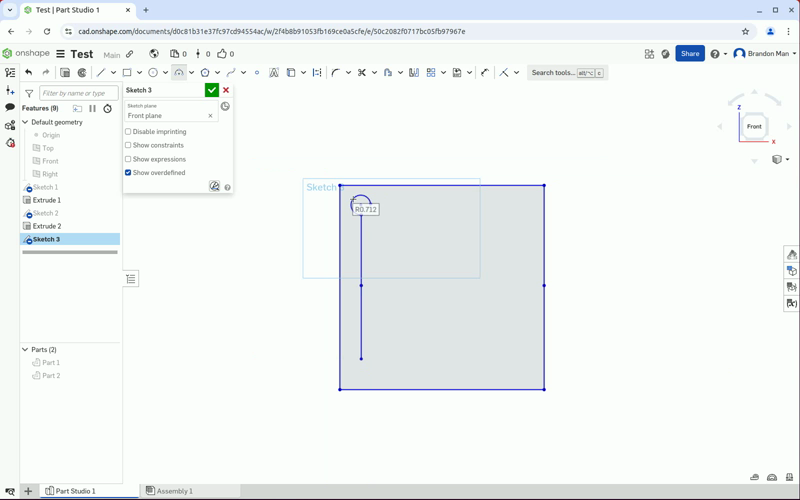
scroll(-6)
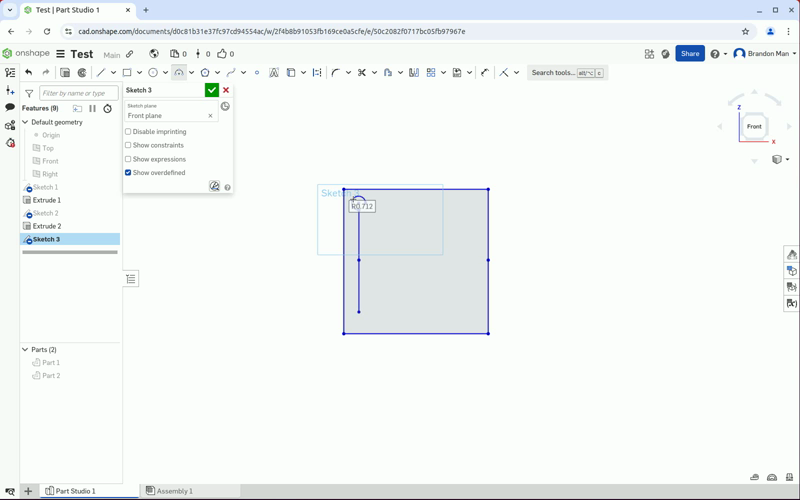
scroll(-6)
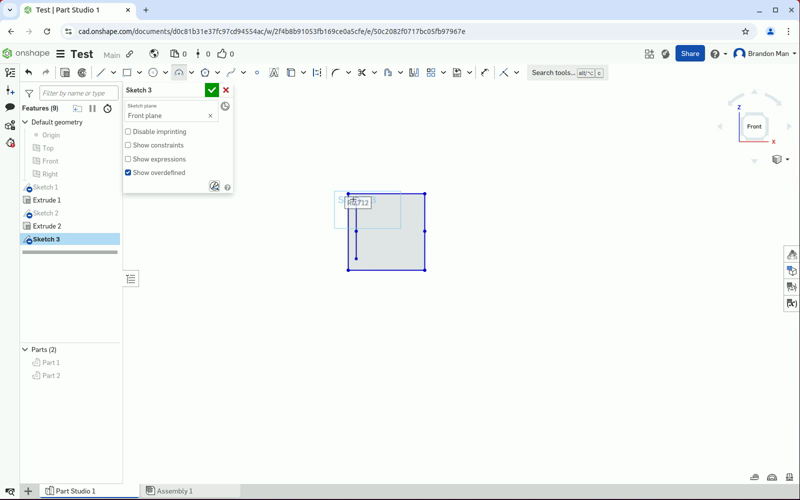
key_up(shift)
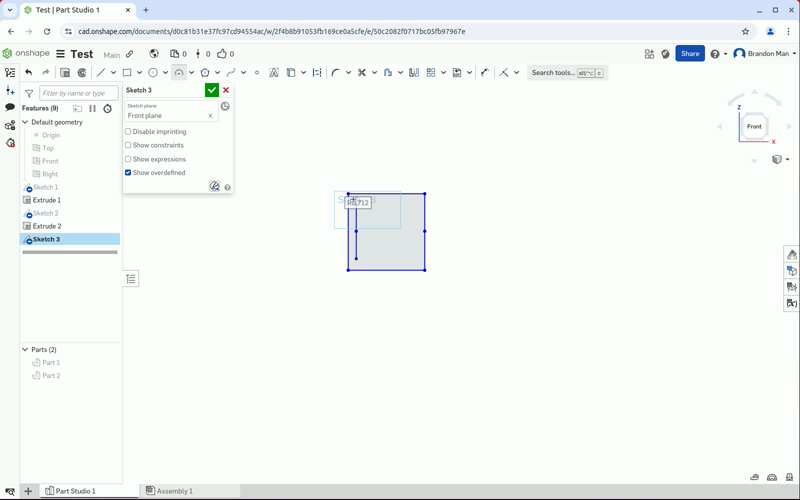
key(esc)
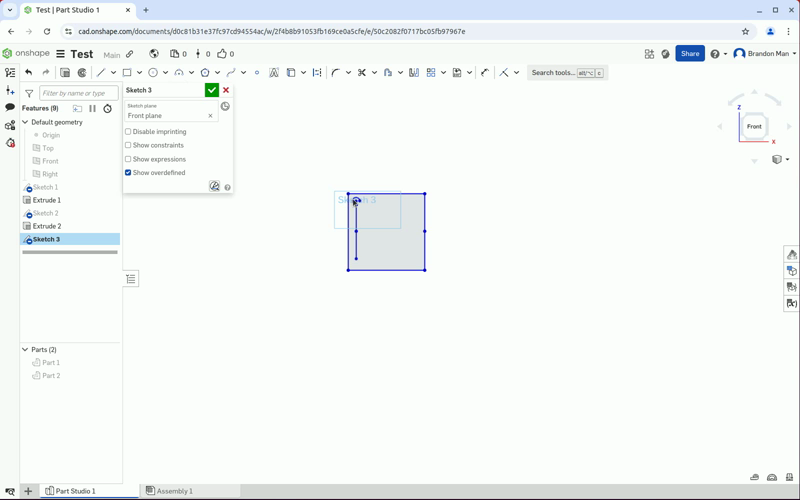
key(l)
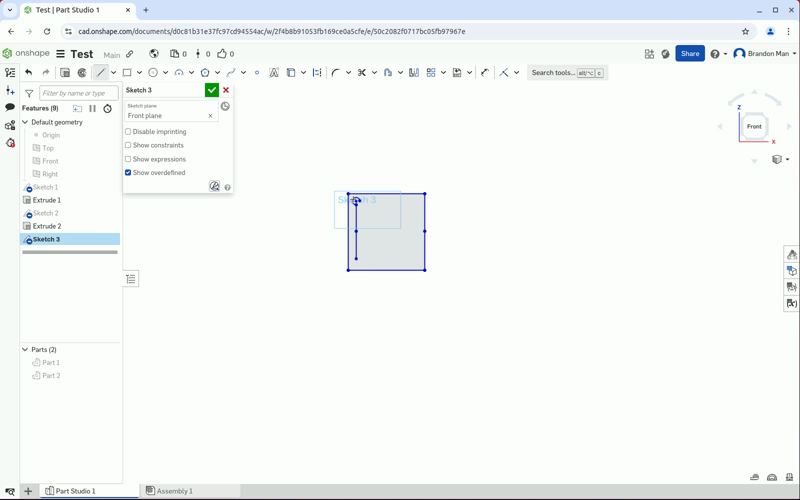
mouse_move(359, 200)
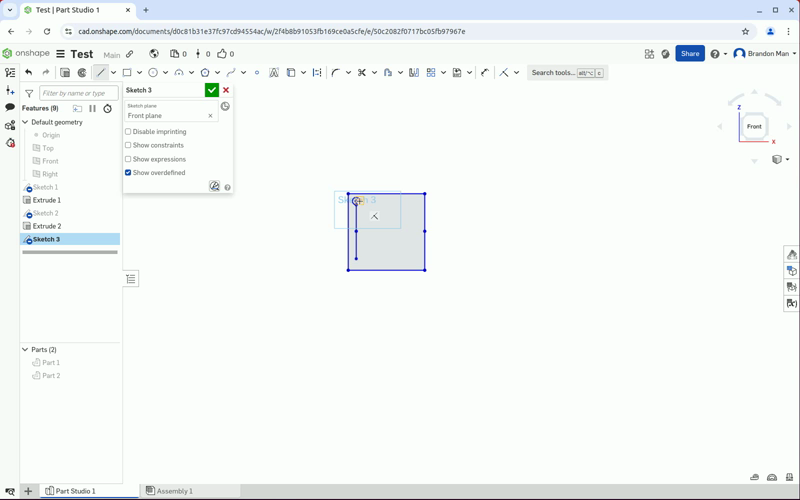
scroll(6)
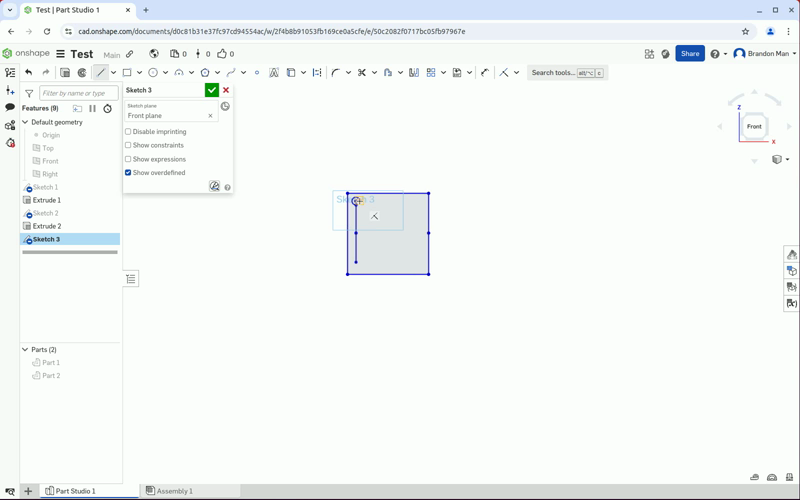
scroll(6)
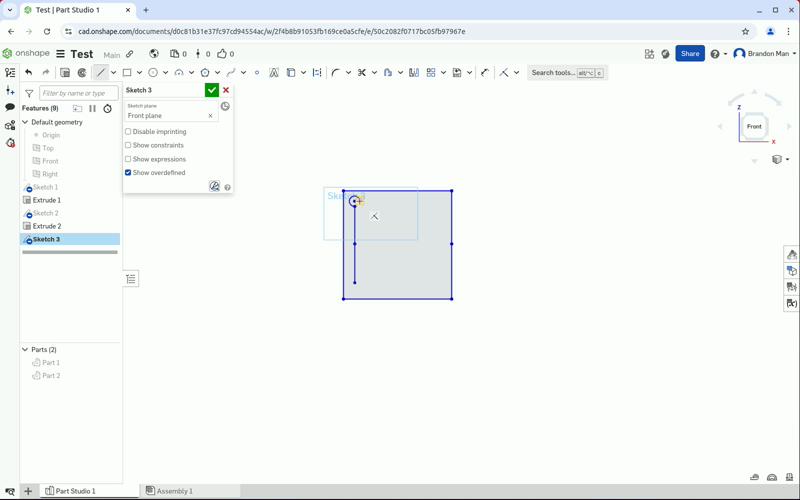
scroll(6)
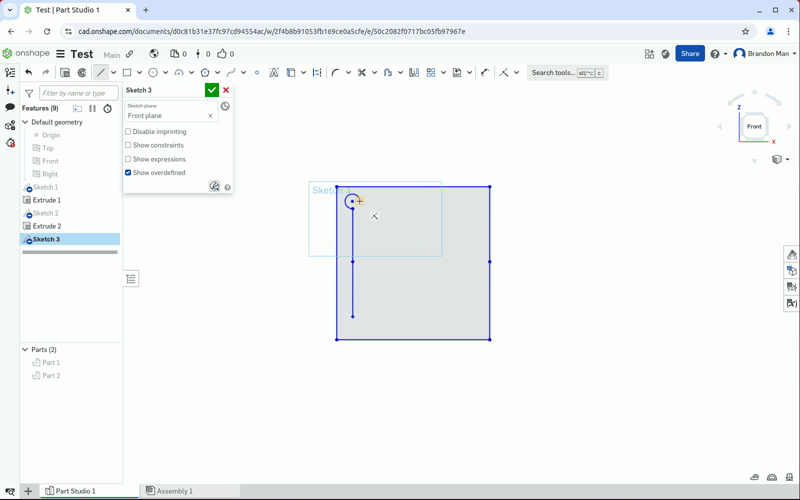
scroll(6)
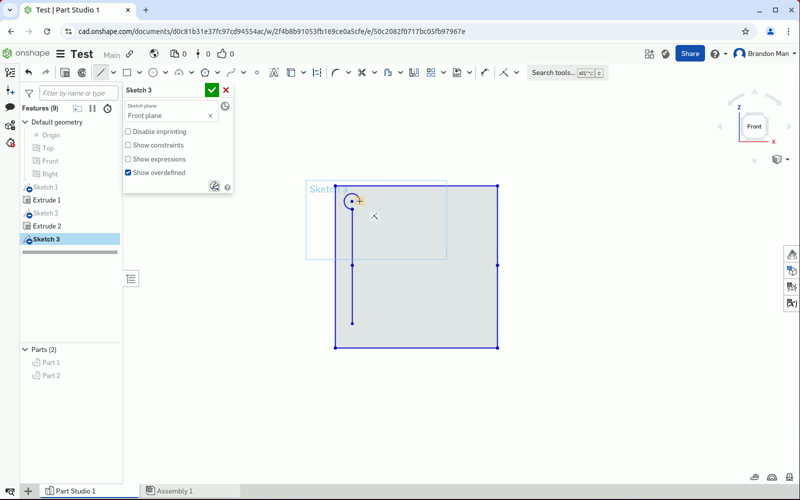
scroll(6)
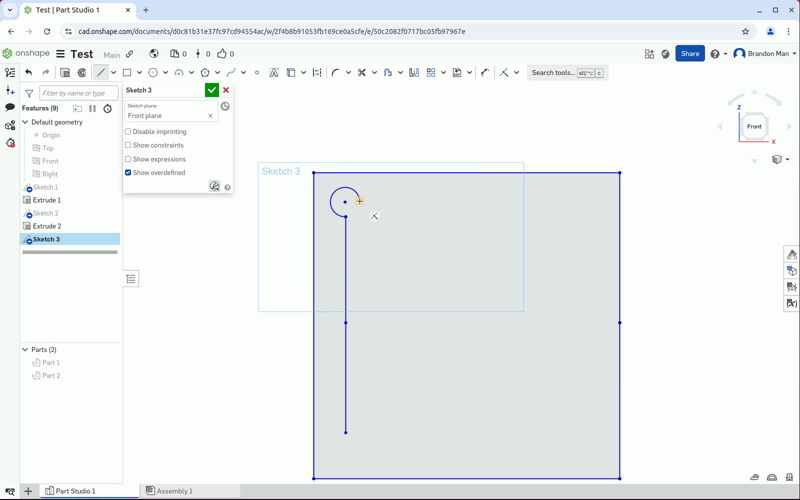
scroll(6)
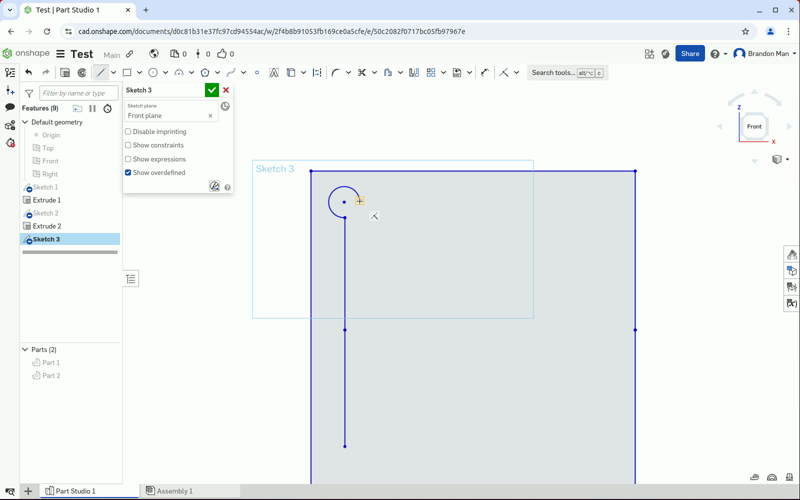
scroll(6)
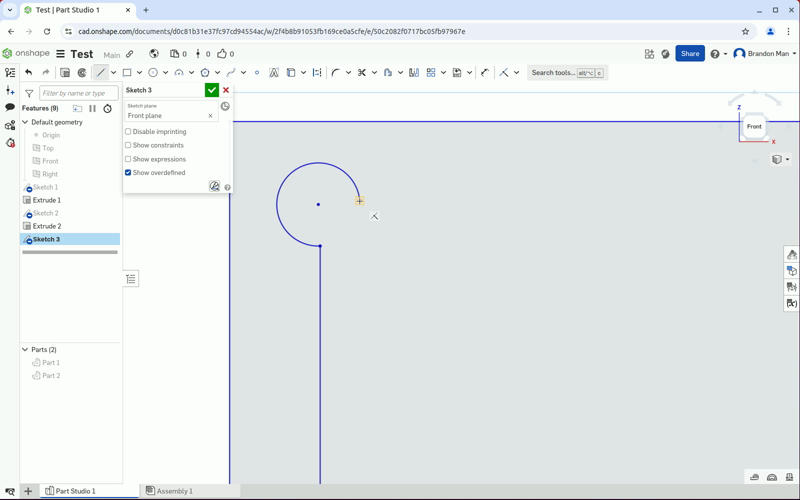
click(359, 200)
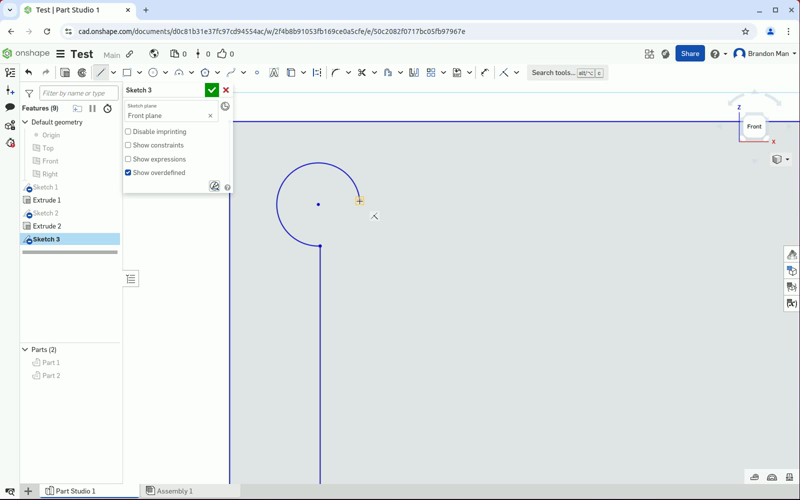
scroll(-6)
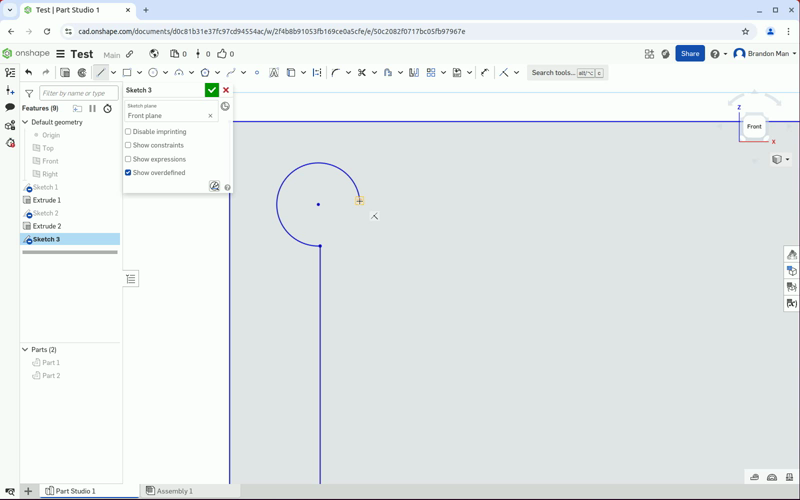
scroll(-6)
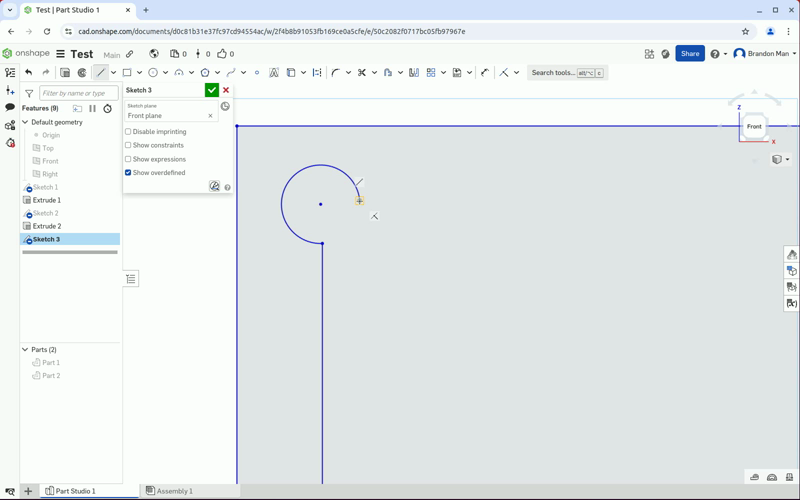
scroll(-6)
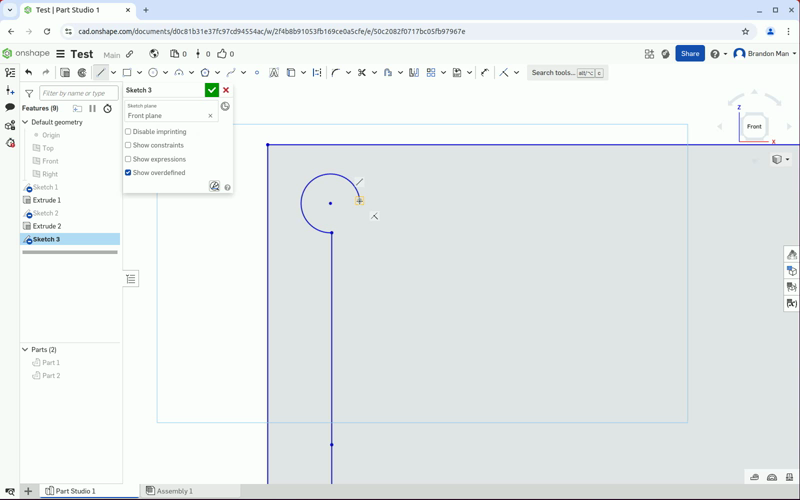
scroll(-6)
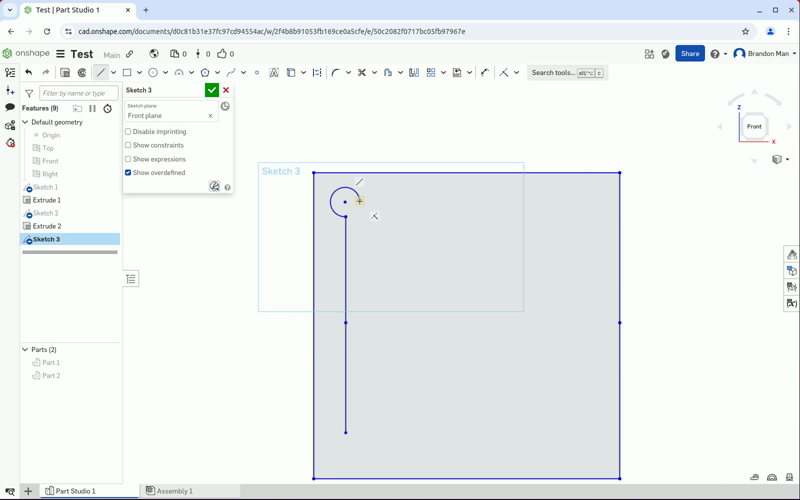
scroll(-6)
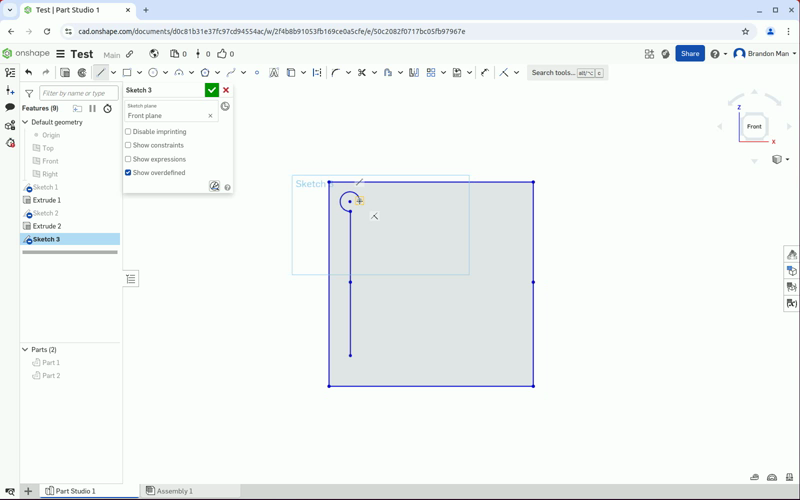
scroll(-6)
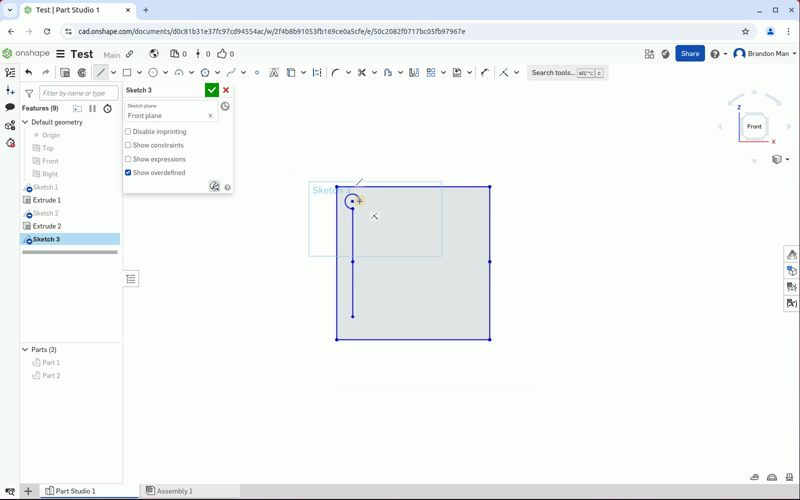
scroll(-6)
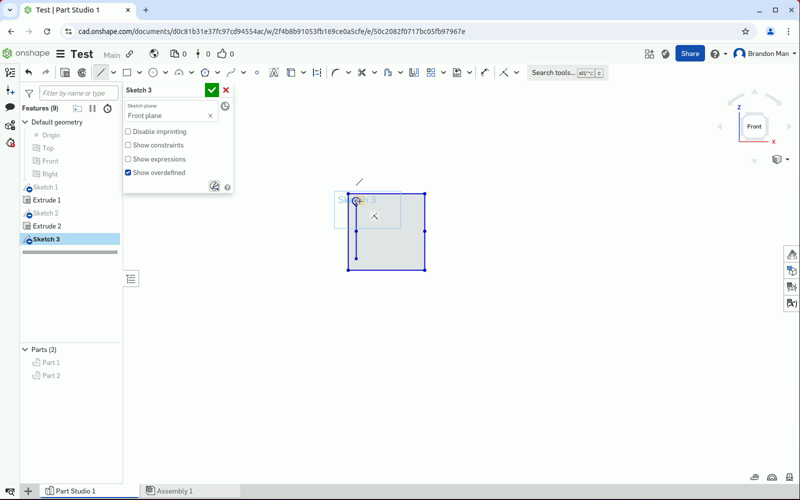
key_down(shift)
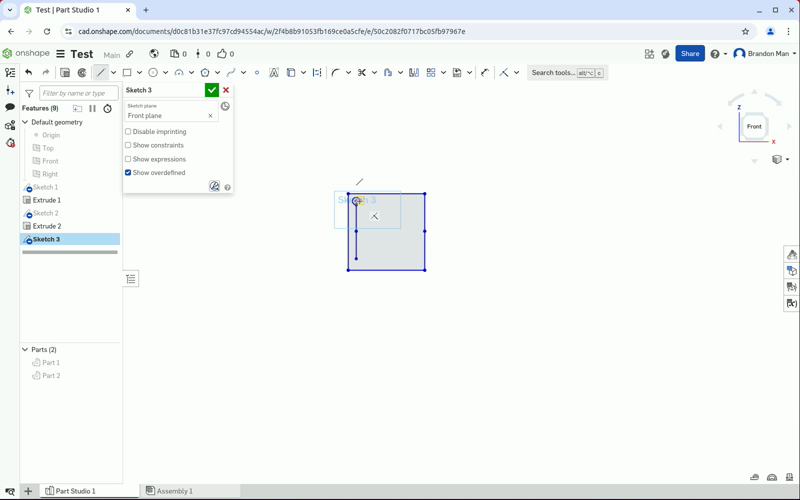
mouse_move(389, 200)
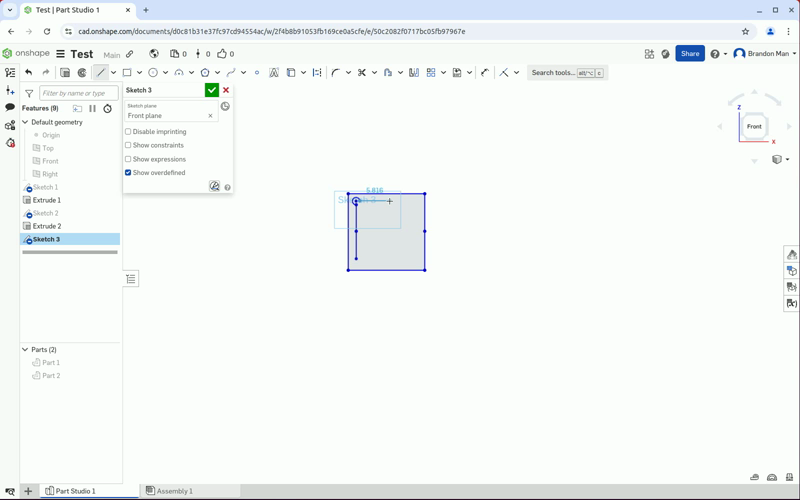
mouse_move(413, 200)
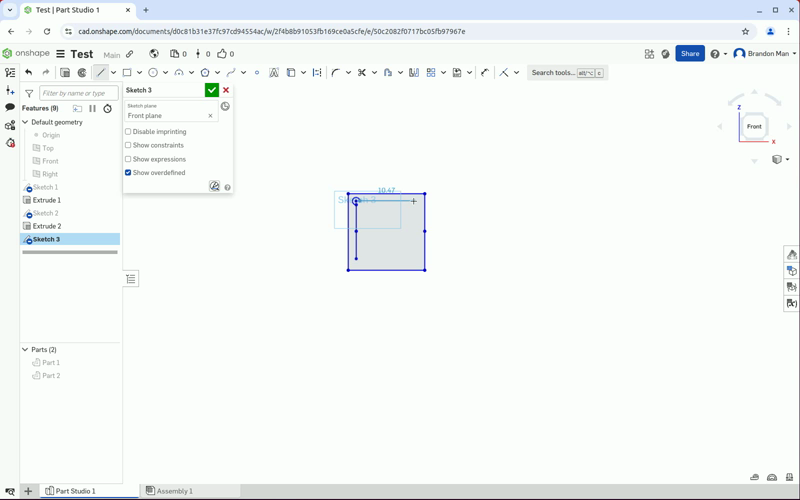
click(413, 200)
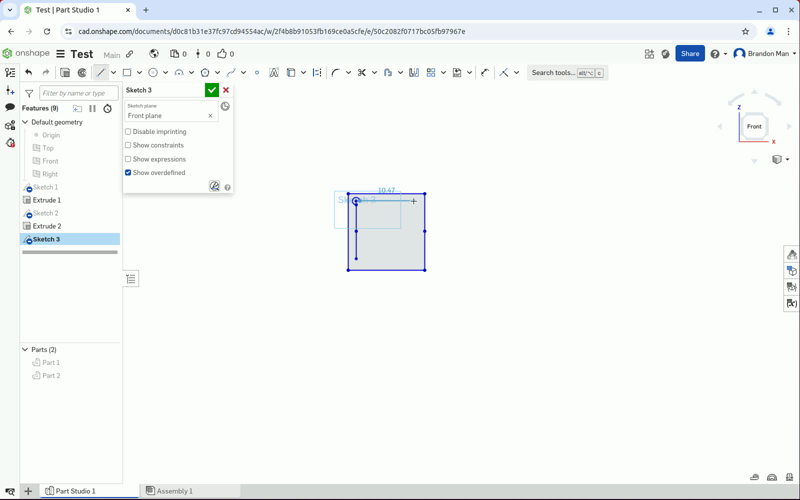
key_up(shift)
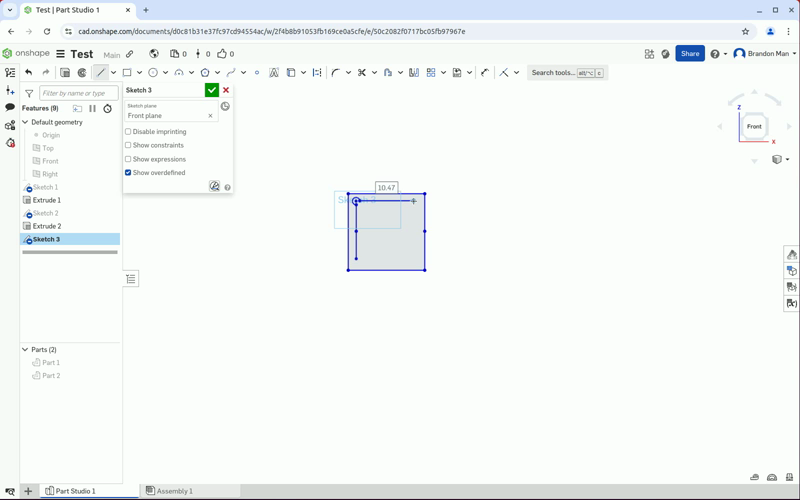
key(esc)
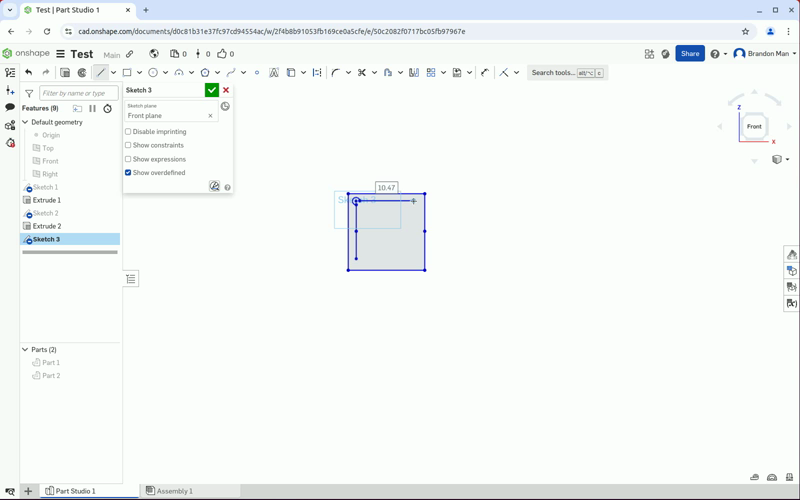
key(a)
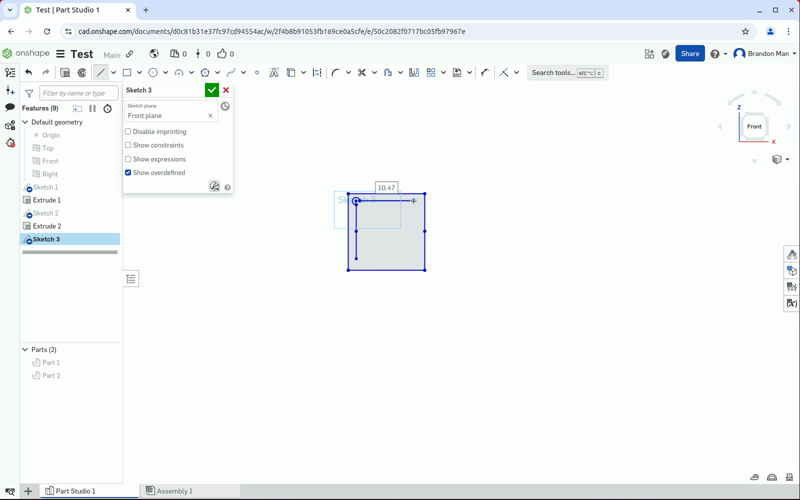
mouse_move(413, 200)
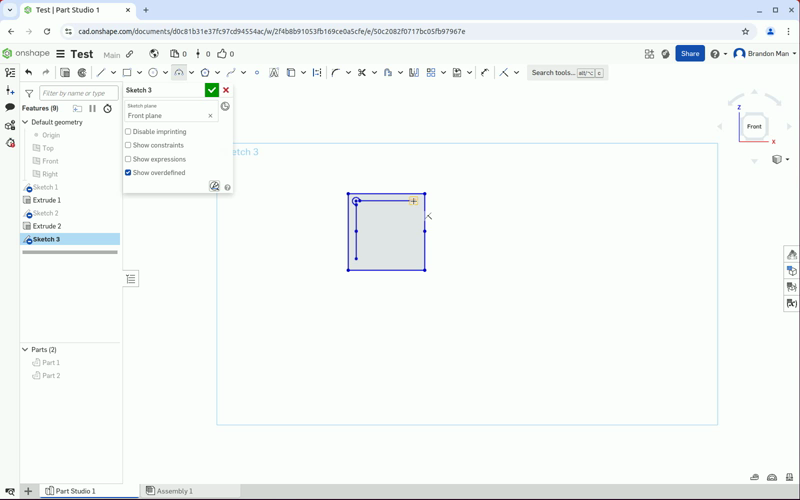
click(413, 200)
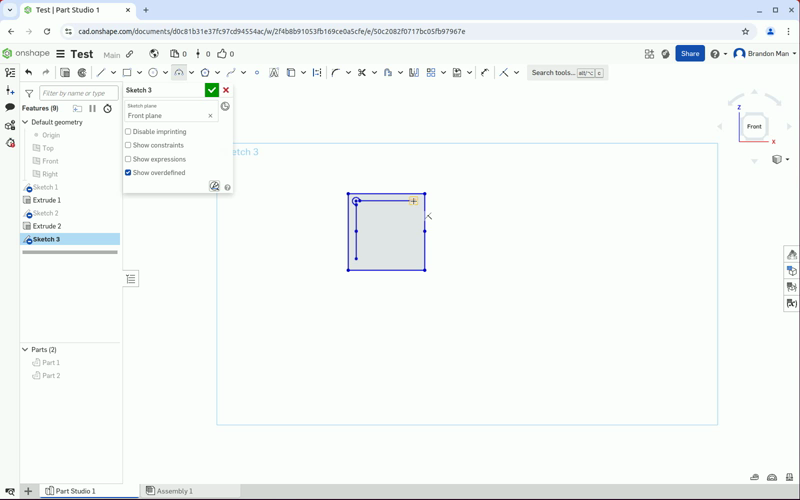
key_down(shift)
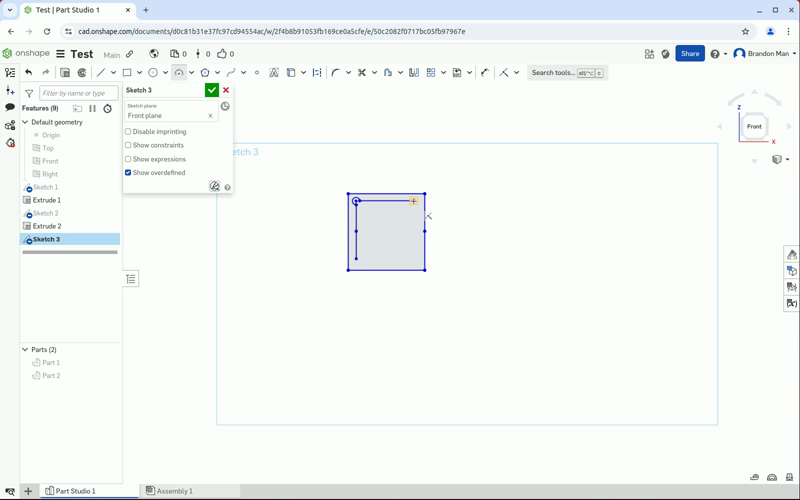
mouse_move(417, 204)
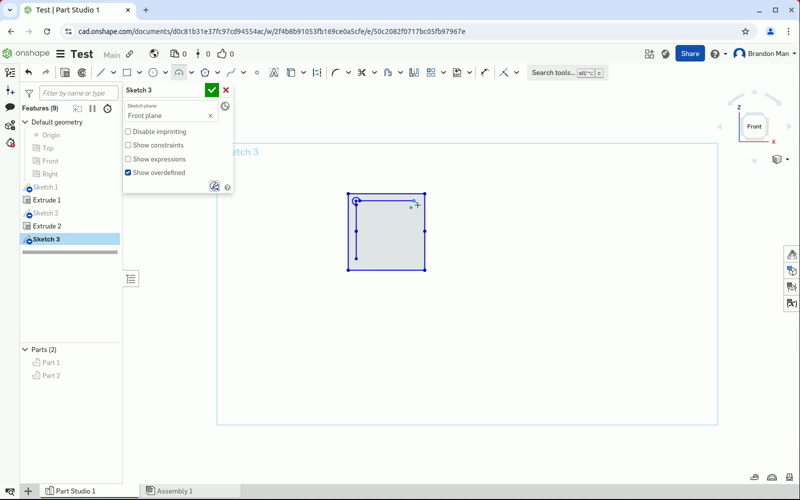
scroll(6)
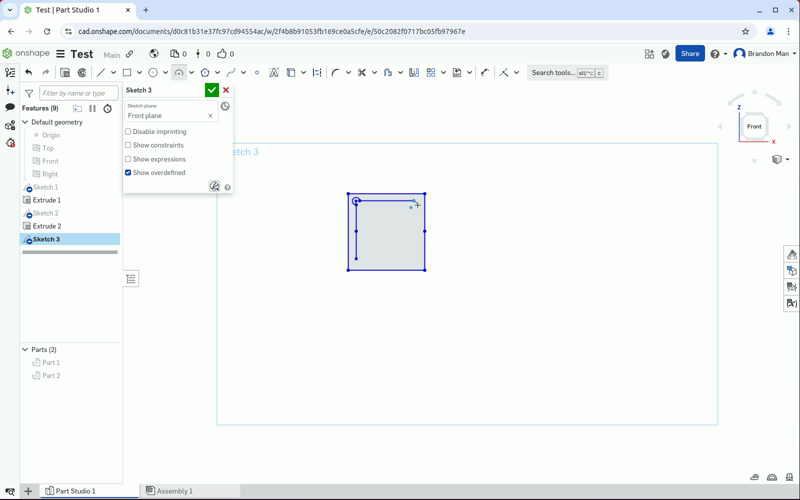
scroll(6)
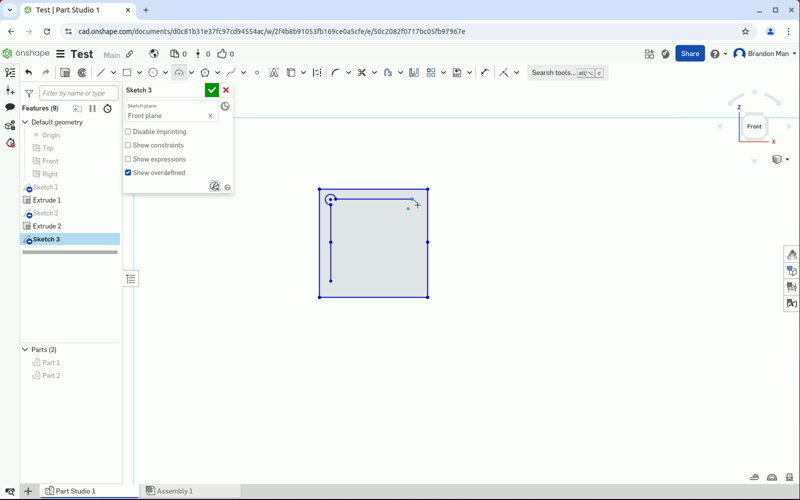
scroll(6)
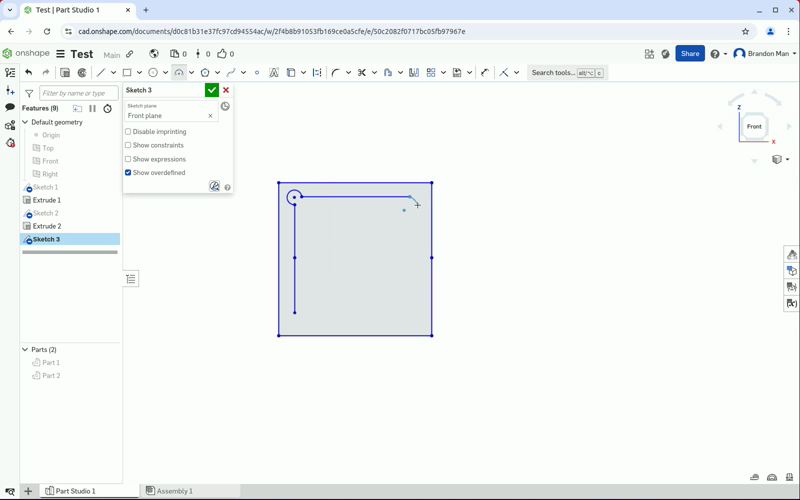
scroll(6)
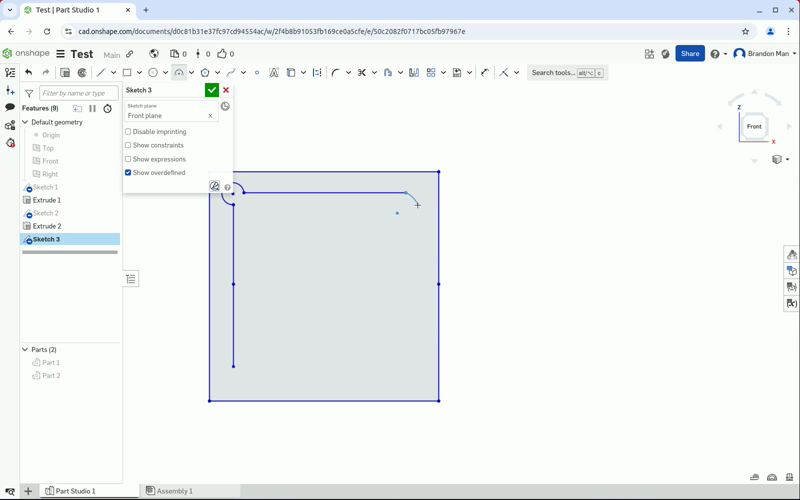
scroll(6)
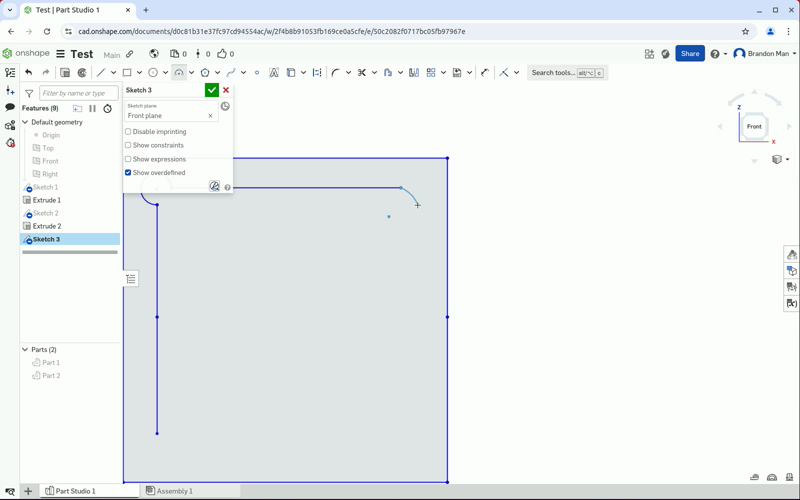
scroll(6)
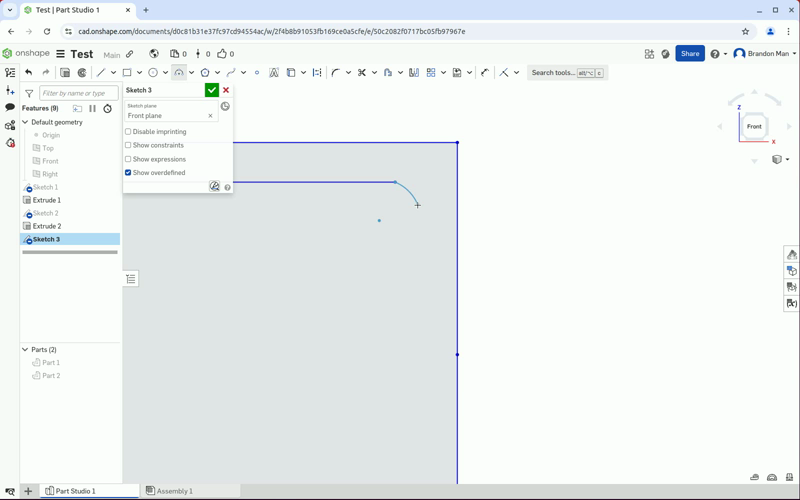
scroll(6)
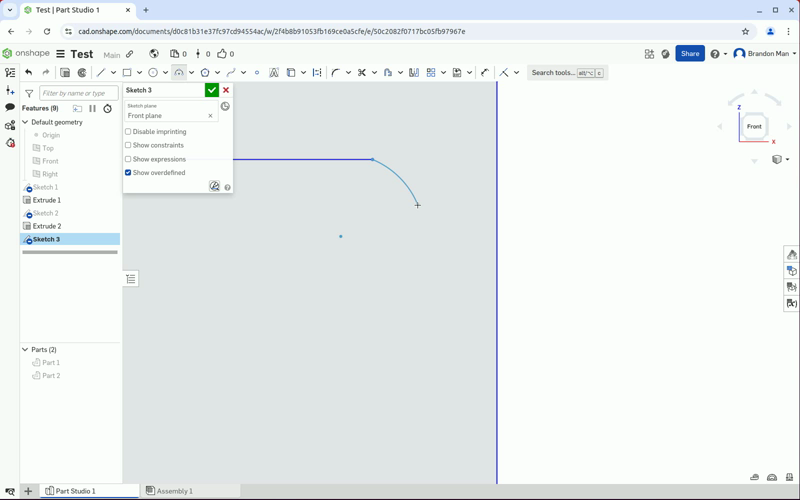
click(417, 204)
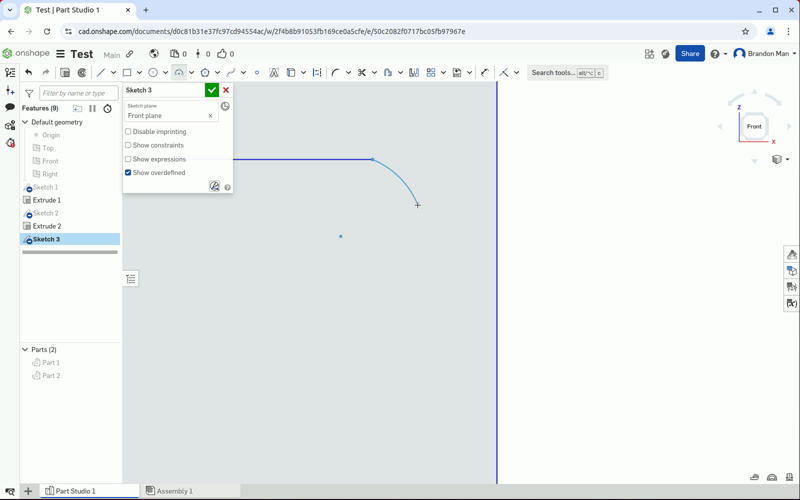
scroll(-6)
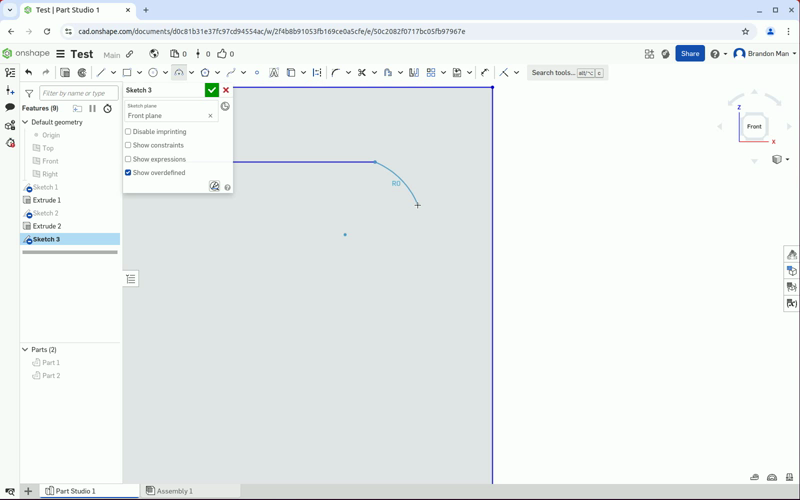
scroll(-6)
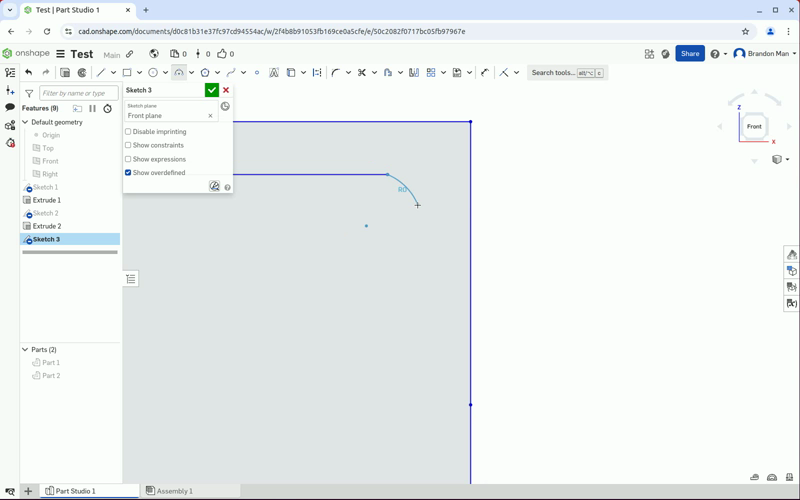
scroll(-6)
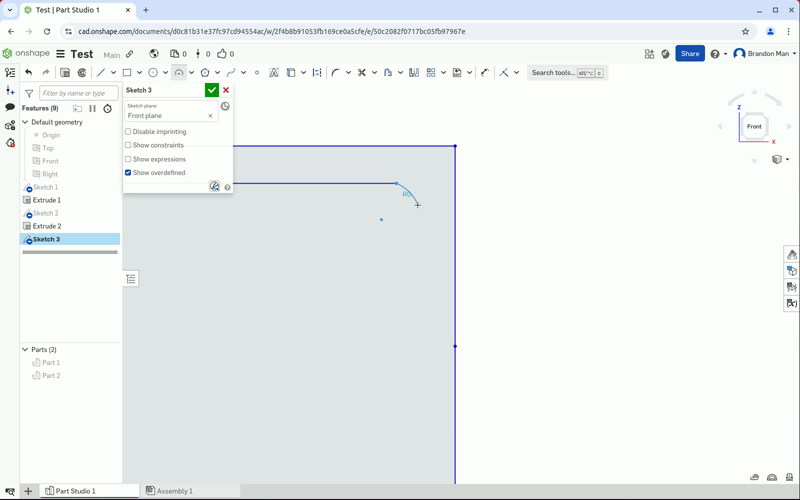
scroll(-6)
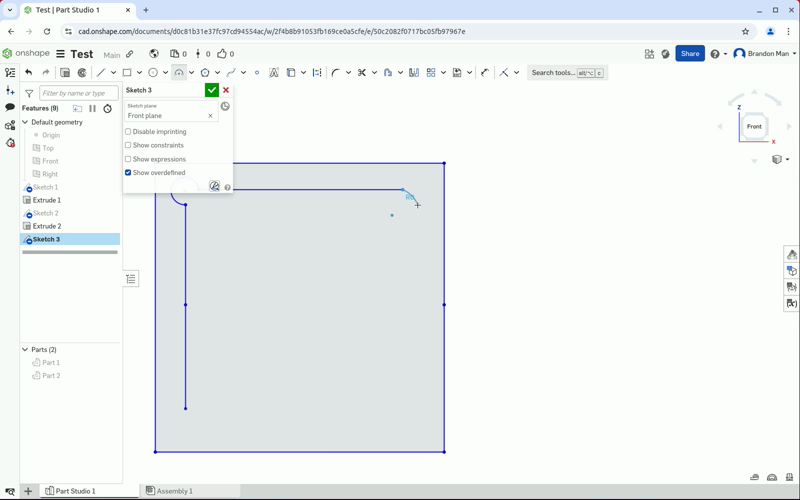
scroll(-6)
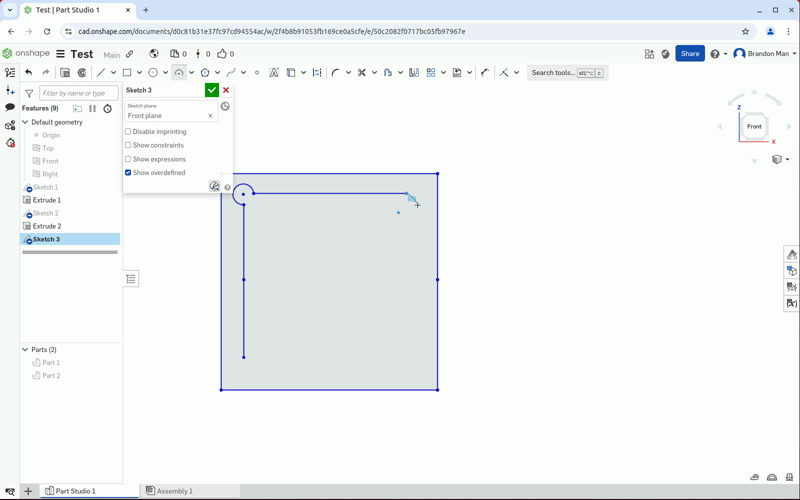
scroll(-6)
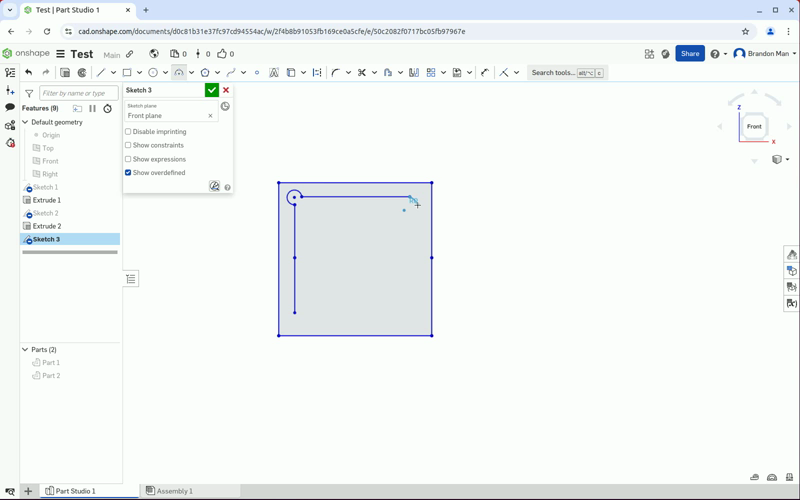
scroll(-6)
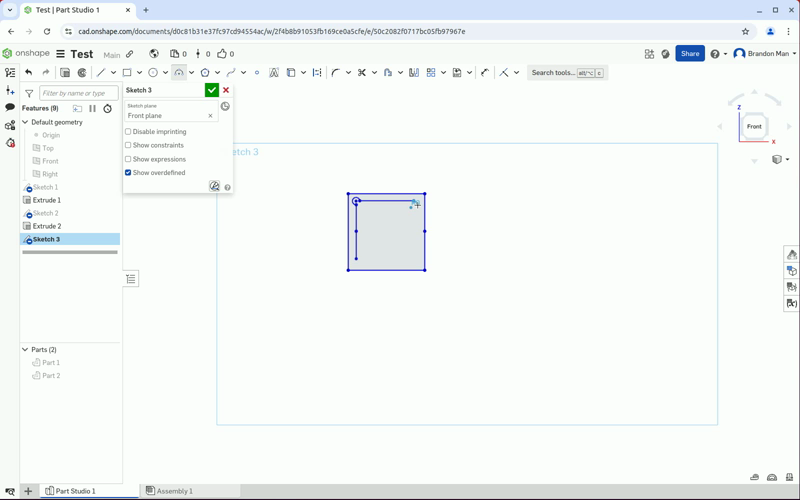
mouse_move(420, 198)
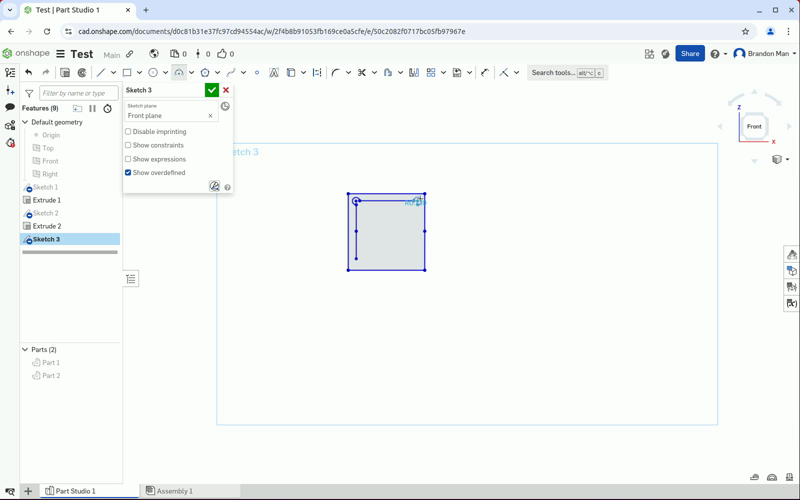
scroll(6)
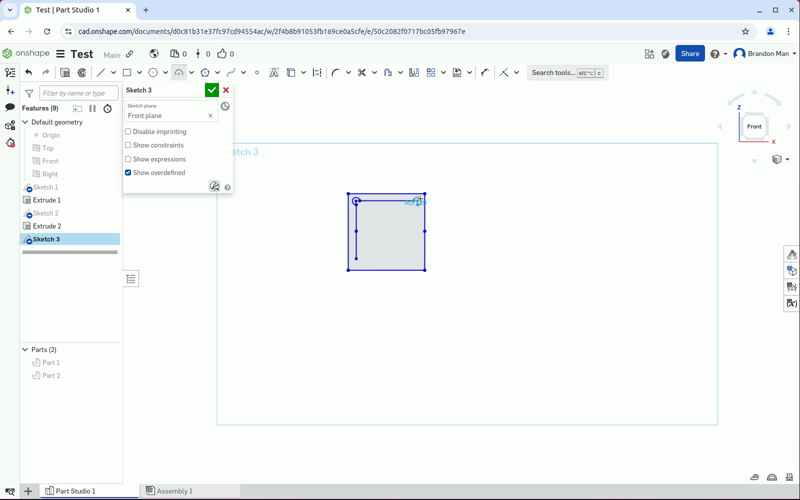
scroll(6)
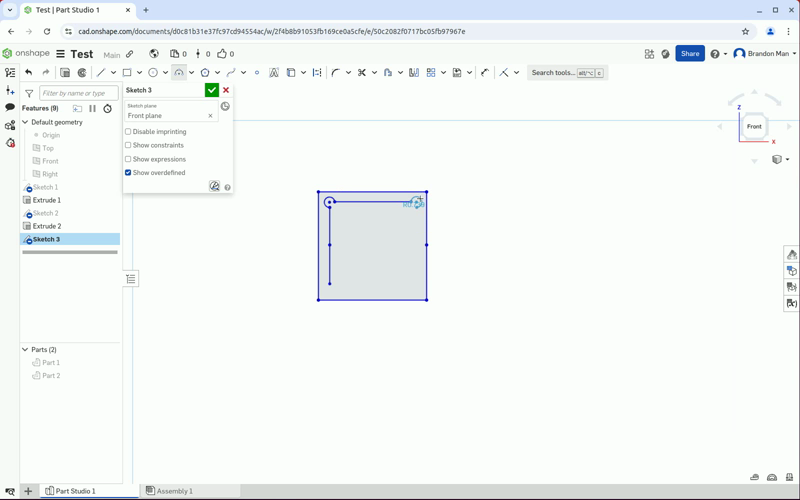
scroll(6)
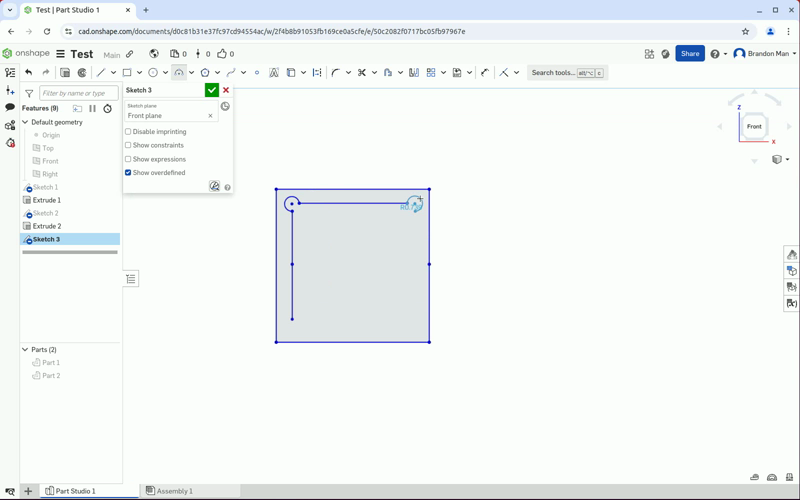
scroll(6)
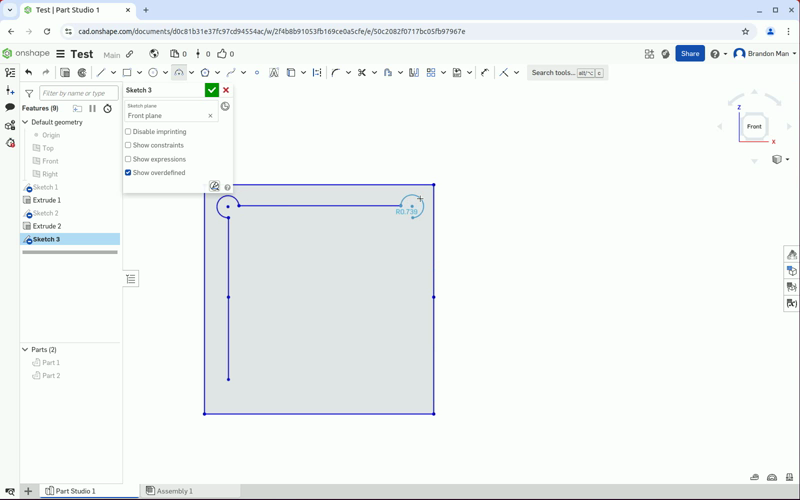
scroll(6)
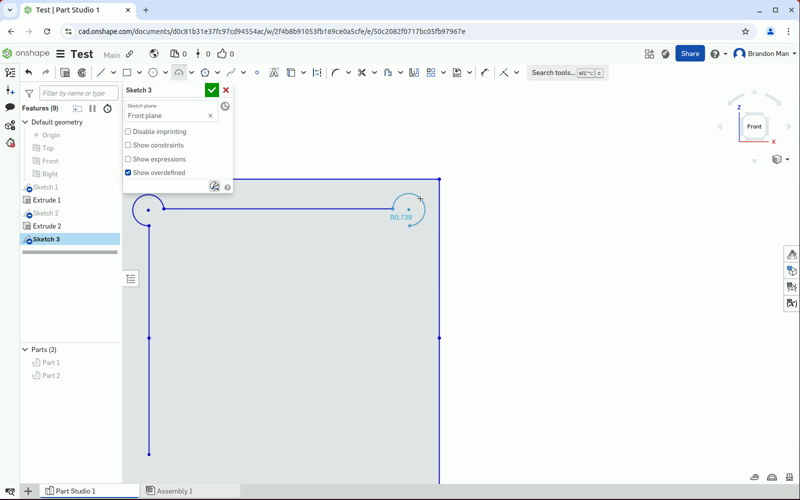
scroll(6)
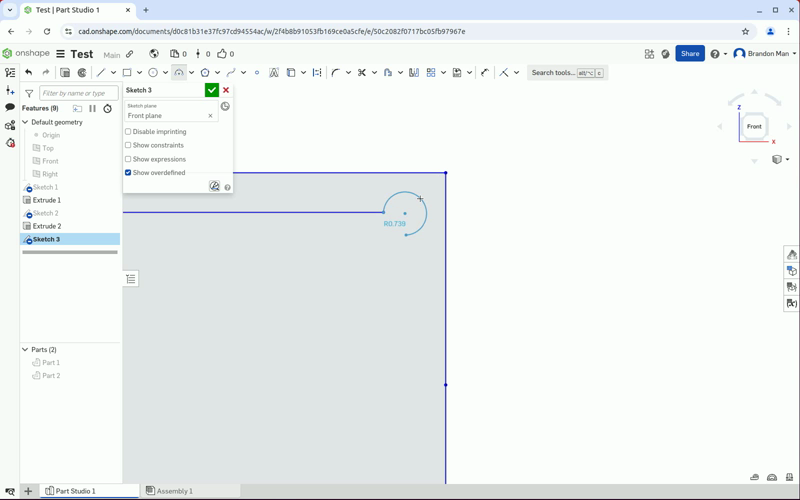
scroll(6)
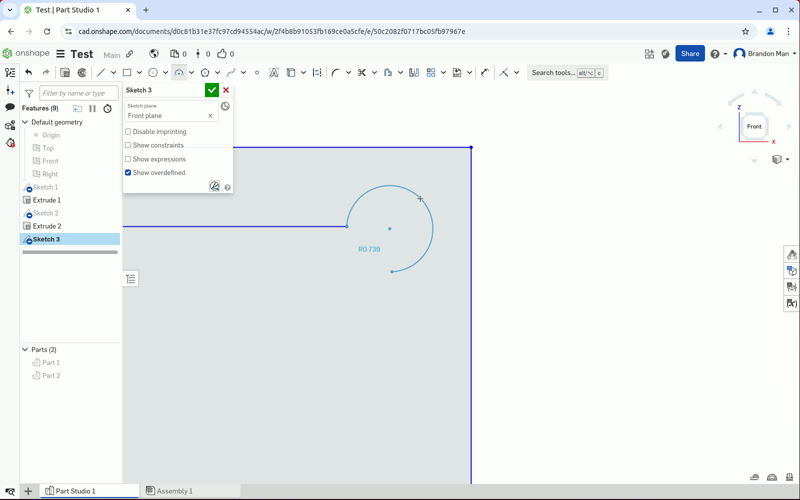
click(420, 198)
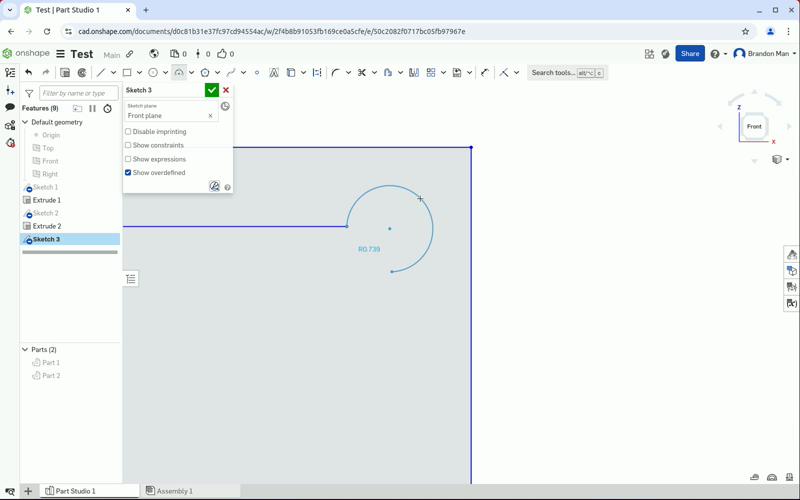
scroll(-6)
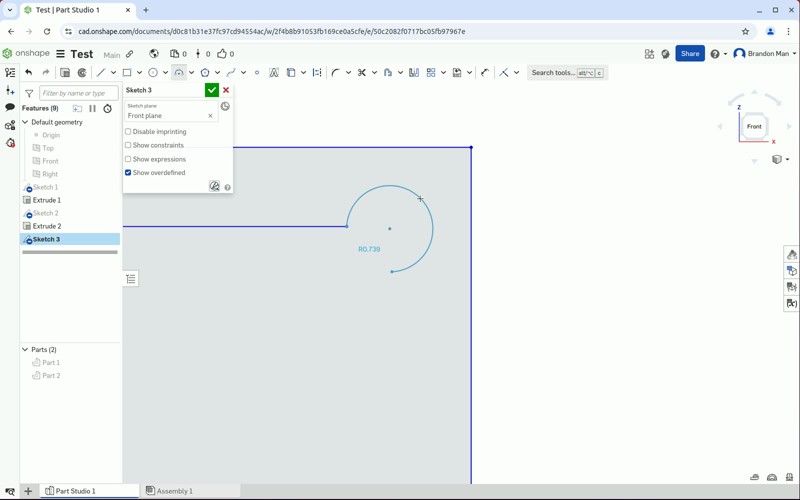
scroll(-6)
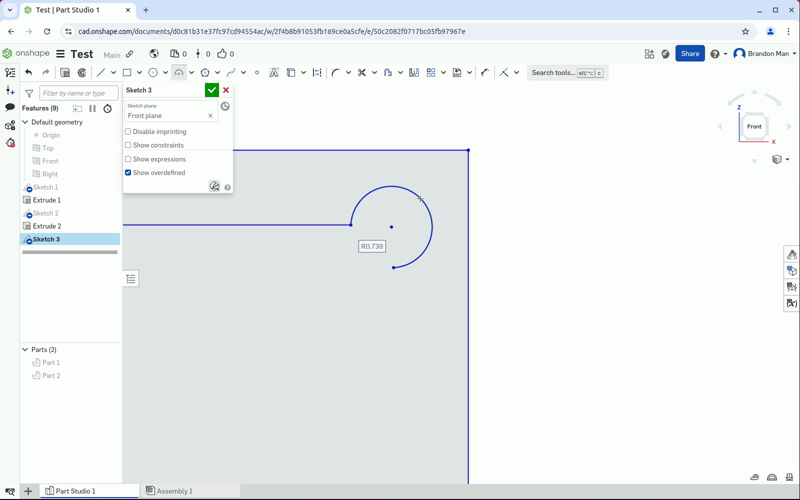
scroll(-6)
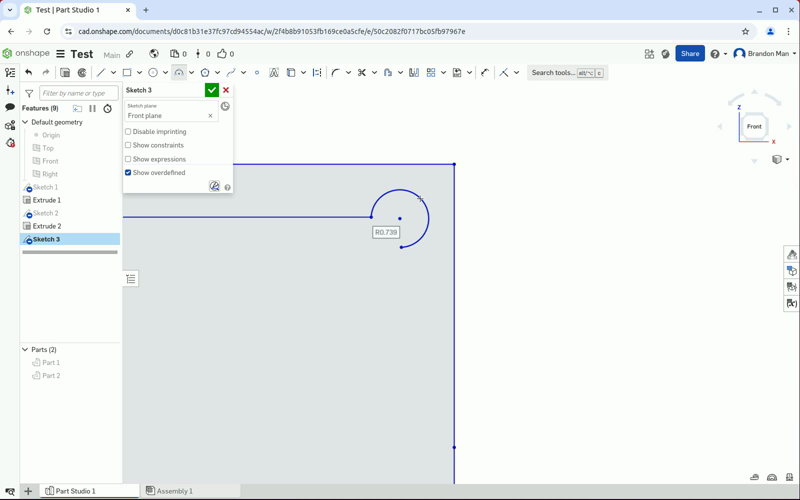
scroll(-6)
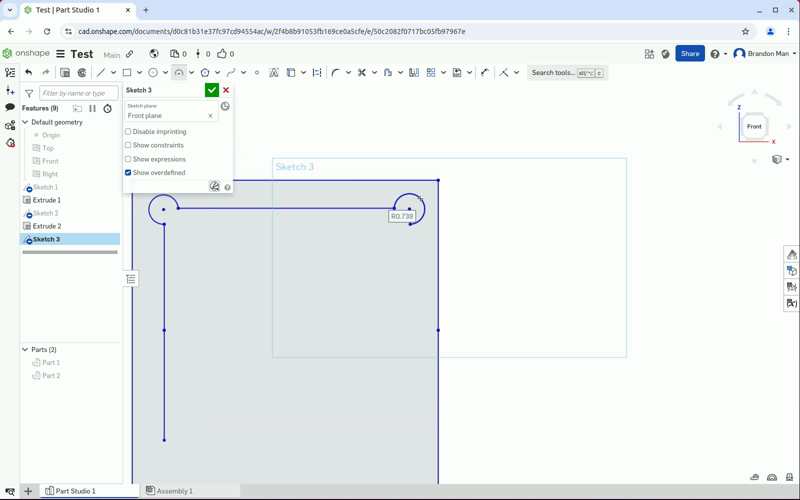
scroll(-6)
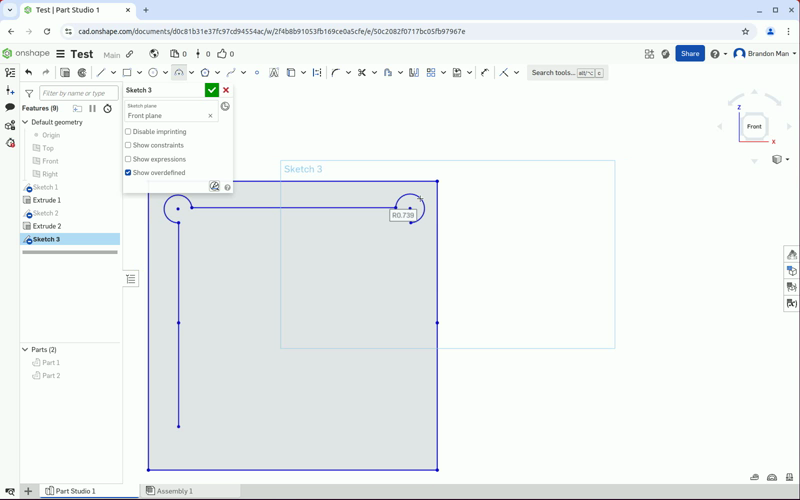
scroll(-6)
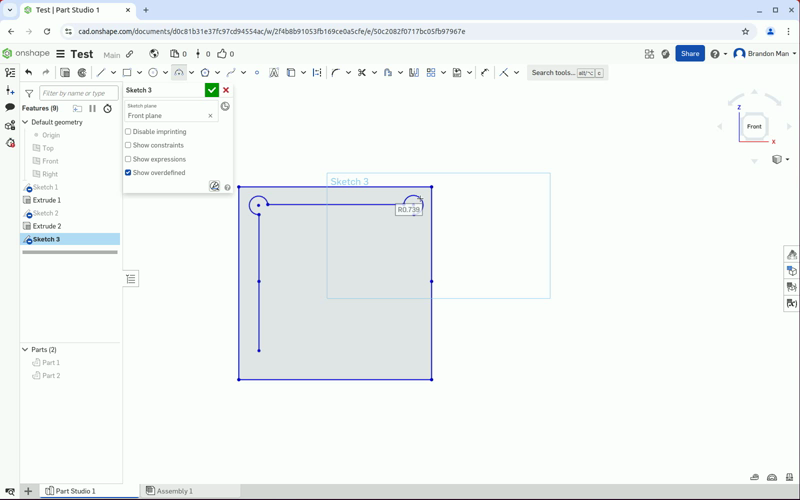
scroll(-6)
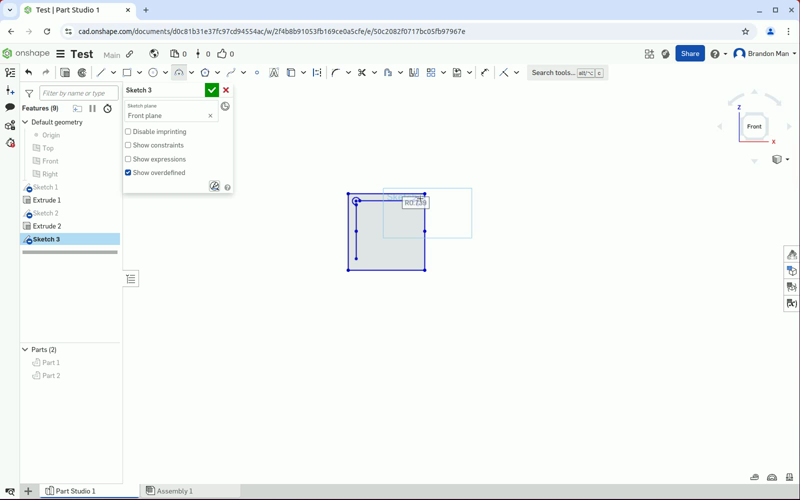
key_up(shift)
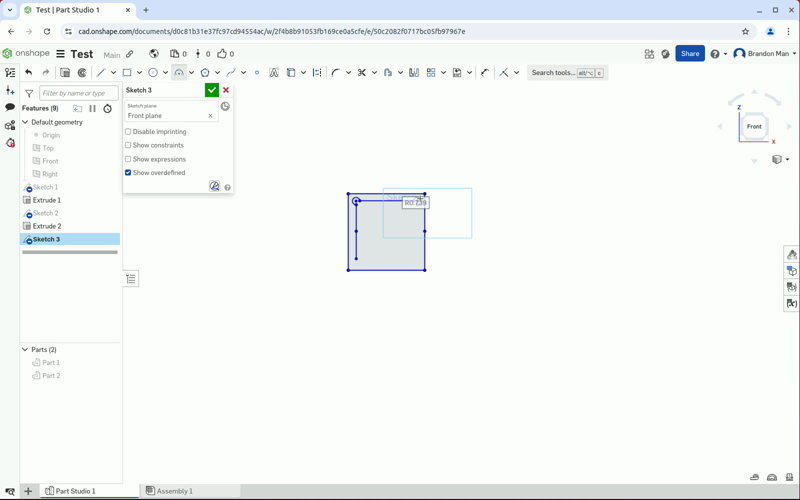
key(esc)
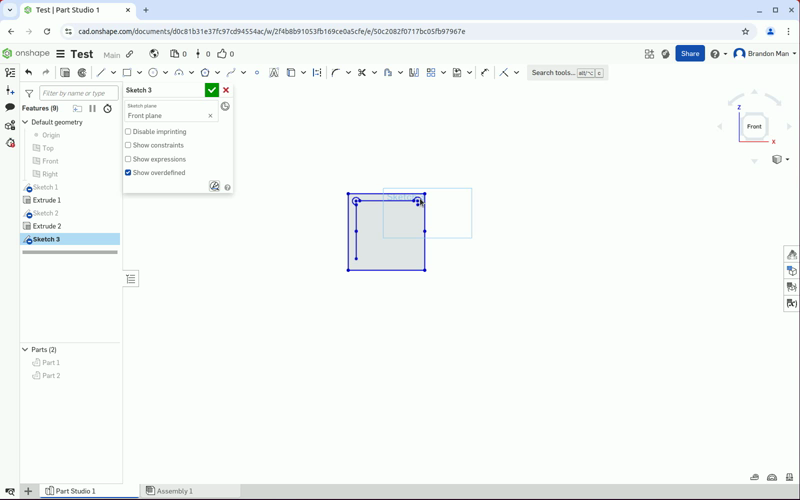
key(l)
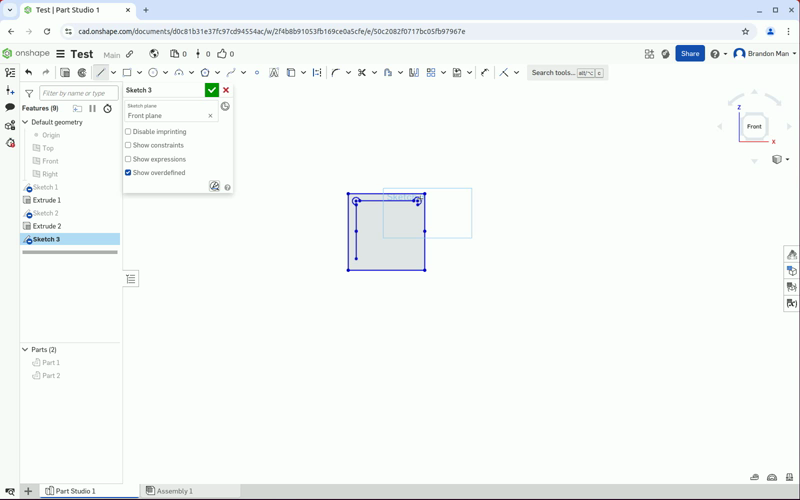
mouse_move(417, 204)
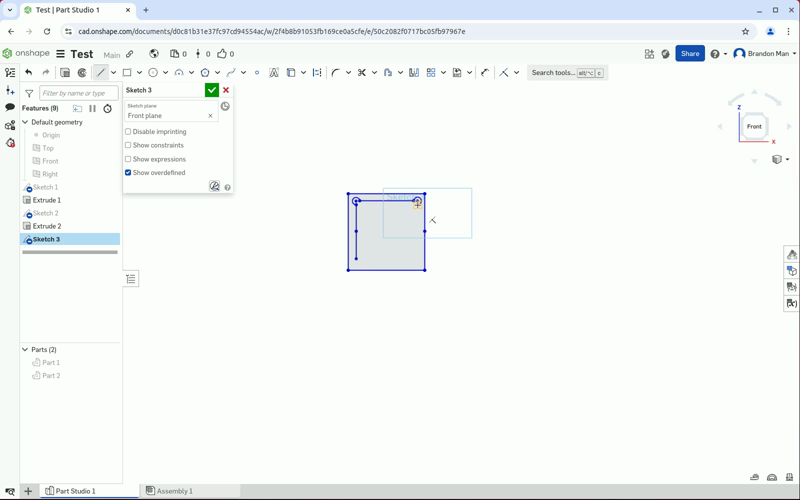
scroll(6)
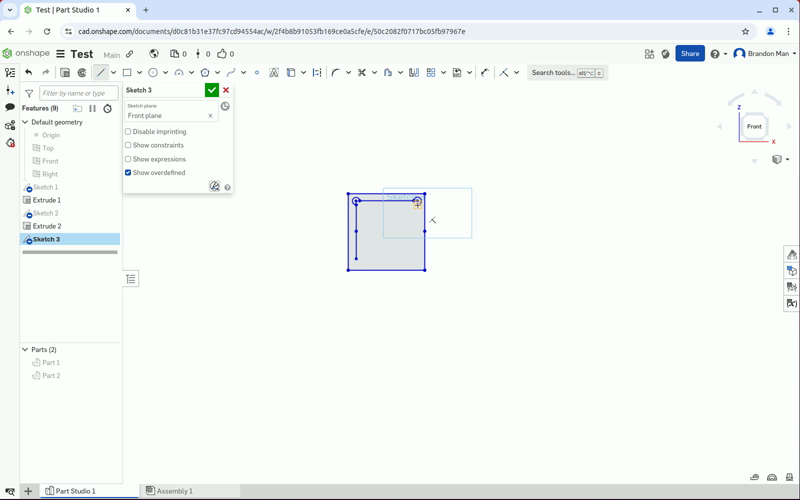
scroll(6)
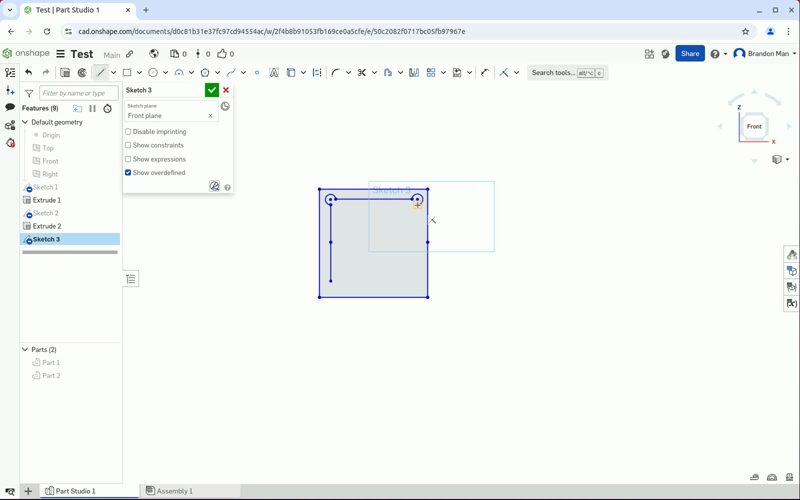
scroll(6)
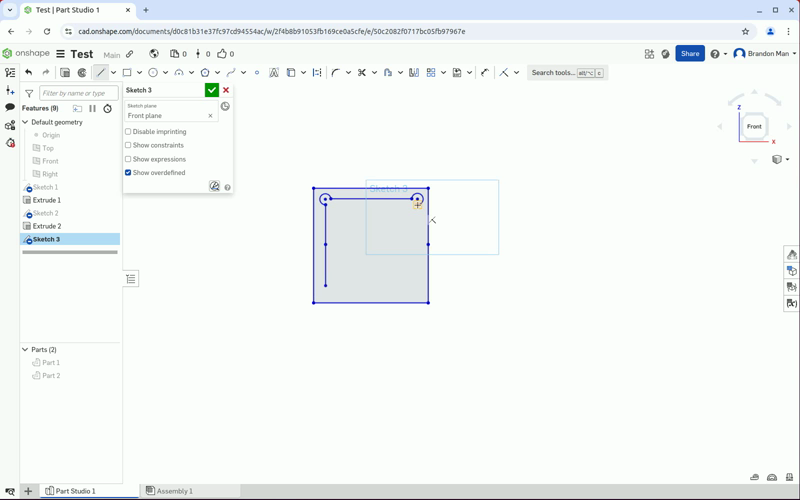
scroll(6)
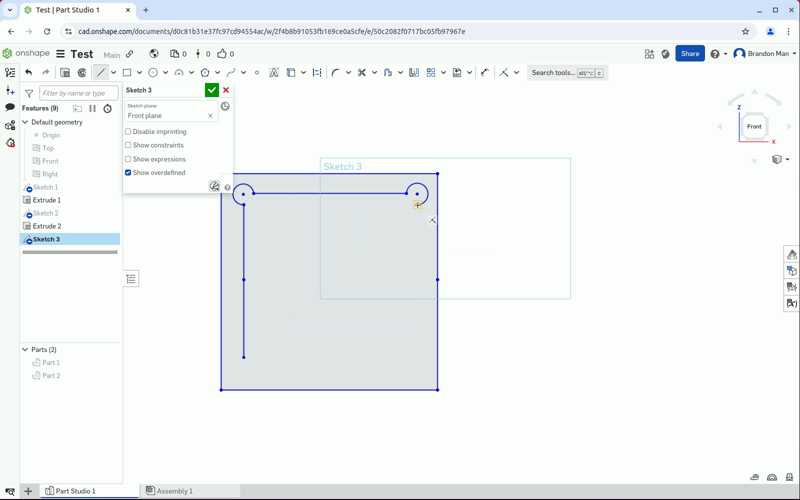
scroll(6)
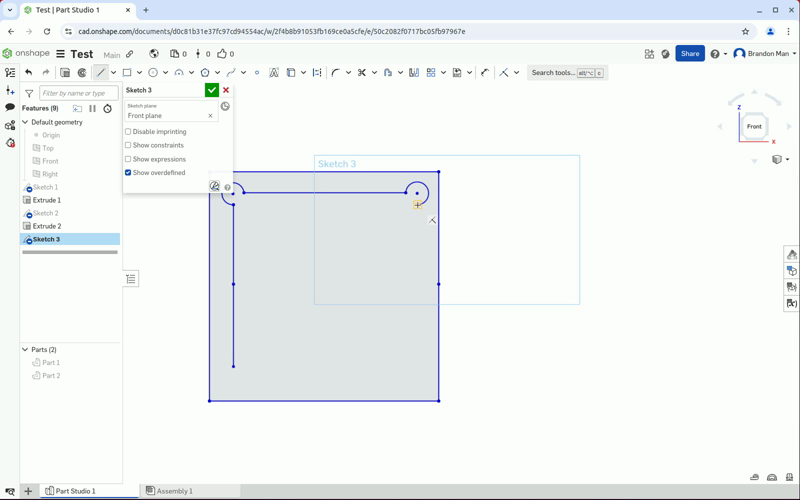
scroll(6)
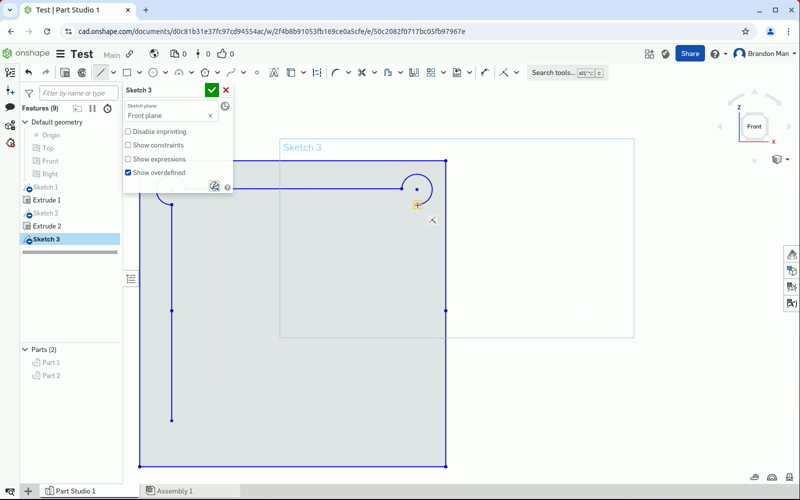
scroll(6)
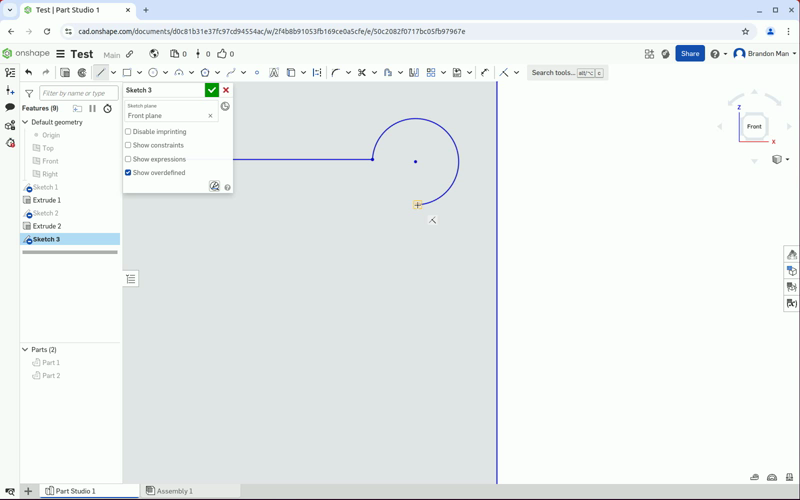
click(417, 204)
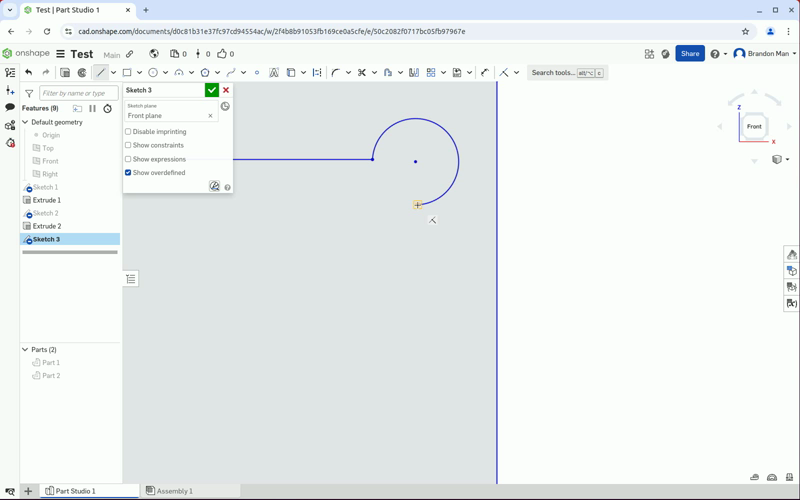
scroll(-6)
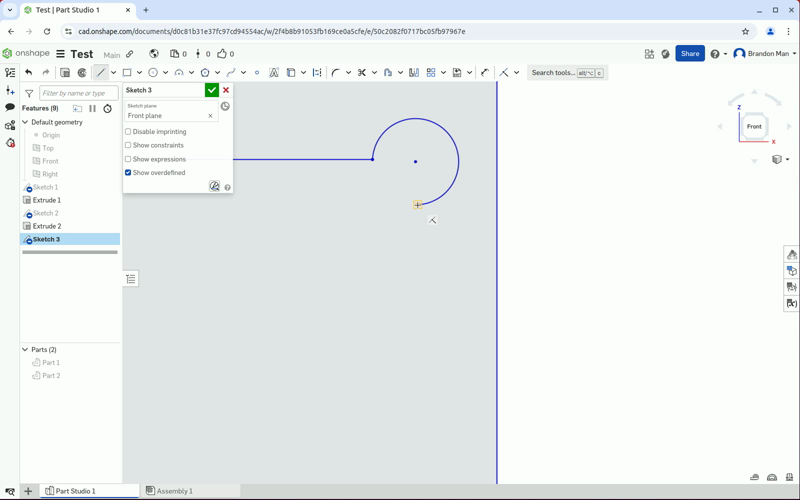
scroll(-6)
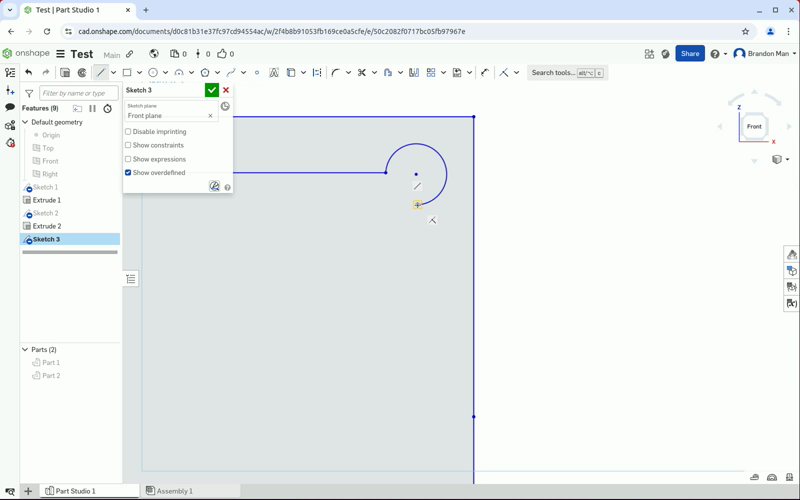
scroll(-6)
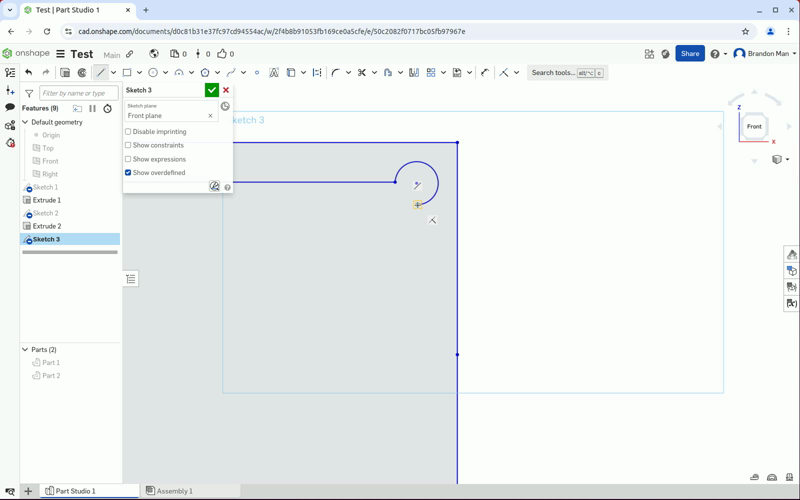
scroll(-6)
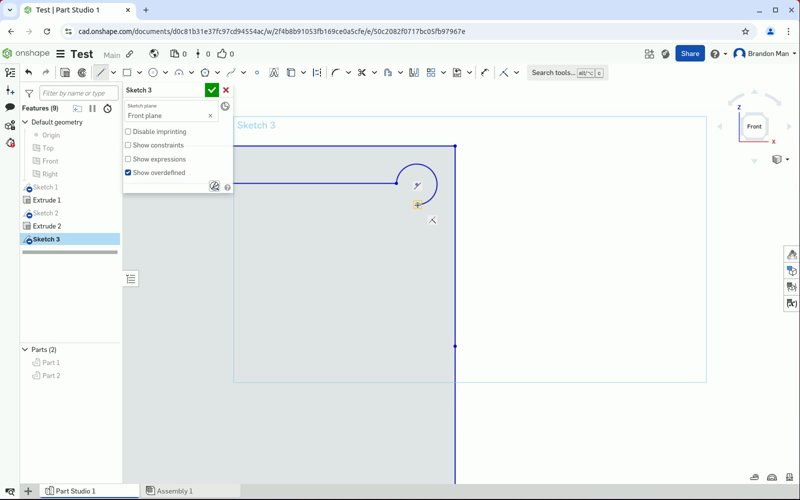
scroll(-6)
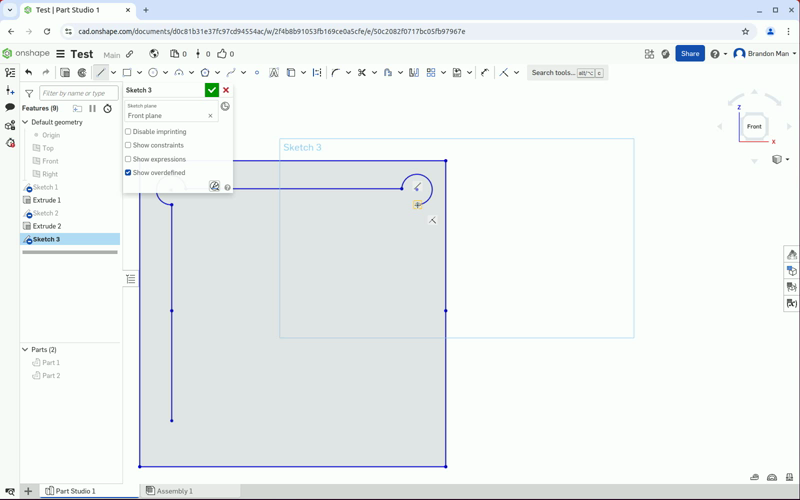
scroll(-6)
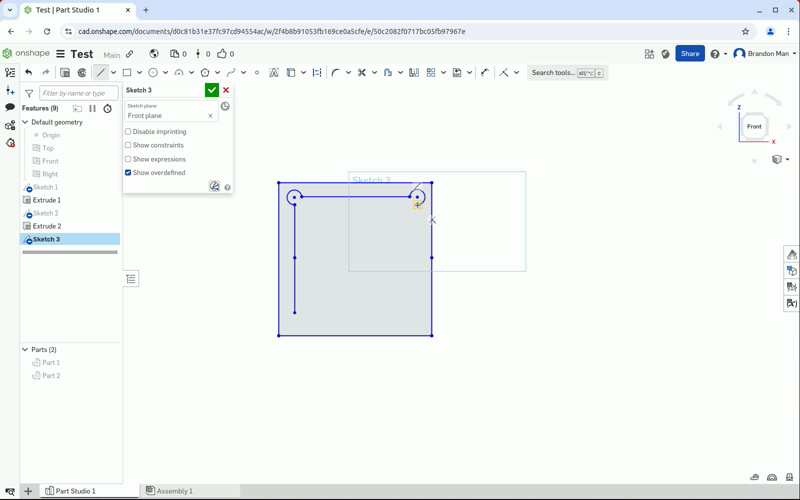
scroll(-6)
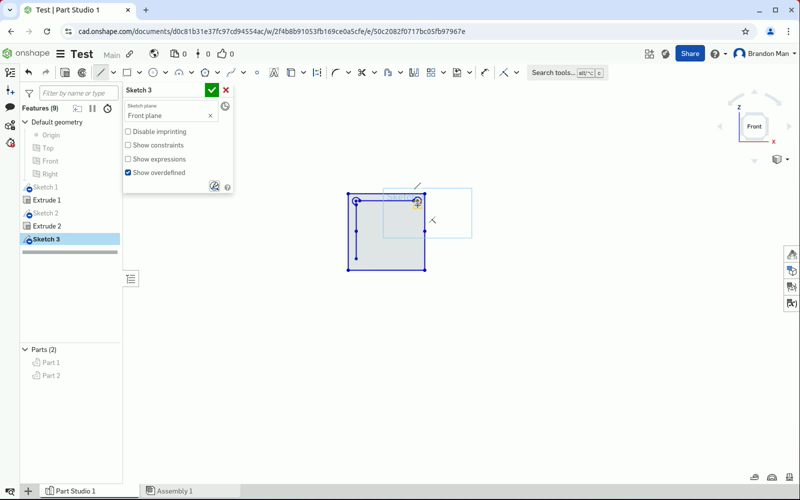
key_down(shift)
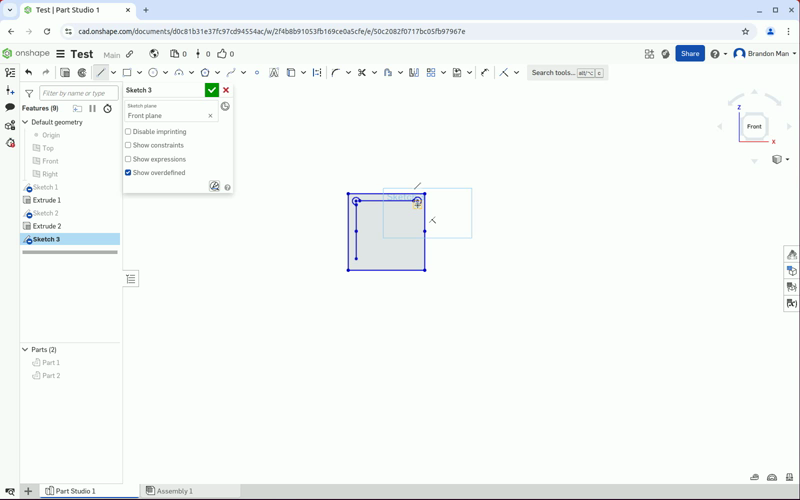
mouse_move(447, 204)
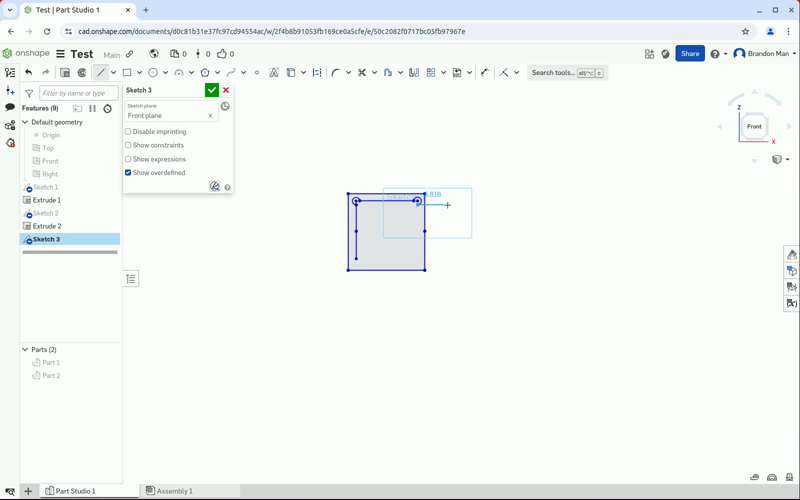
mouse_move(417, 231)
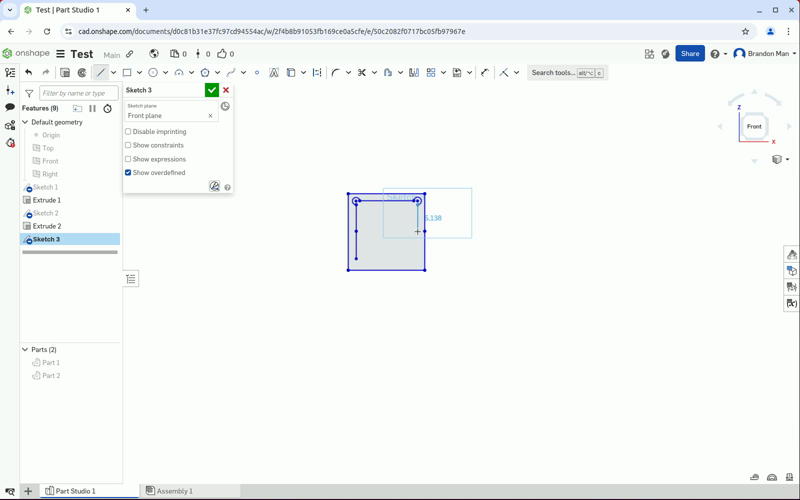
click(417, 231)
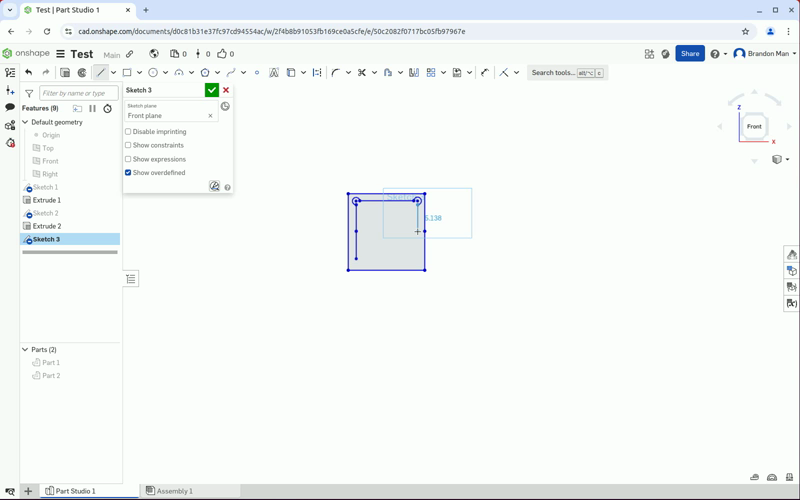
key_up(shift)
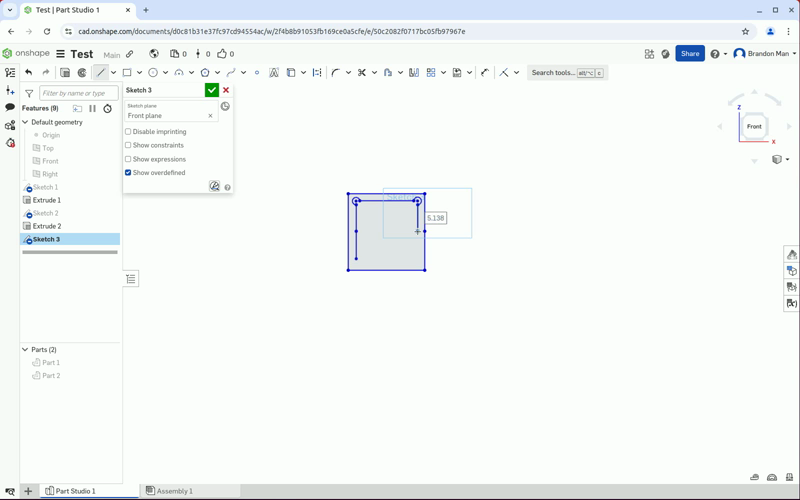
key_down(shift)
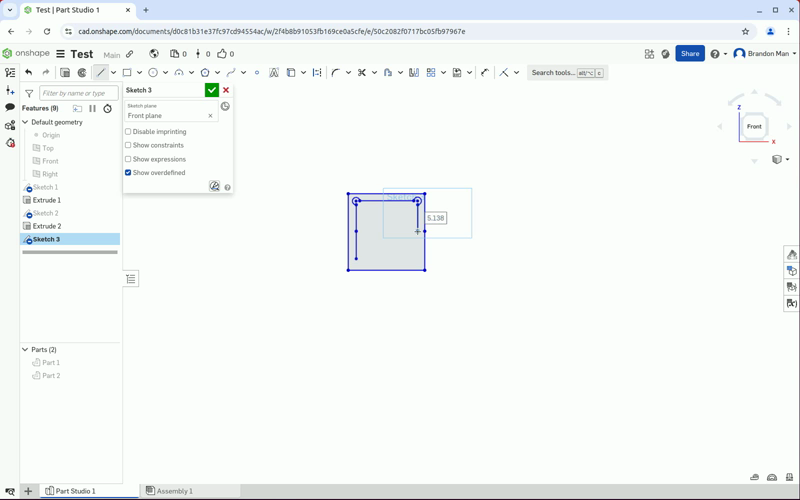
mouse_move(447, 231)
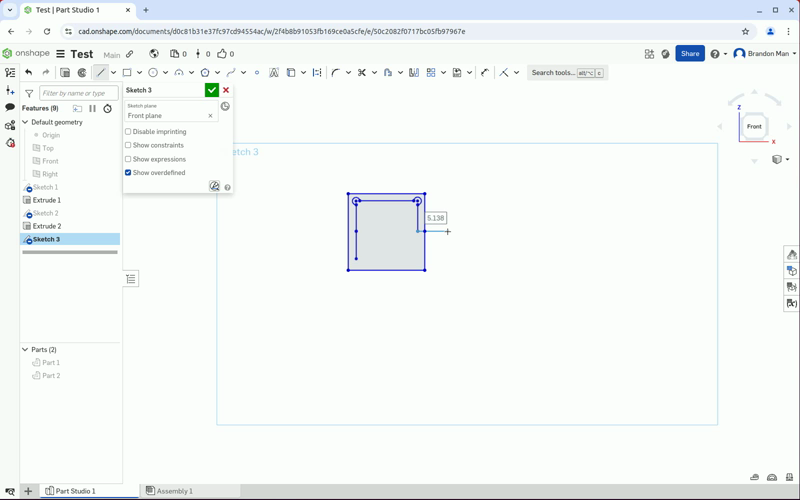
mouse_move(417, 258)
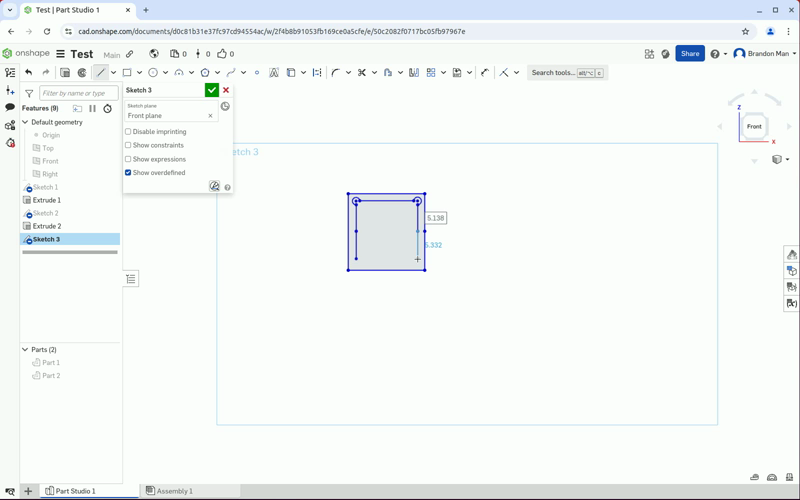
click(417, 258)
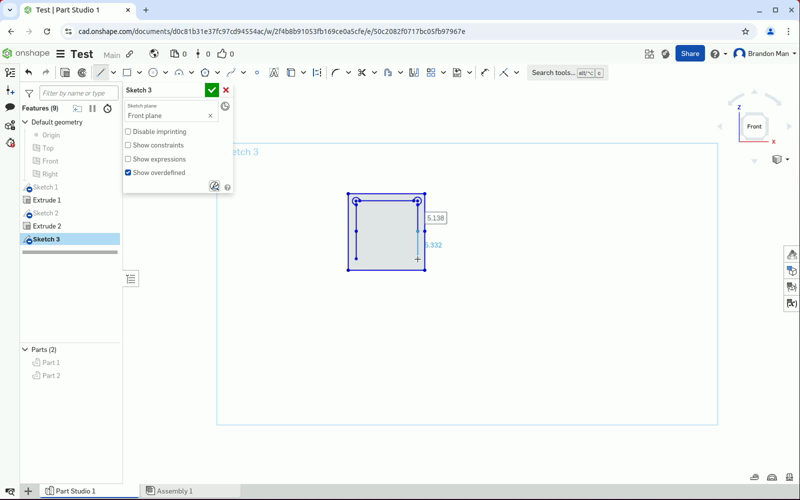
key_up(shift)
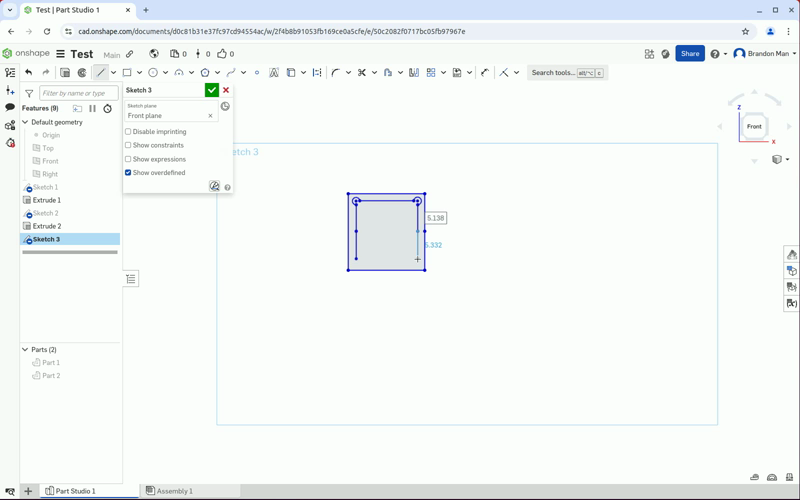
key(esc)
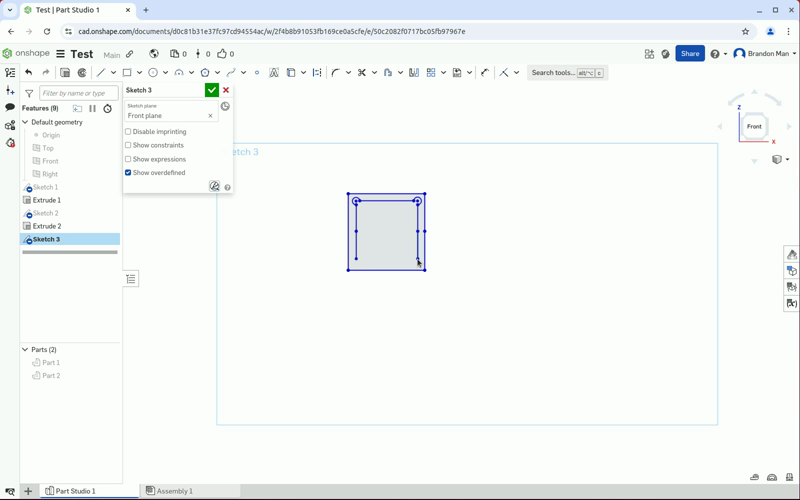
key(a)
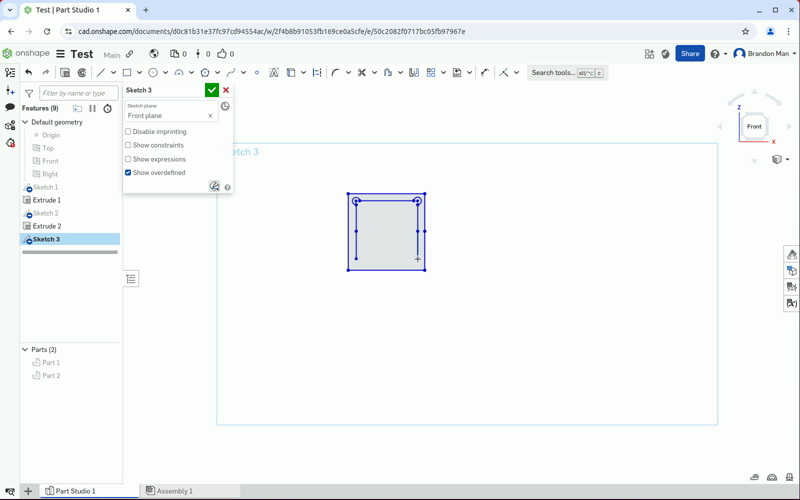
mouse_move(417, 258)
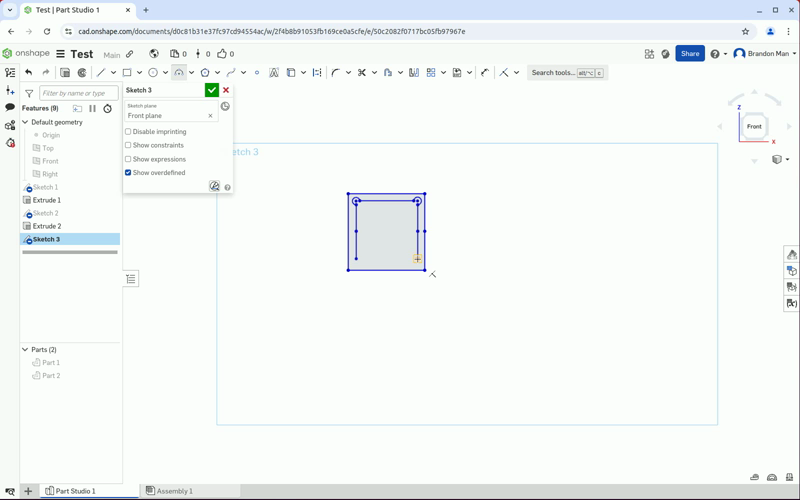
click(417, 258)
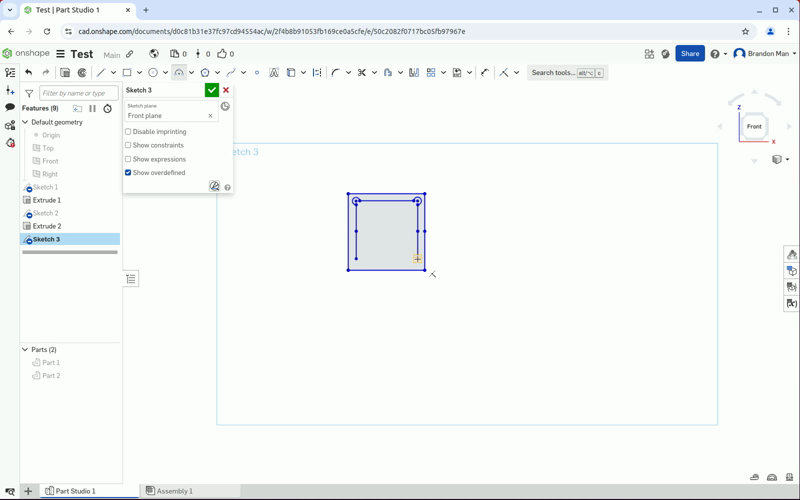
key_down(shift)
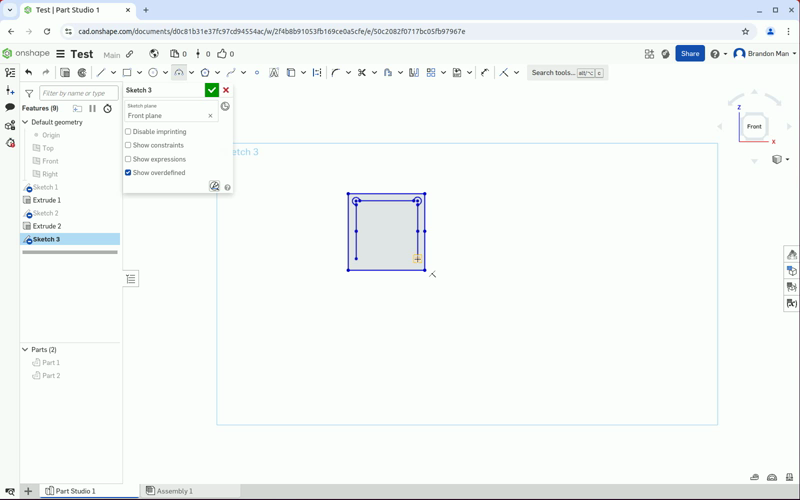
mouse_move(413, 261)
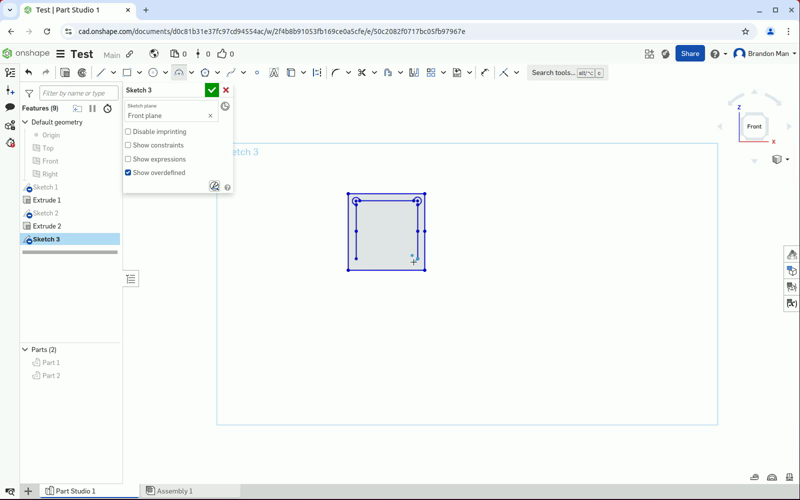
scroll(6)
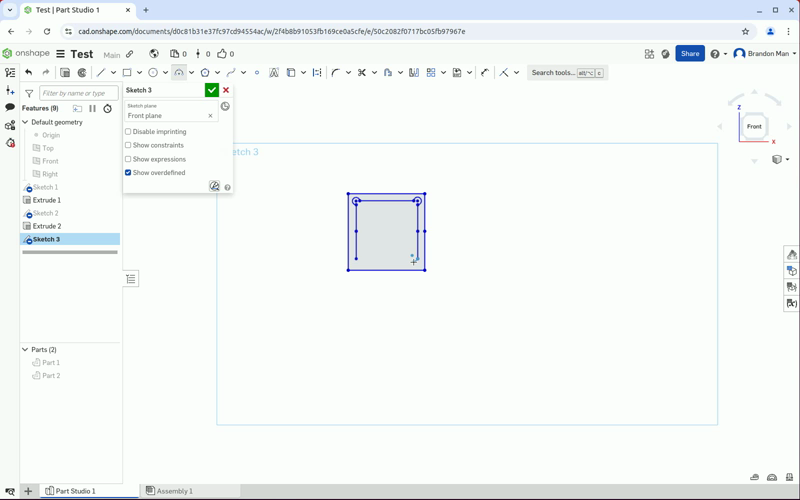
scroll(6)
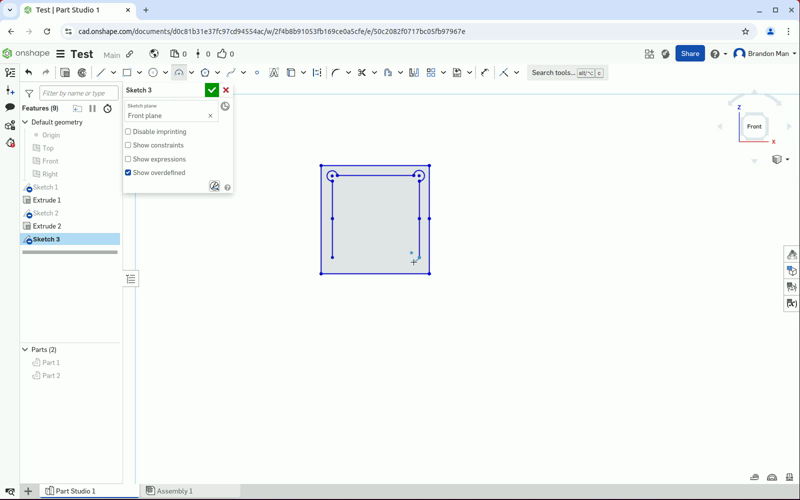
scroll(6)
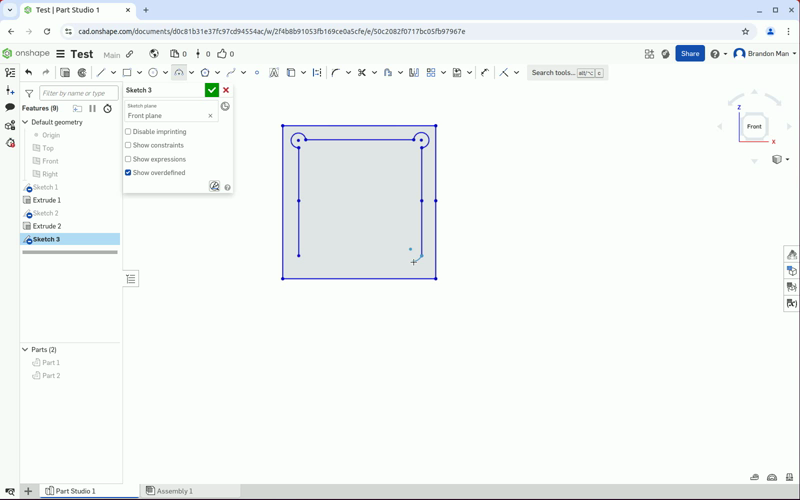
scroll(6)
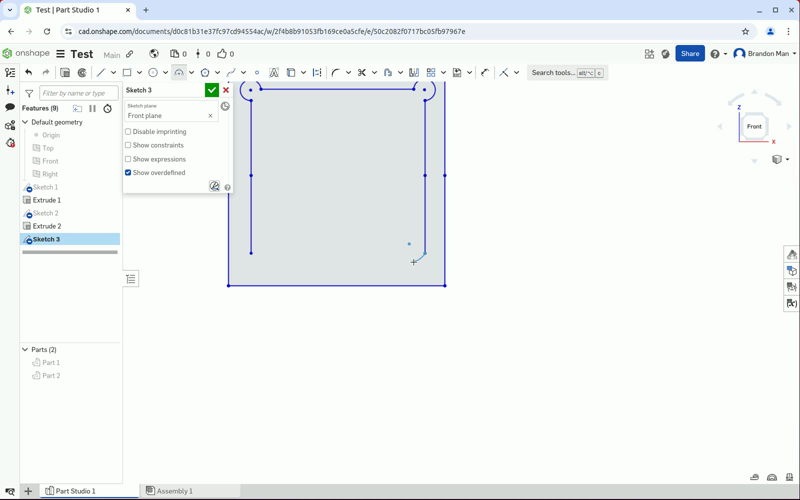
scroll(6)
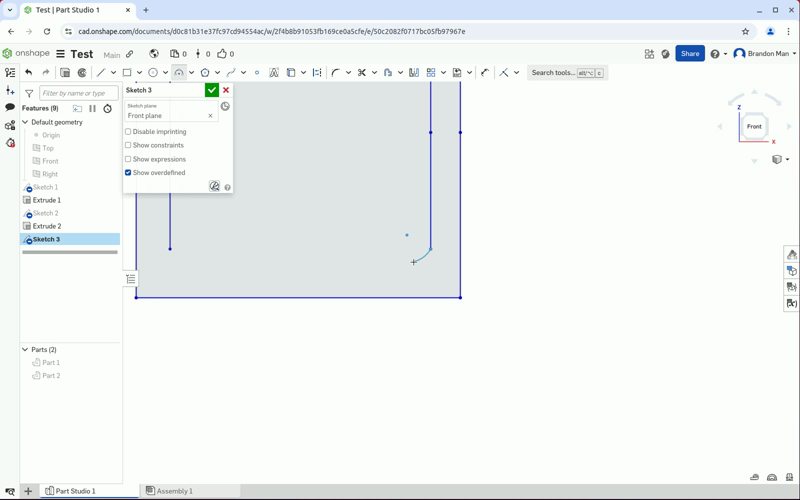
scroll(6)
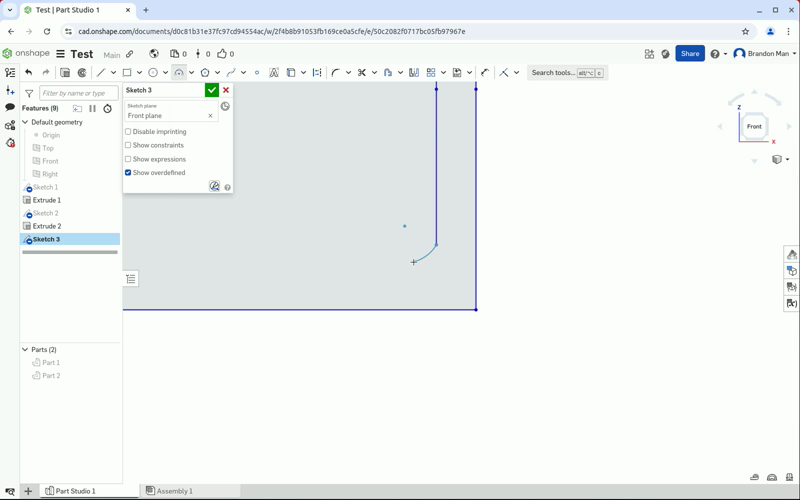
scroll(6)
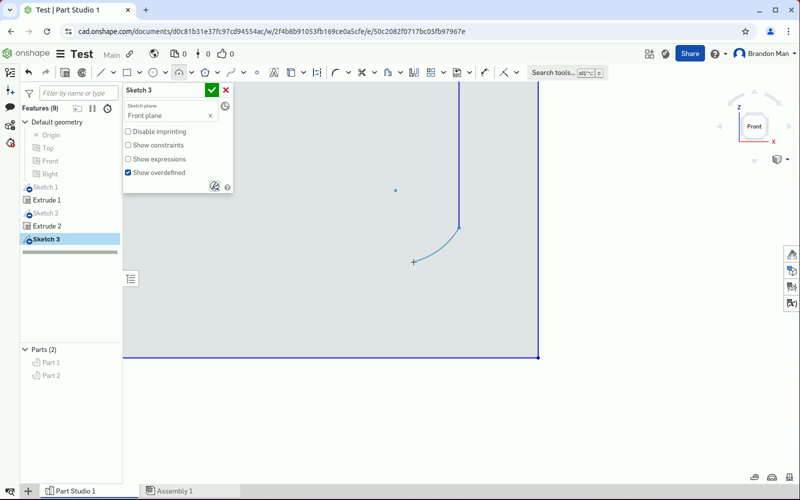
click(413, 261)
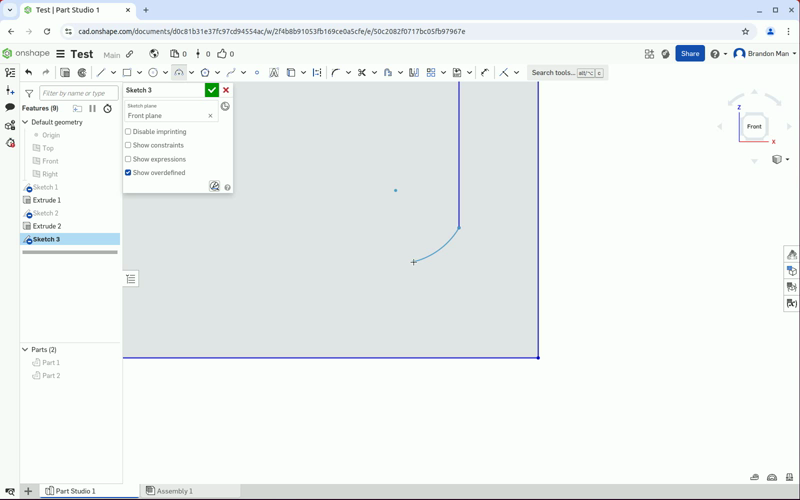
scroll(-6)
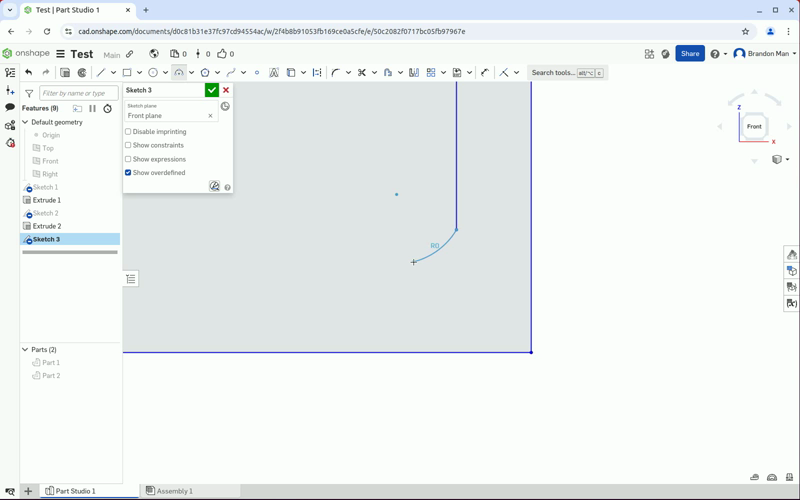
scroll(-6)
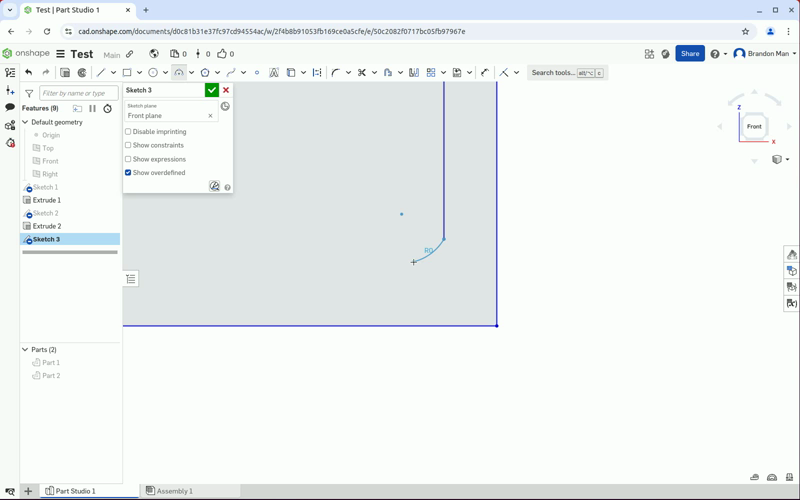
scroll(-6)
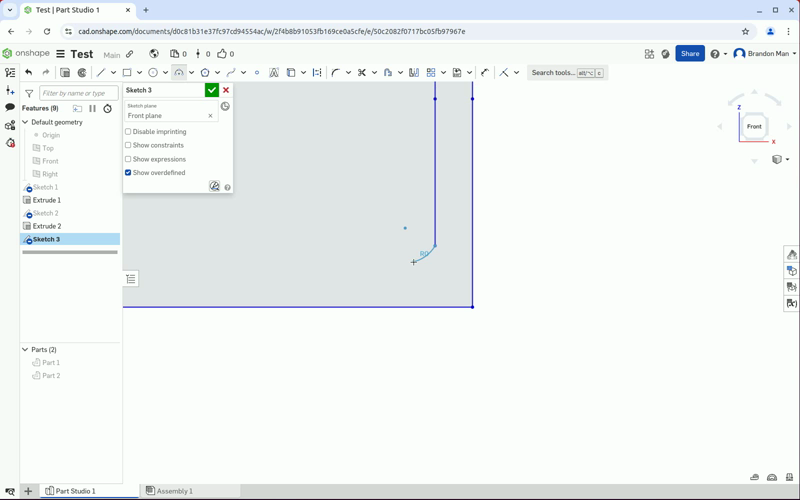
scroll(-6)
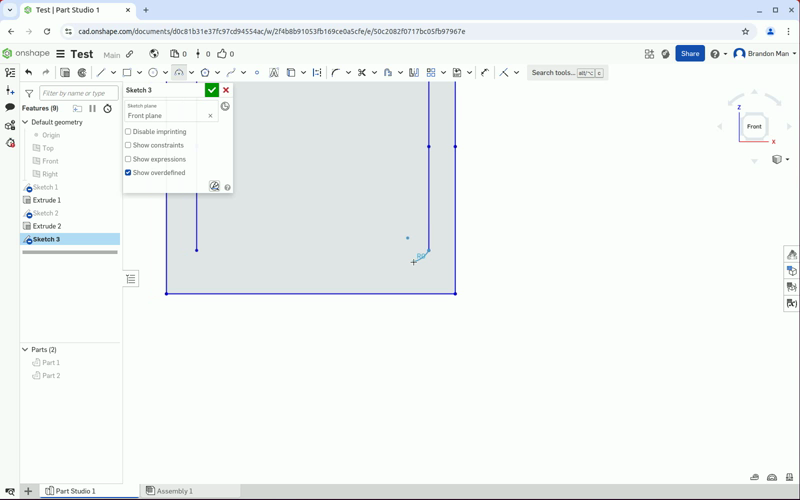
scroll(-6)
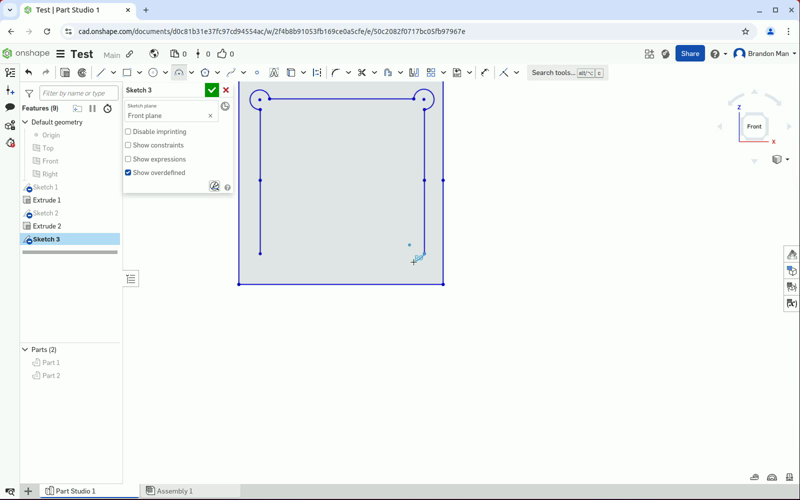
scroll(-6)
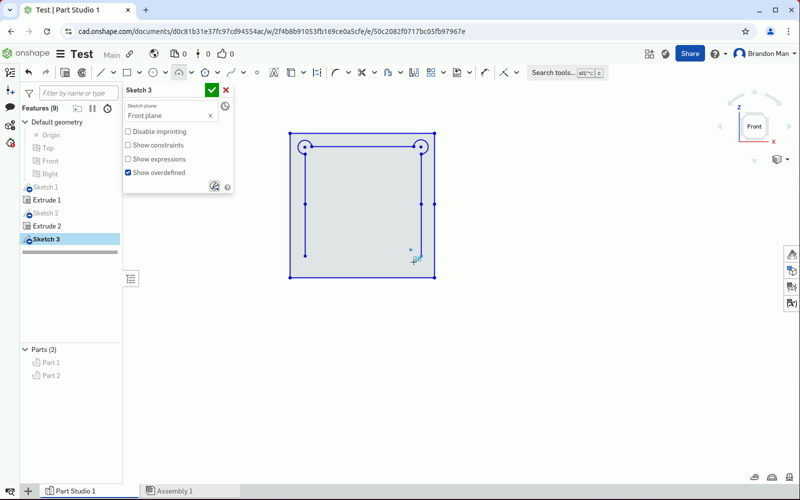
scroll(-6)
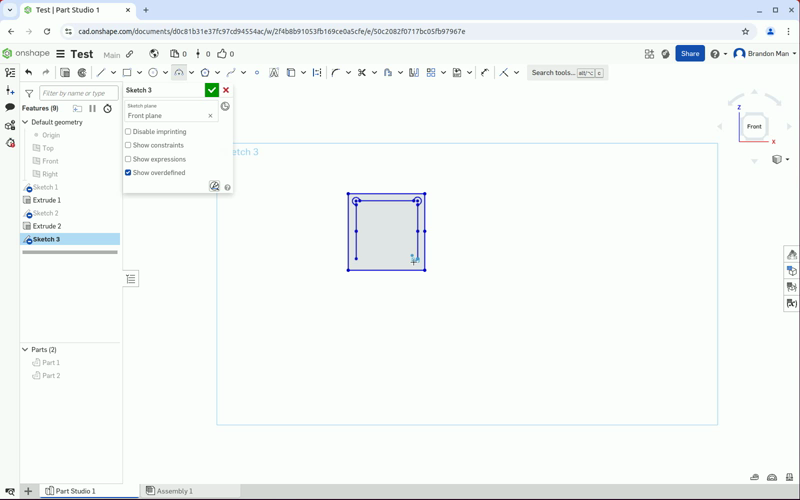
mouse_move(419, 265)
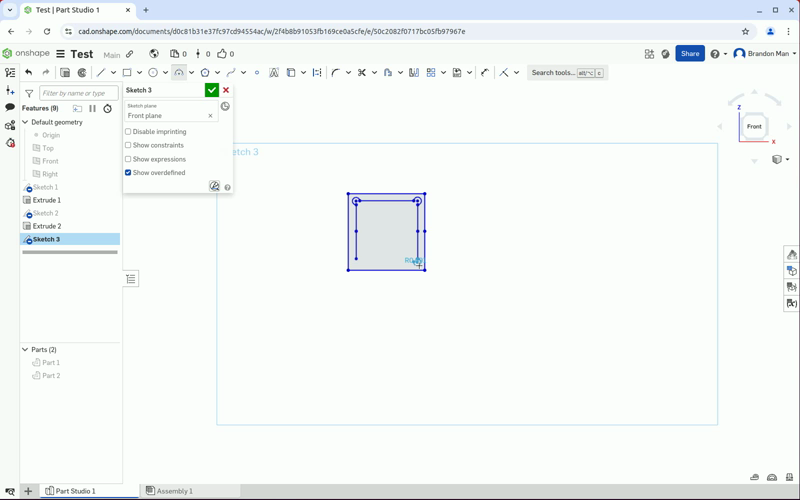
scroll(6)
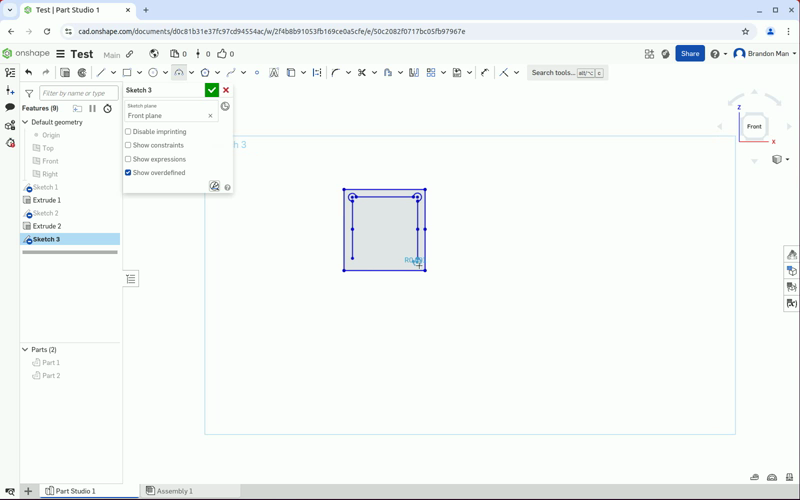
scroll(6)
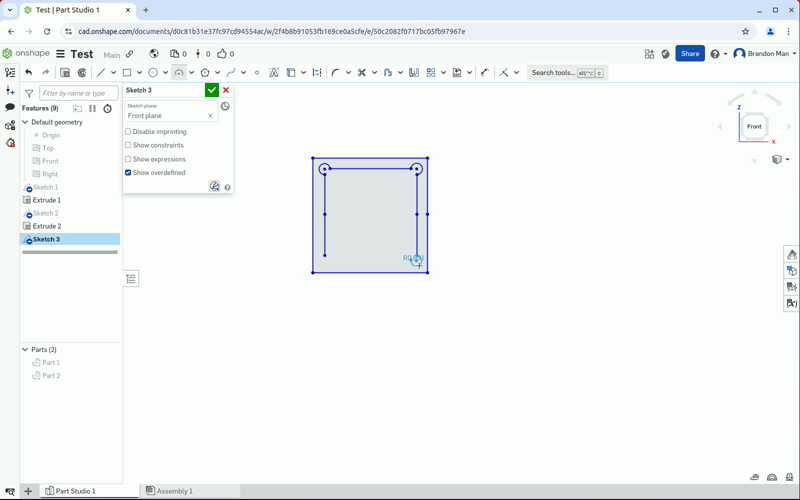
scroll(6)
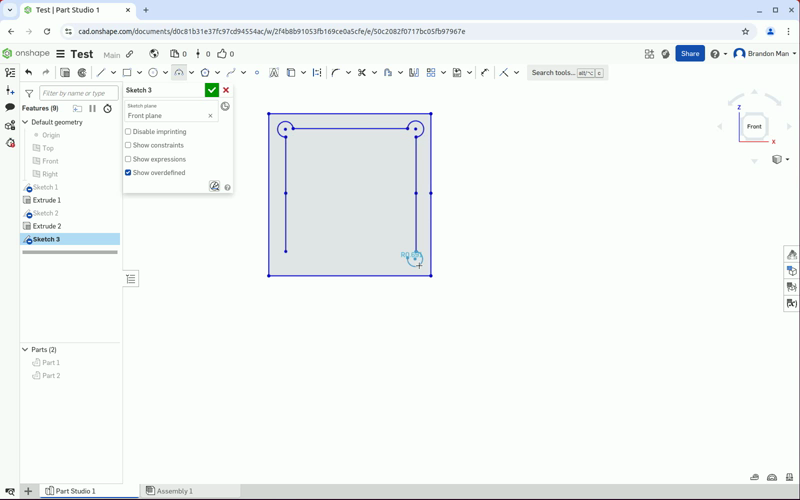
scroll(6)
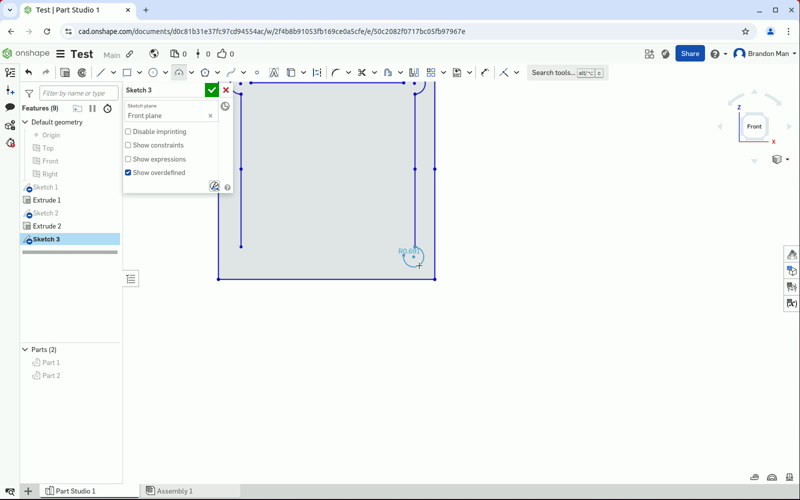
scroll(6)
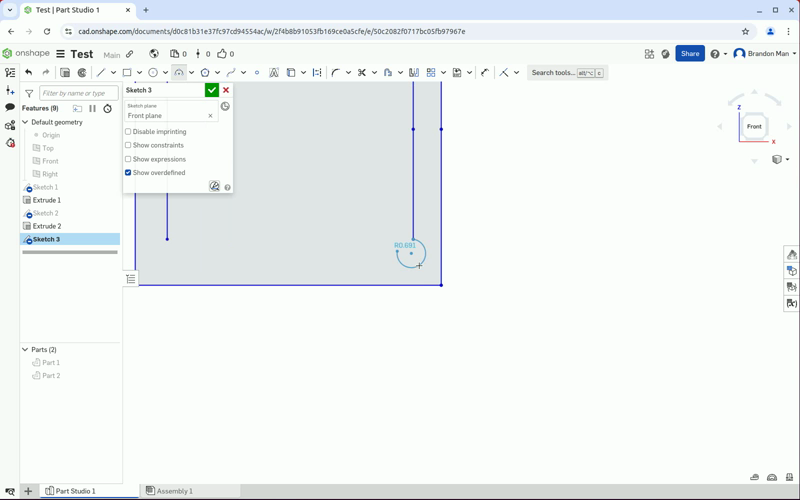
scroll(6)
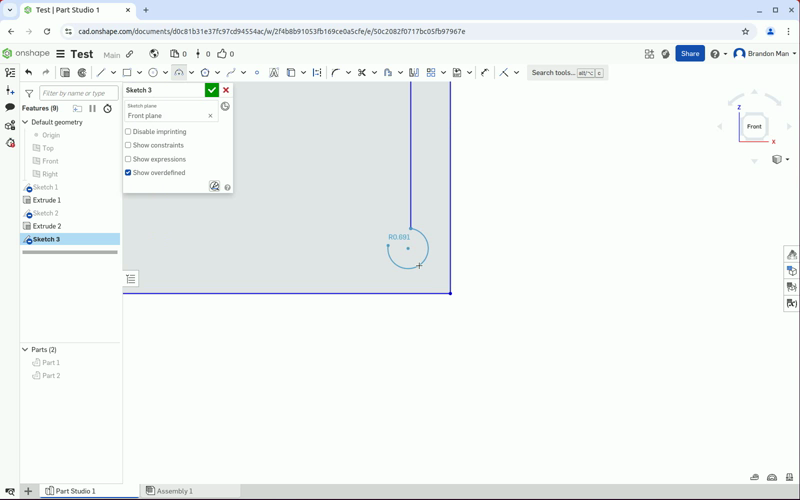
scroll(6)
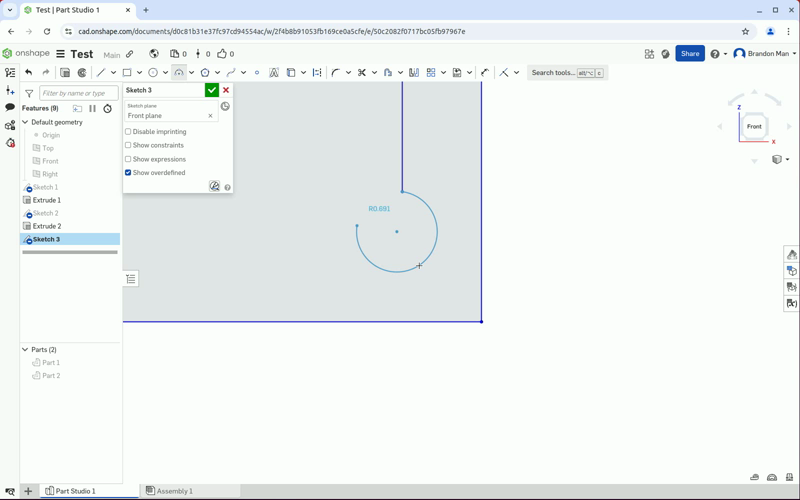
click(419, 265)
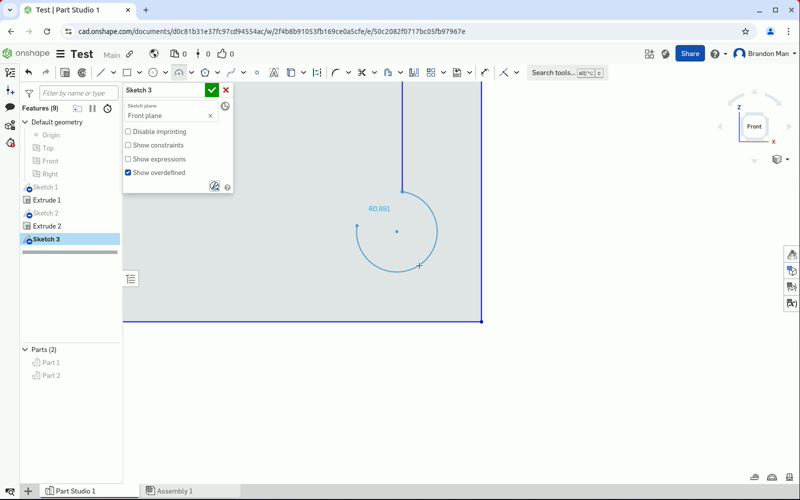
scroll(-6)
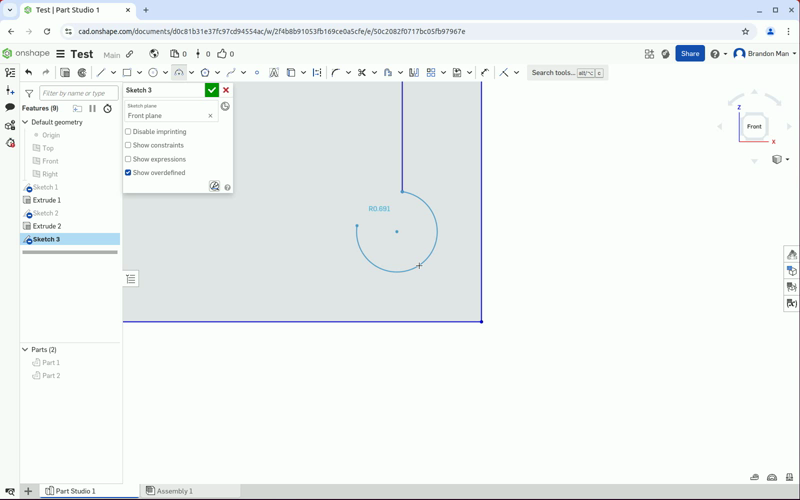
scroll(-6)
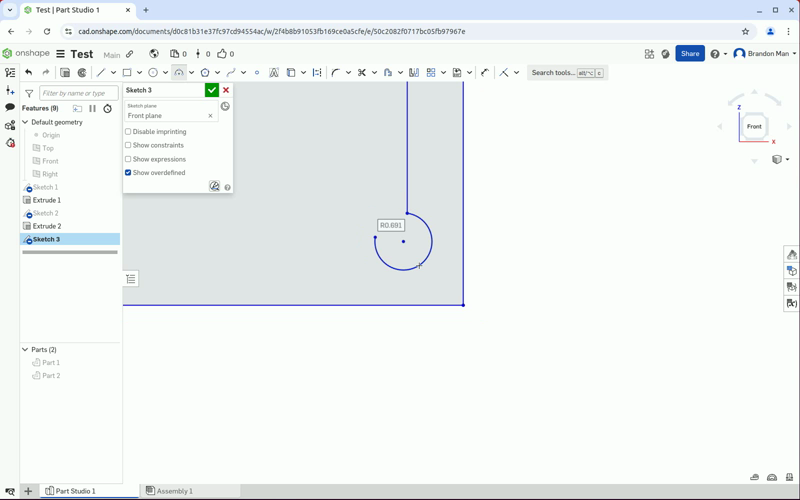
scroll(-6)
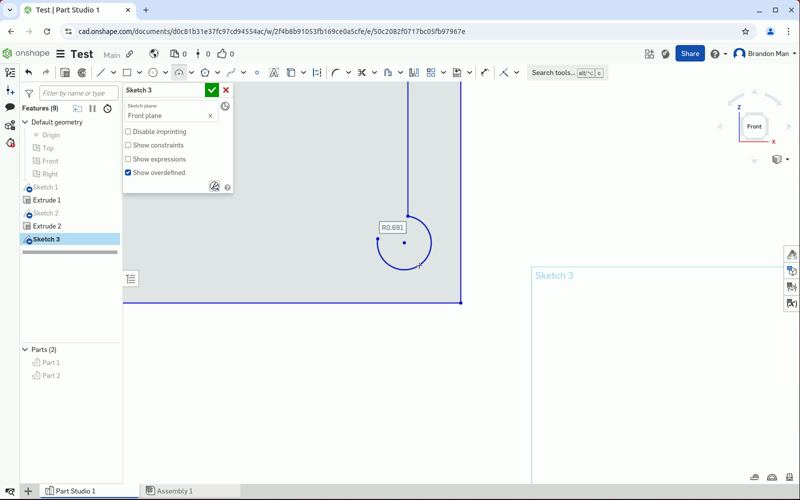
scroll(-6)
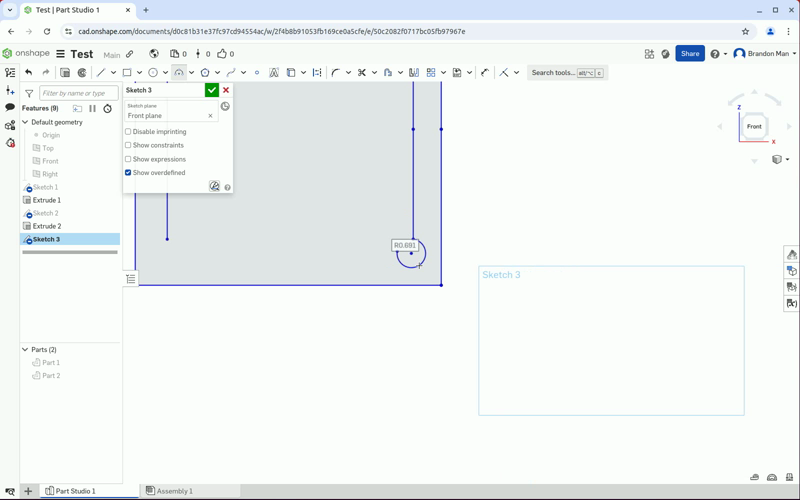
scroll(-6)
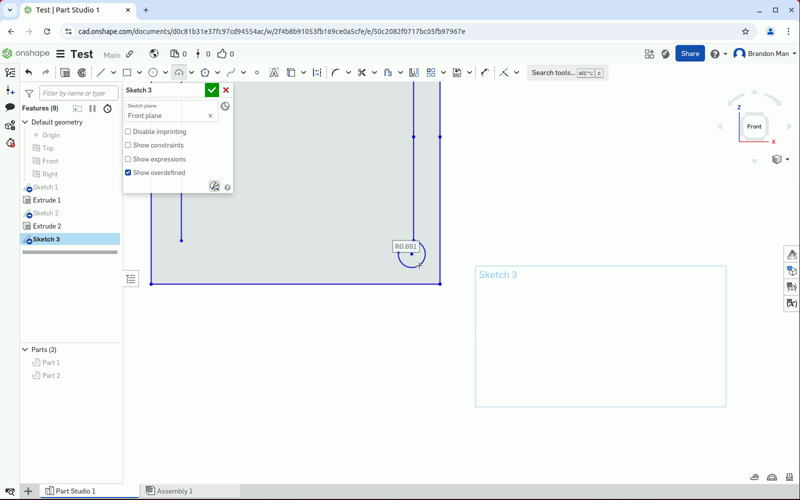
scroll(-6)
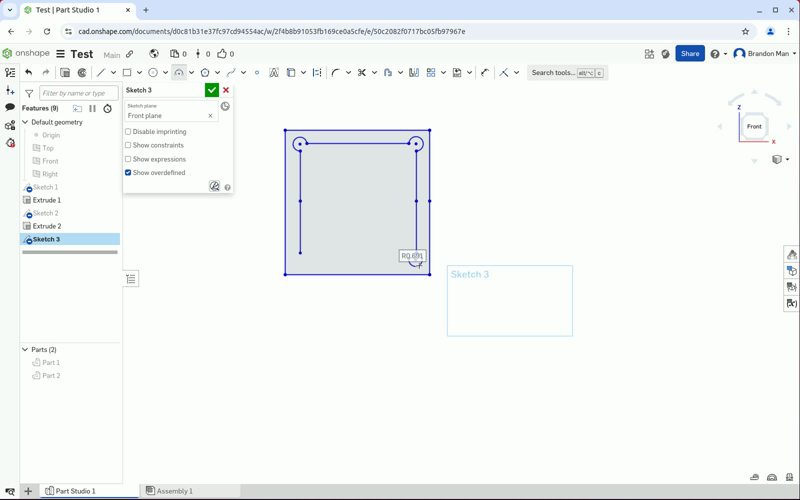
scroll(-6)
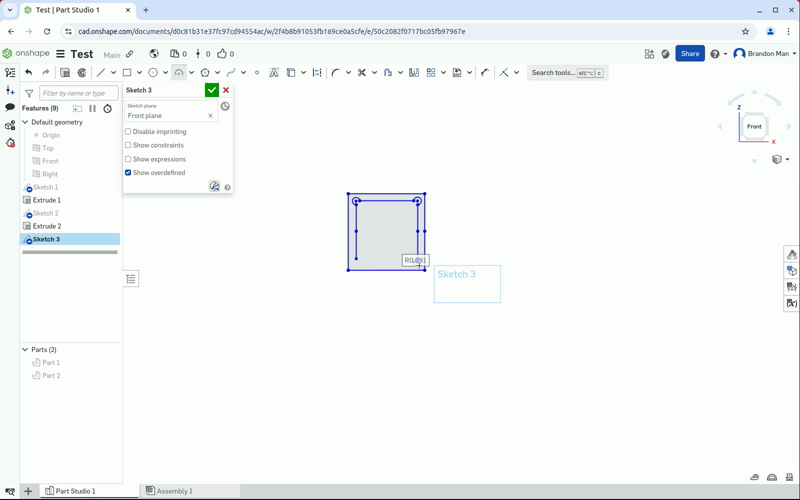
key_up(shift)
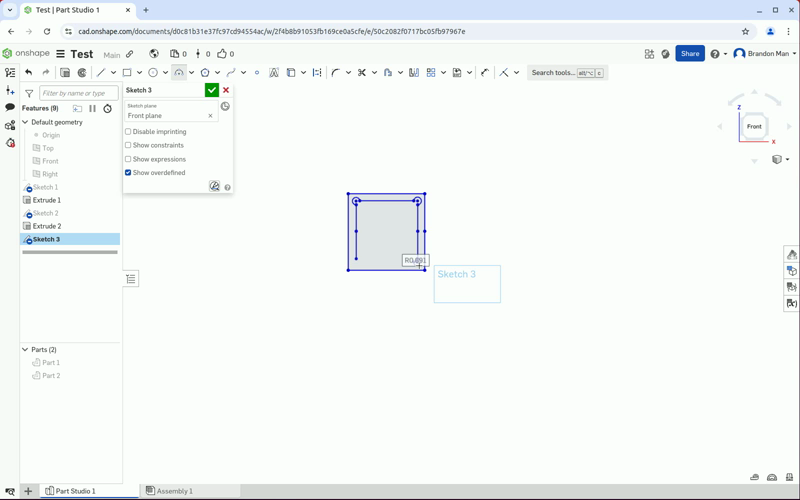
key(esc)
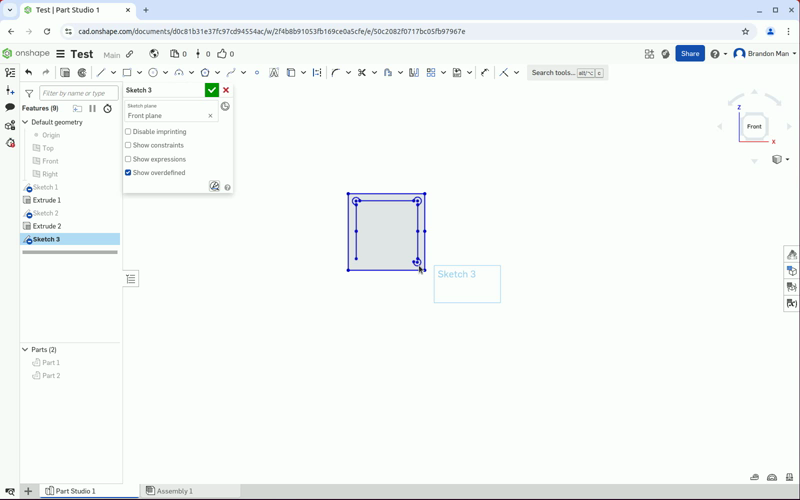
key(l)
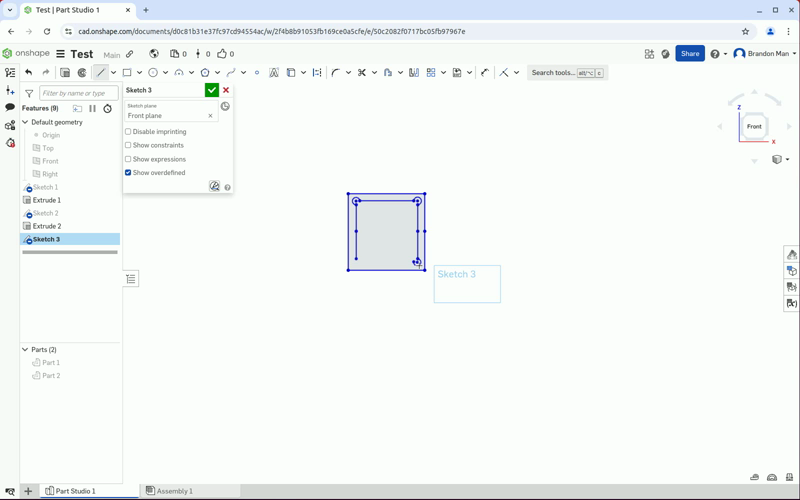
mouse_move(413, 261)
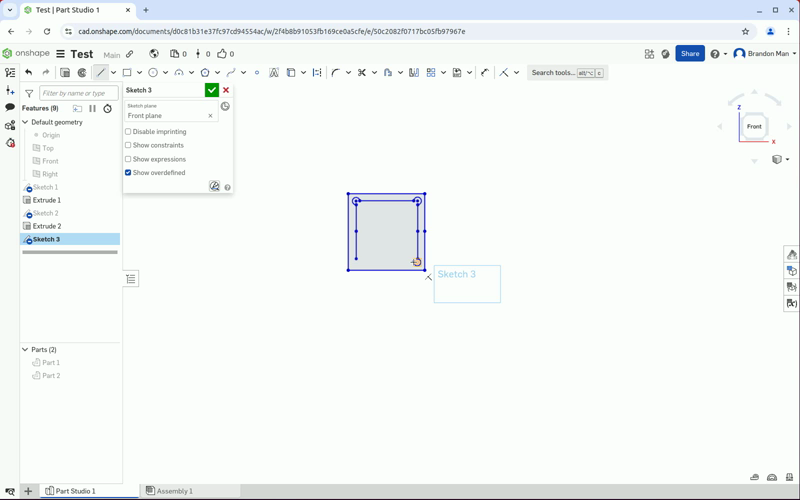
scroll(6)
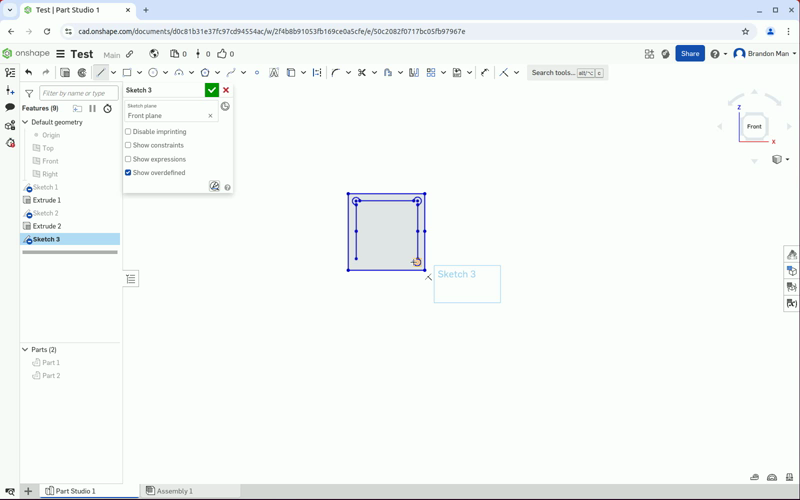
scroll(6)
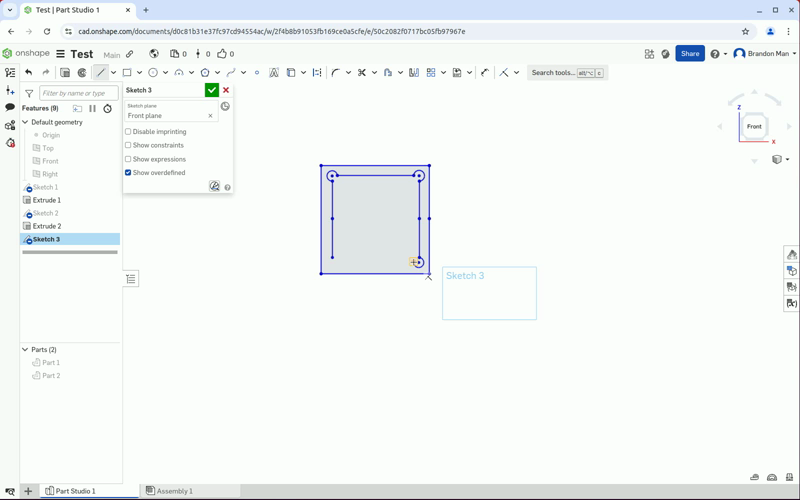
scroll(6)
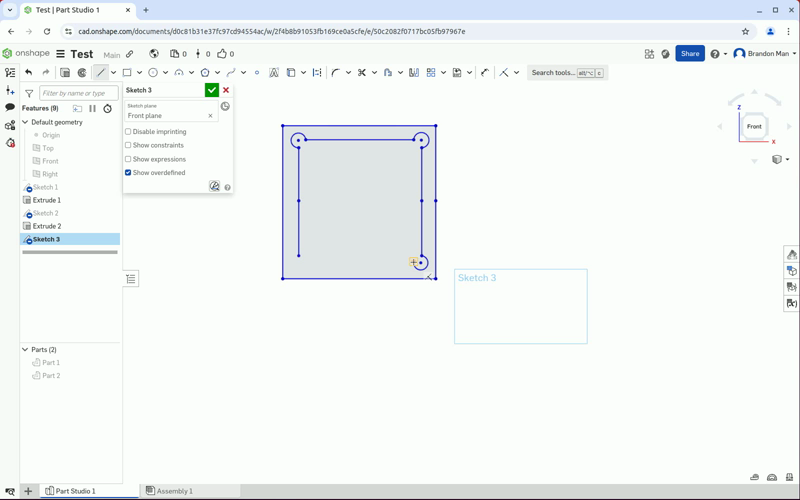
scroll(6)
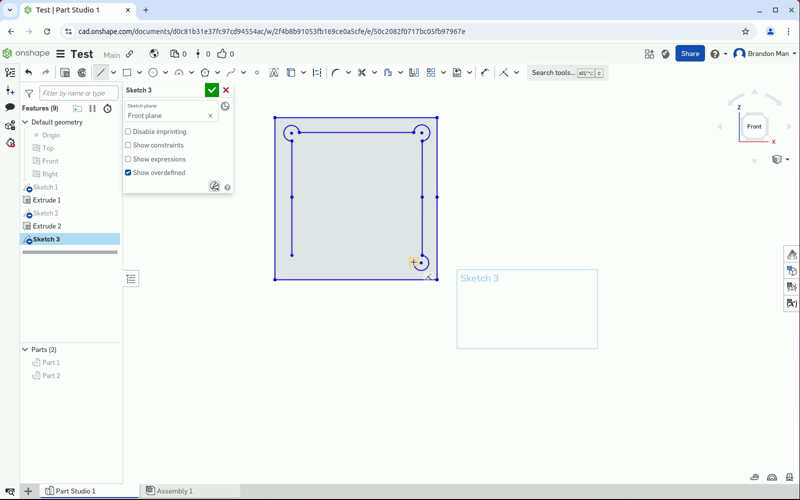
scroll(6)
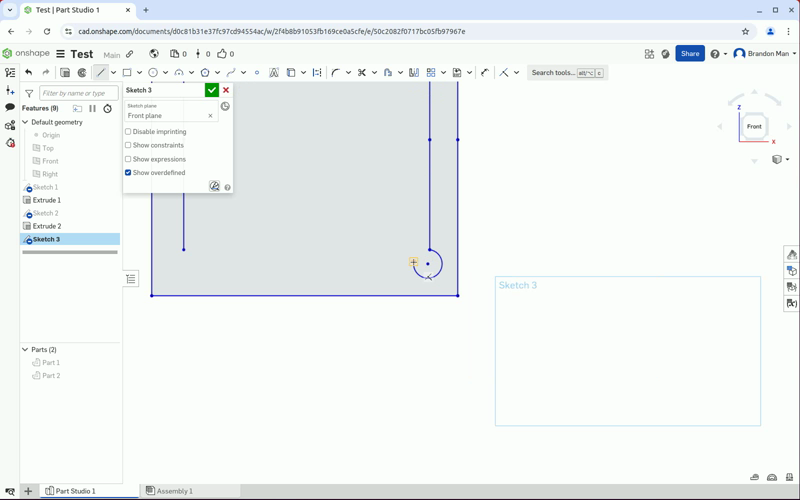
scroll(6)
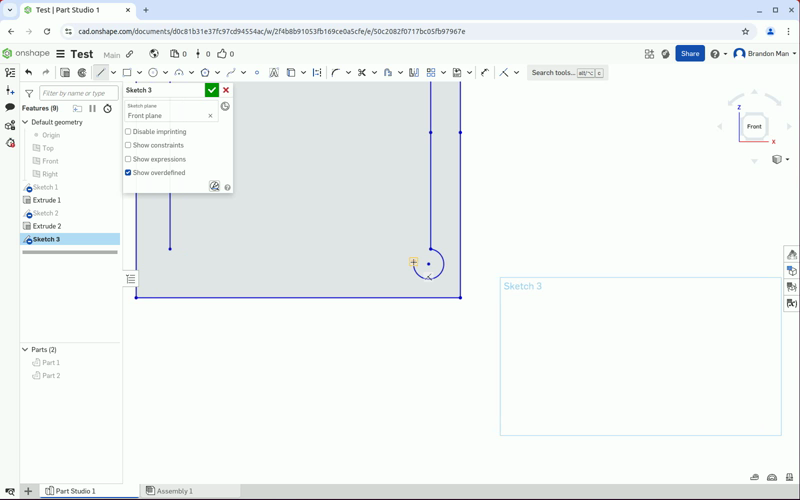
scroll(6)
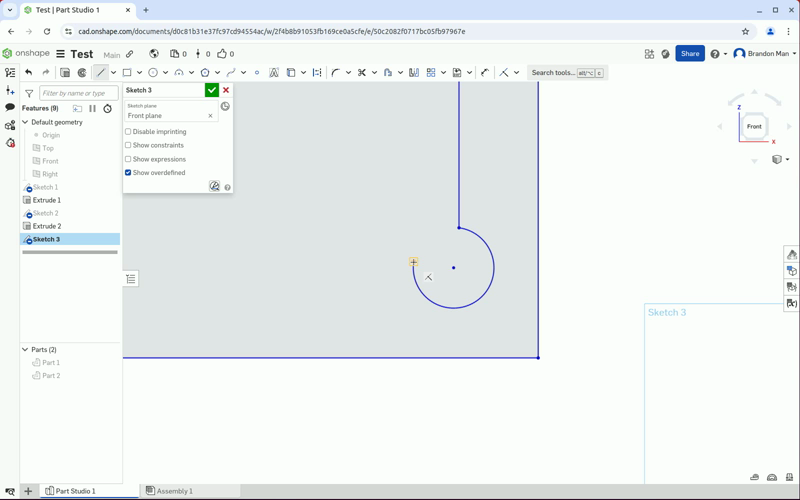
click(413, 261)
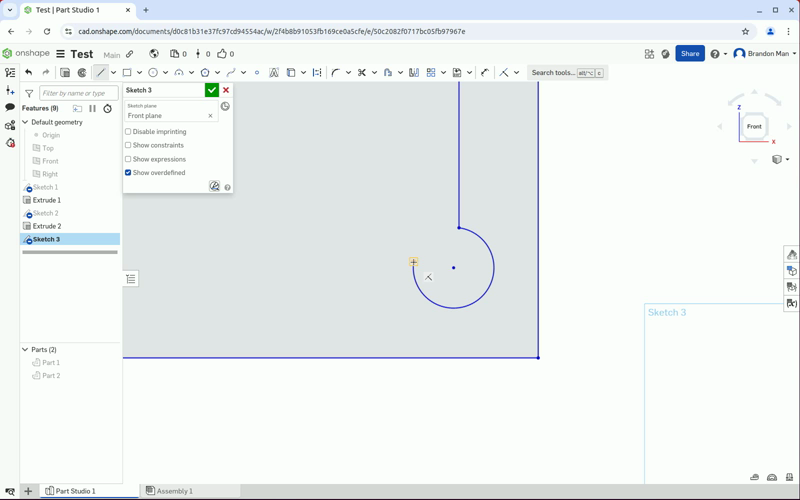
scroll(-6)
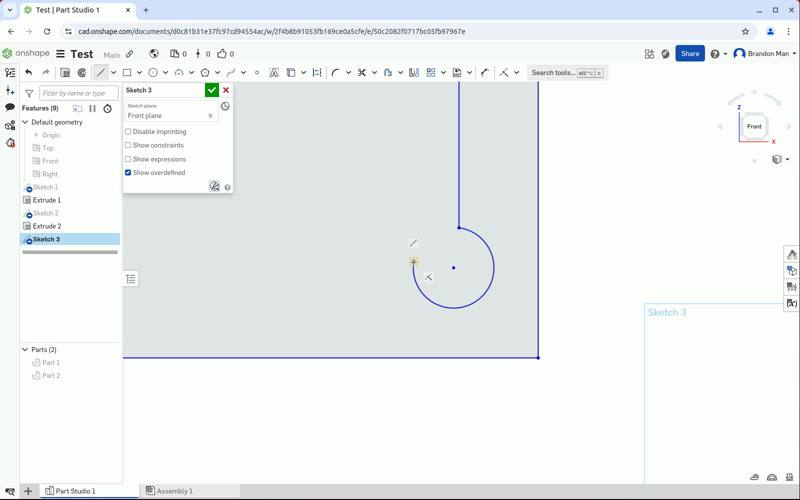
scroll(-6)
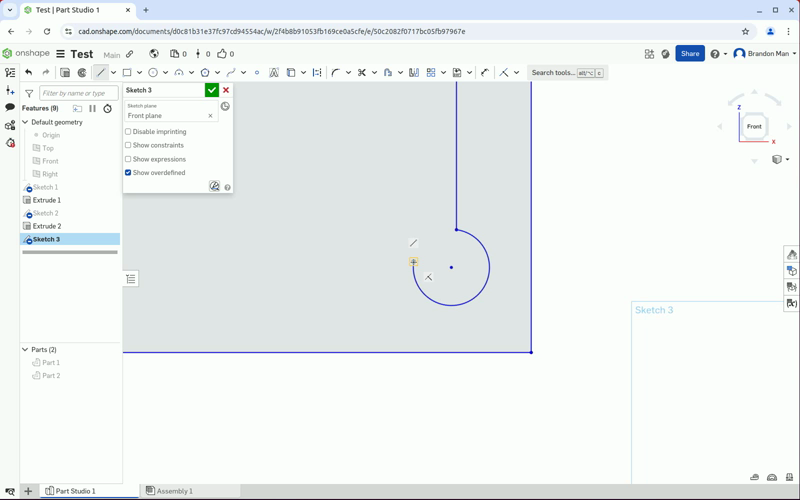
scroll(-6)
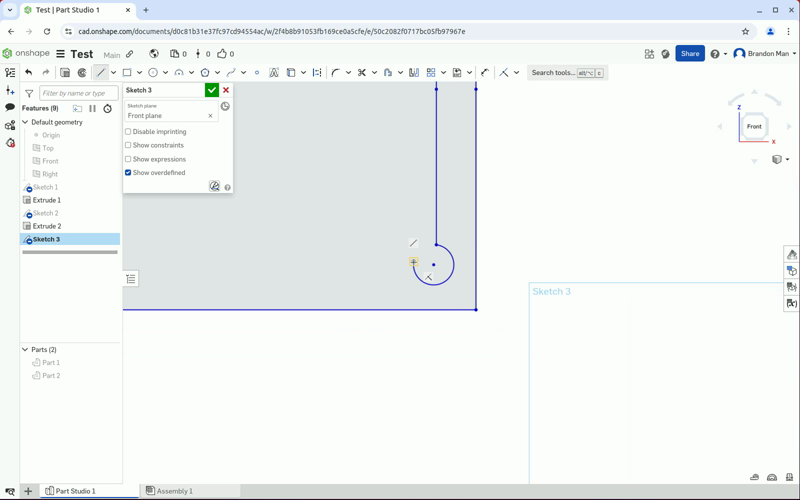
scroll(-6)
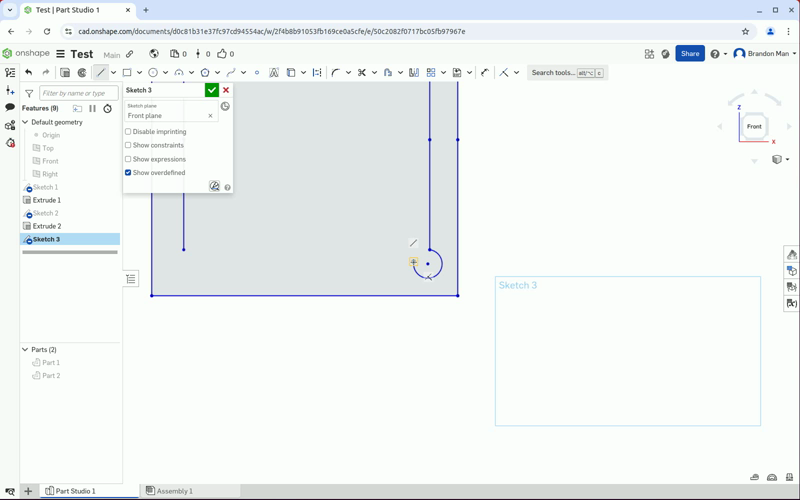
scroll(-6)
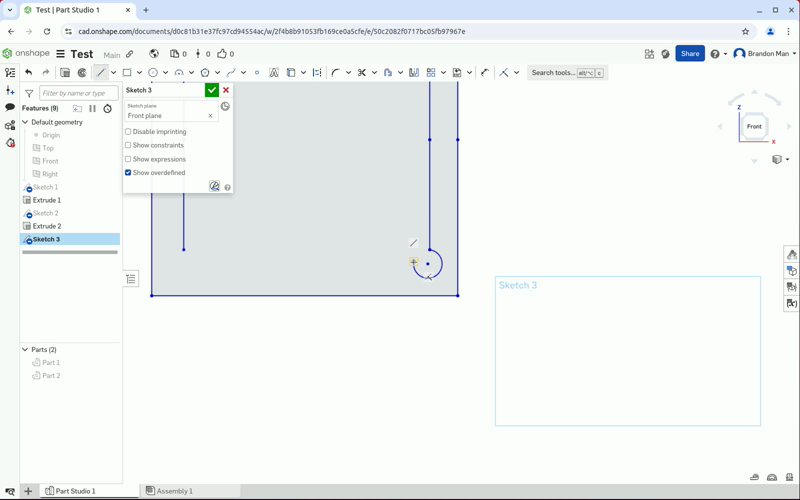
scroll(-6)
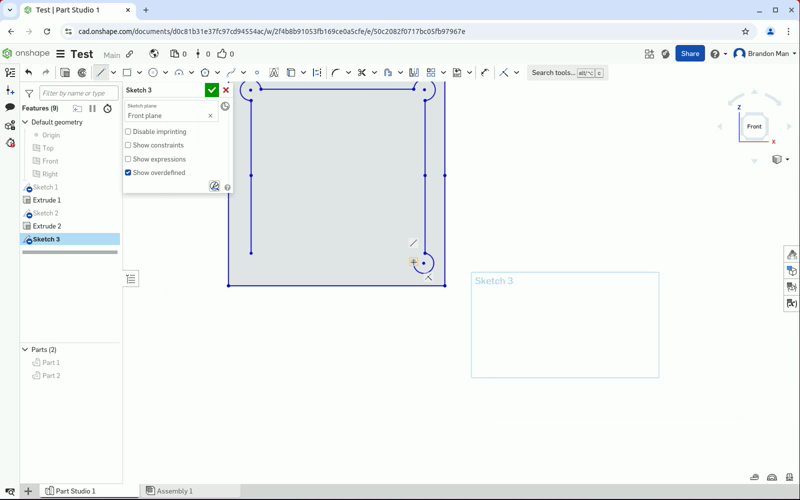
scroll(-6)
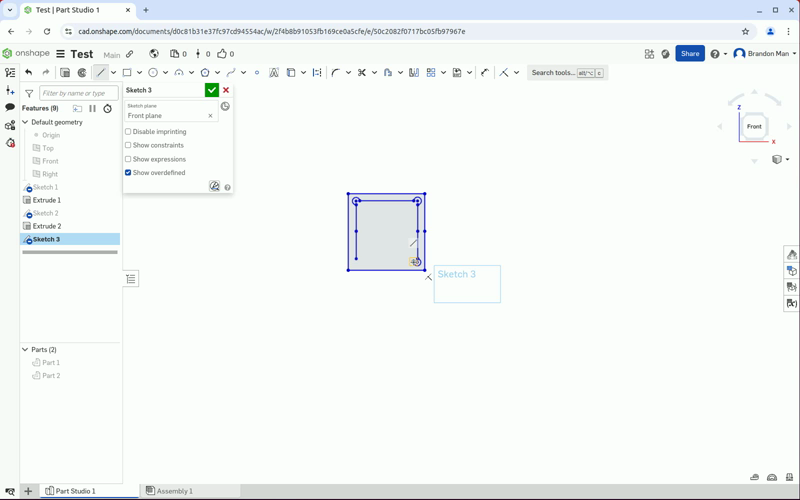
key_down(shift)
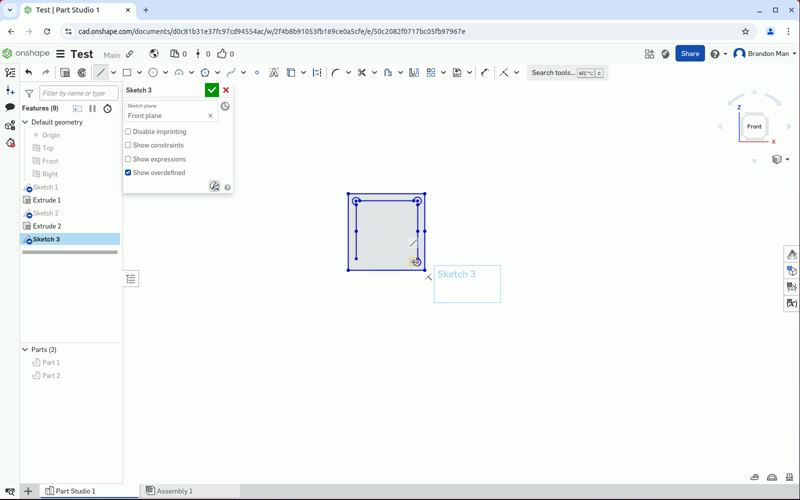
mouse_move(443, 261)
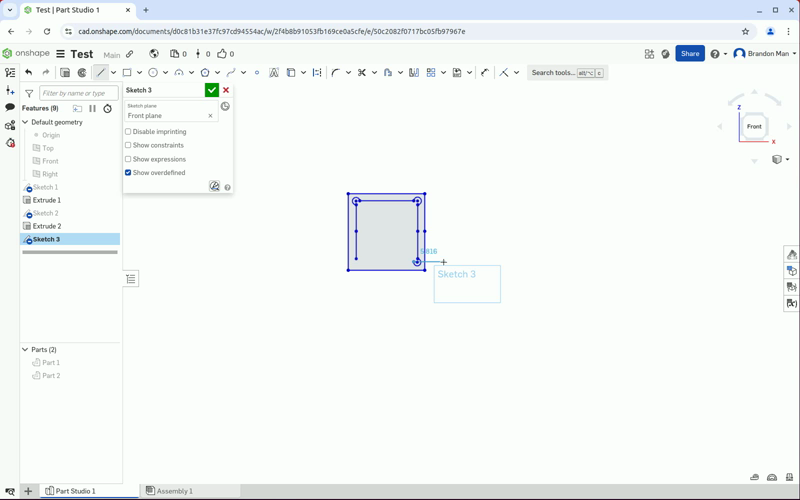
mouse_move(359, 261)
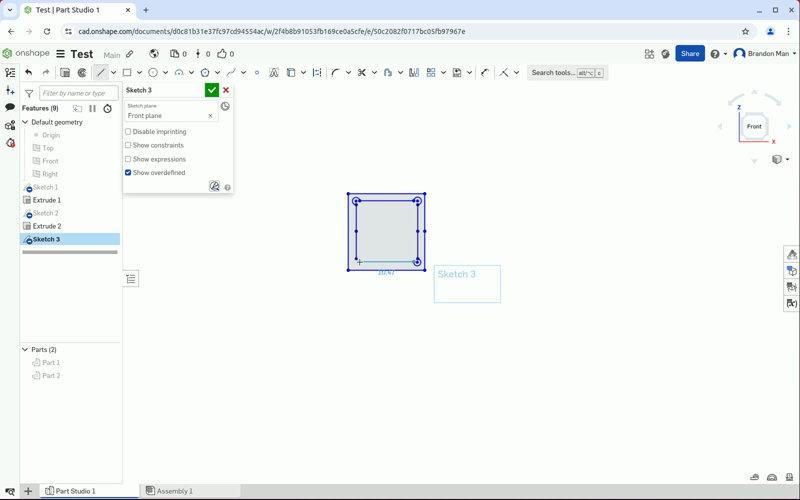
click(359, 261)
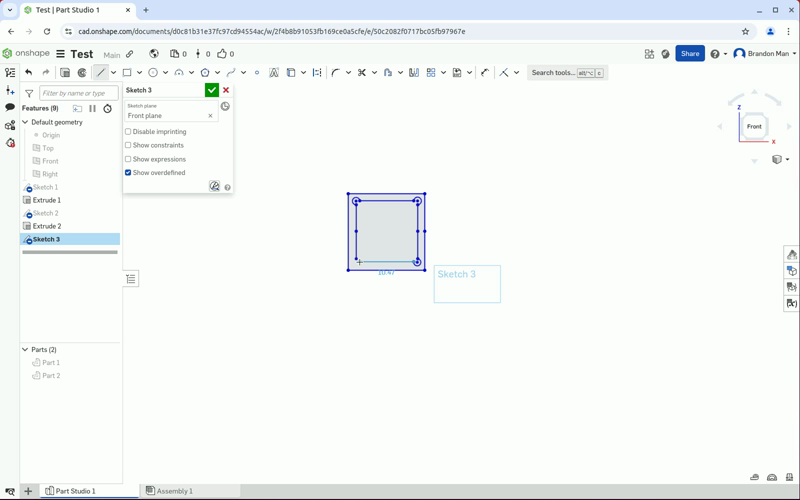
key_up(shift)
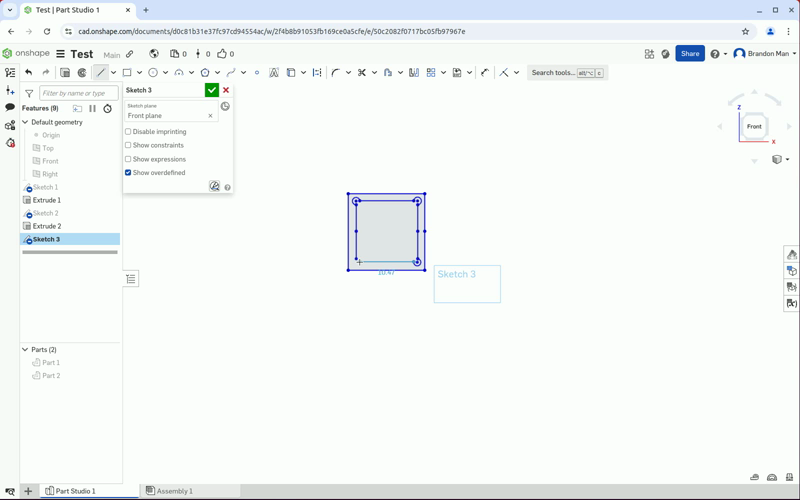
key(esc)
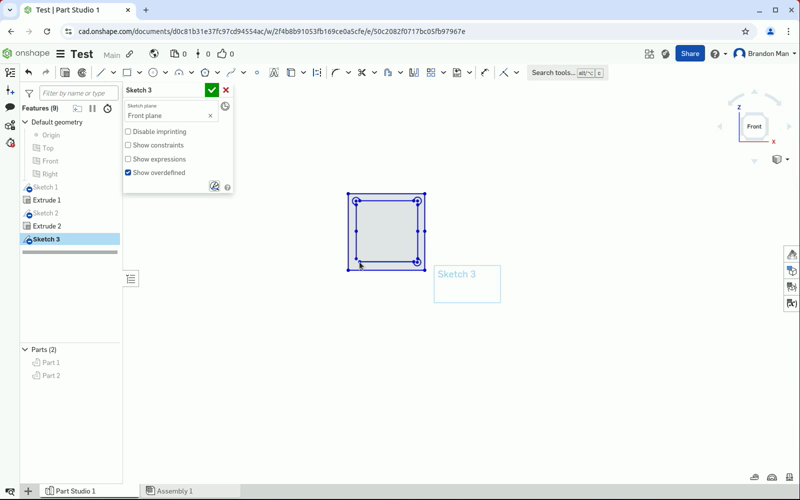
key(a)
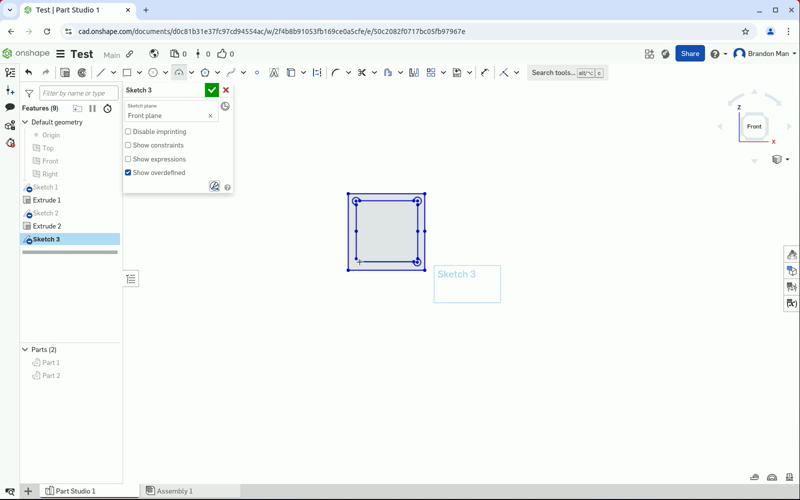
mouse_move(359, 261)
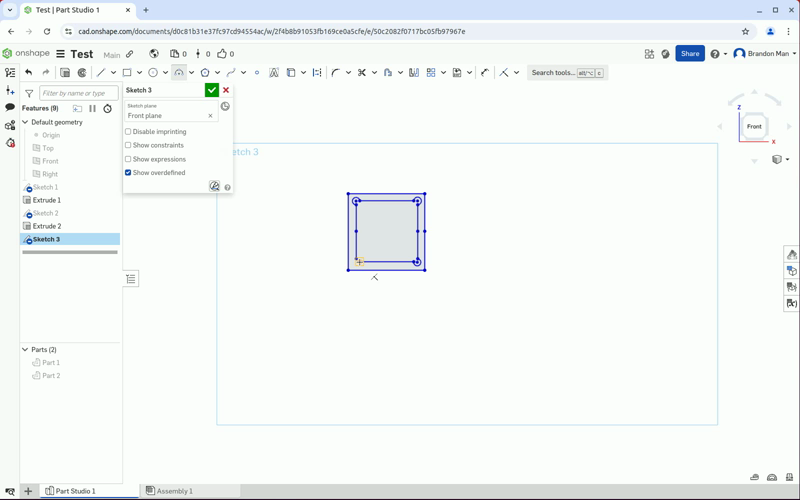
click(359, 261)
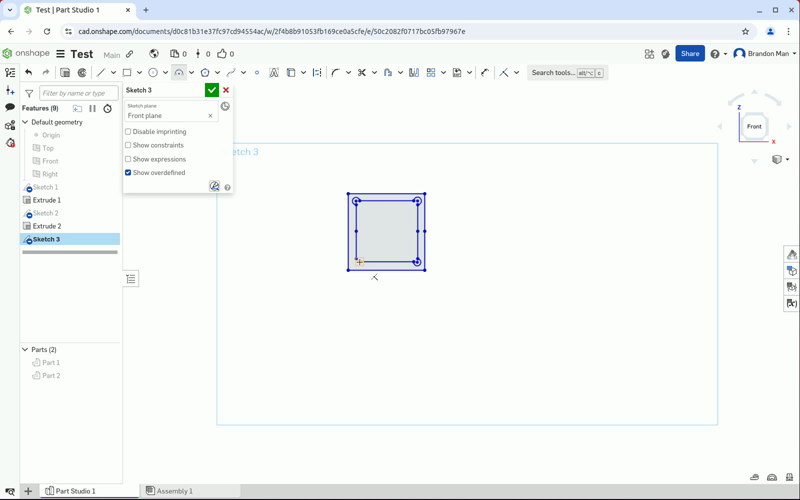
mouse_move(356, 258)
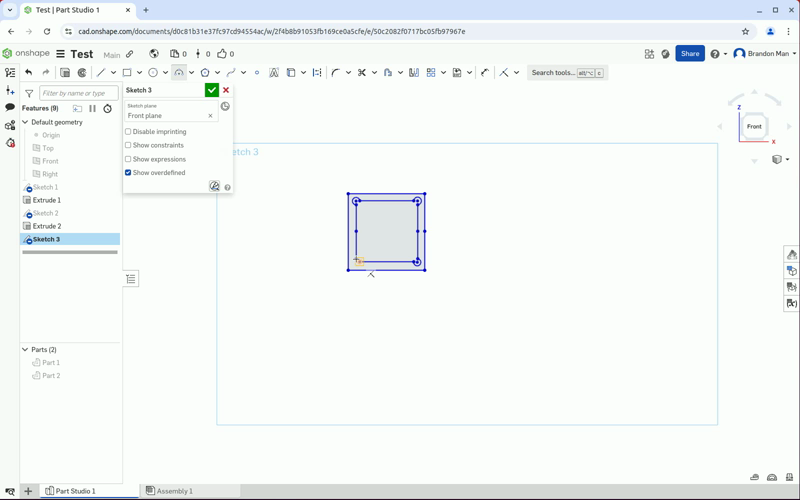
scroll(6)
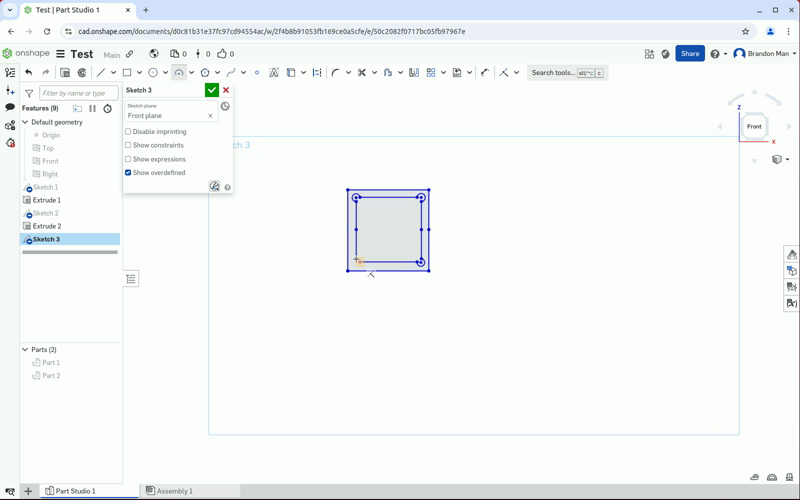
scroll(6)
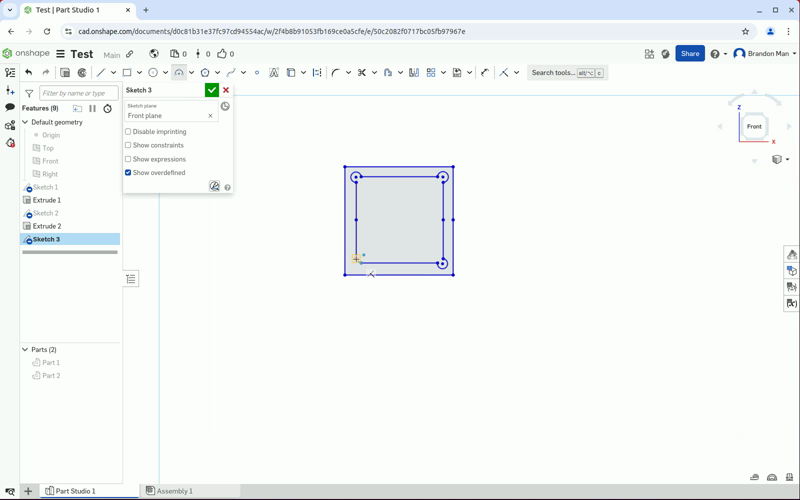
scroll(6)
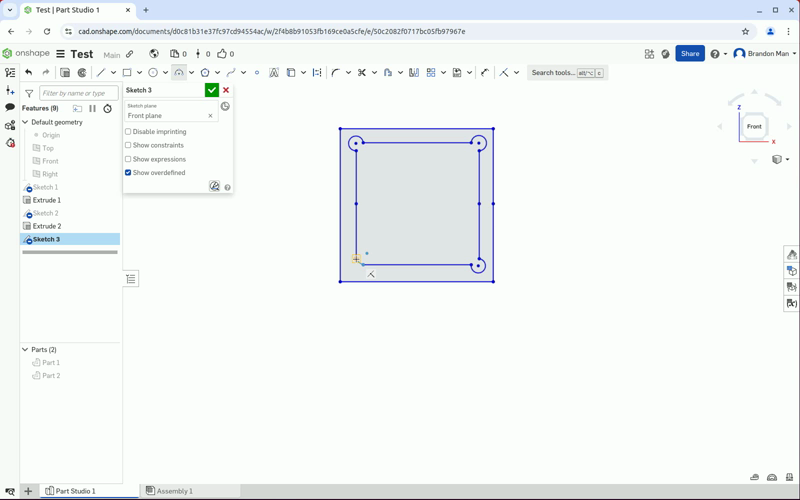
scroll(6)
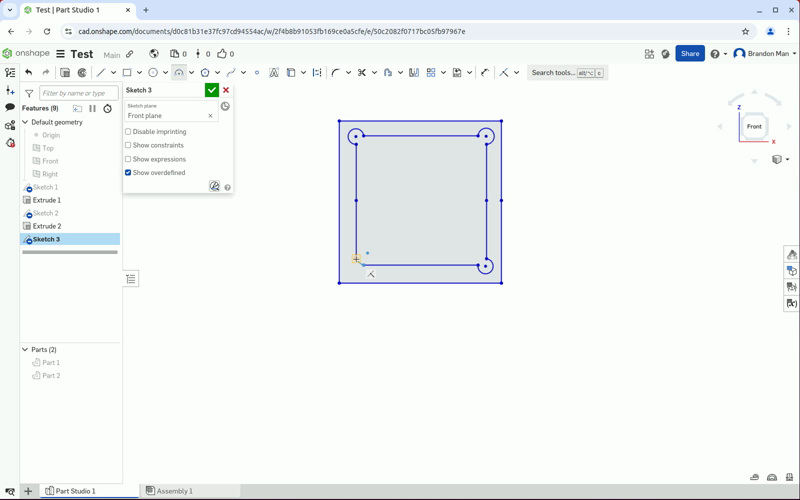
scroll(6)
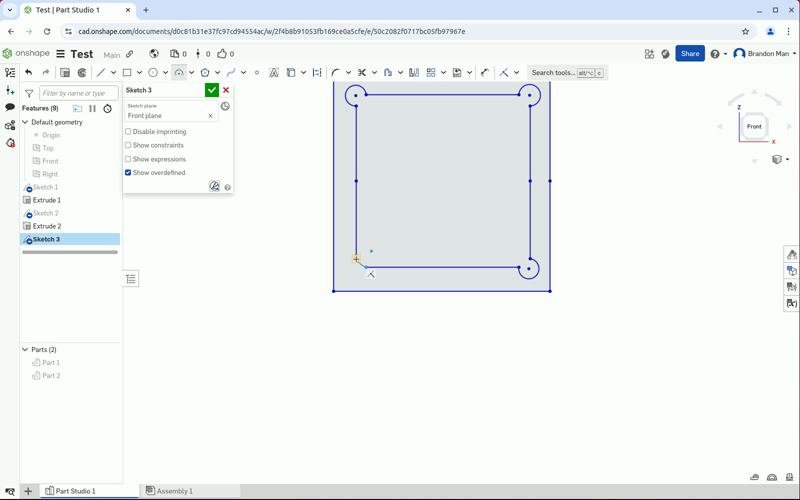
scroll(6)
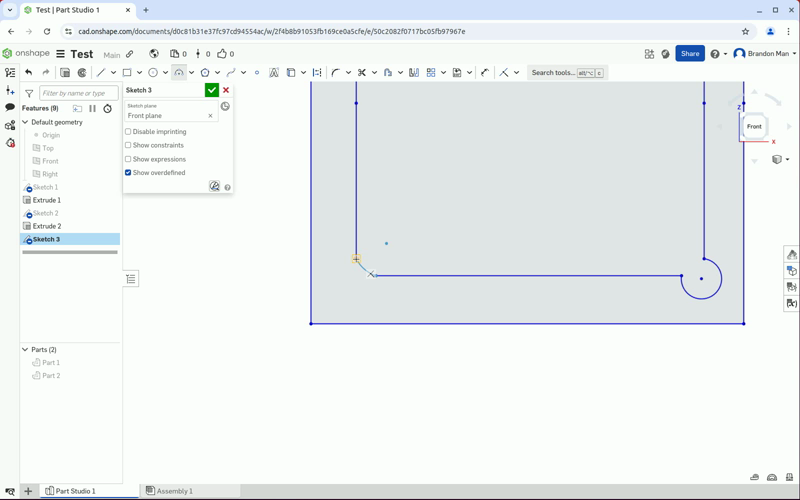
scroll(6)
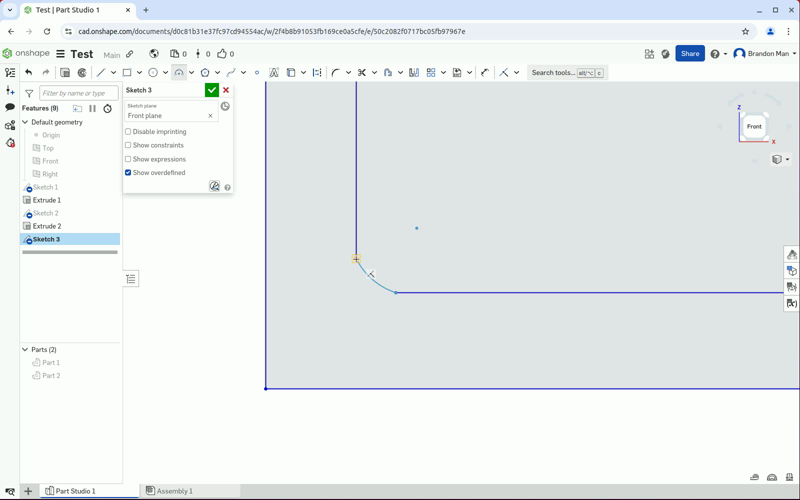
click(356, 258)
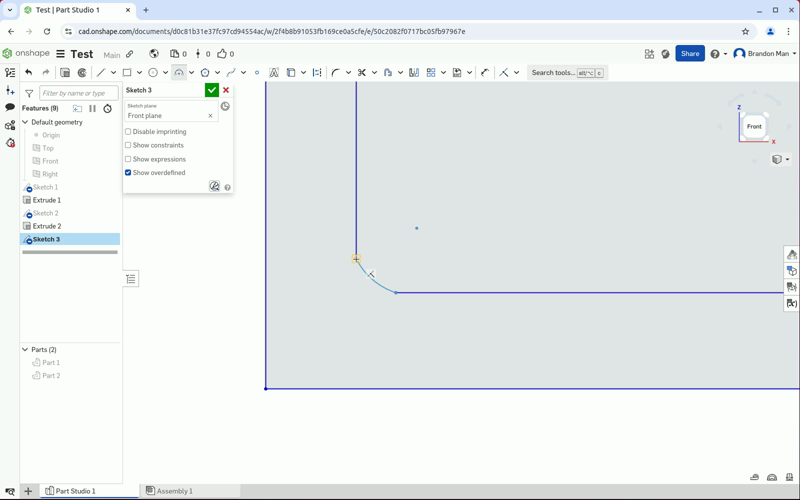
scroll(-6)
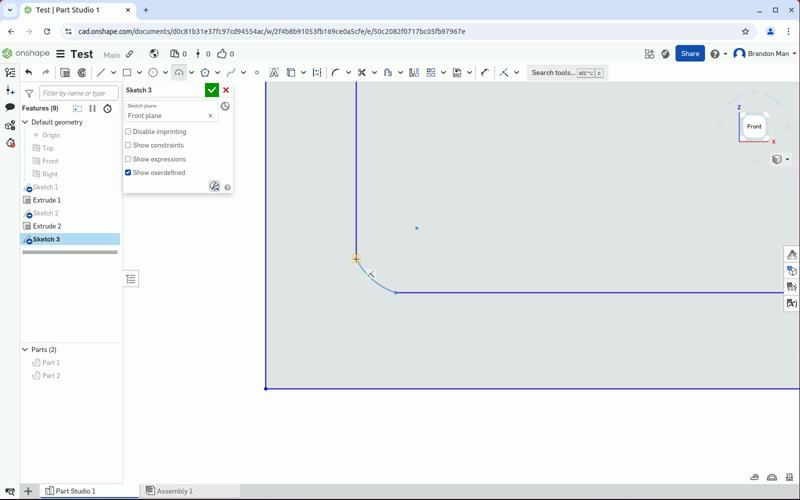
scroll(-6)
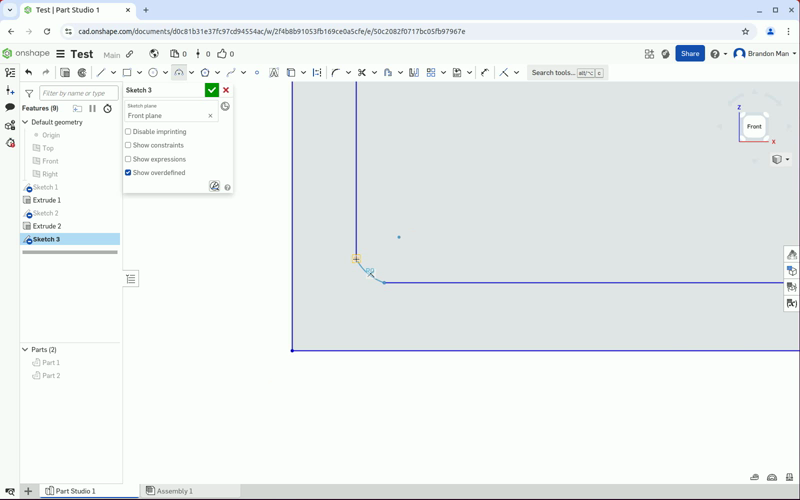
scroll(-6)
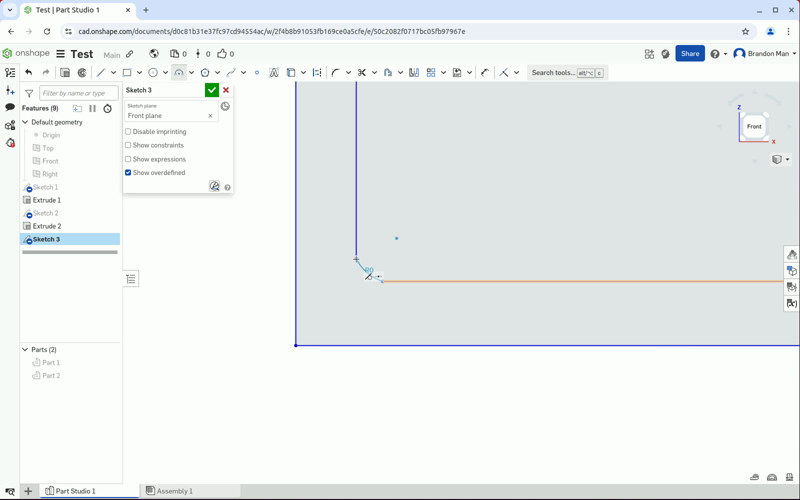
scroll(-6)
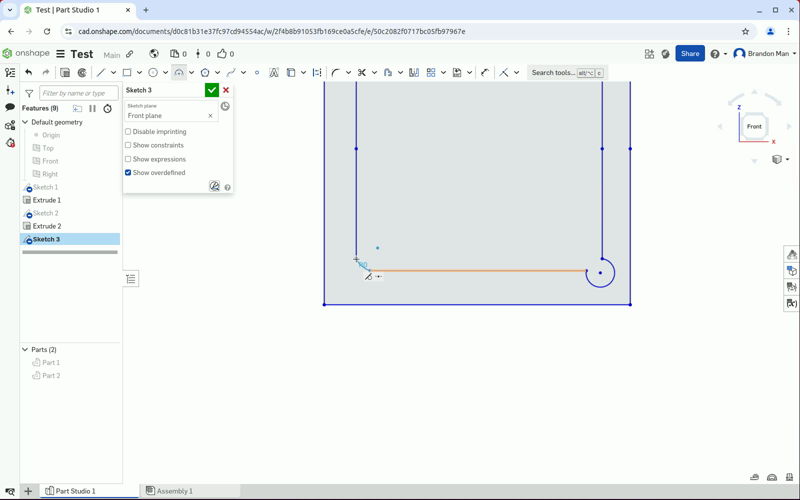
scroll(-6)
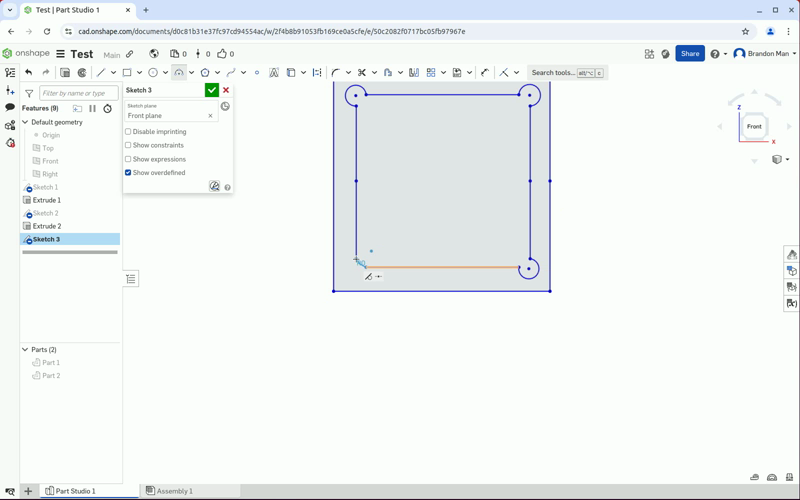
scroll(-6)
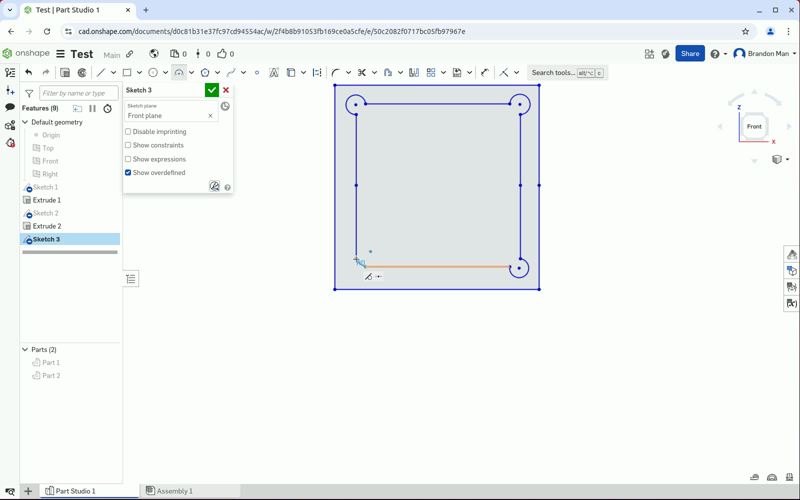
scroll(-6)
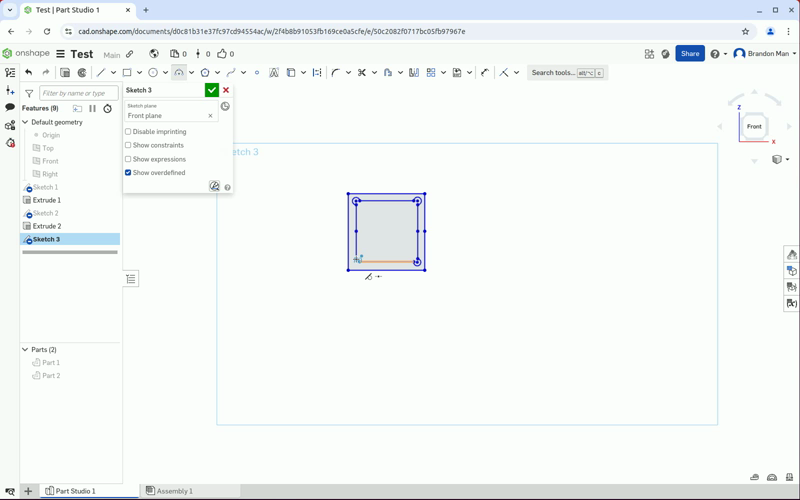
key_down(shift)
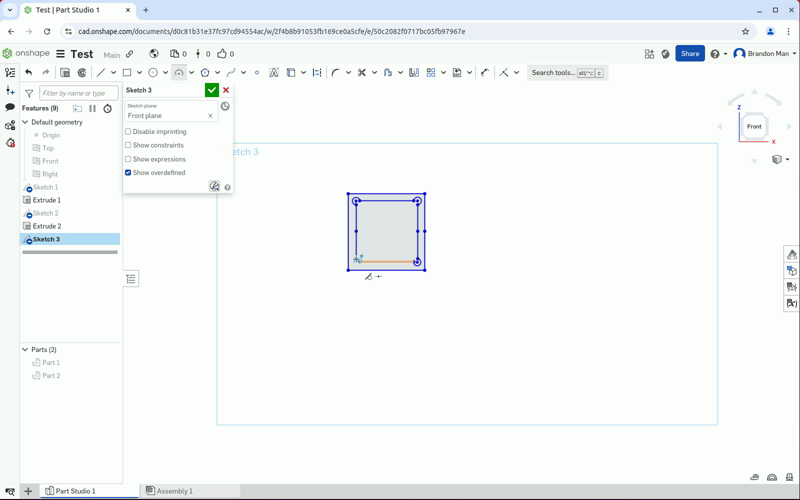
mouse_move(353, 264)
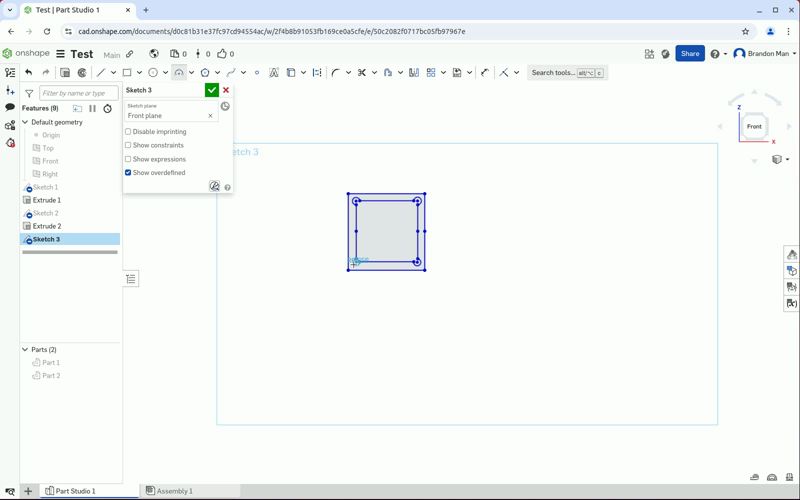
scroll(6)
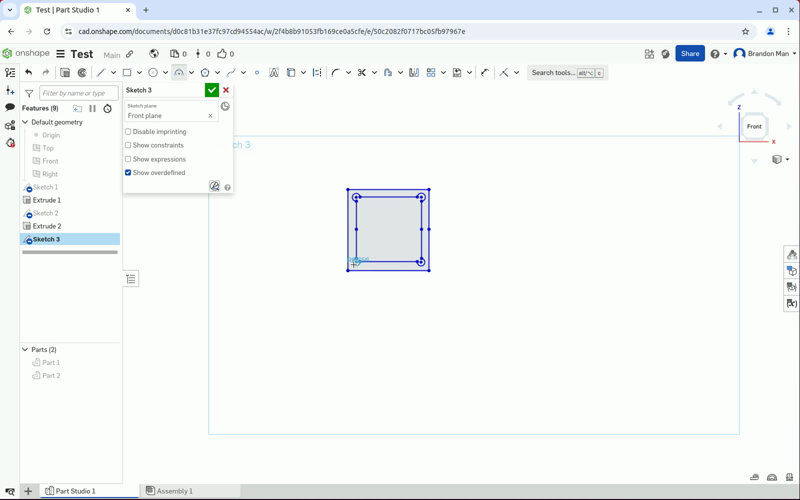
scroll(6)
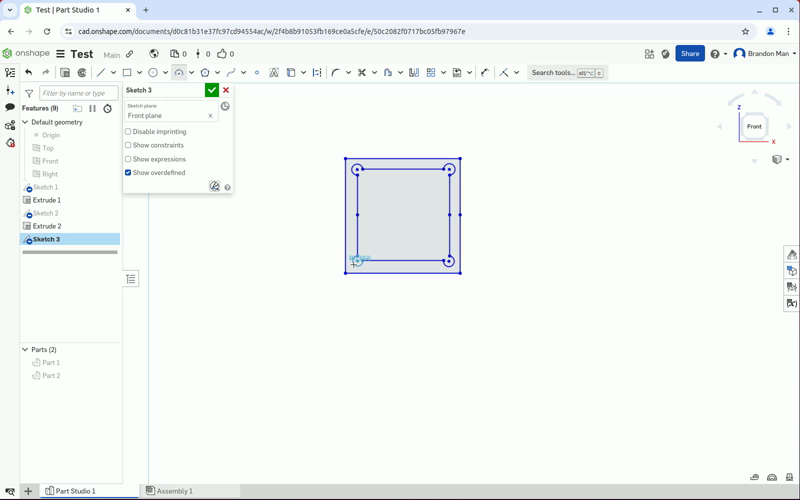
scroll(6)
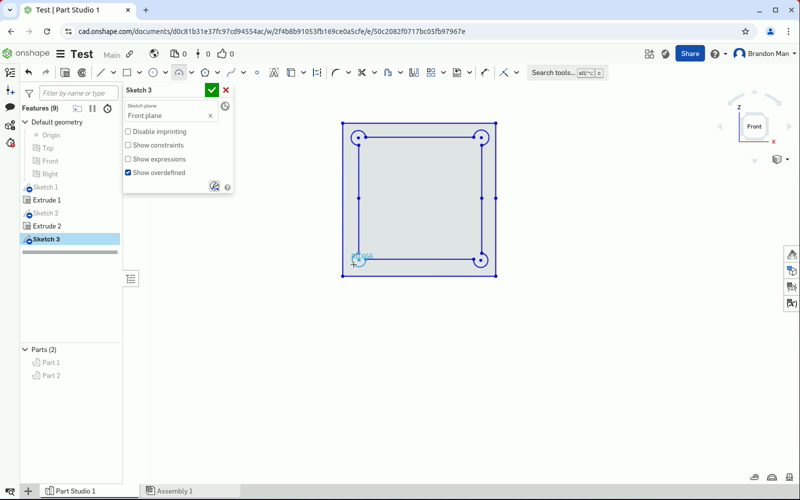
scroll(6)
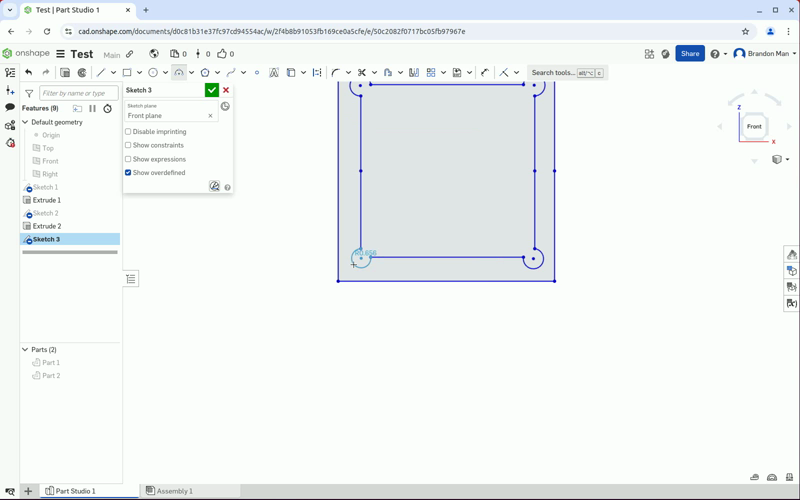
scroll(6)
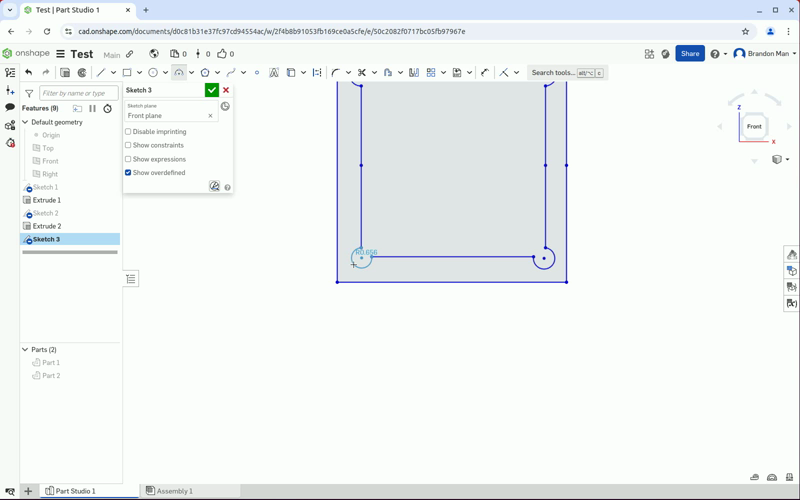
scroll(6)
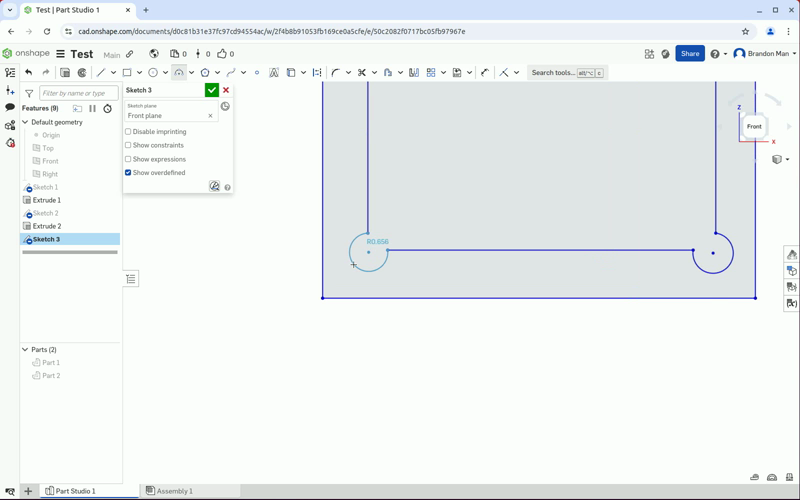
scroll(6)
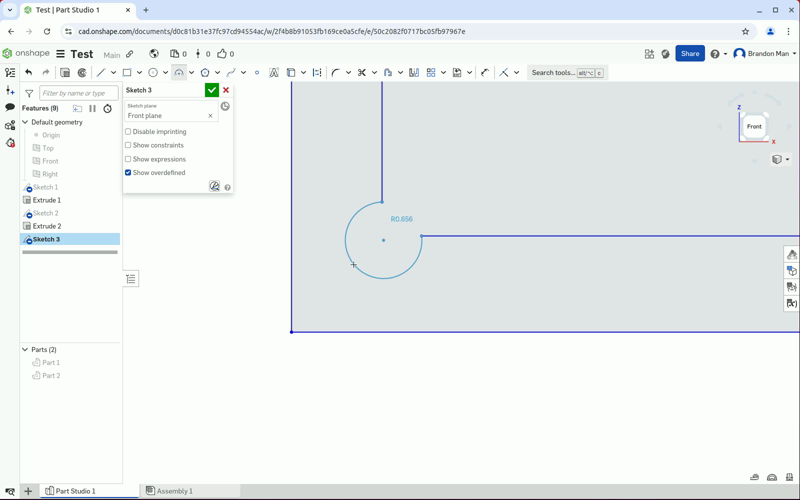
click(353, 264)
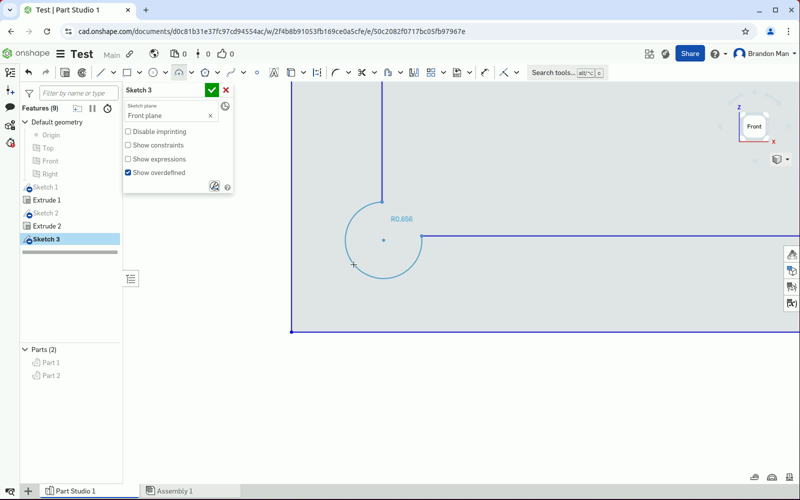
scroll(-6)
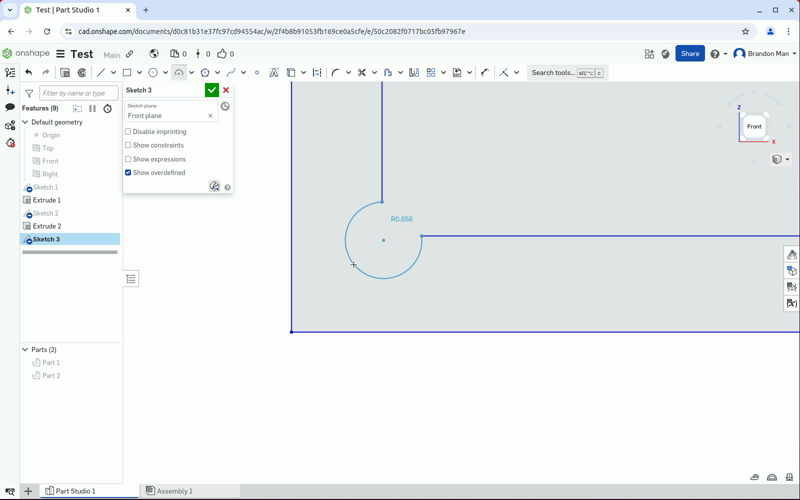
scroll(-6)
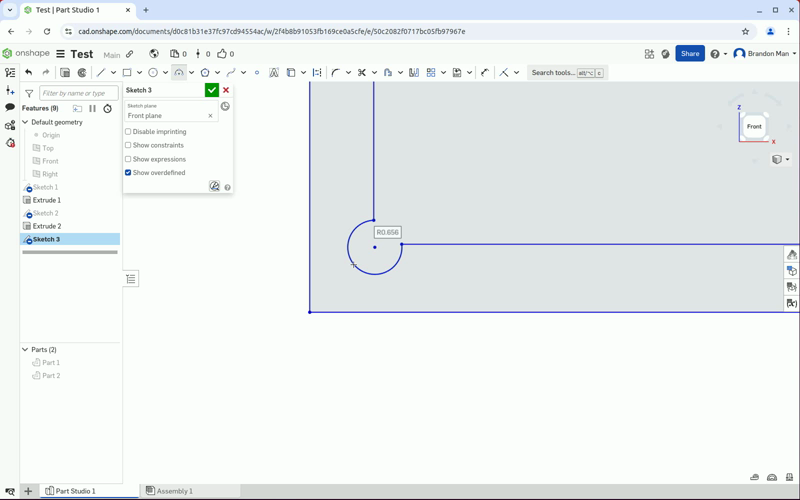
scroll(-6)
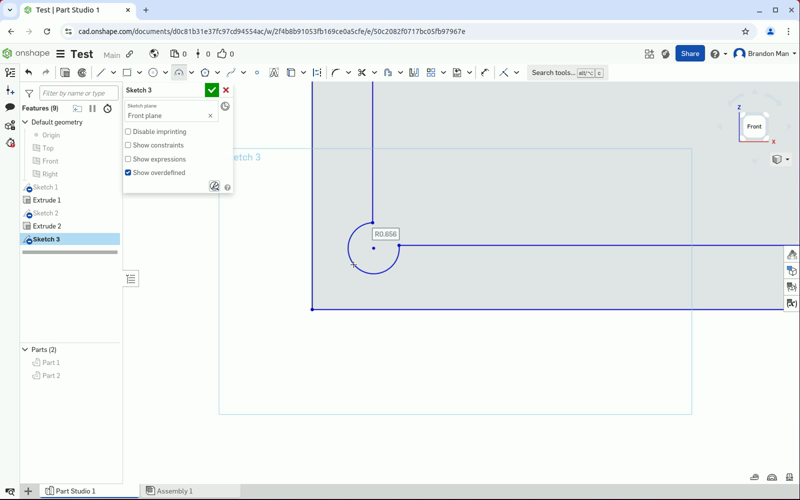
scroll(-6)
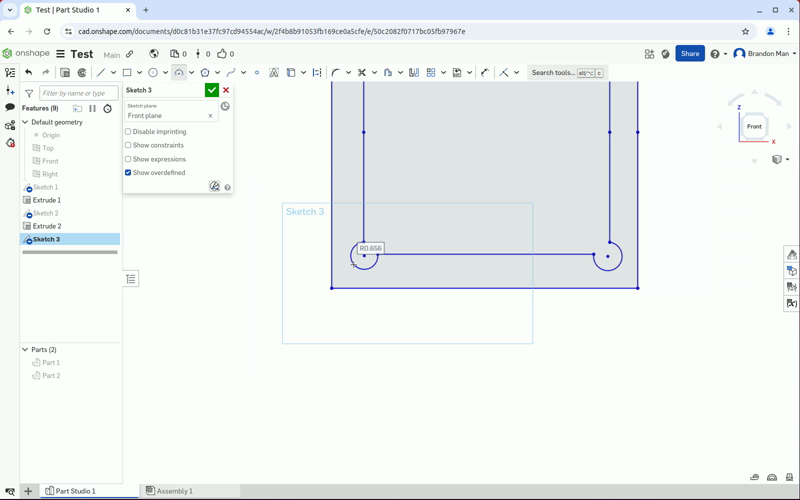
scroll(-6)
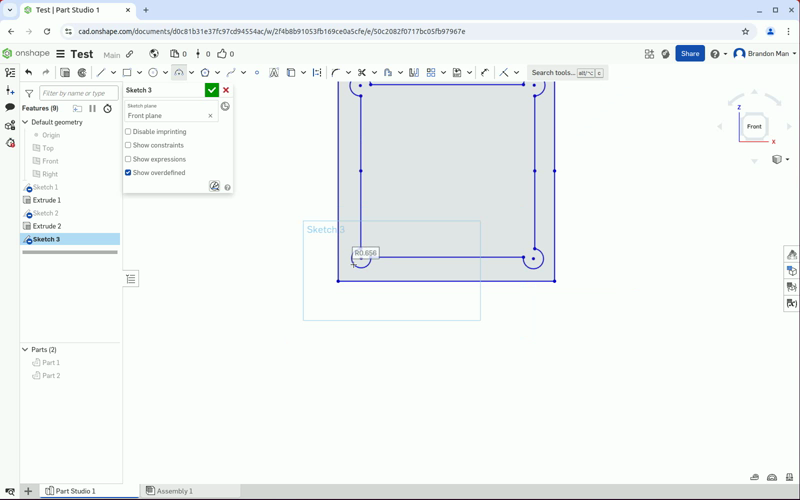
scroll(-6)
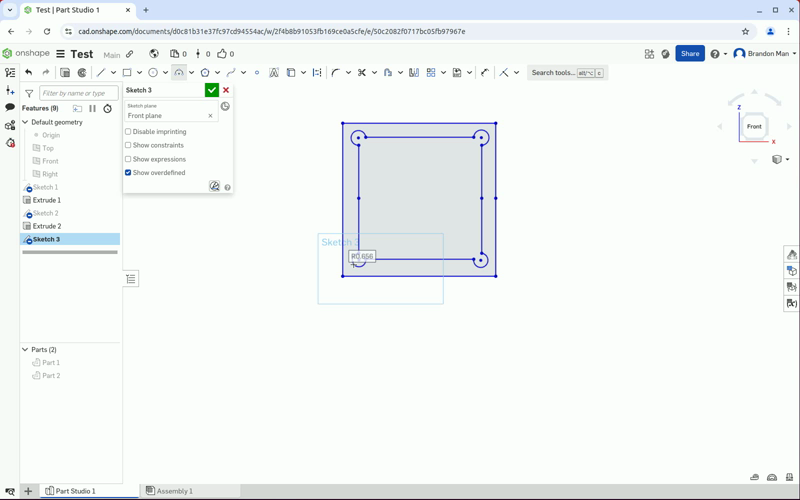
scroll(-6)
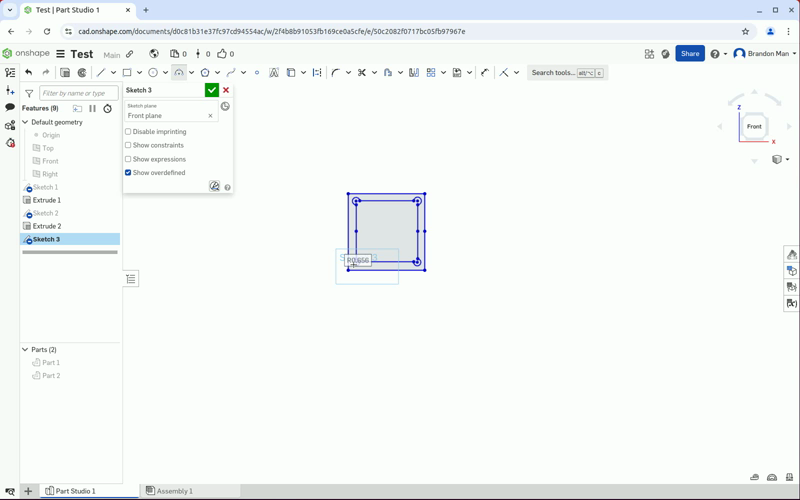
key_up(shift)
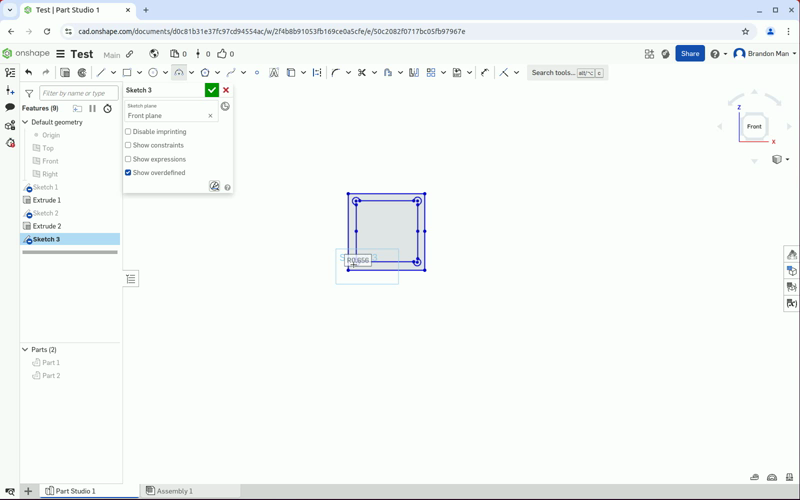
key(esc)
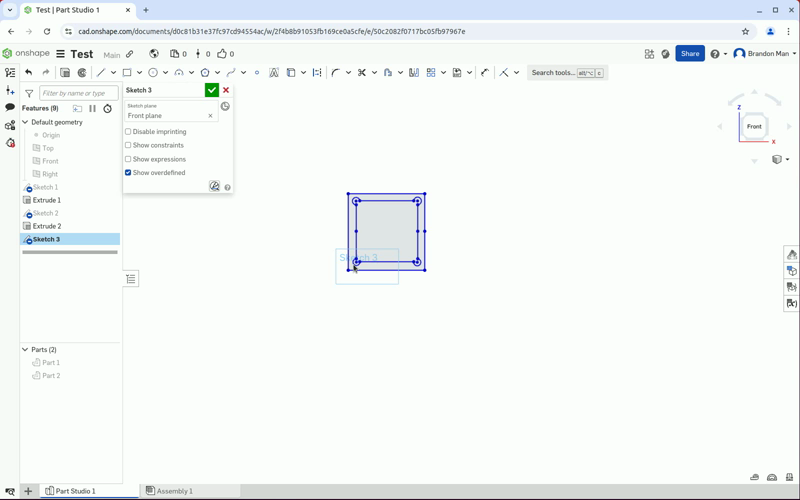
mouse_move(353, 223)
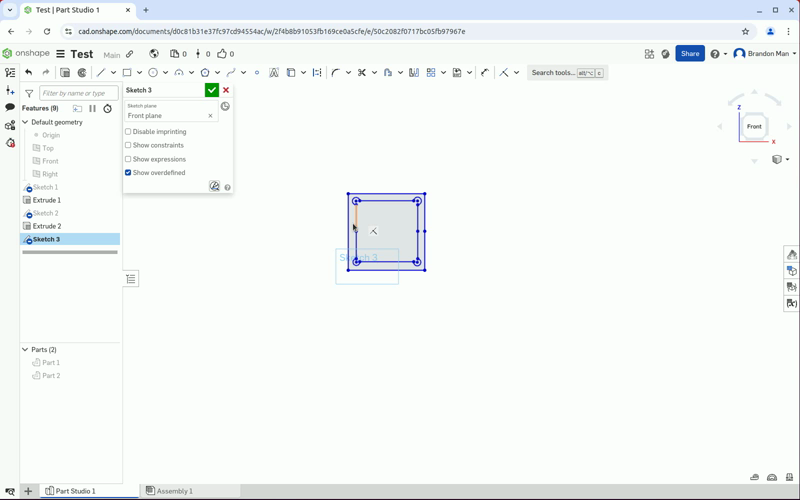
click(353, 223)
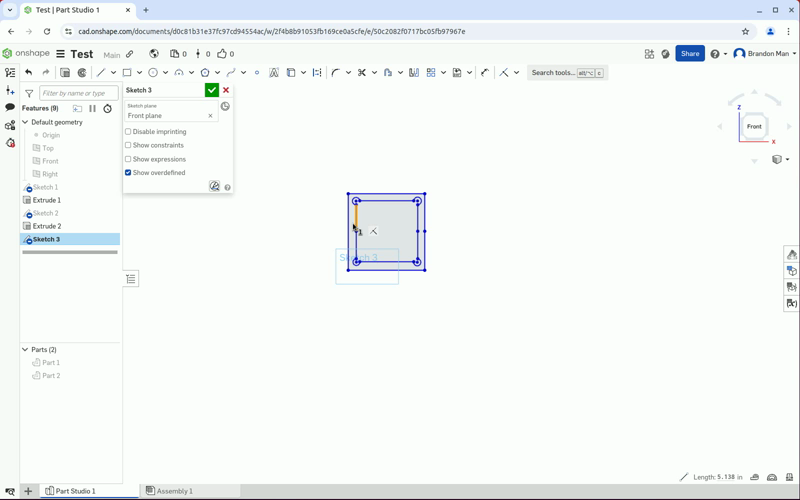
mouse_move(73, 352)
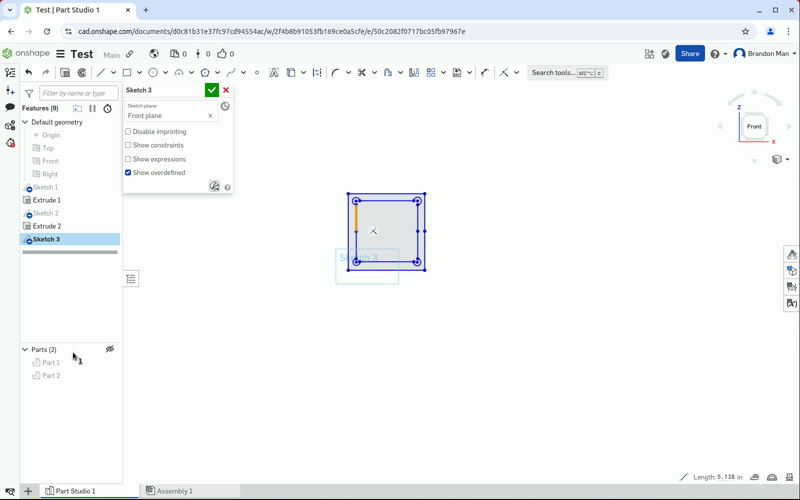
key(shift+y)
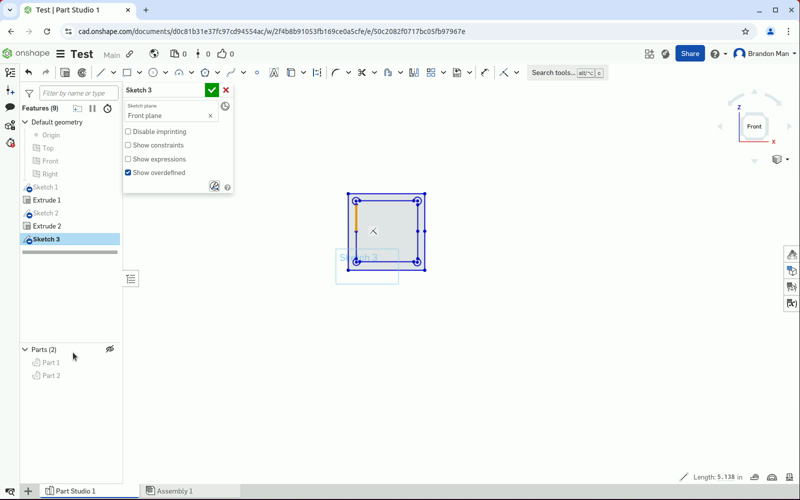
key(shift+e)
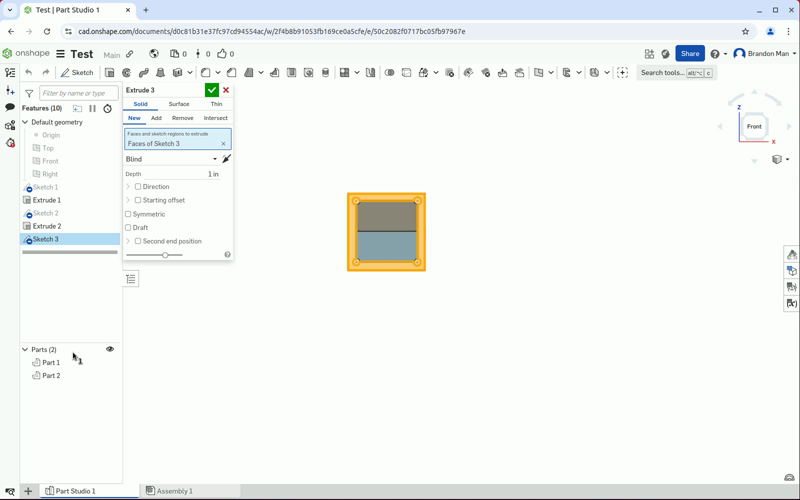
mouse_move(143, 106)
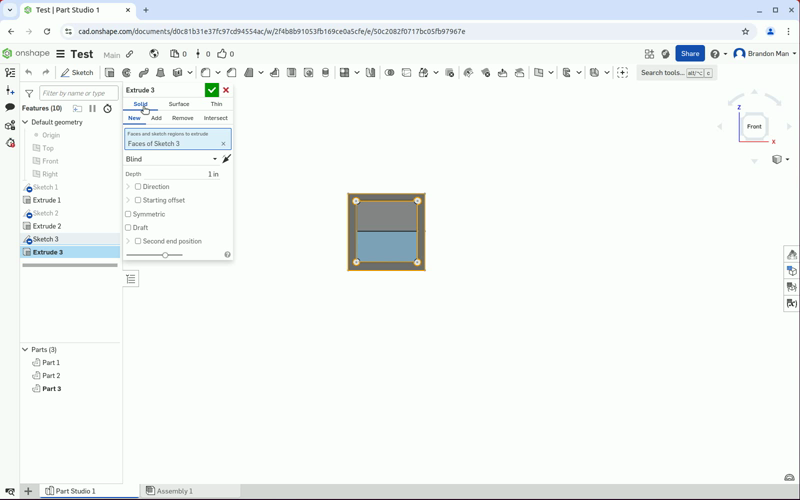
click(143, 106)
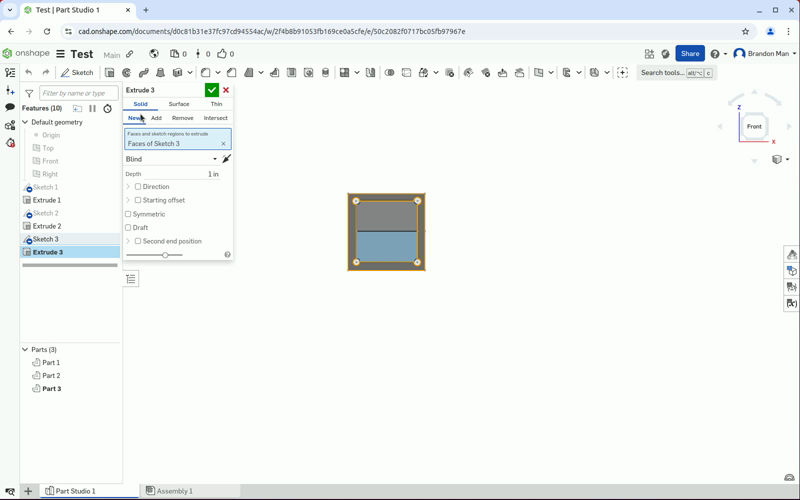
mouse_move(137, 120)
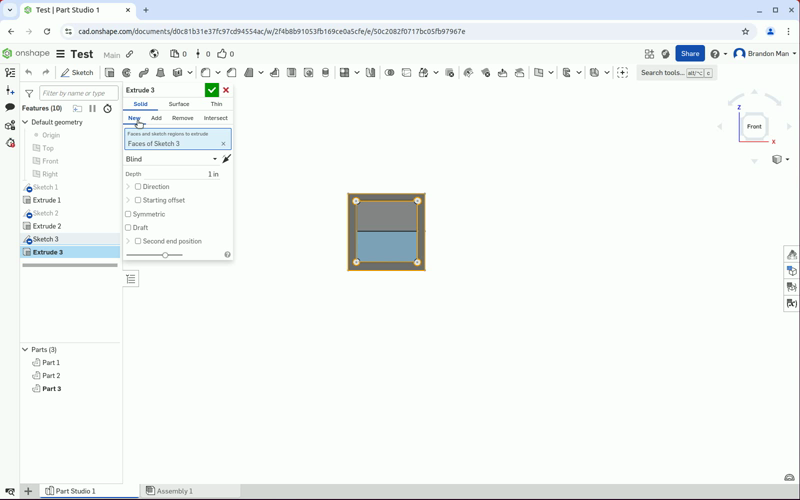
click(137, 120)
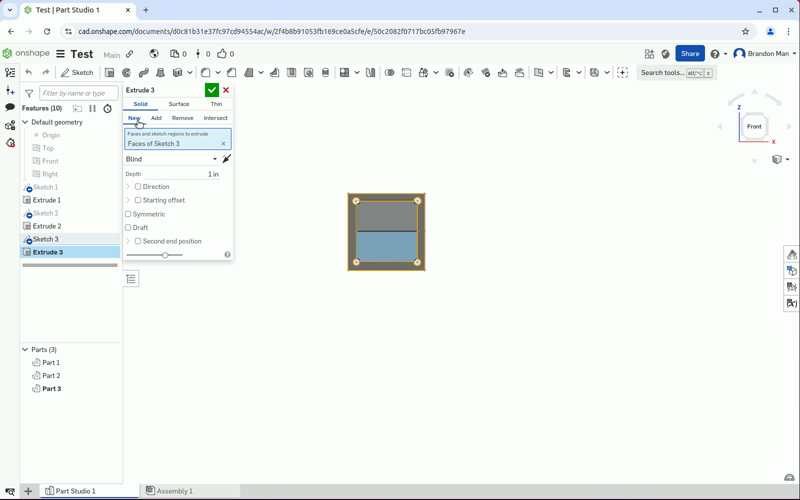
key(tab, 4)
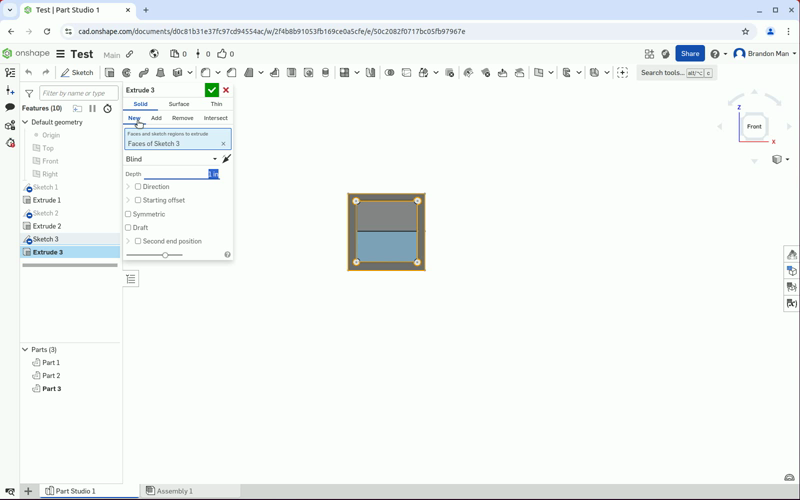
text(6.258)
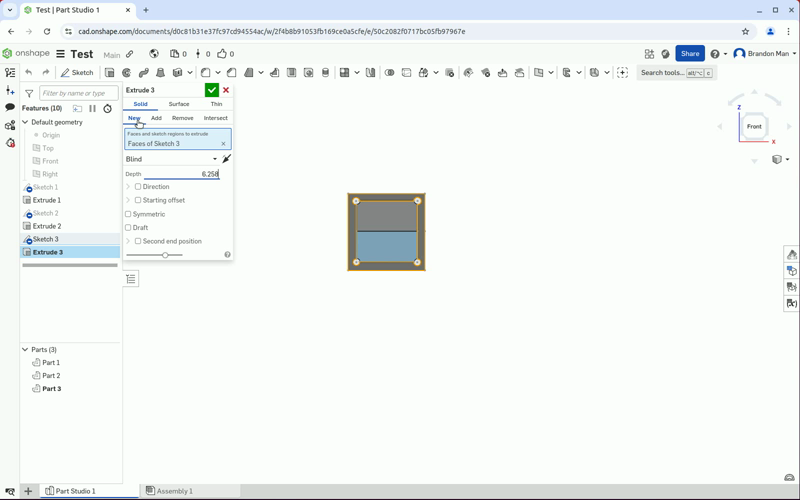
key(enter)
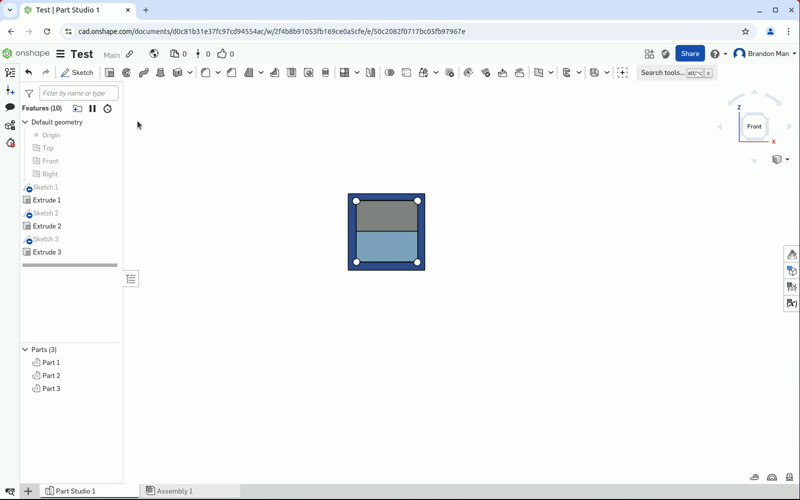
key(shift+h)
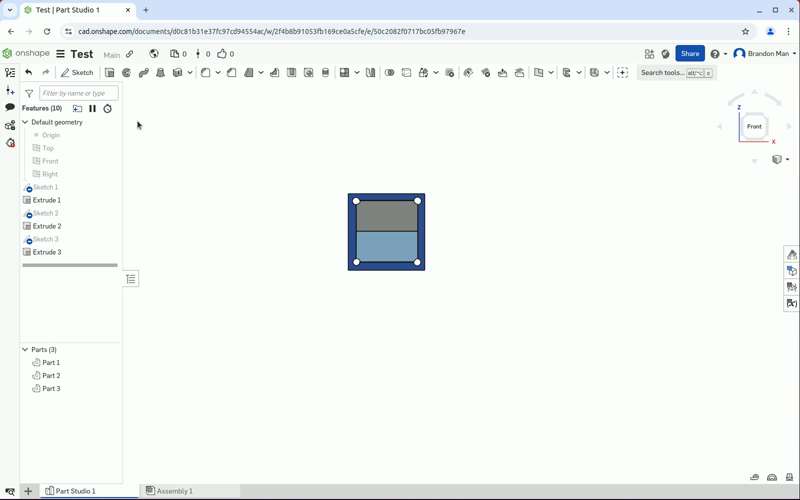
key(shift+h)
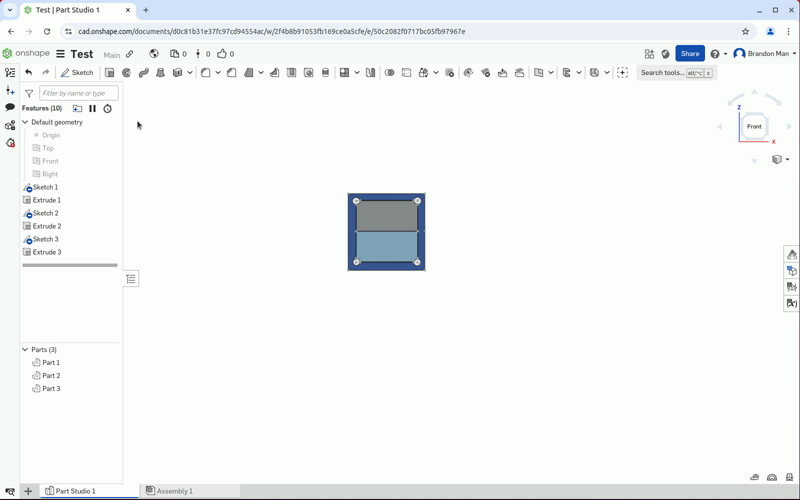
key(shift+7)
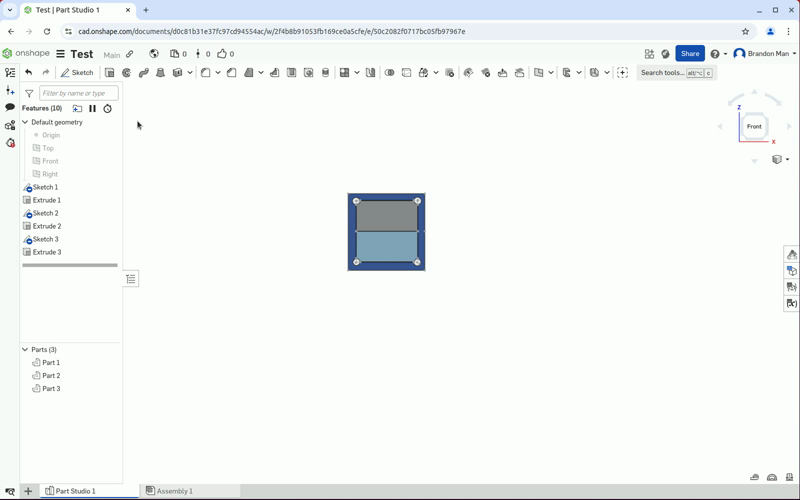
key(left, 2)
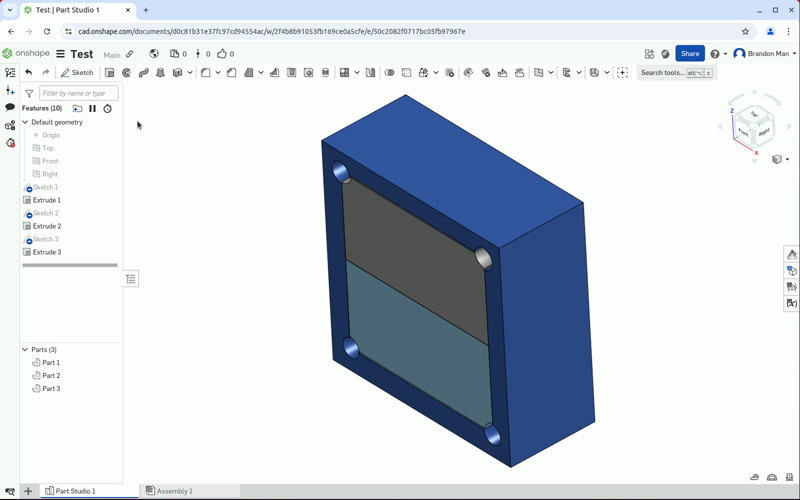
key(down, 2)
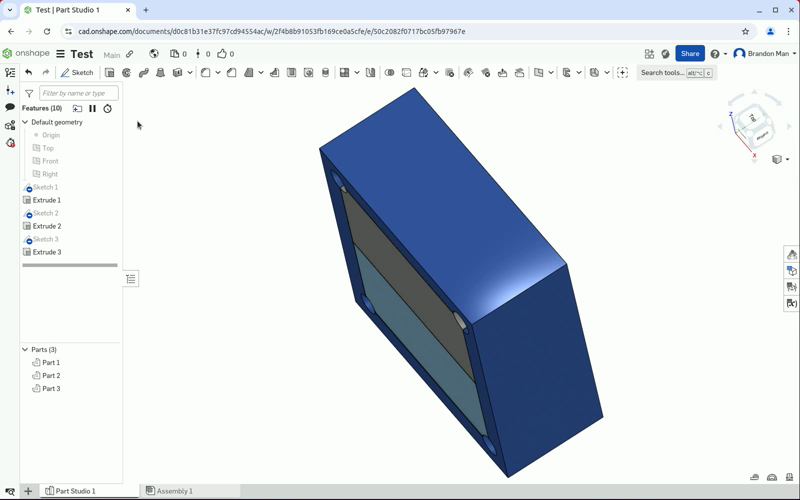
key(up, 2)
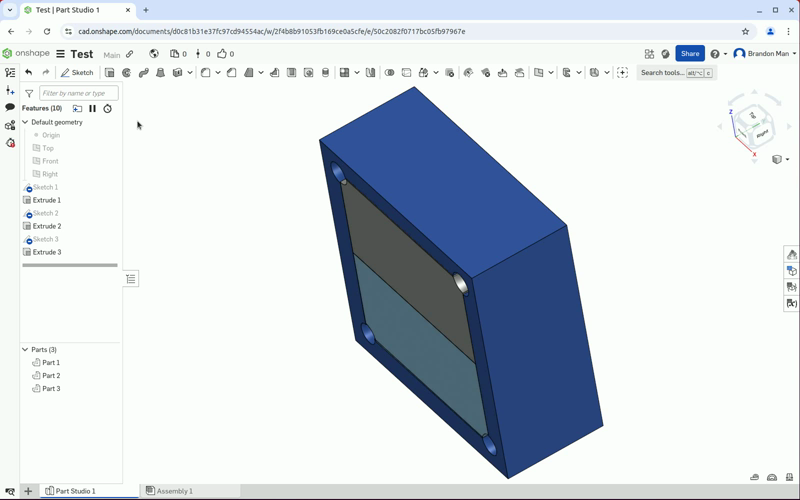
key(right, 2)
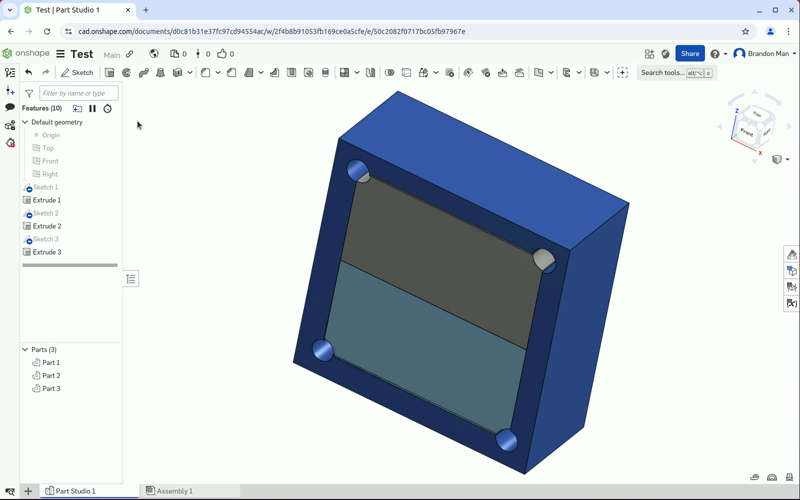
mouse_move(73, 189)
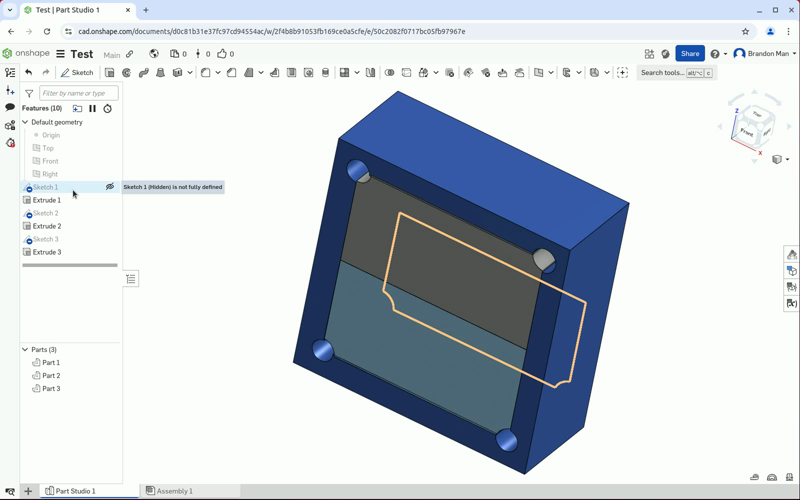
click(73, 189)